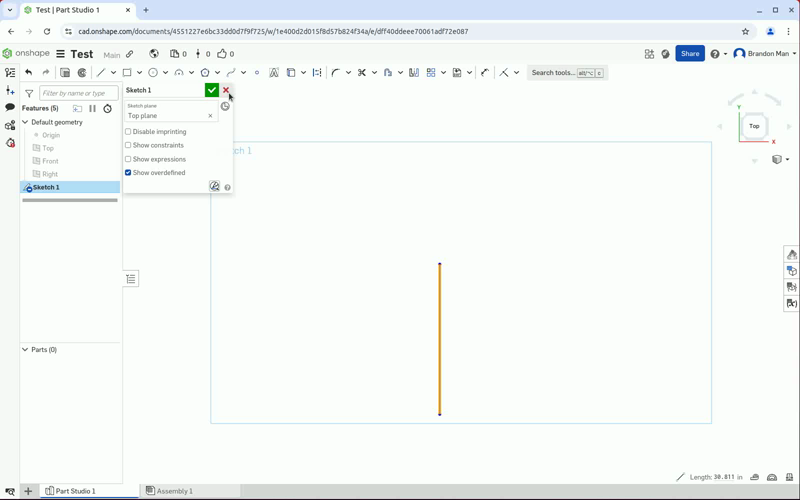
key(shift+h)
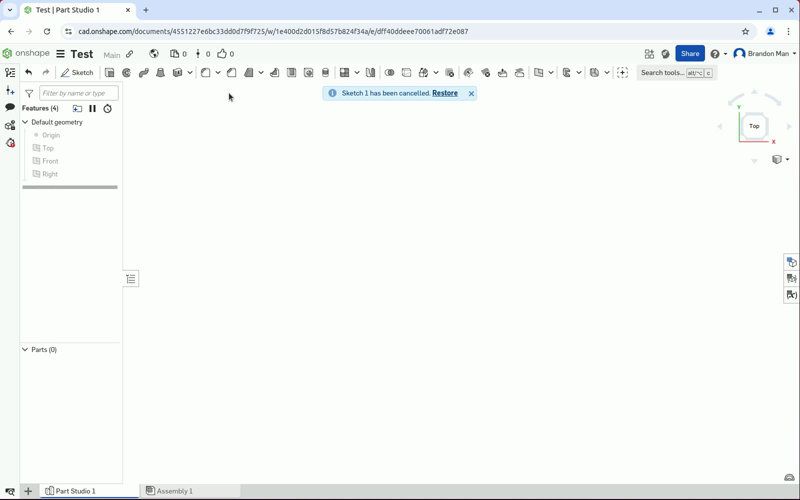
mouse_move(73, 352)
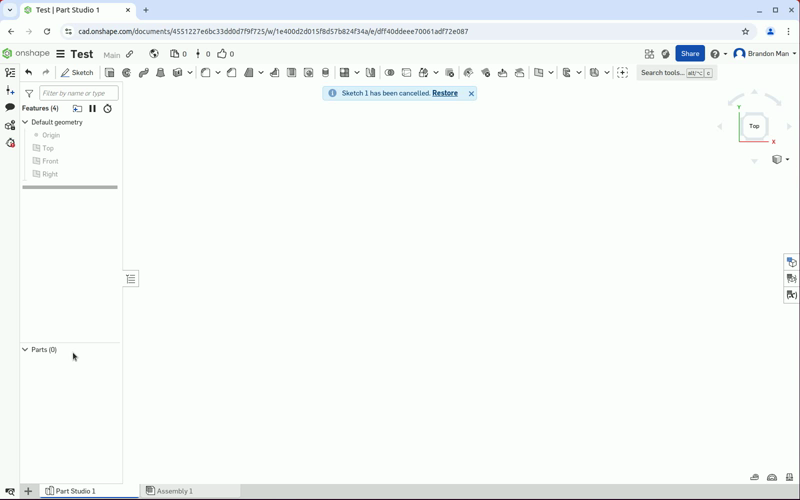
key(y)
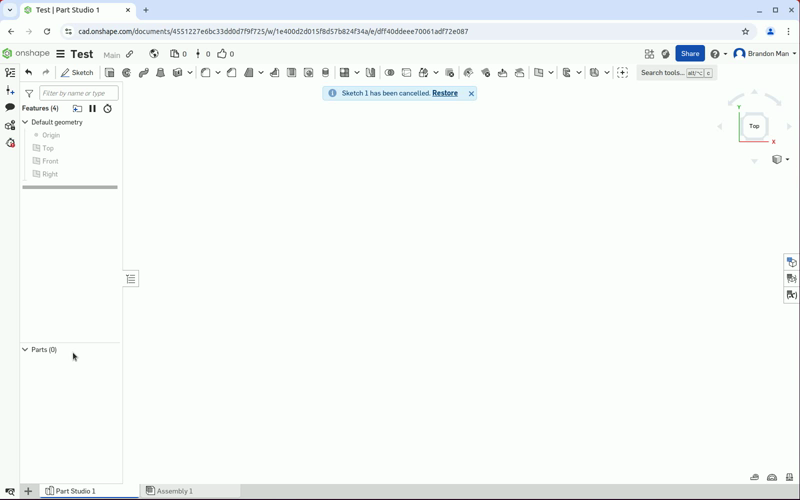
key(shift+p)
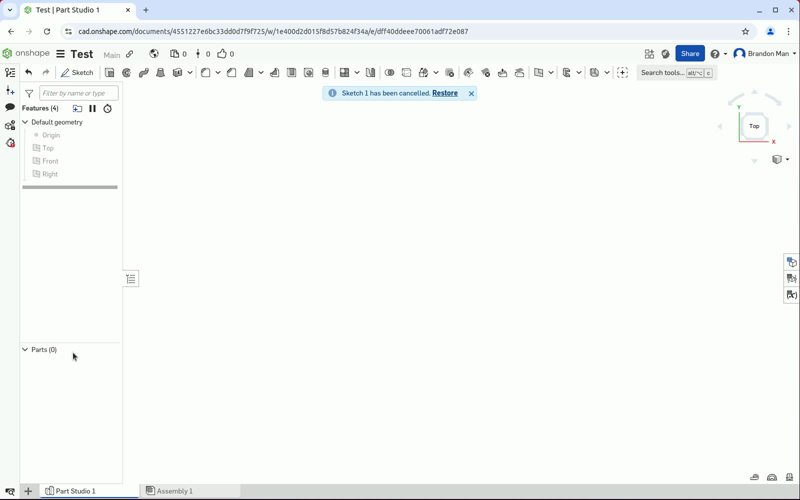
key(space)
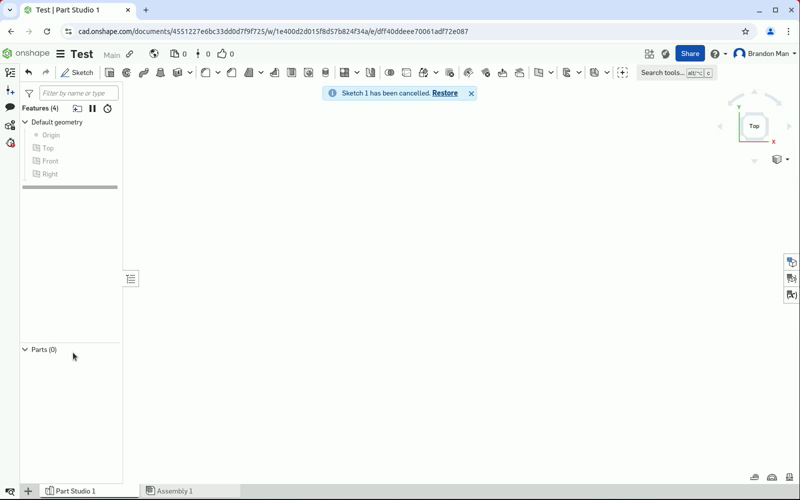
key_down(shift)
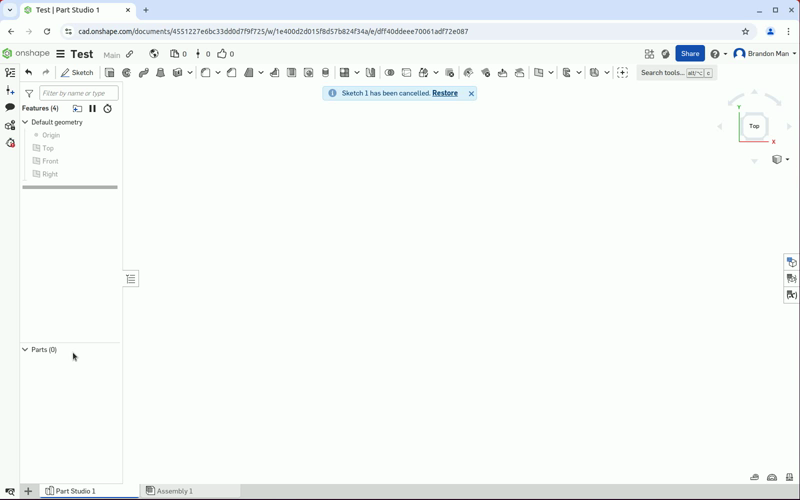
key(up)
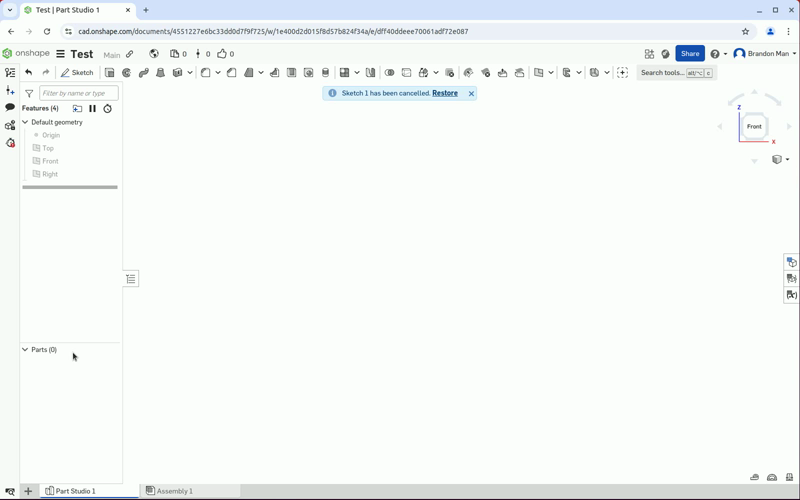
key_up(shift)
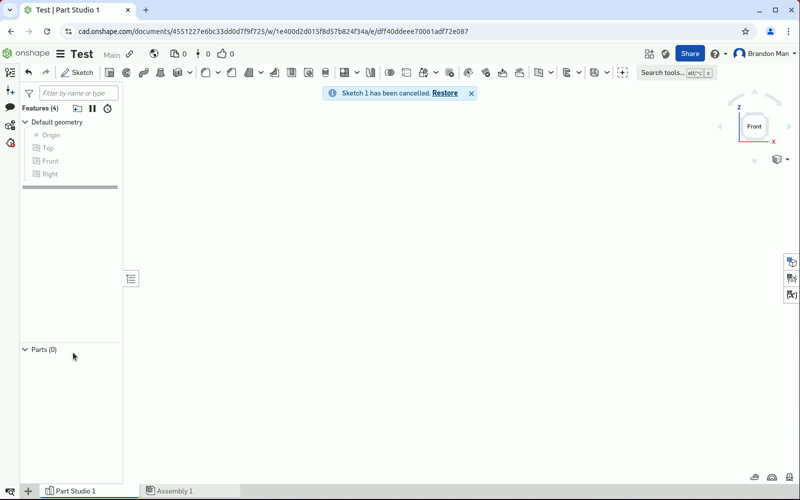
mouse_move(73, 352)
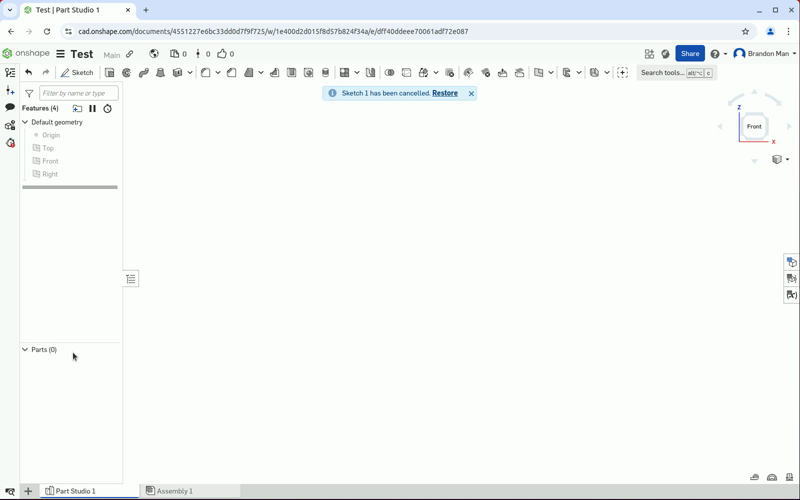
key(shift+y)
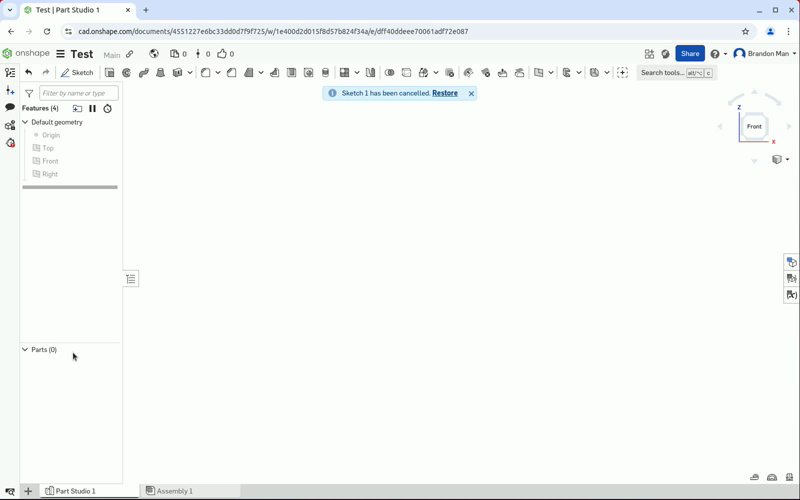
key(shift+s)
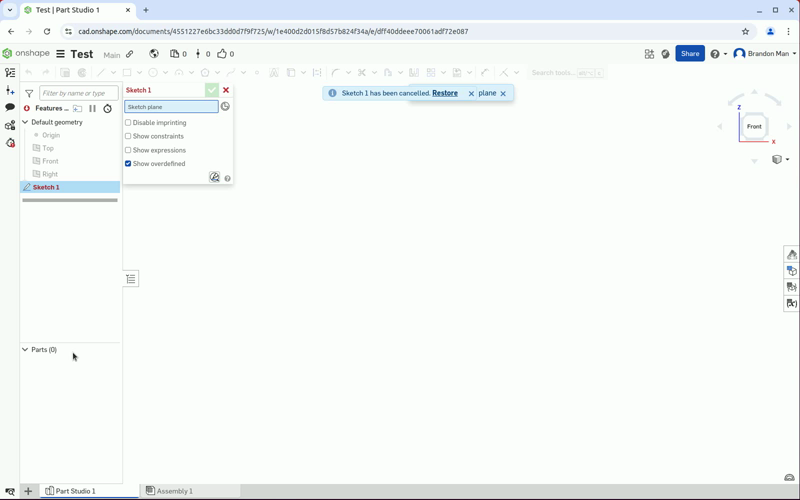
mouse_move(73, 163)
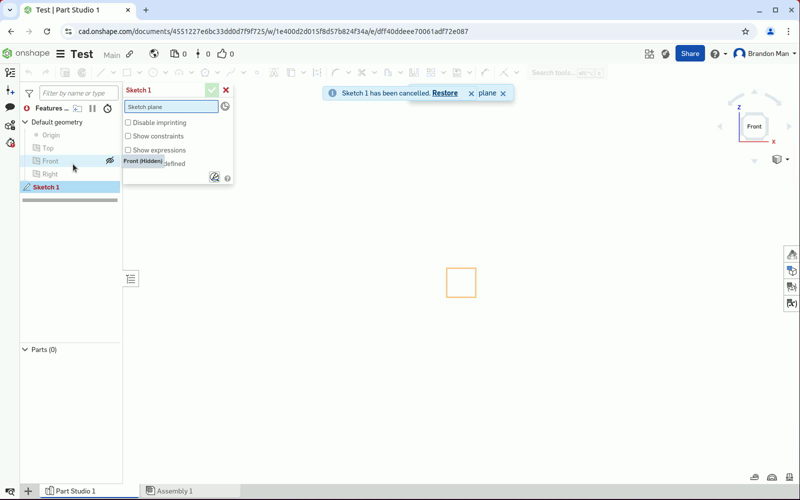
click(73, 163)
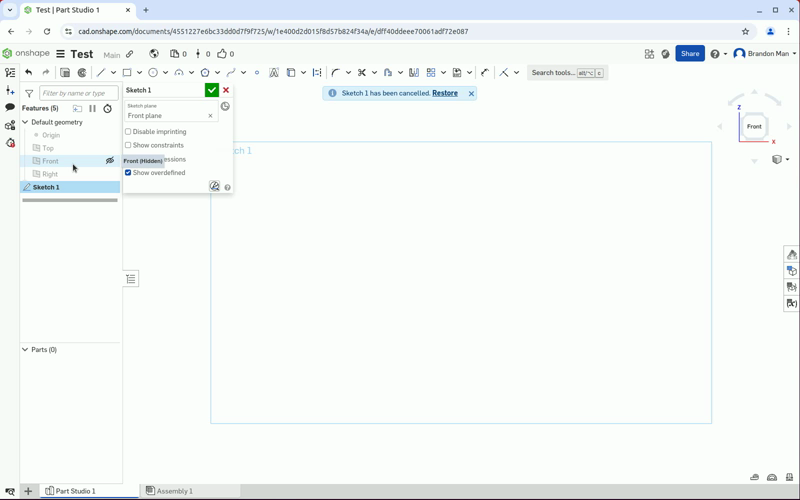
mouse_move(73, 352)
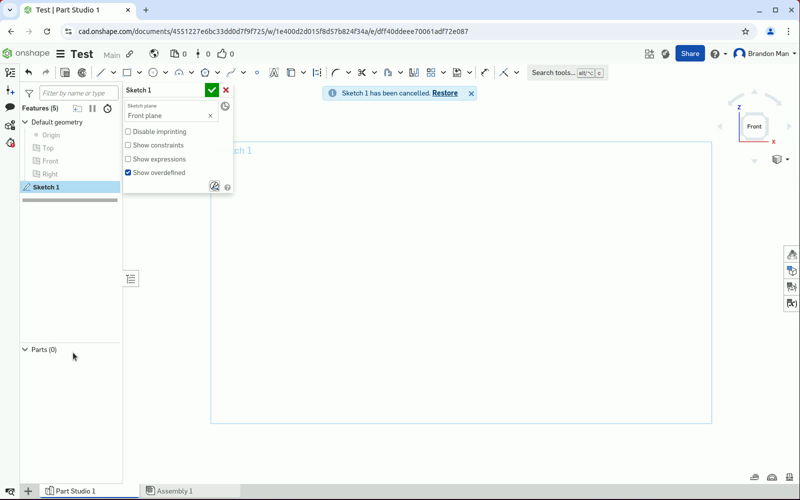
key(y)
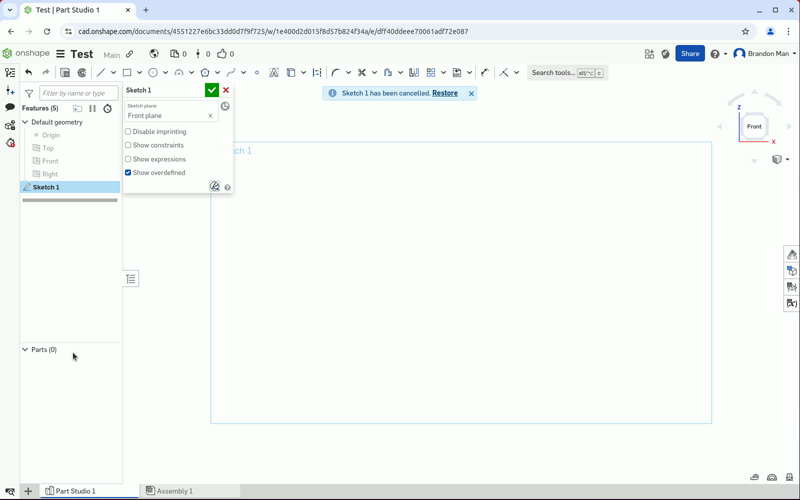
key(c)
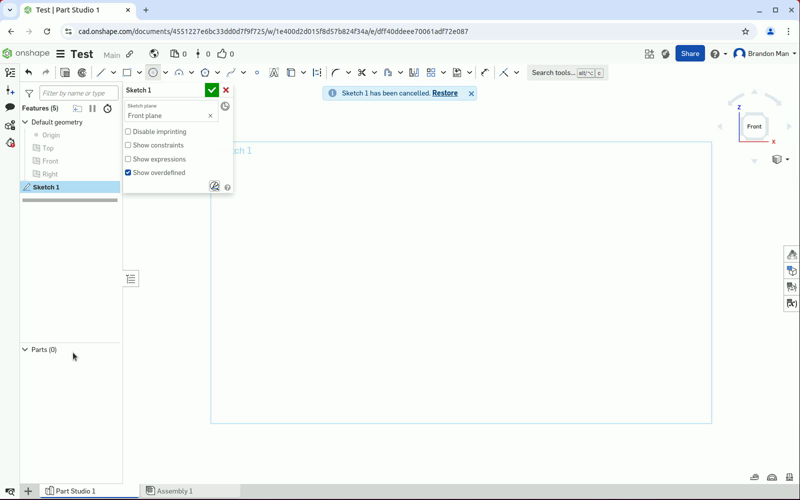
key_down(shift)
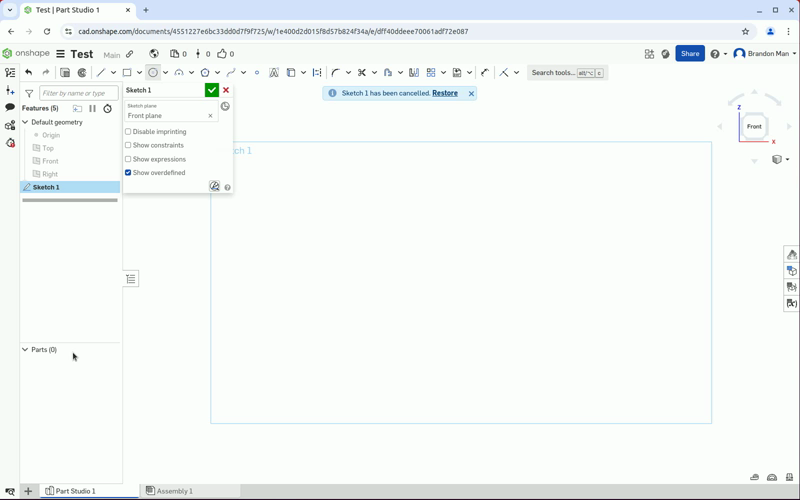
mouse_move(461, 282)
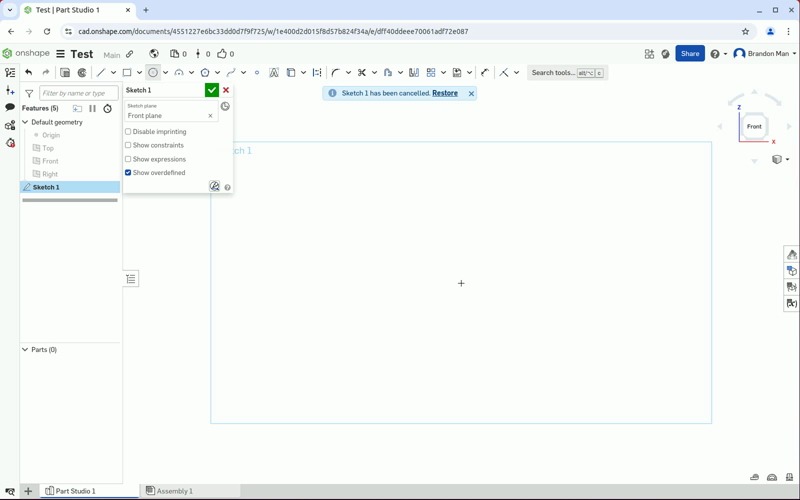
click(461, 282)
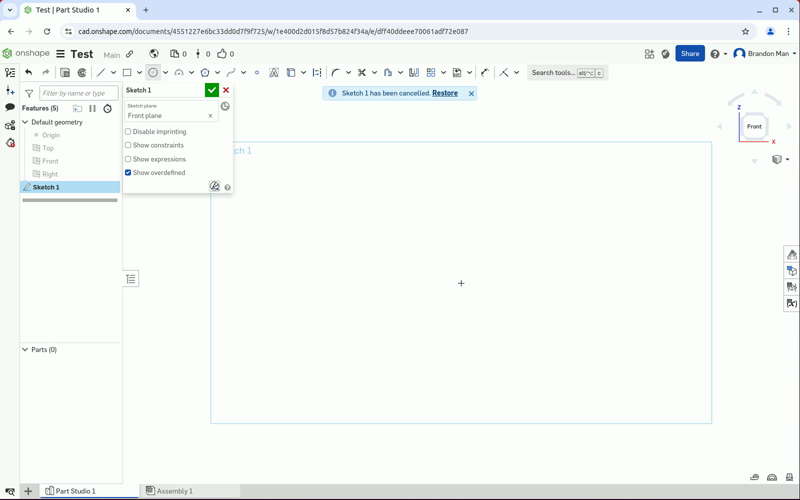
key_up(shift)
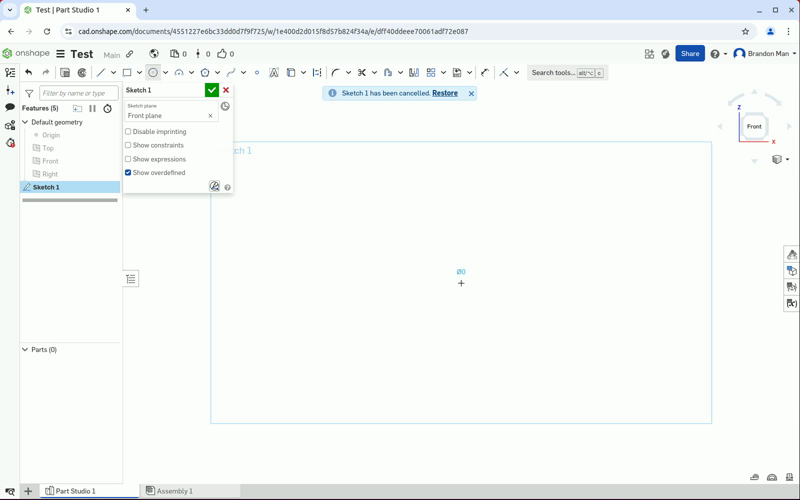
mouse_move(504, 282)
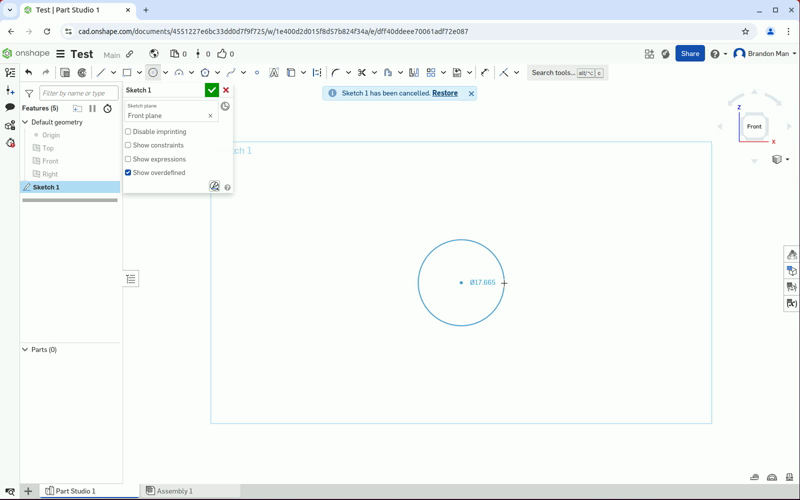
click(504, 282)
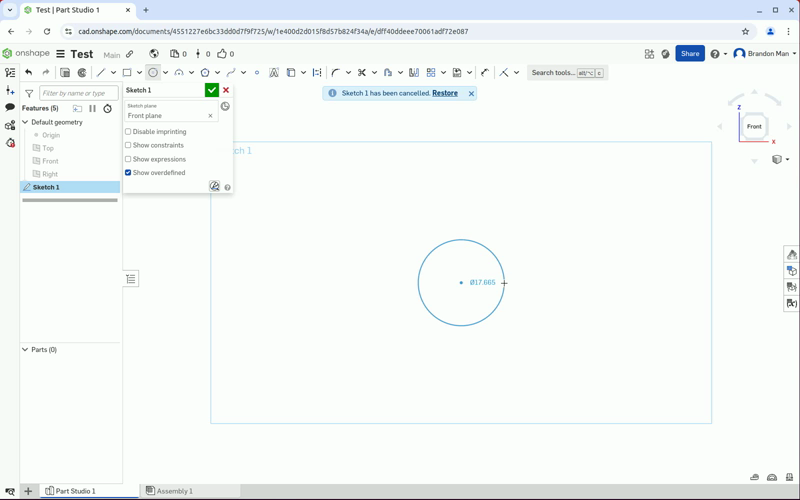
key(esc)
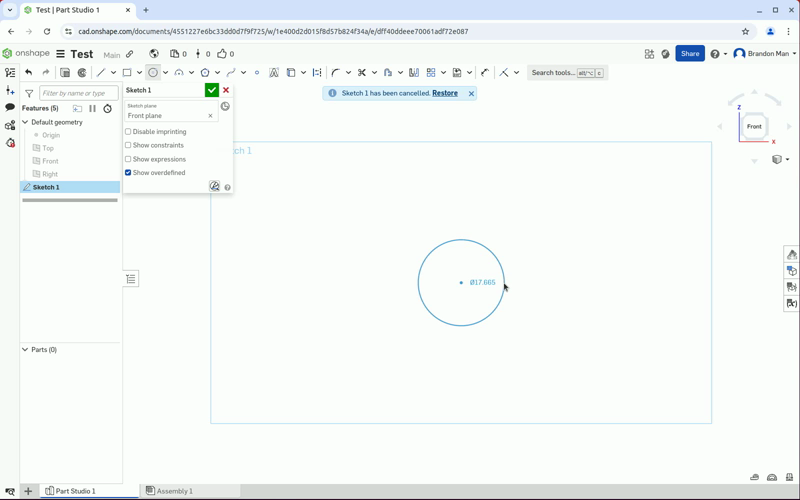
key(l)
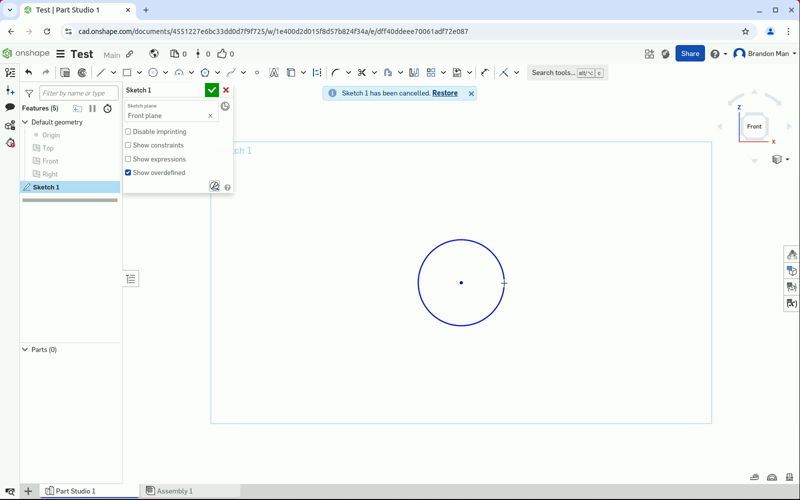
key_down(shift)
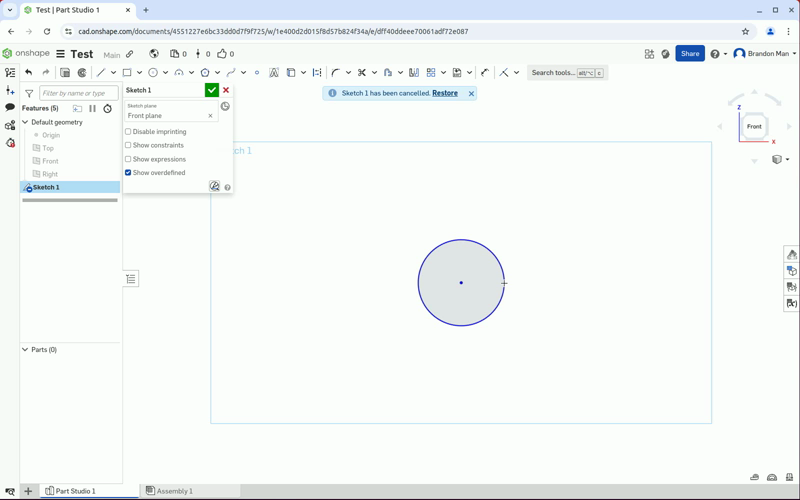
mouse_move(432, 290)
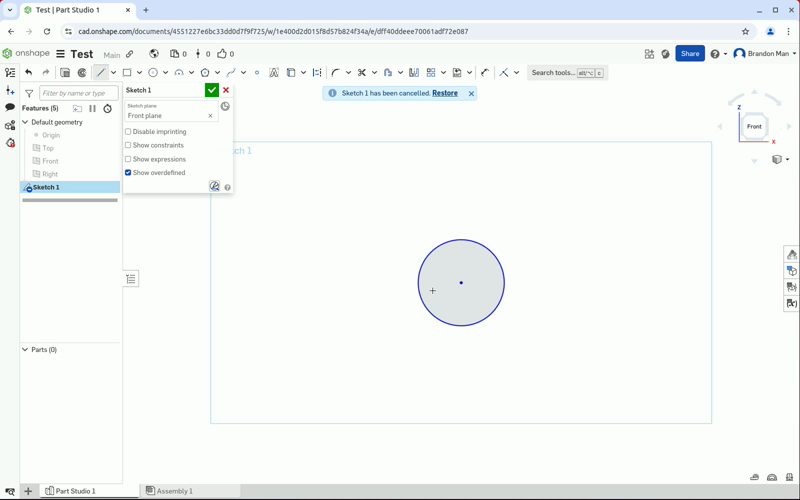
click(432, 290)
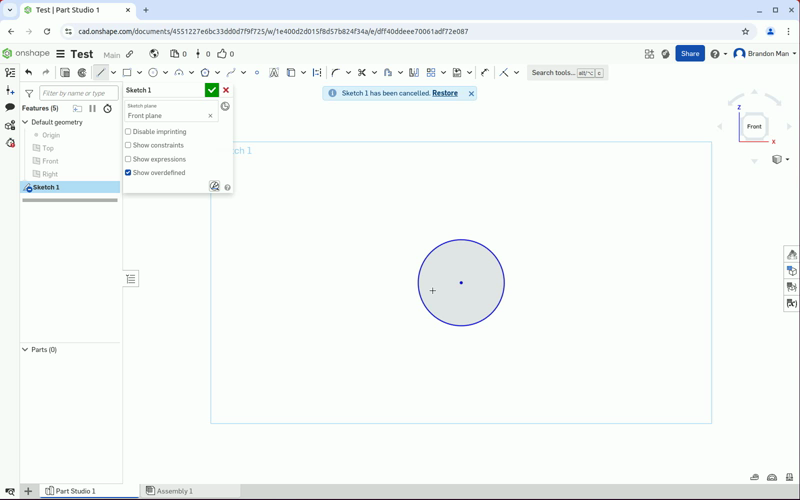
key_up(shift)
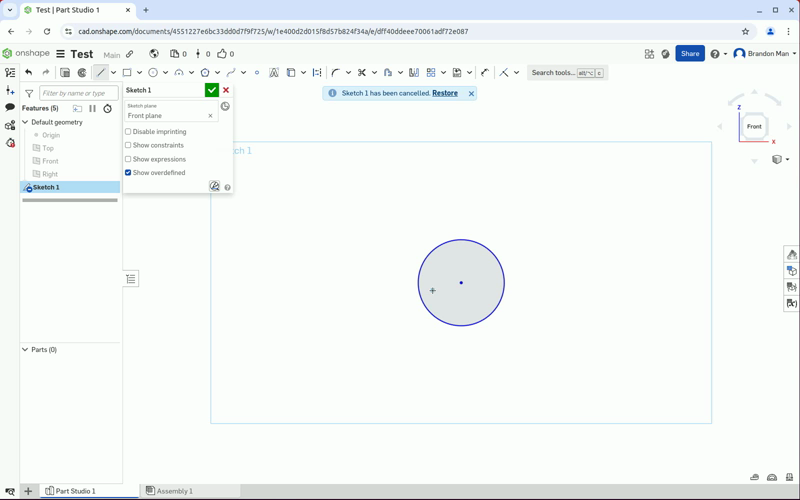
key_down(shift)
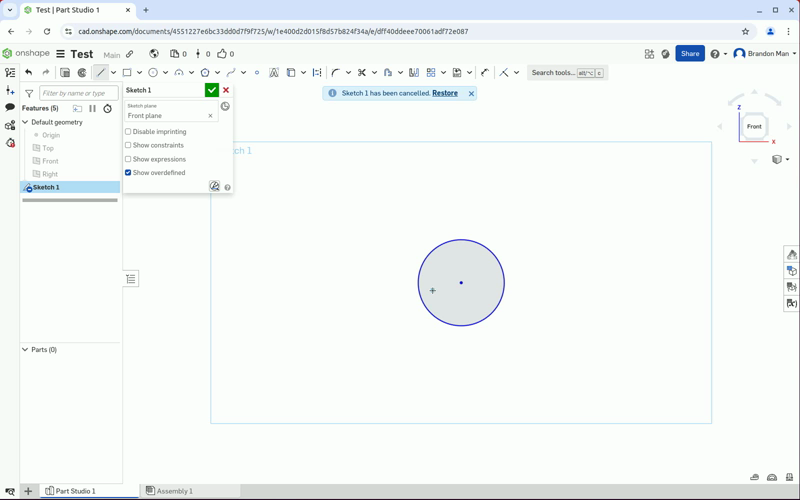
mouse_move(462, 290)
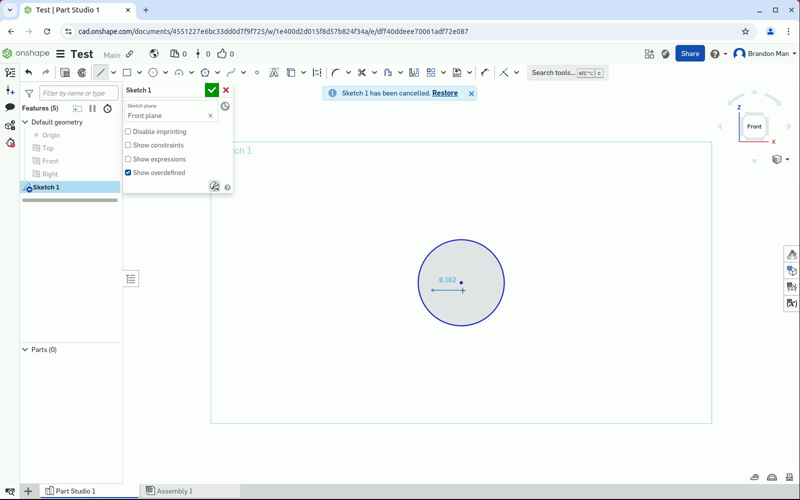
mouse_move(440, 290)
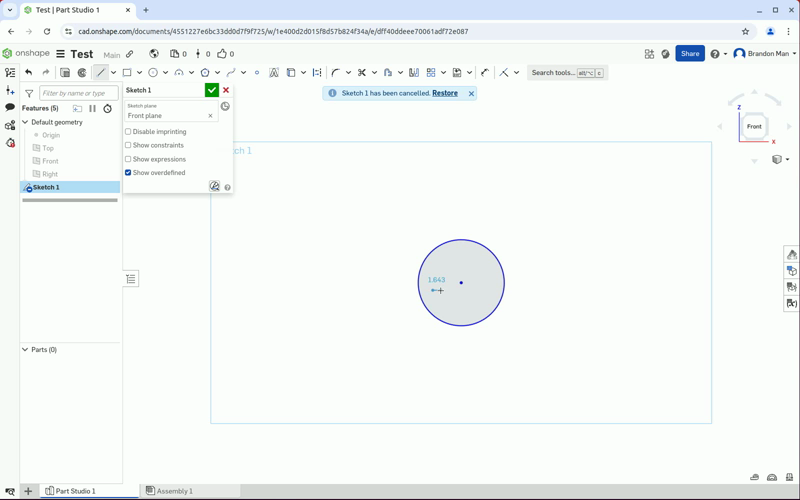
click(440, 290)
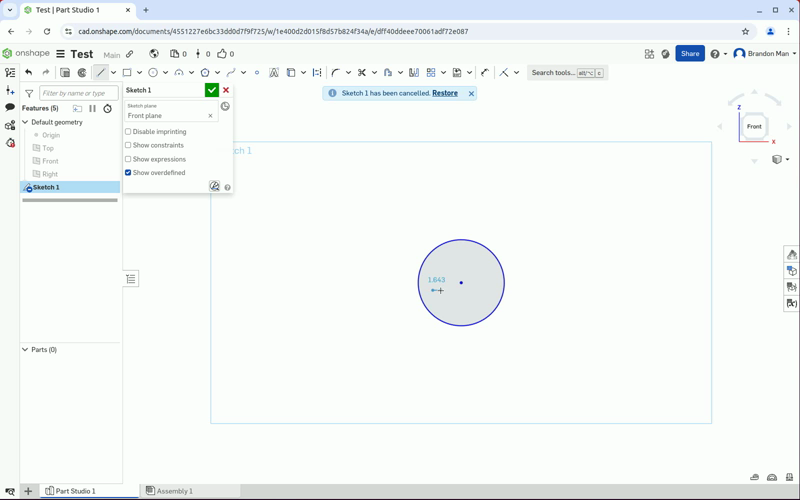
key_up(shift)
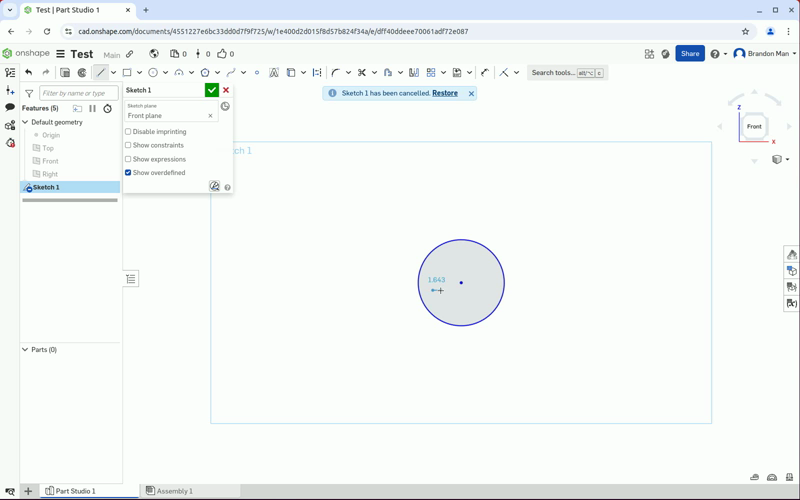
key(esc)
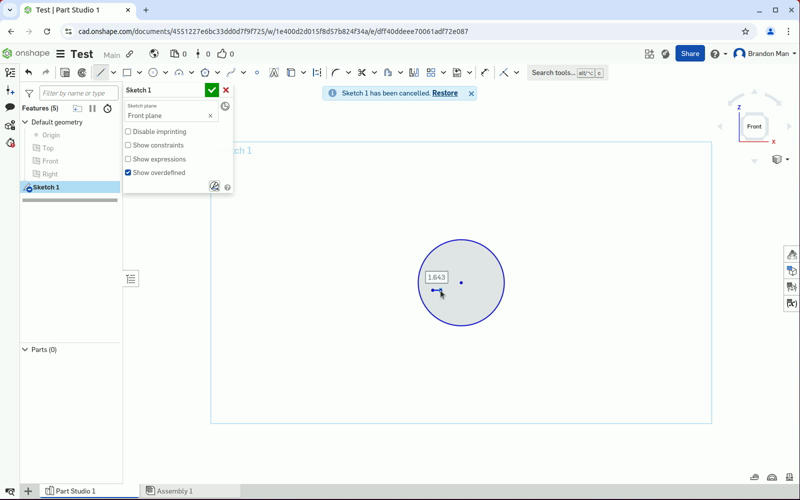
key(a)
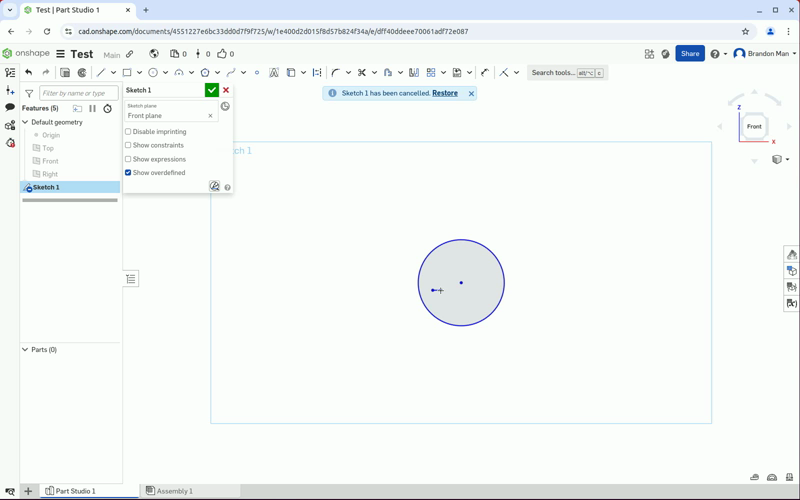
mouse_move(440, 290)
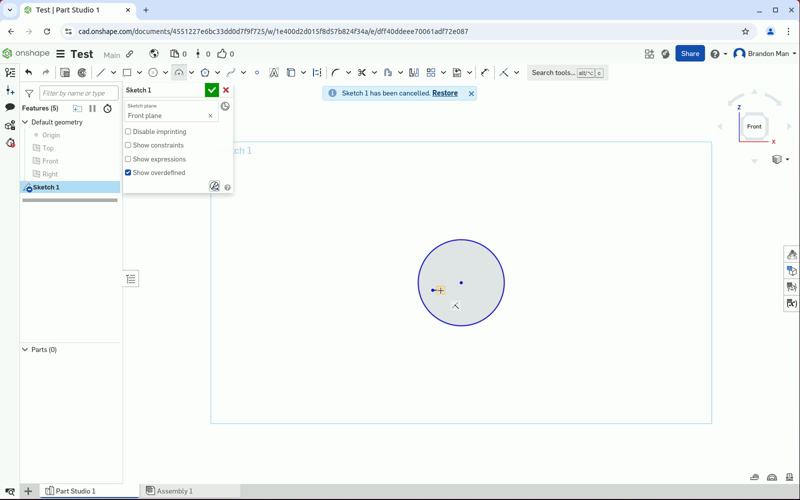
click(440, 290)
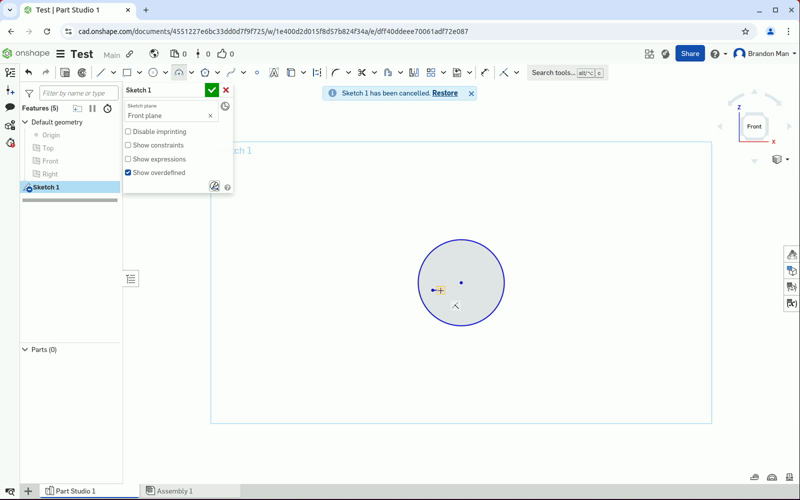
key_down(shift)
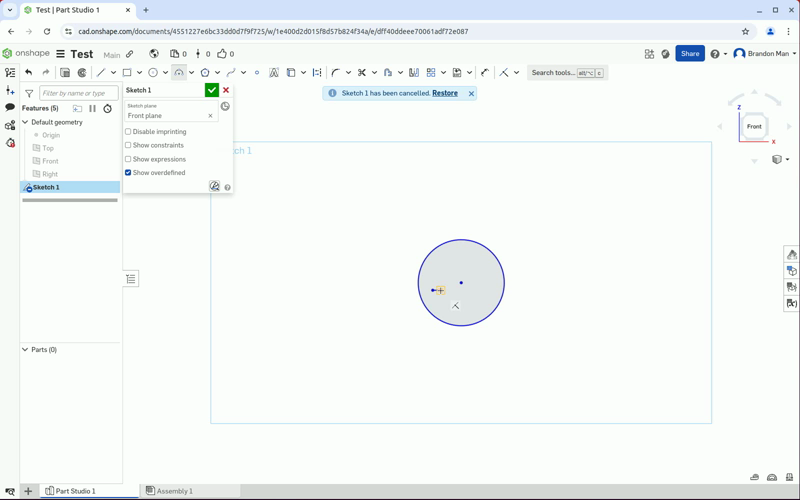
mouse_move(480, 290)
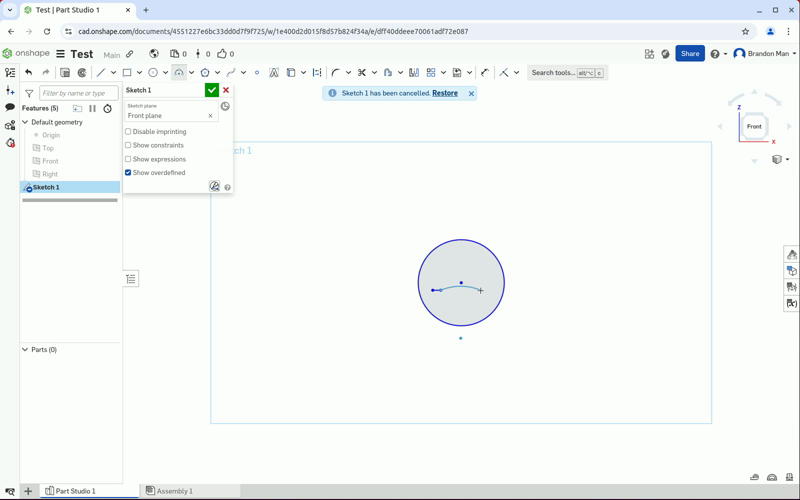
click(480, 290)
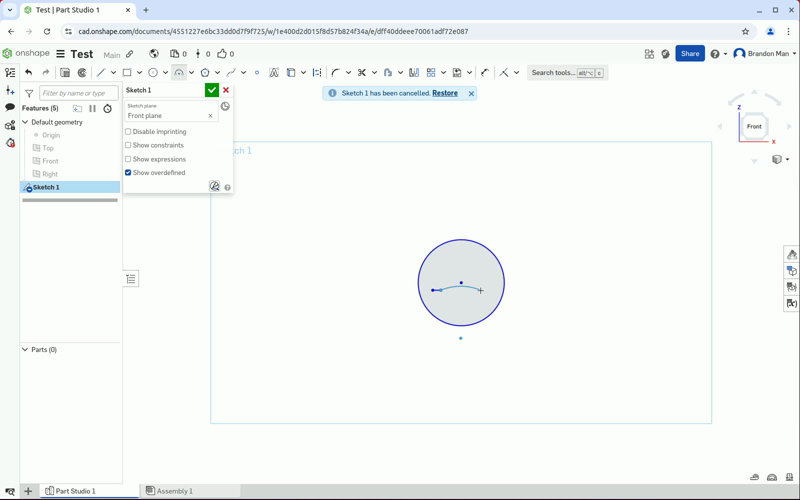
mouse_move(461, 304)
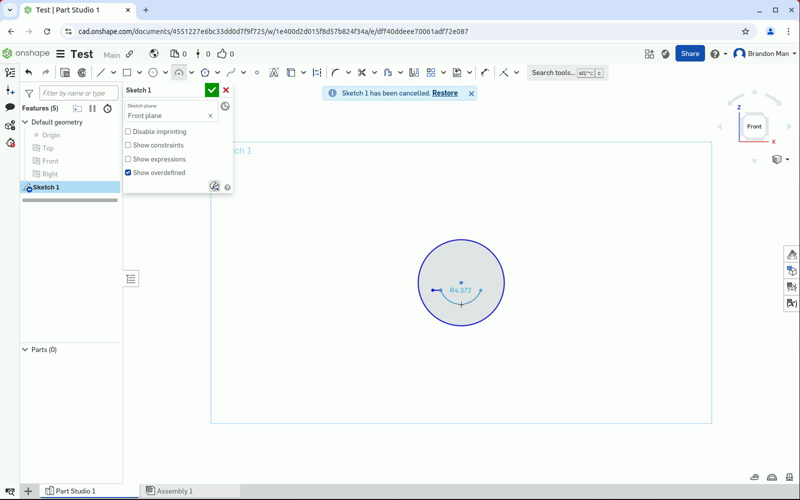
click(461, 304)
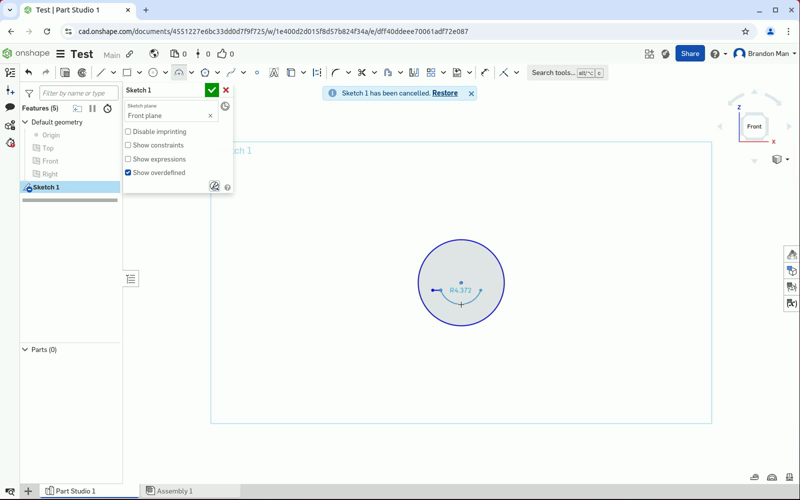
key_up(shift)
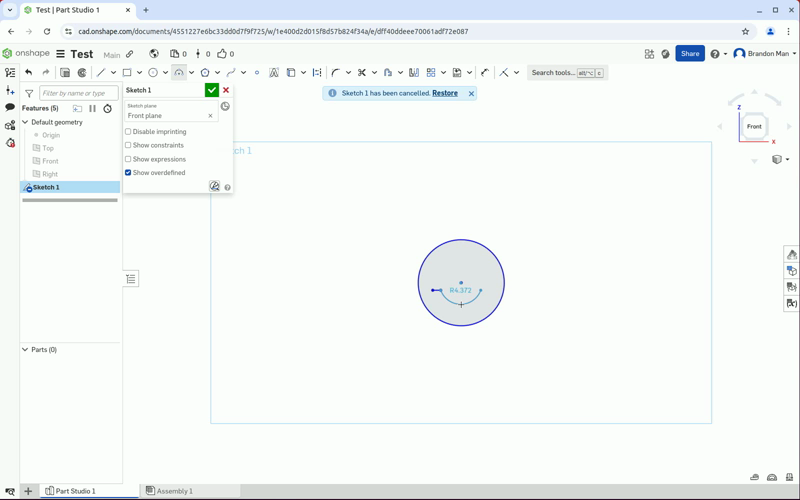
key(esc)
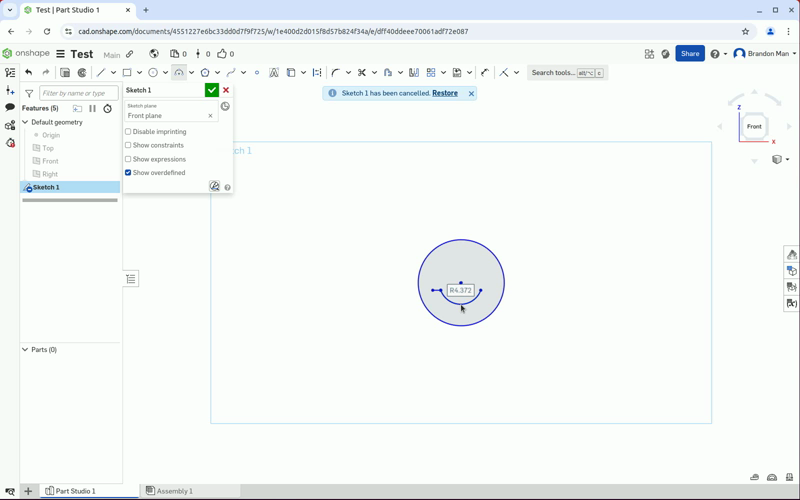
key(l)
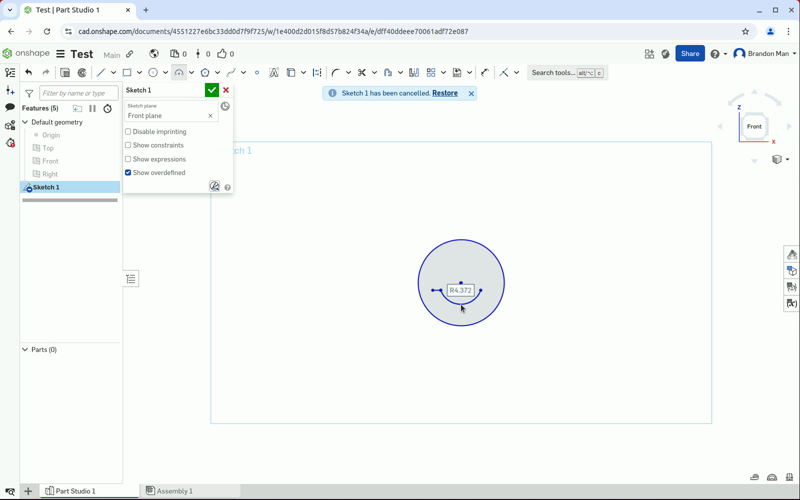
mouse_move(480, 290)
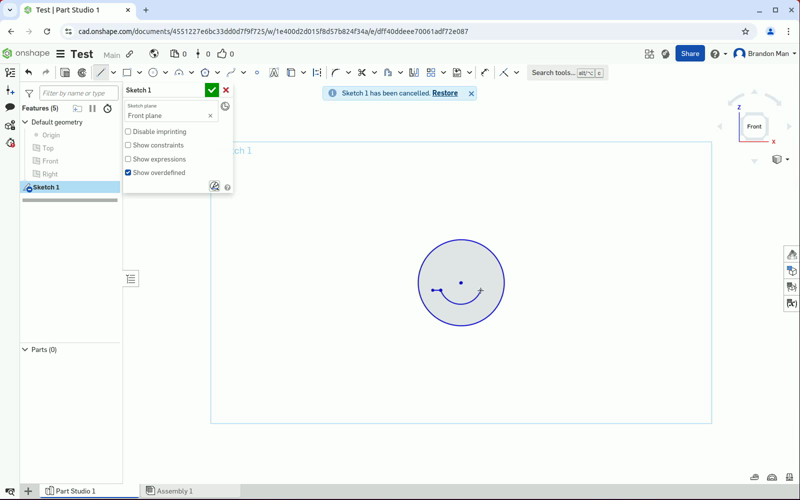
click(480, 290)
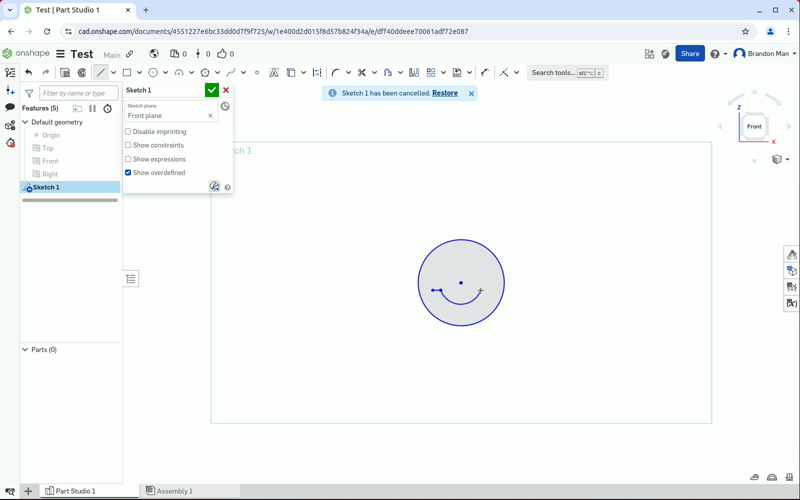
key_down(shift)
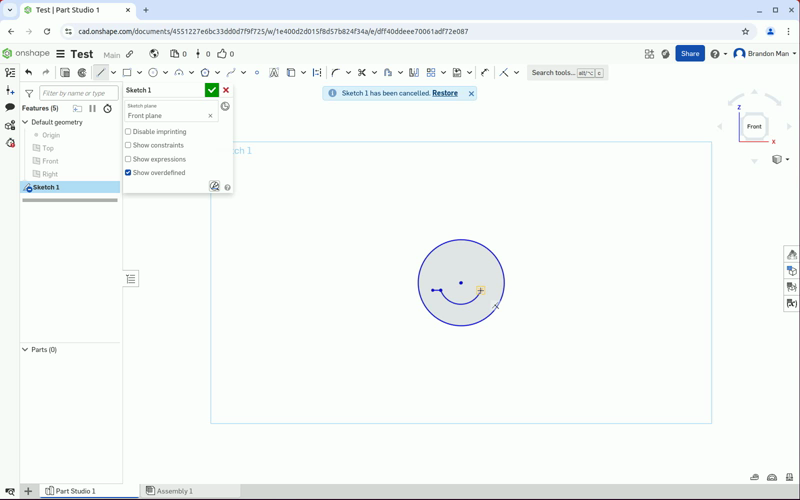
mouse_move(510, 290)
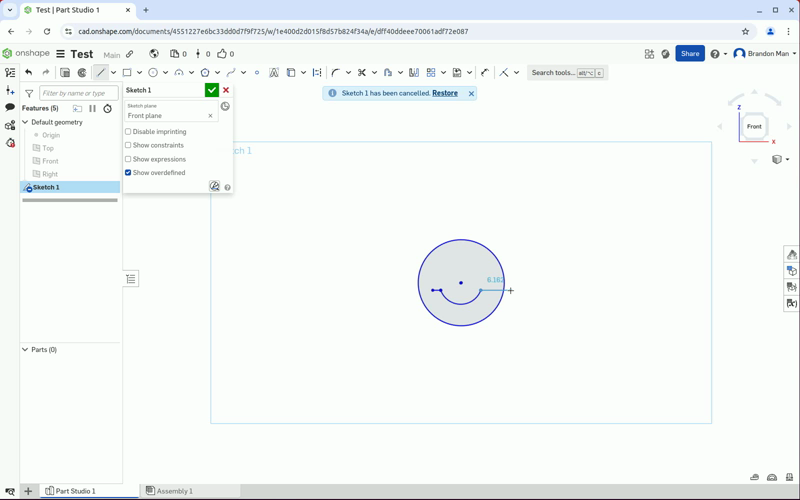
mouse_move(489, 290)
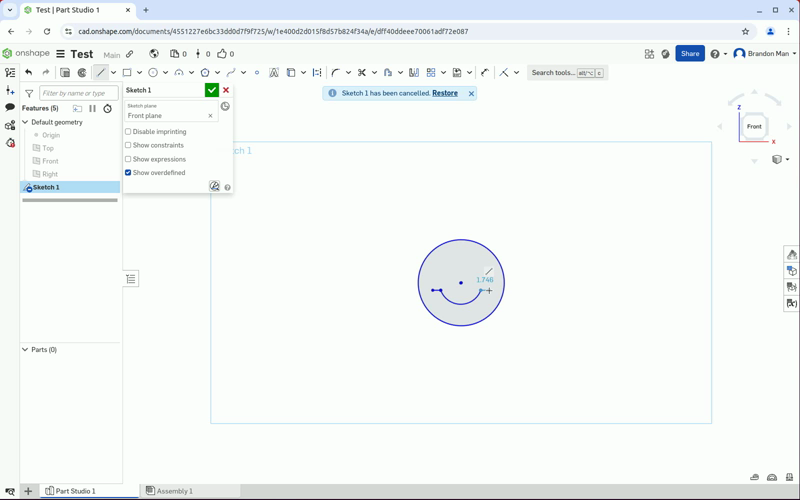
click(489, 290)
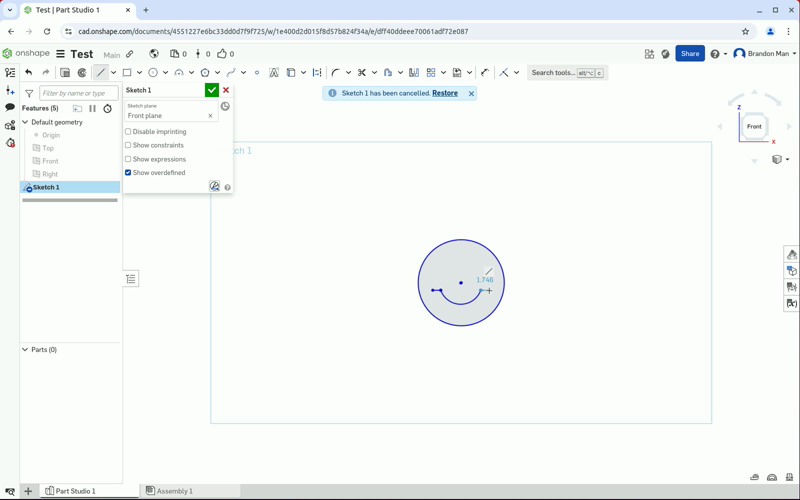
key_up(shift)
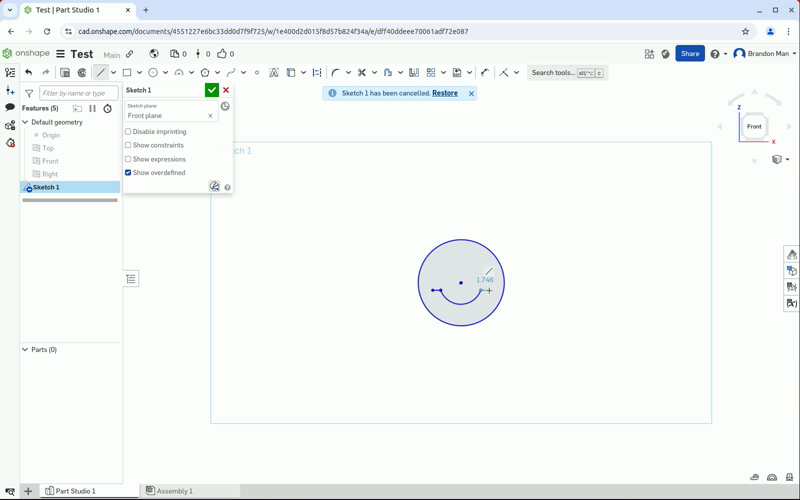
key_down(shift)
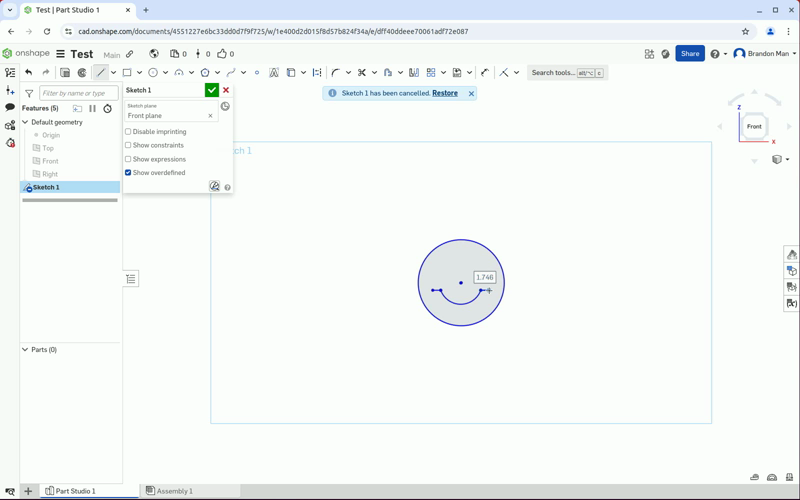
mouse_move(519, 290)
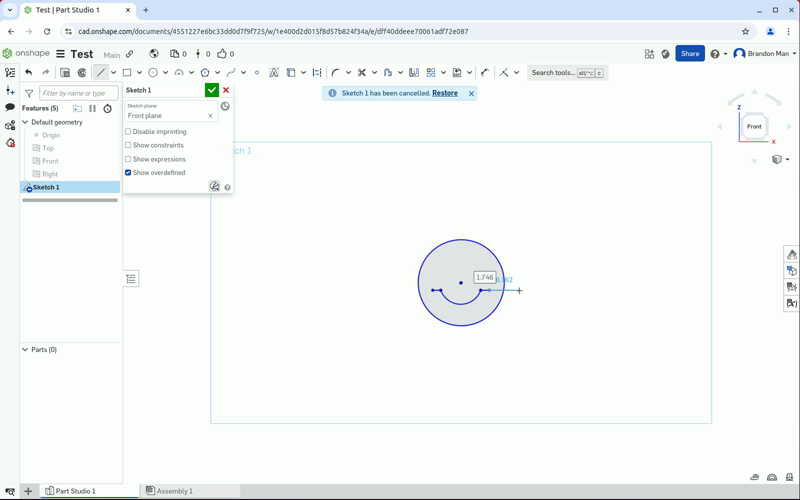
mouse_move(489, 275)
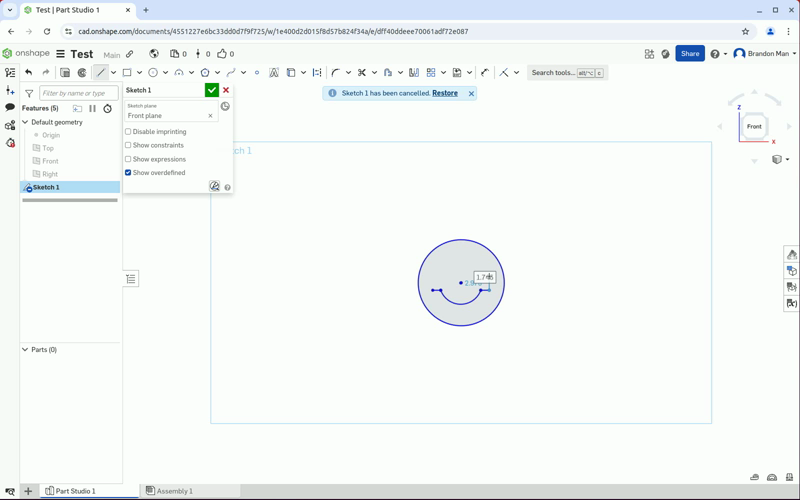
click(489, 275)
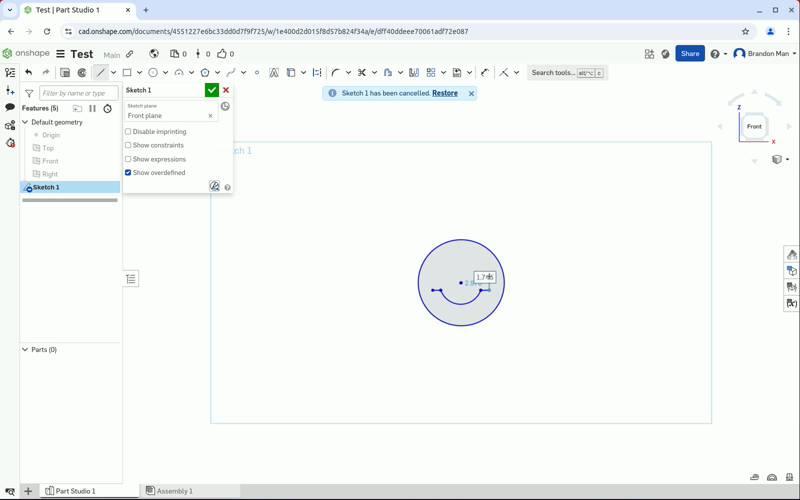
key_up(shift)
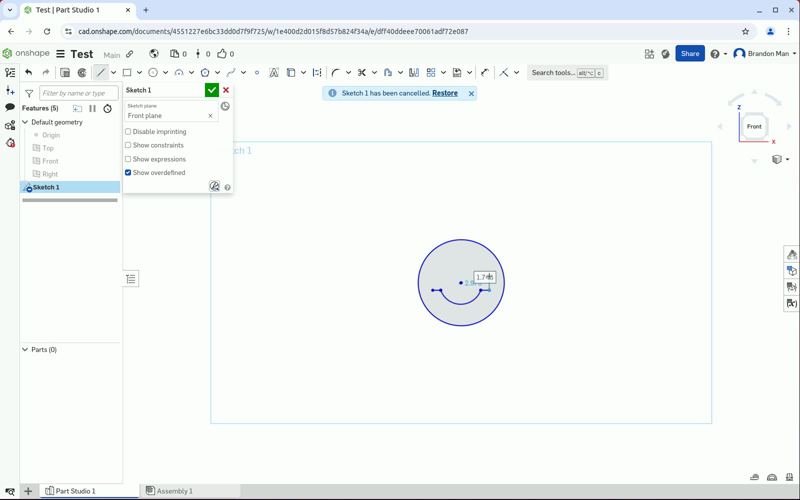
key_down(shift)
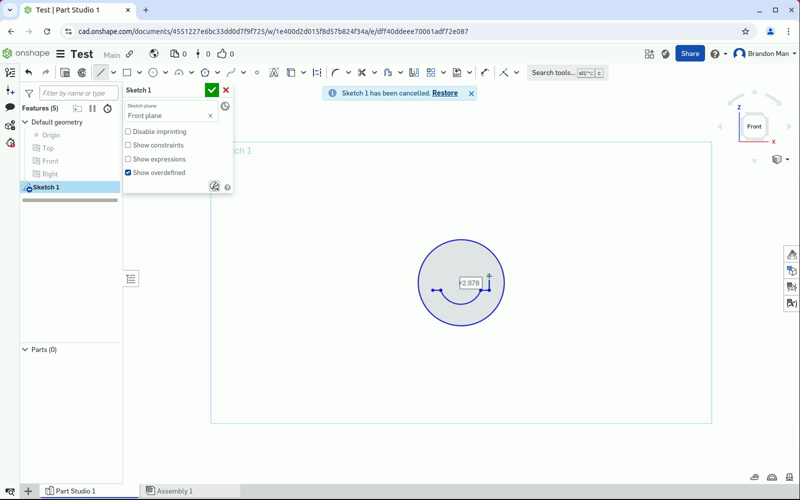
mouse_move(519, 275)
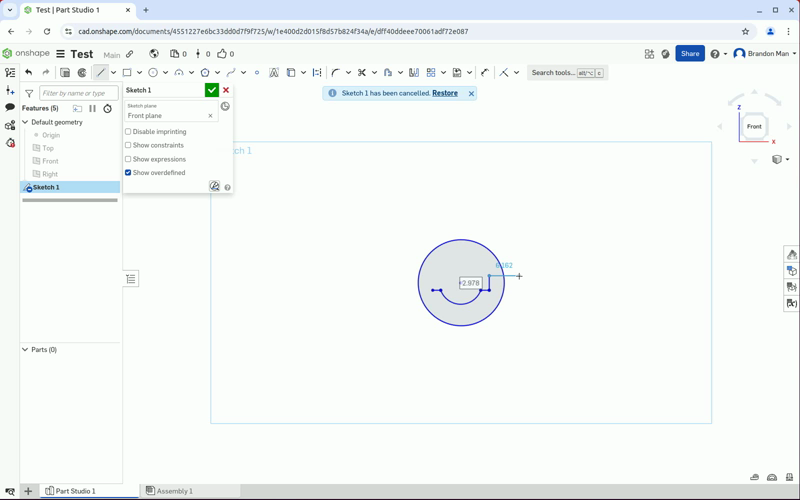
mouse_move(480, 275)
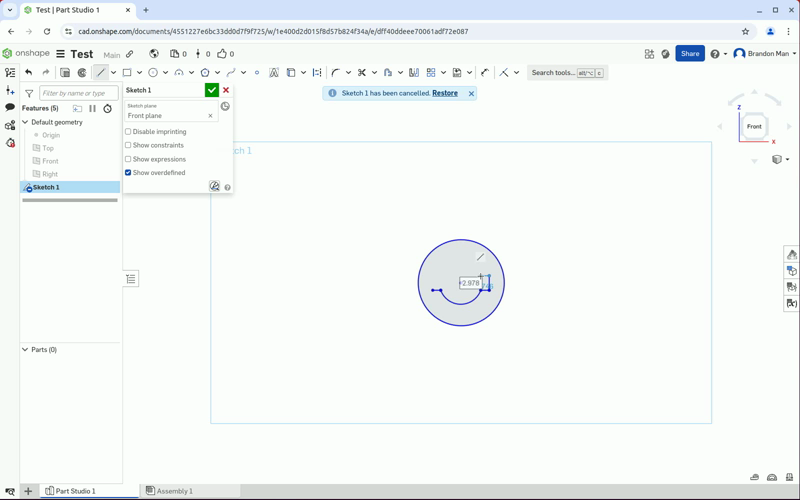
click(480, 275)
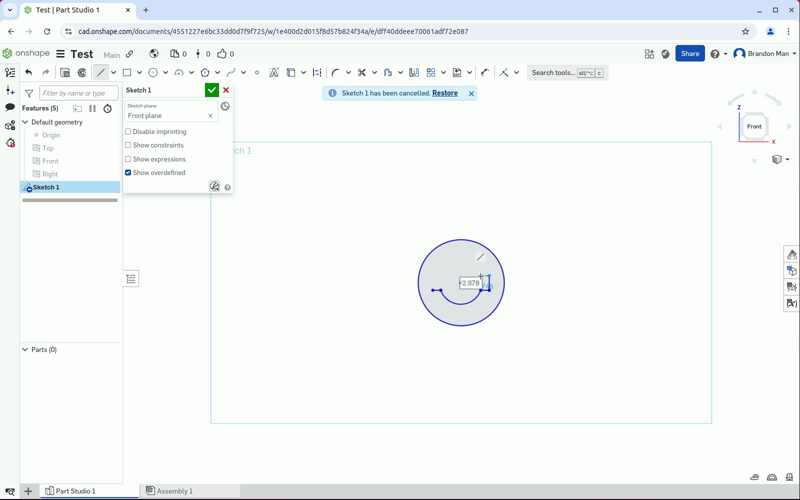
key_up(shift)
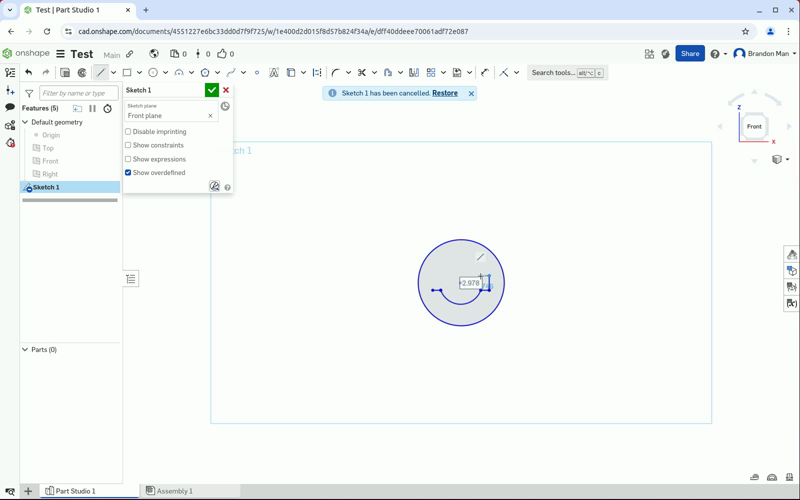
key(esc)
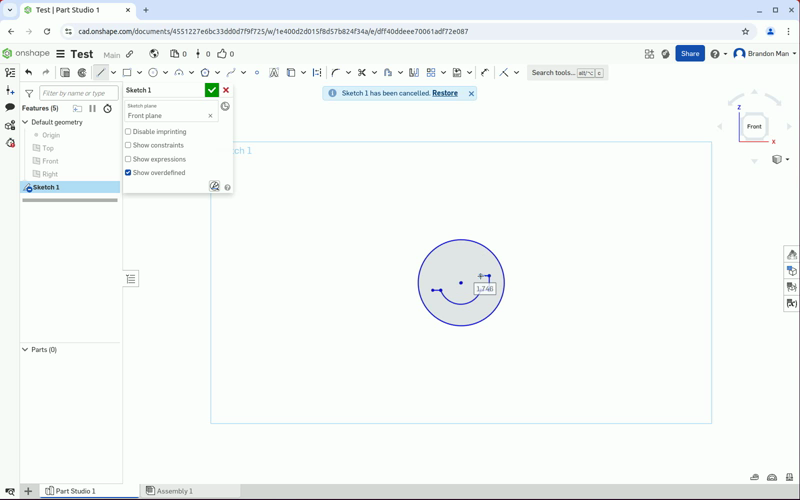
key(a)
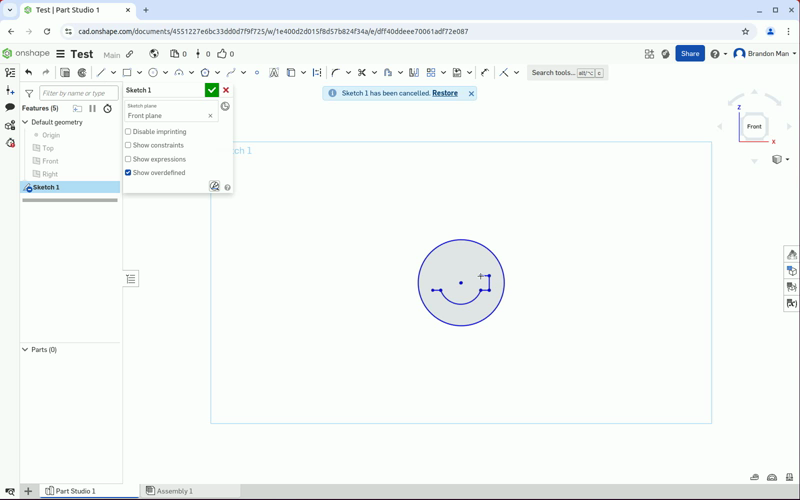
mouse_move(480, 275)
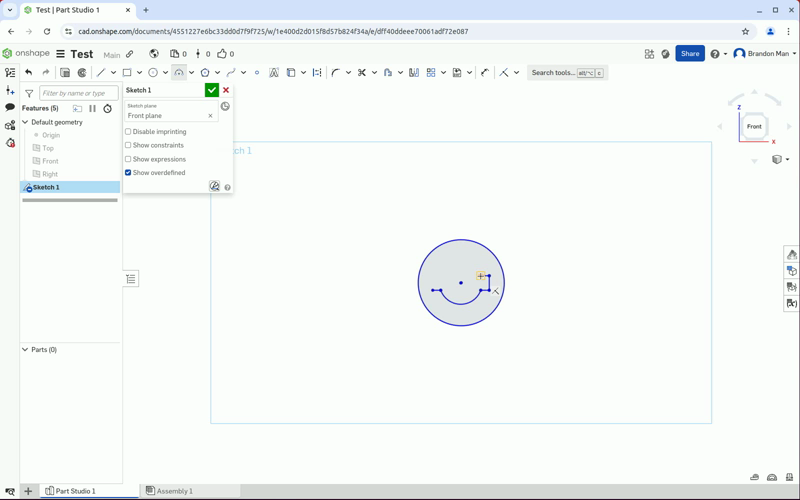
click(480, 275)
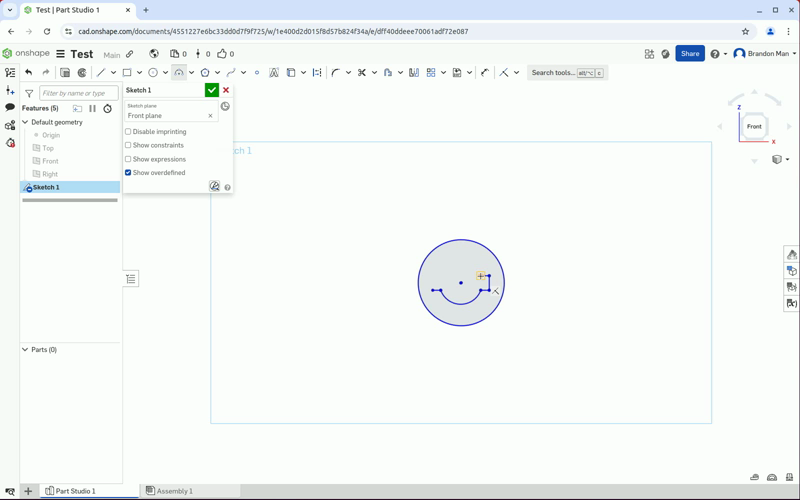
key_down(shift)
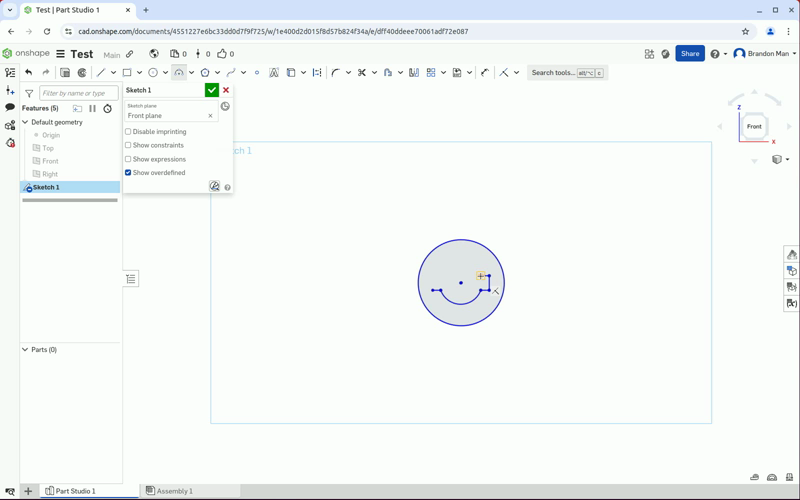
mouse_move(440, 275)
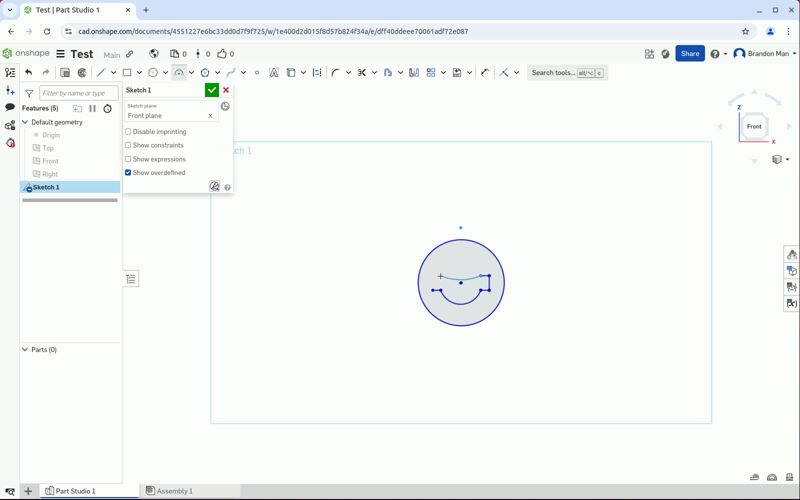
click(440, 275)
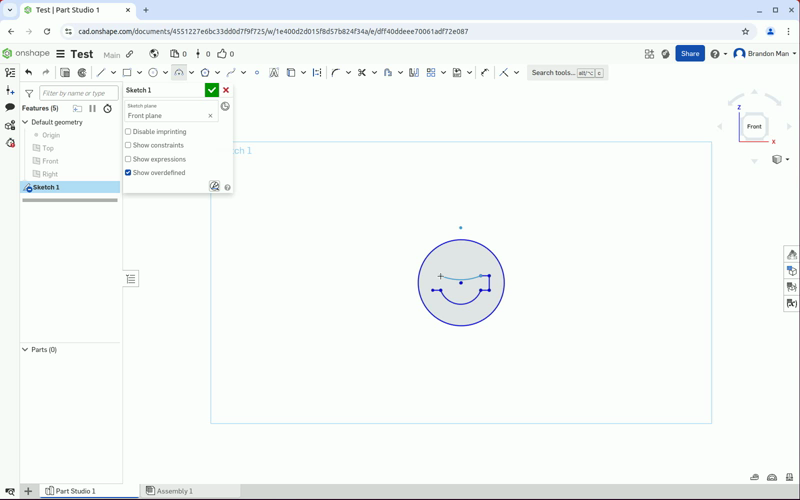
mouse_move(461, 261)
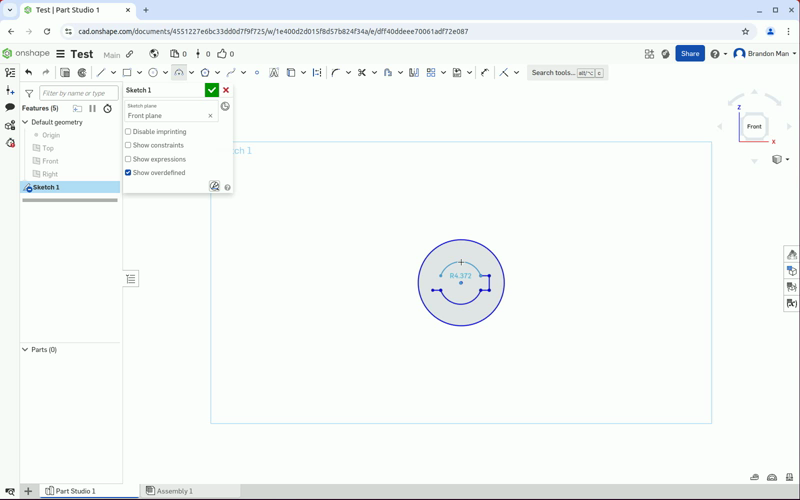
click(461, 261)
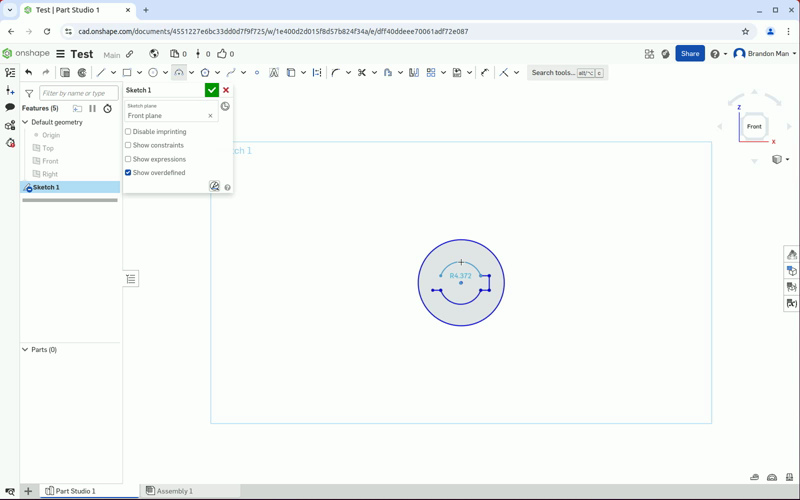
key_up(shift)
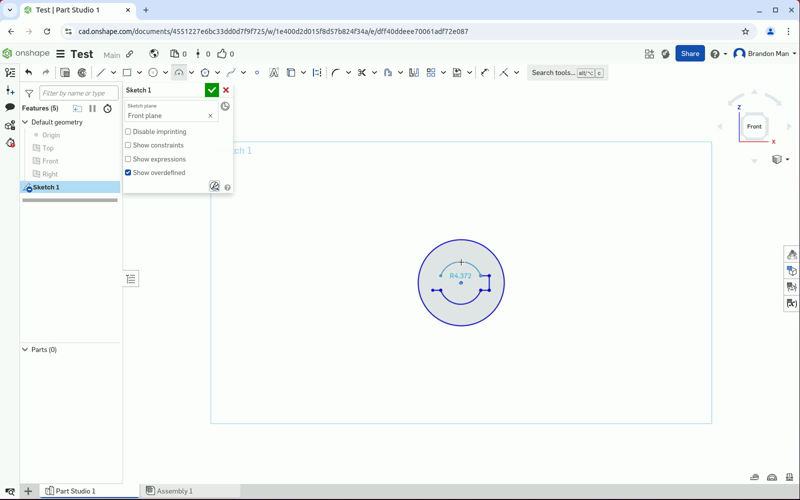
key(esc)
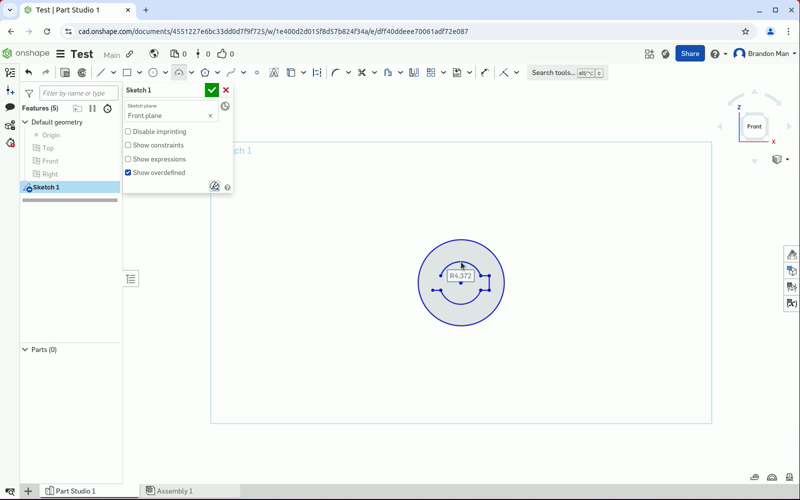
key(l)
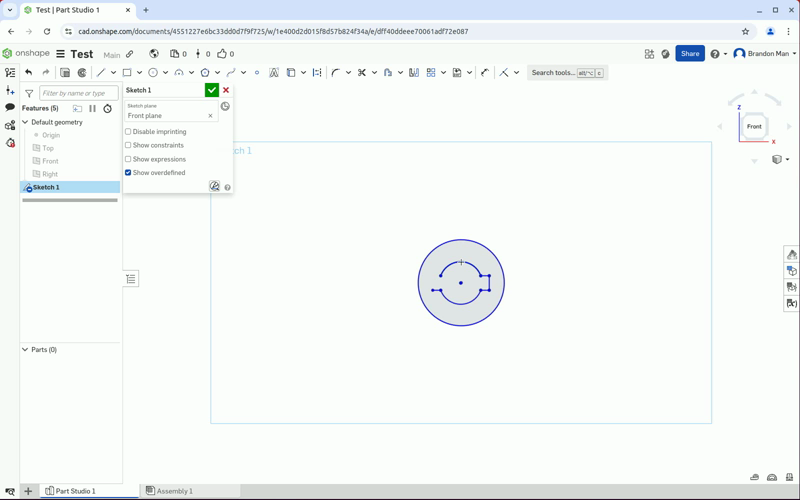
mouse_move(440, 275)
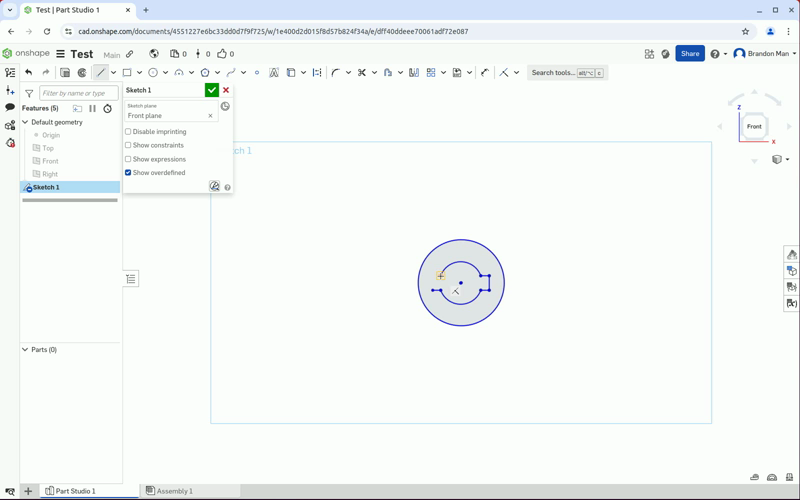
click(440, 275)
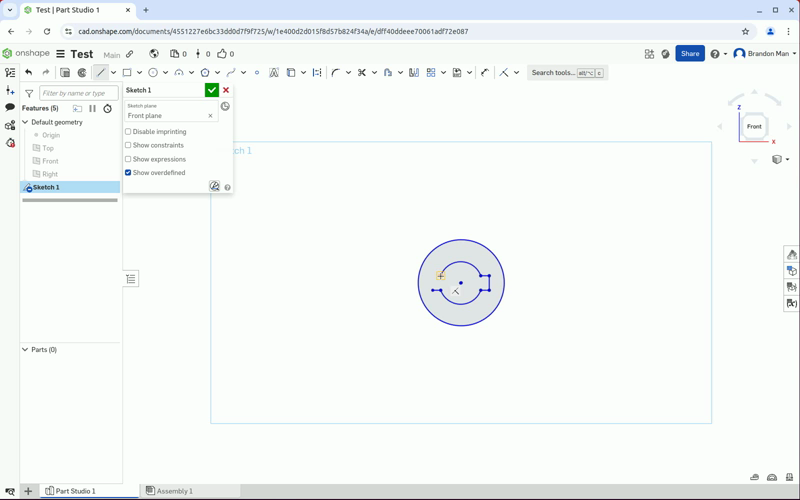
key_down(shift)
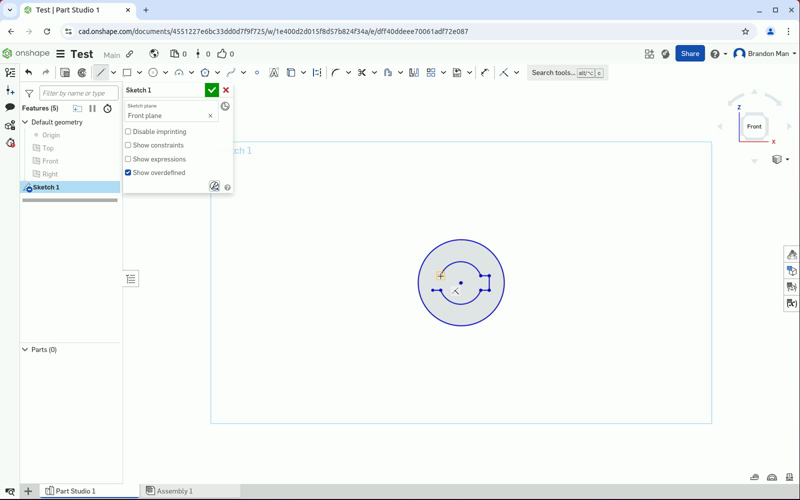
mouse_move(470, 275)
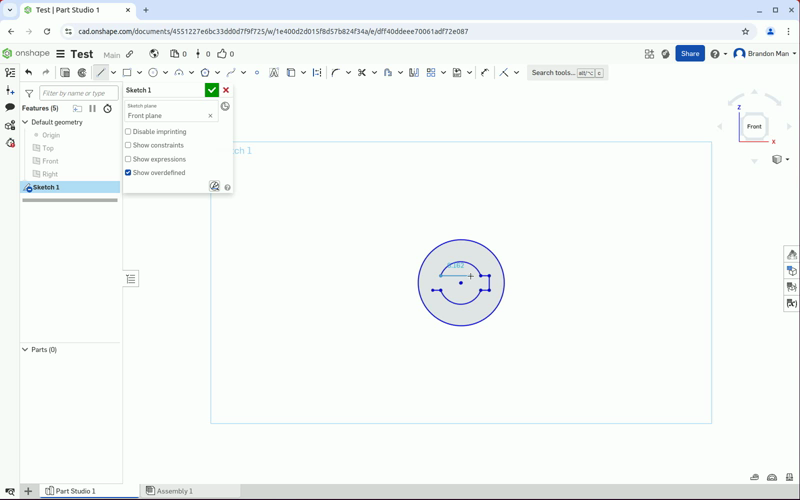
mouse_move(432, 275)
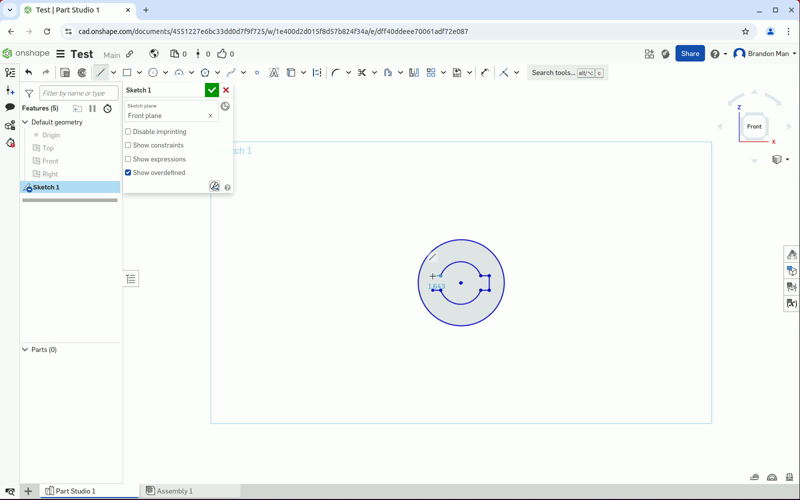
click(432, 275)
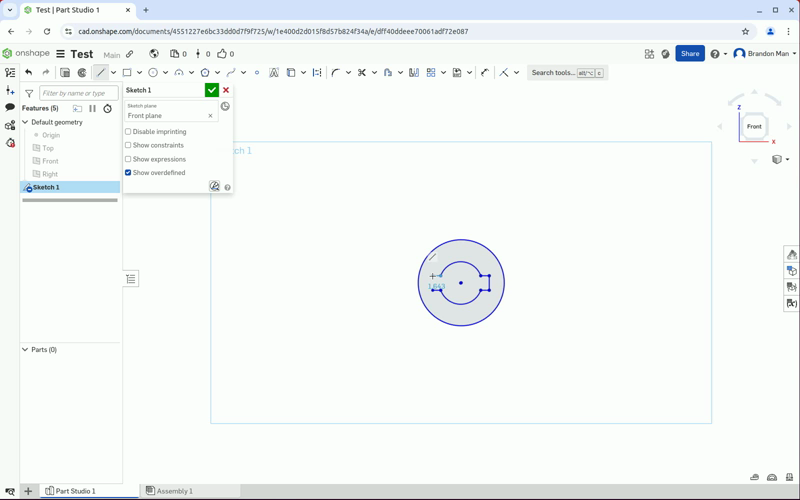
key_up(shift)
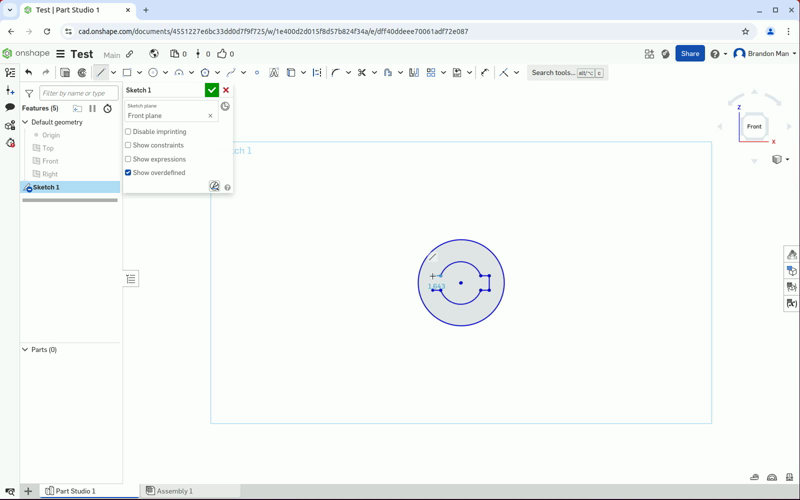
mouse_move(462, 275)
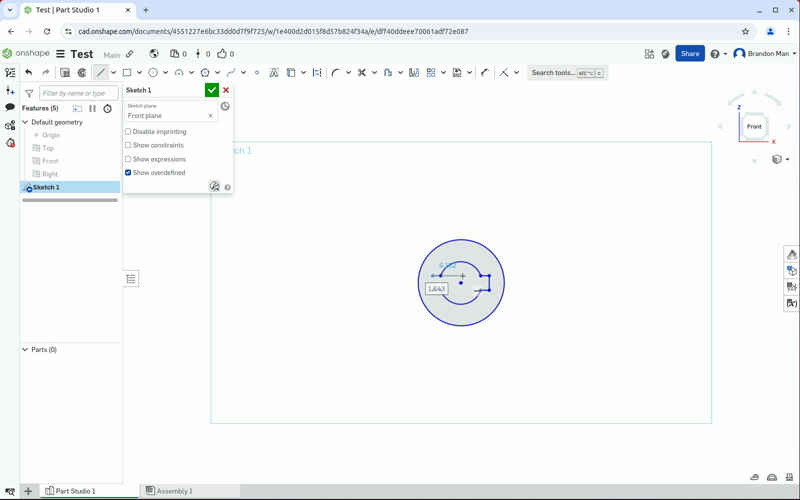
key_down(shift)
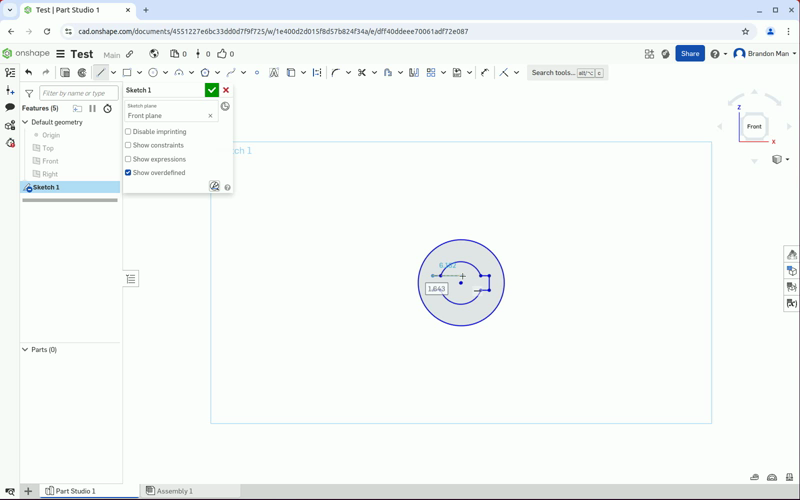
mouse_move(432, 290)
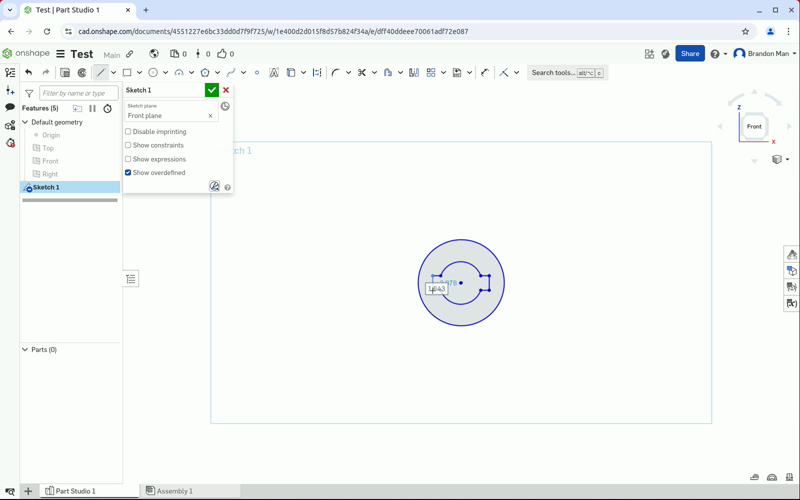
key_up(shift)
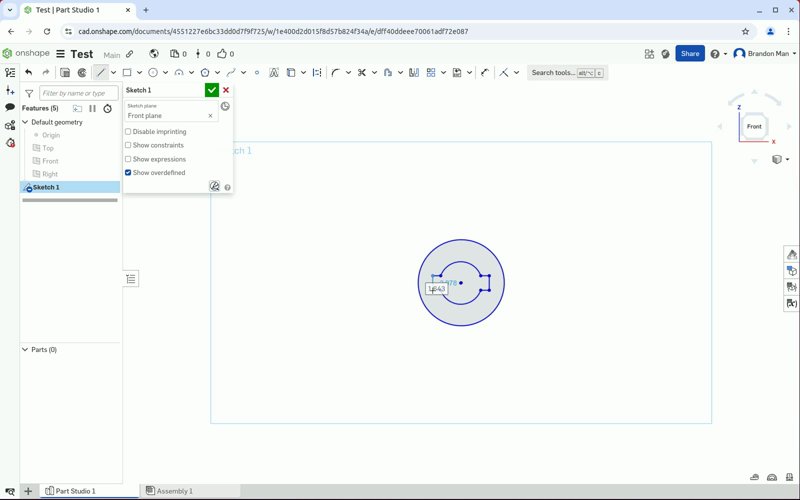
click(432, 290)
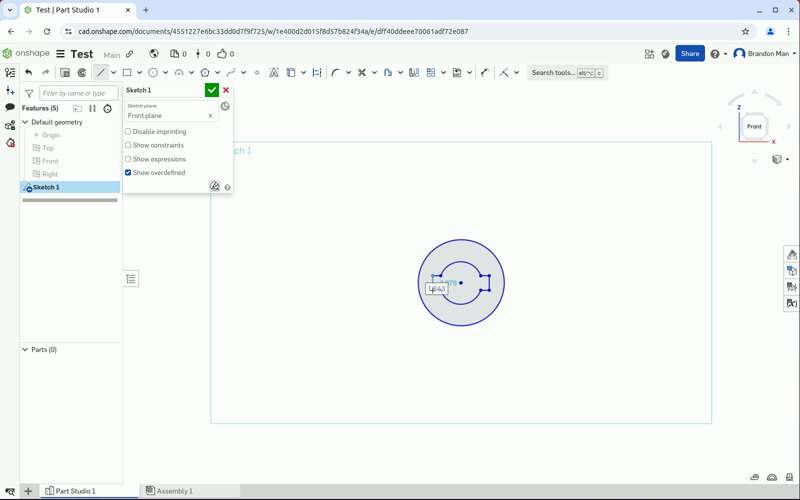
key(esc)
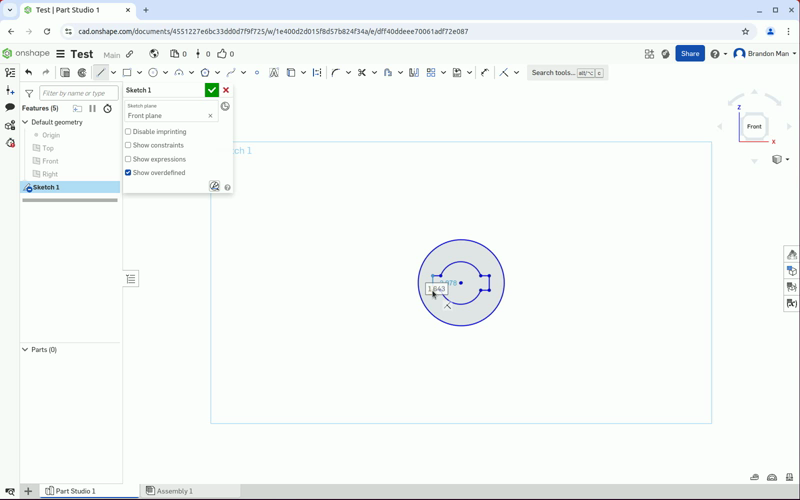
mouse_move(475, 319)
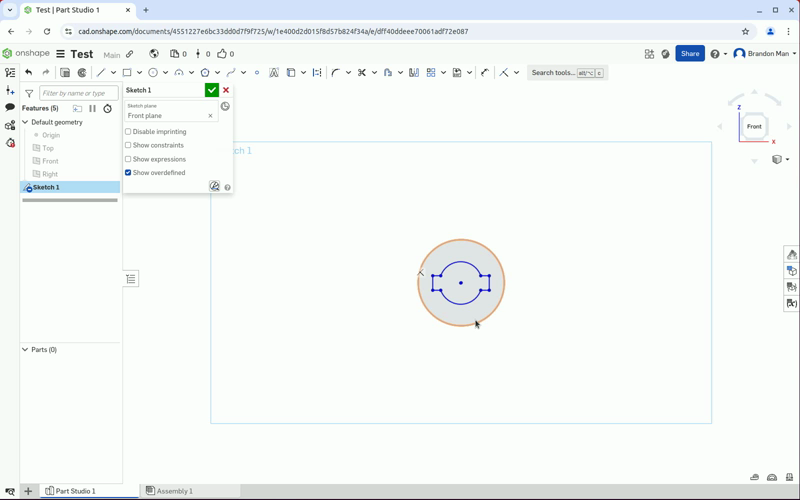
click(475, 319)
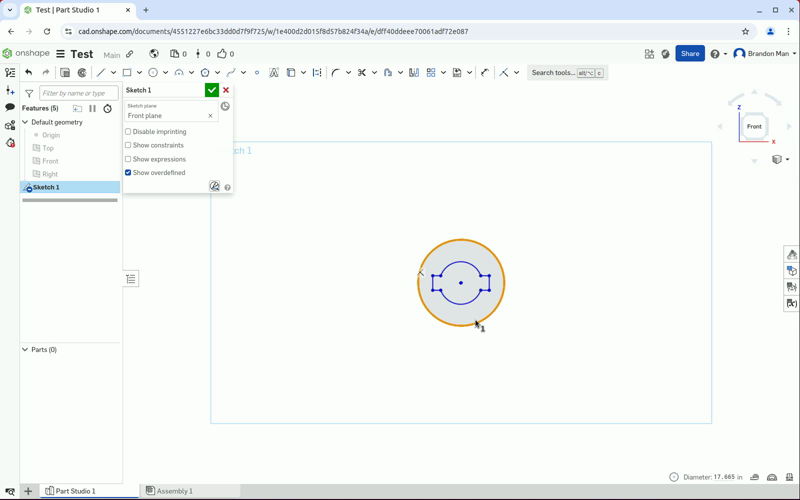
mouse_move(73, 352)
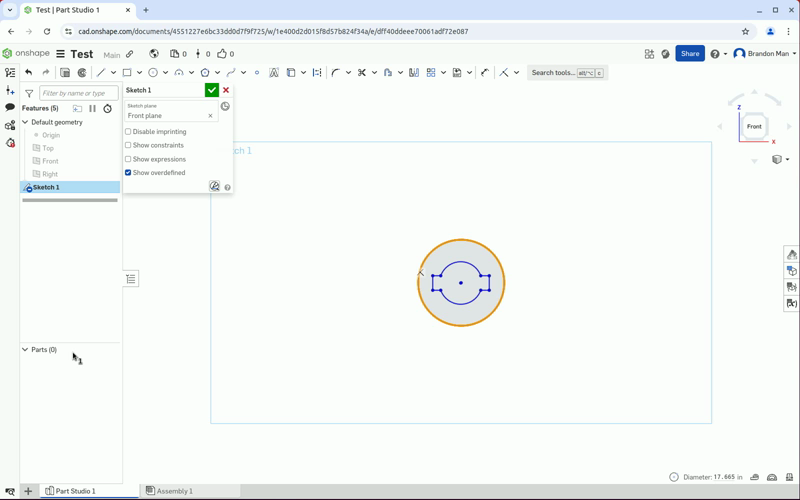
key(shift+y)
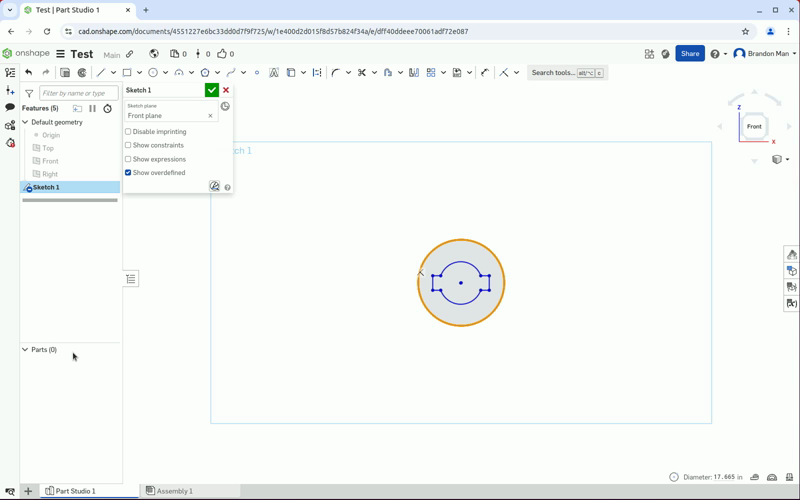
key(shift+e)
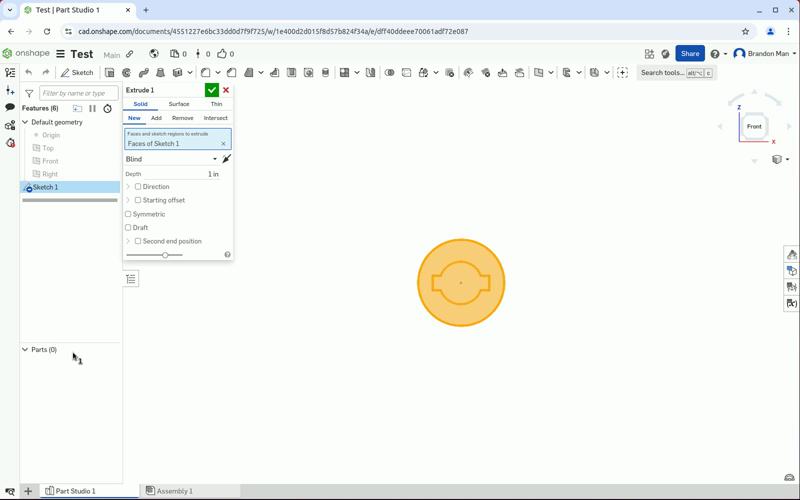
mouse_move(143, 106)
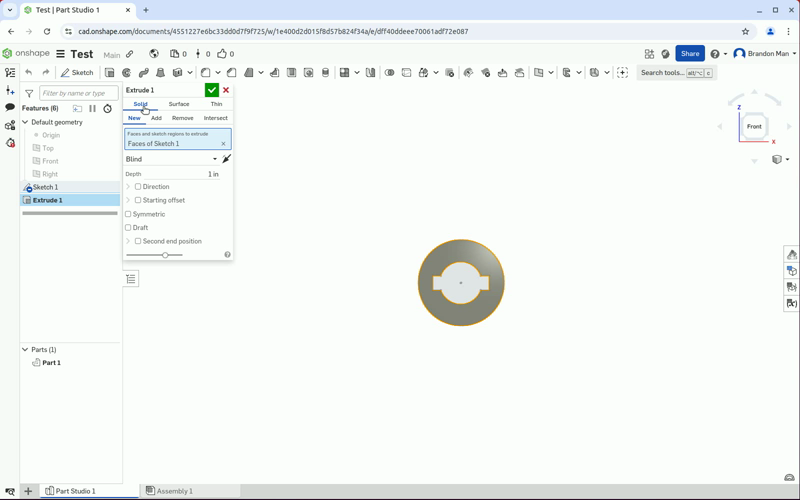
click(143, 106)
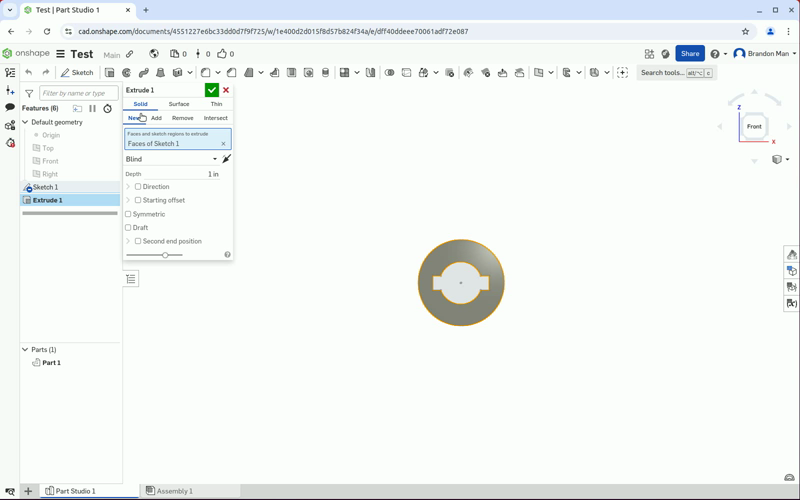
mouse_move(137, 120)
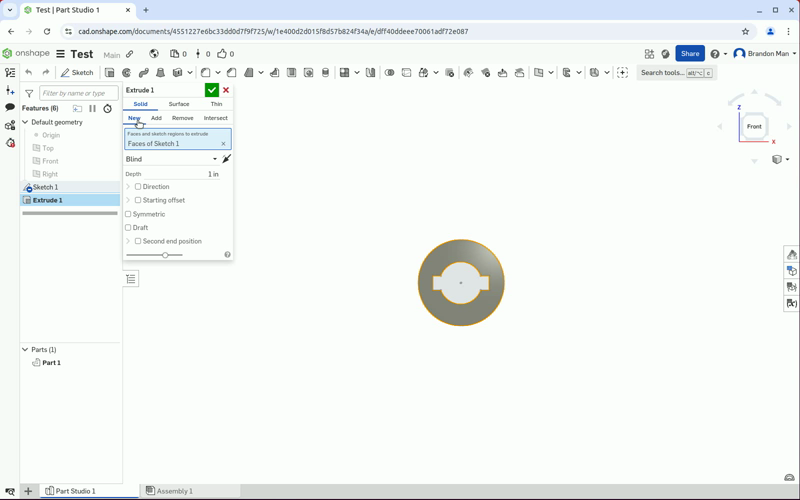
click(137, 120)
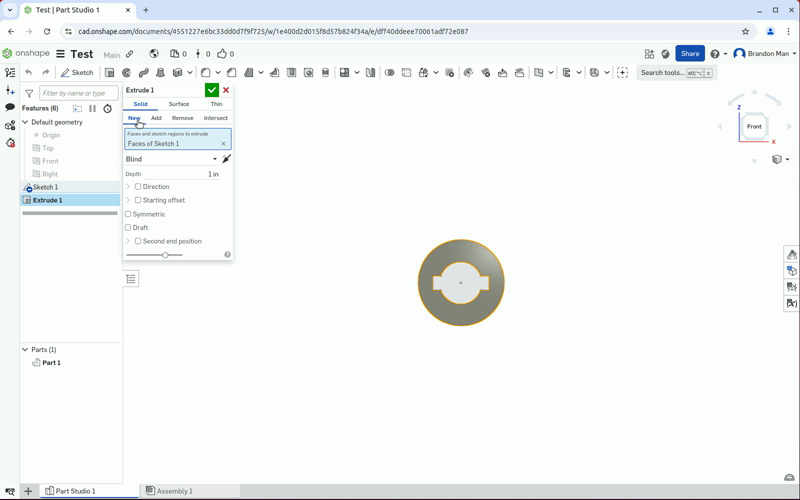
key(tab, 4)
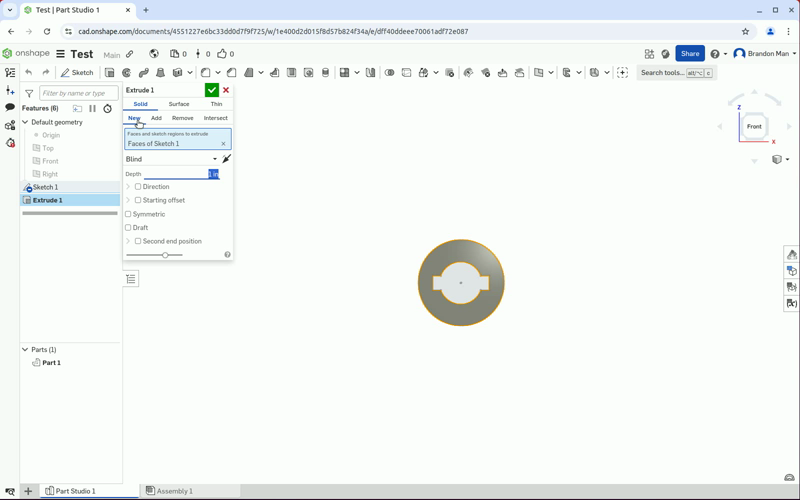
text(7.703)
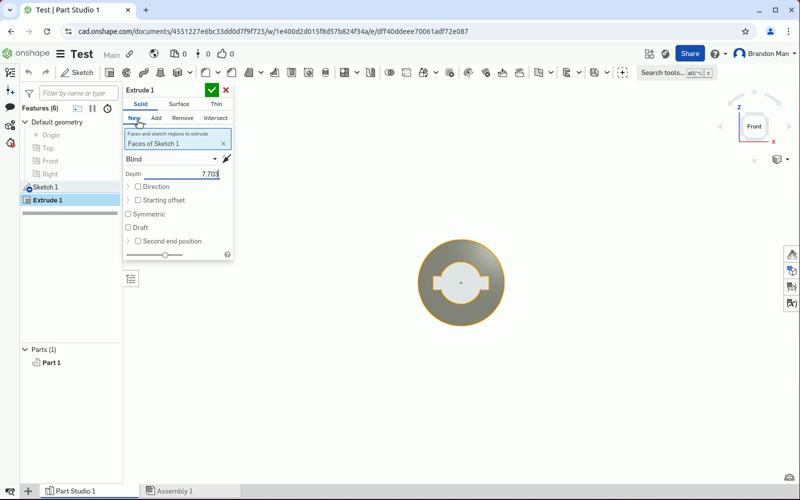
key(enter)
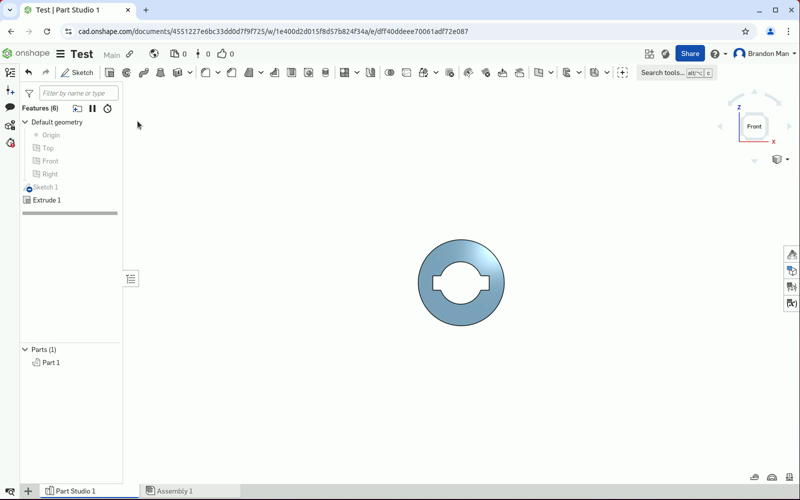
key(shift+h)
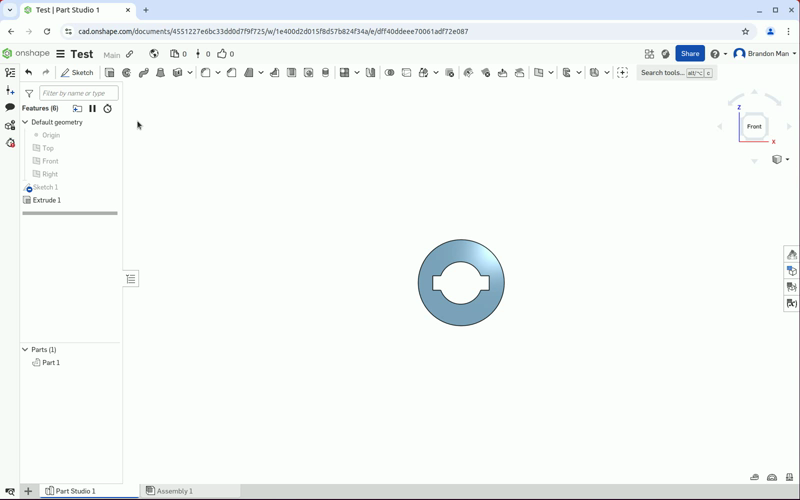
key(shift+h)
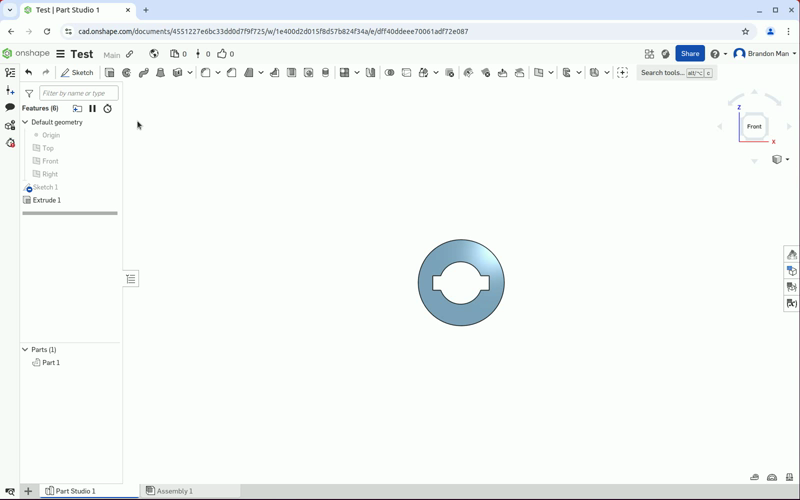
mouse_move(73, 189)
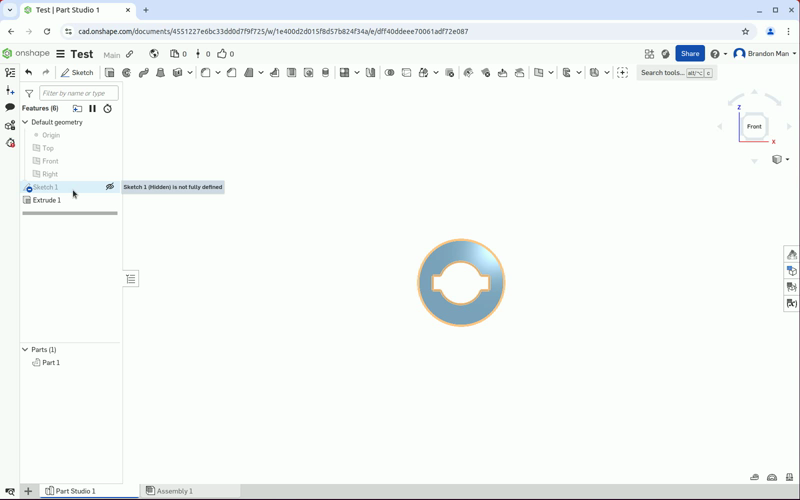
click(73, 189)
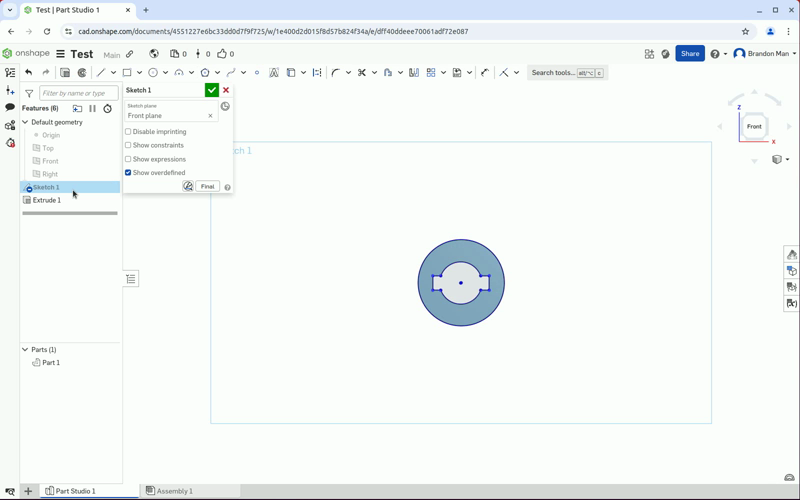
mouse_move(229, 92)
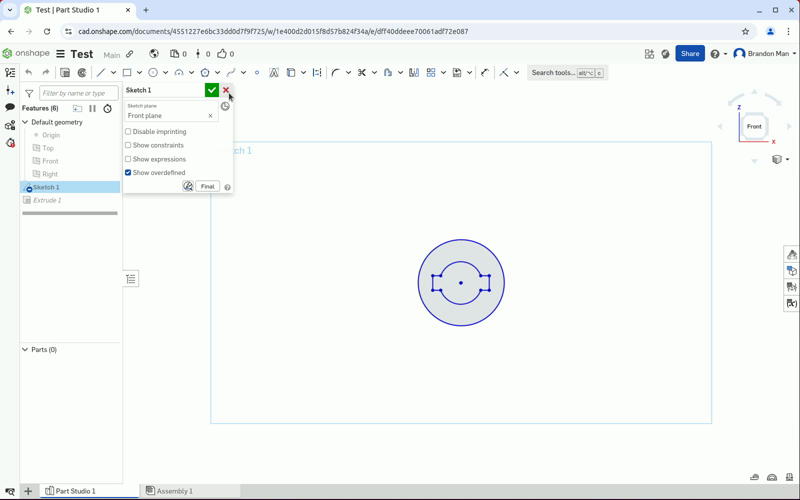
click(229, 92)
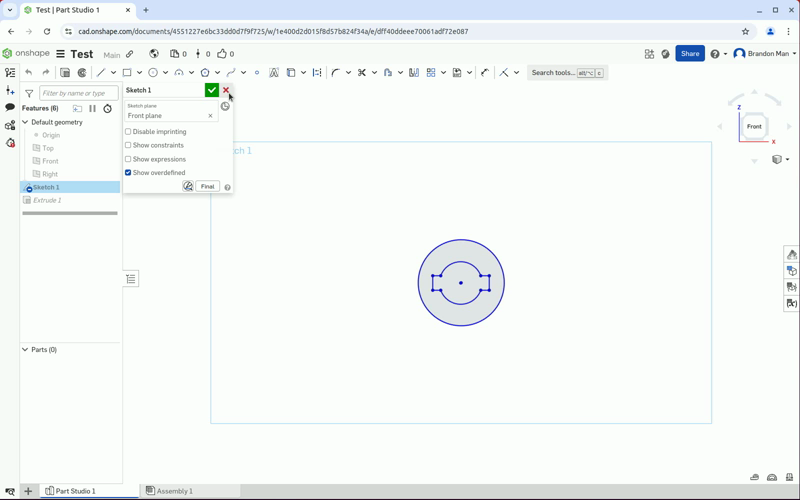
key(shift+s)
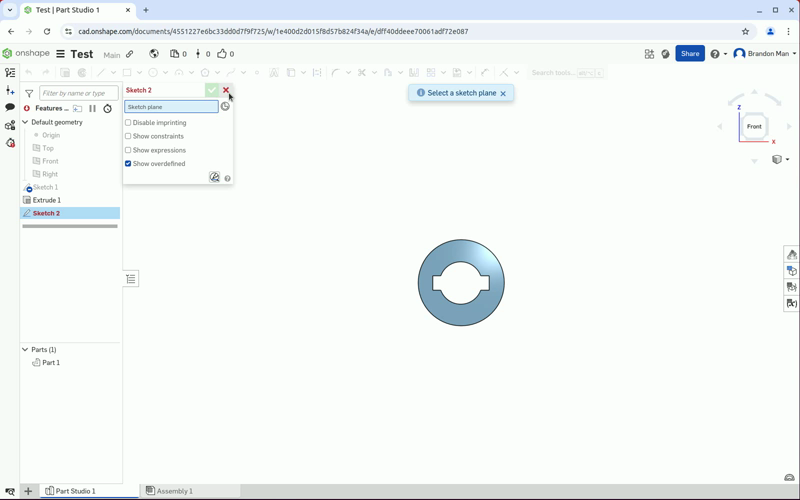
mouse_move(73, 163)
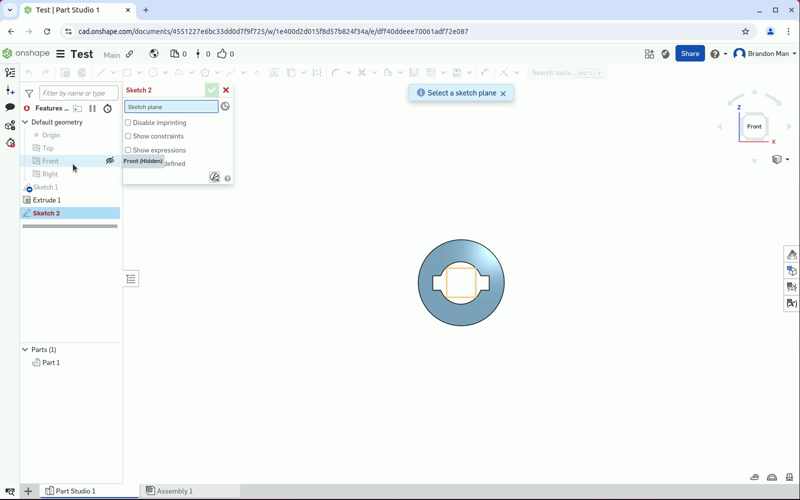
click(73, 163)
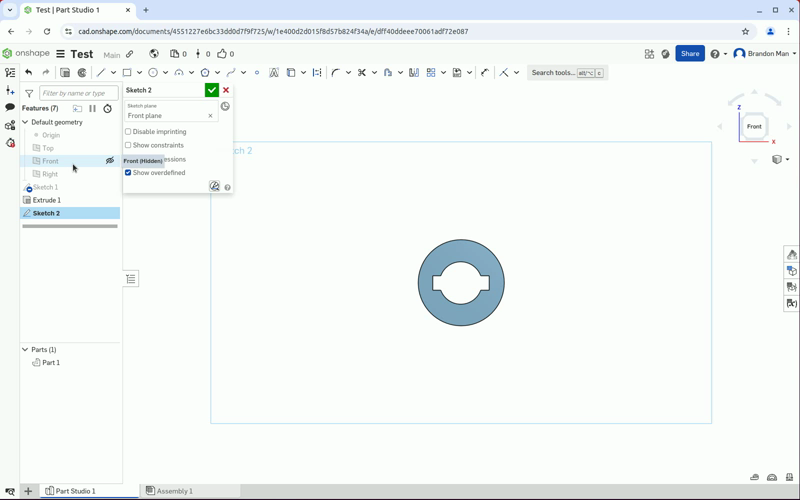
mouse_move(73, 352)
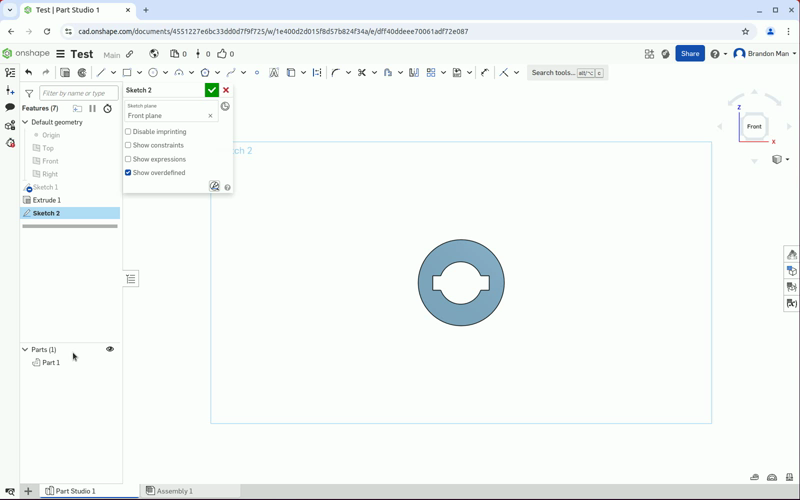
key(y)
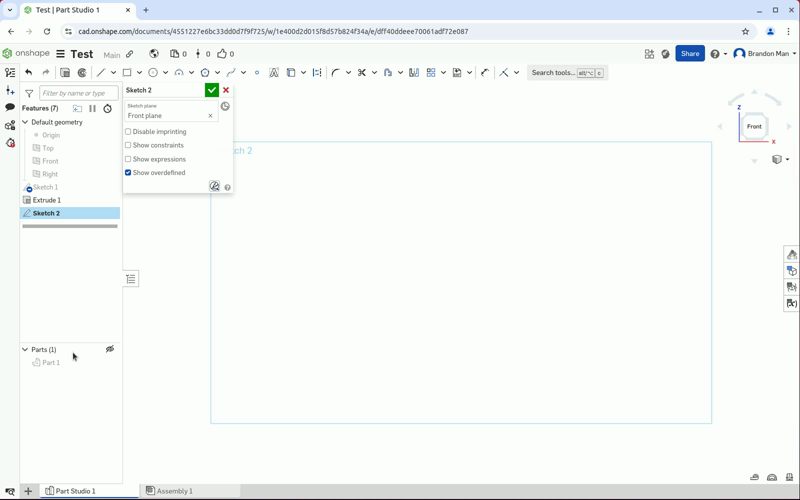
key(l)
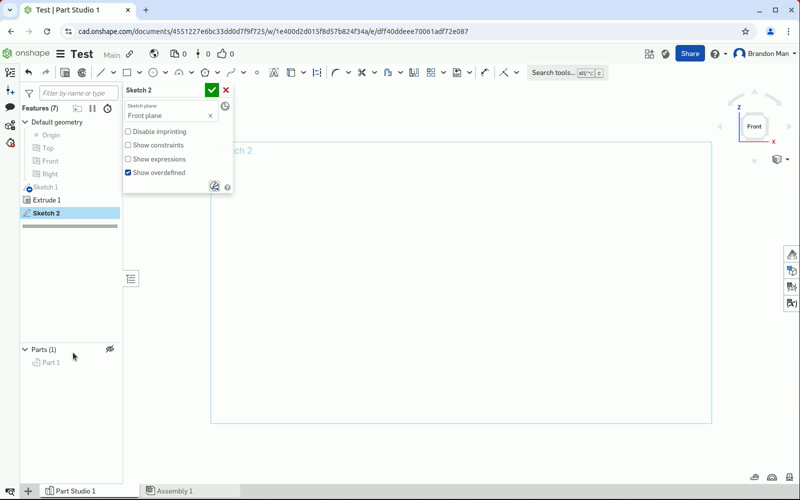
key_down(shift)
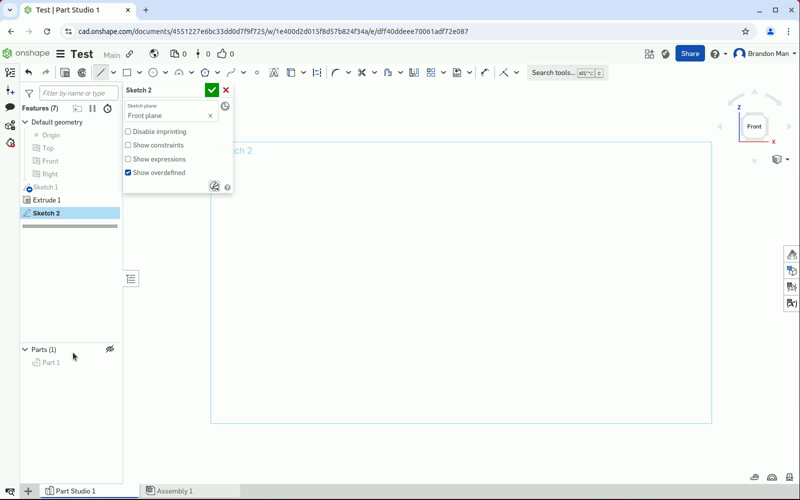
mouse_move(467, 324)
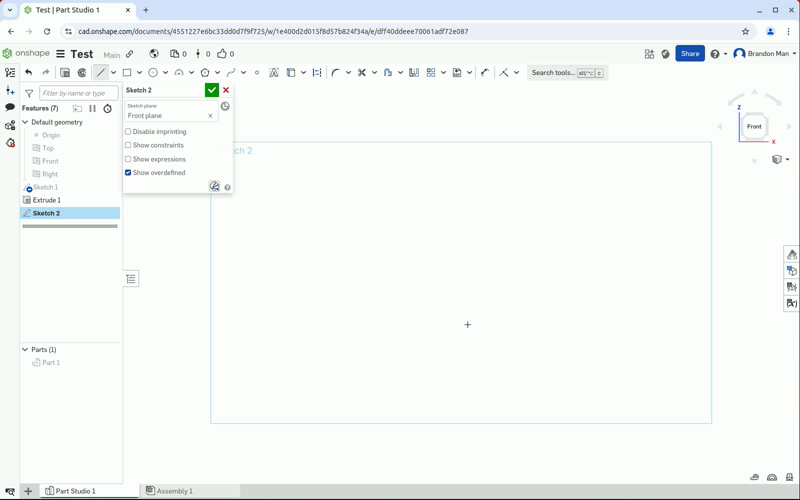
click(467, 324)
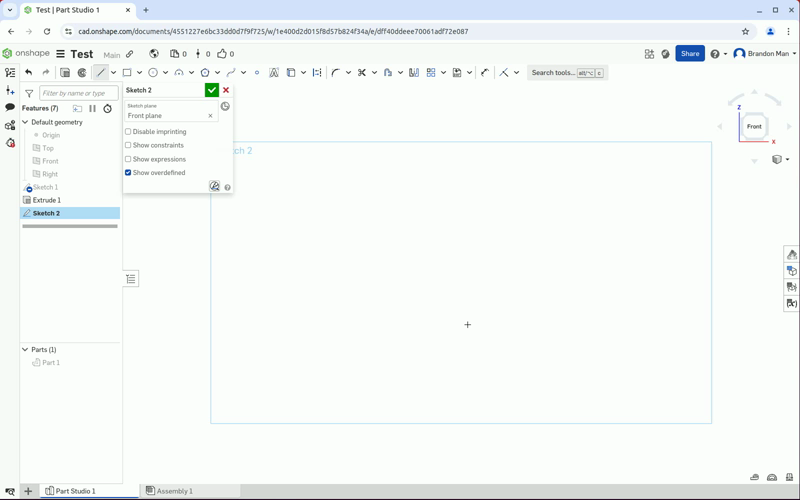
key_up(shift)
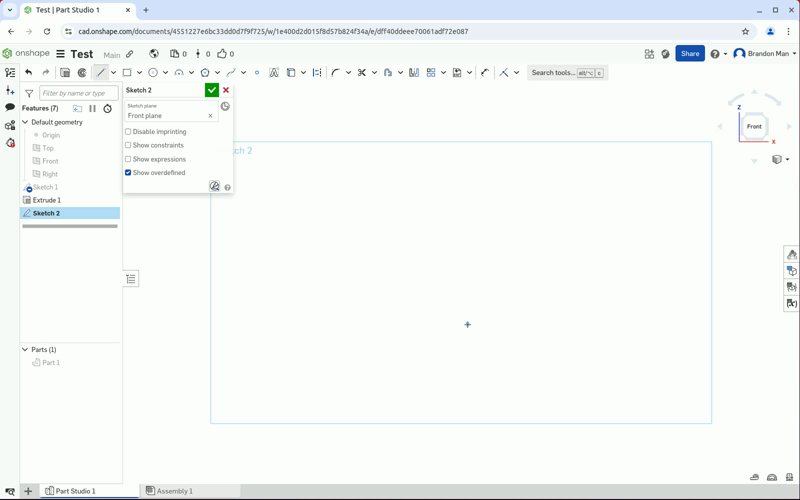
key_down(shift)
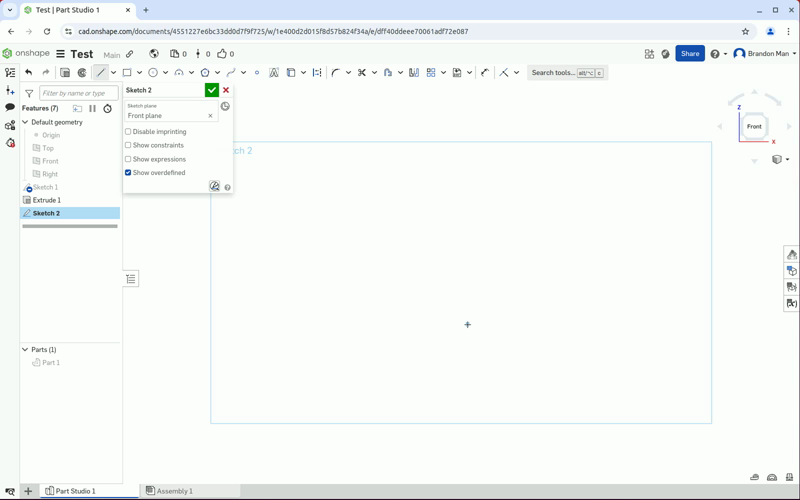
mouse_move(550, 309)
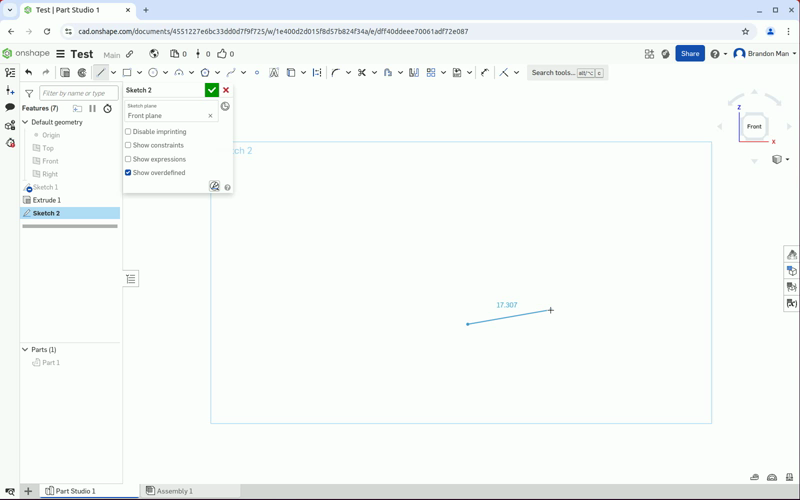
click(550, 309)
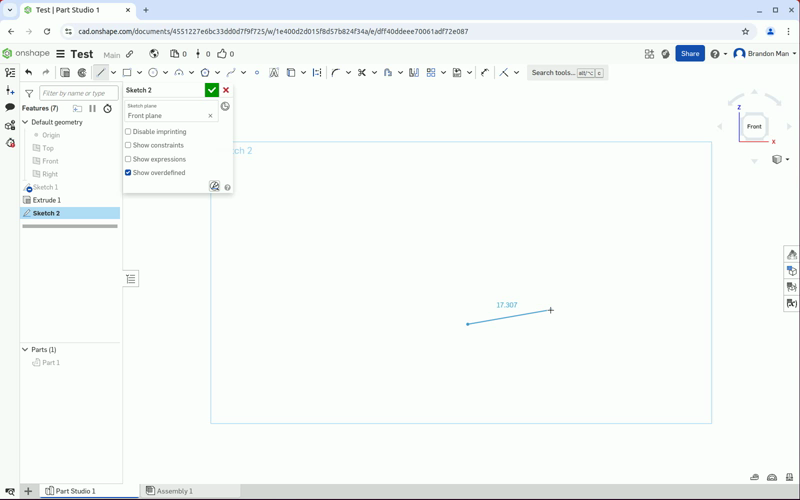
key_up(shift)
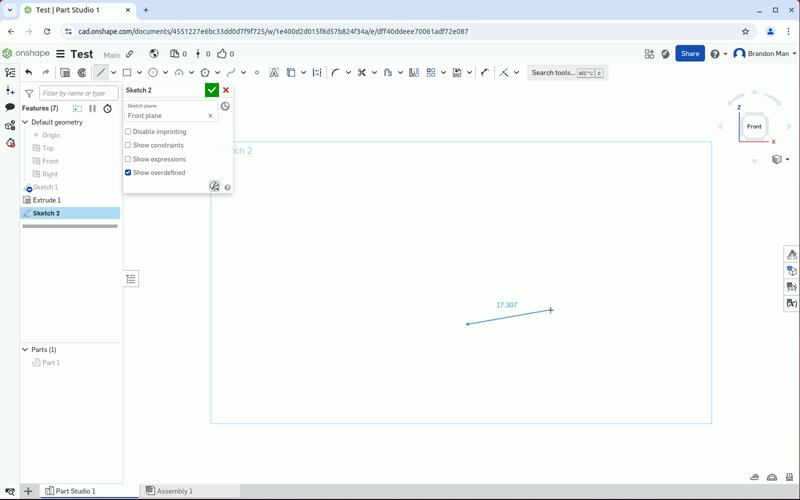
key(esc)
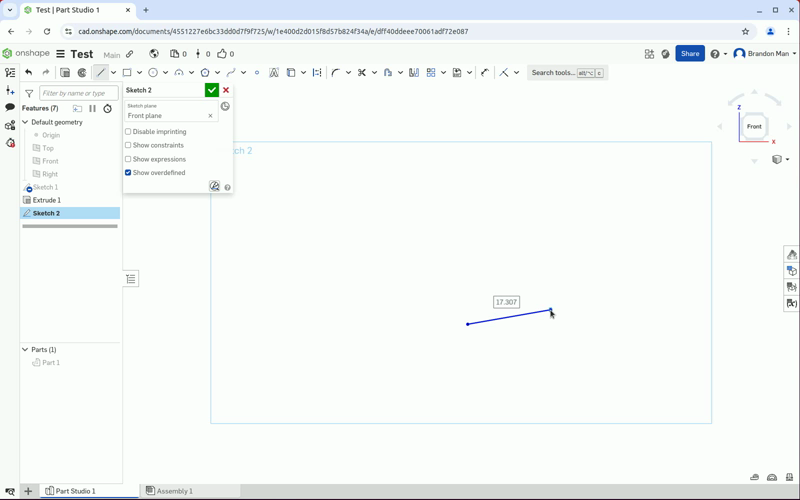
key(a)
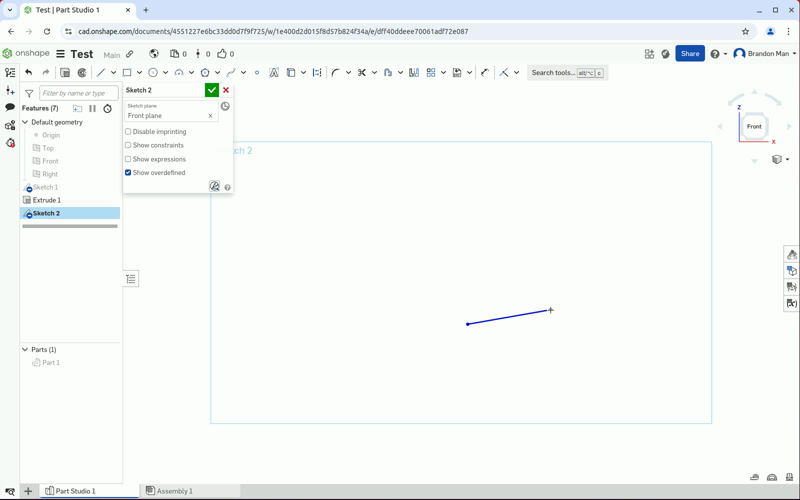
mouse_move(550, 309)
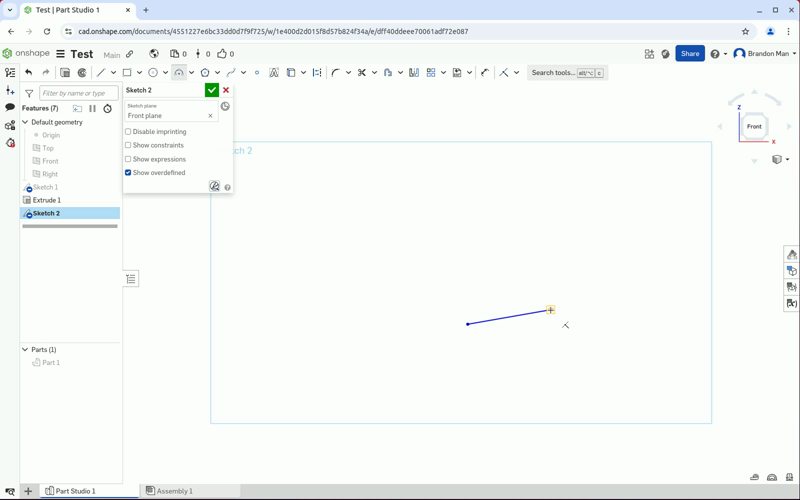
click(550, 309)
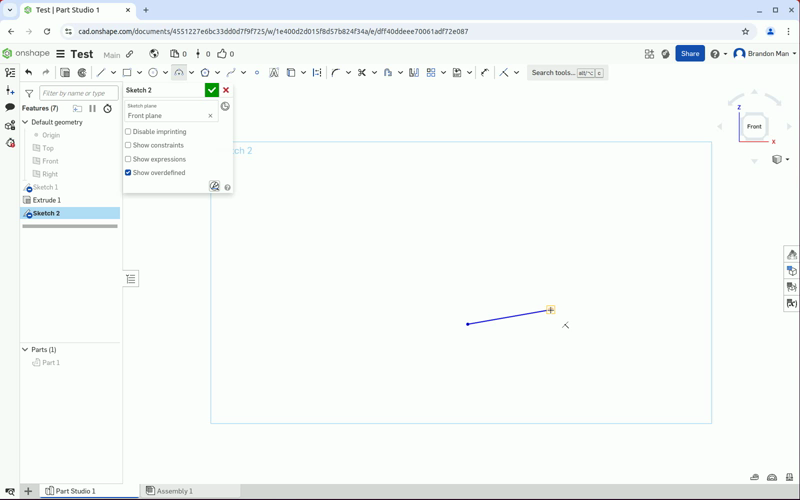
key_down(shift)
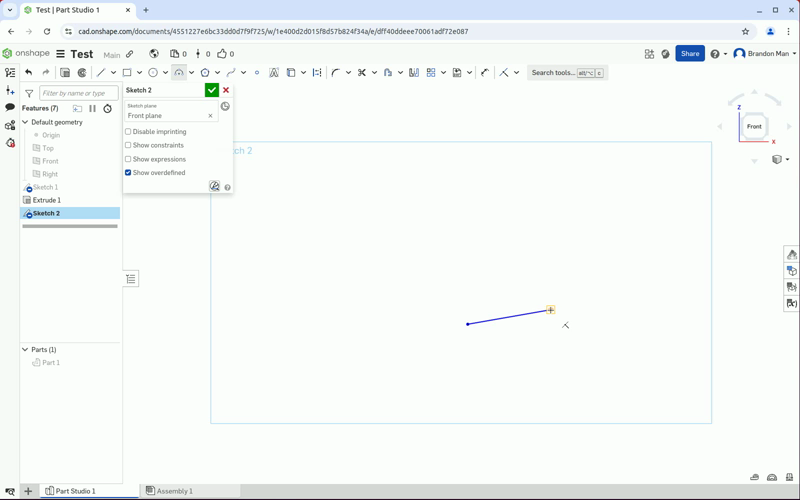
mouse_move(550, 254)
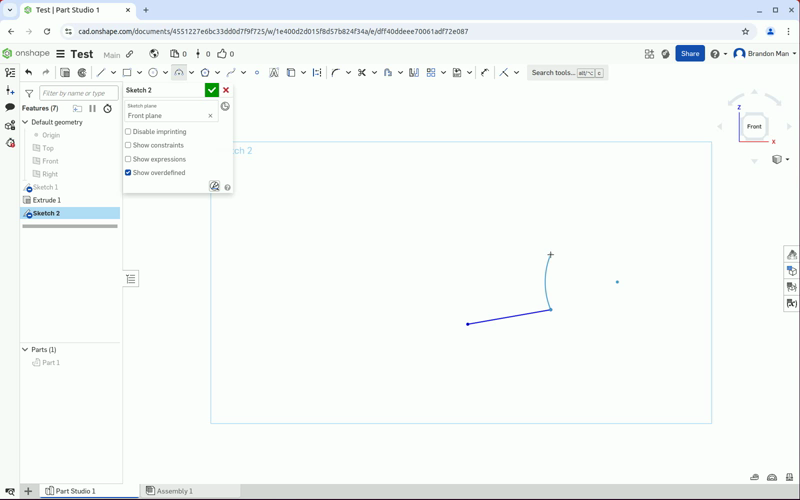
click(550, 254)
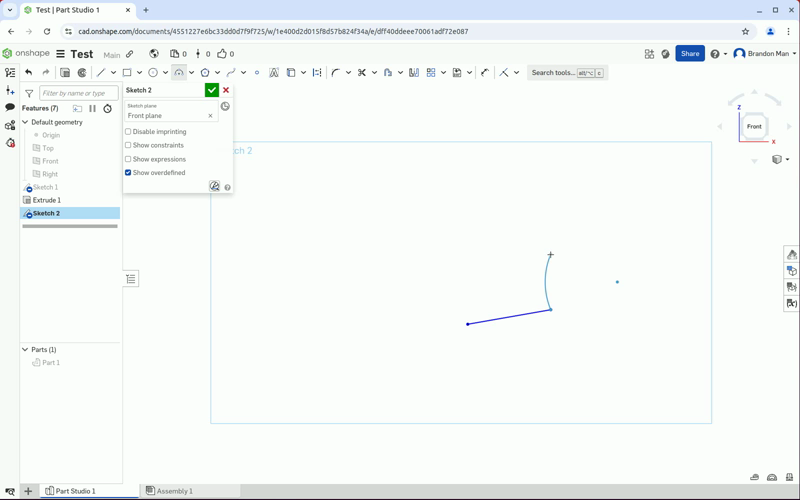
mouse_move(517, 282)
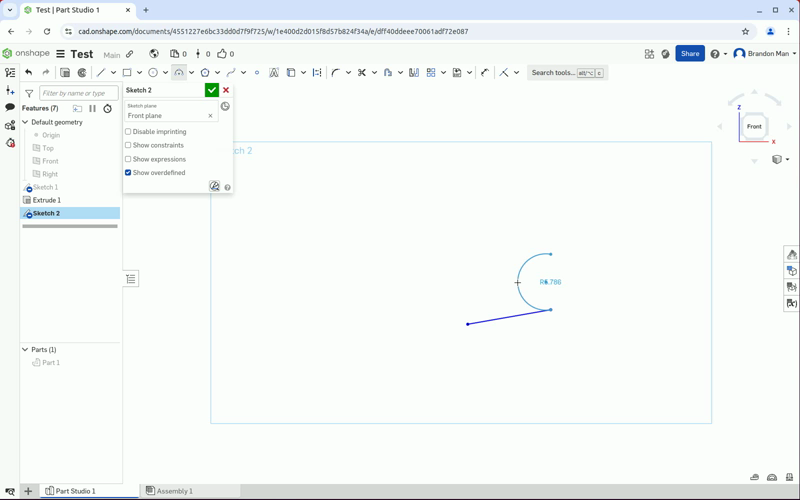
click(517, 282)
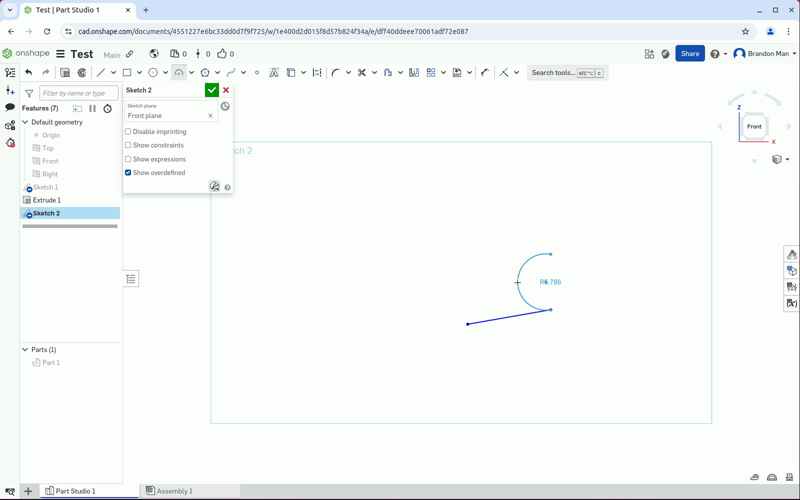
key_up(shift)
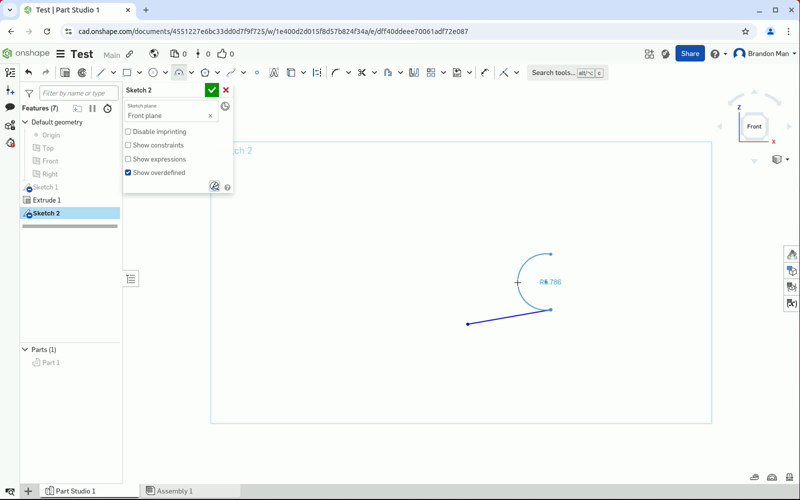
key(esc)
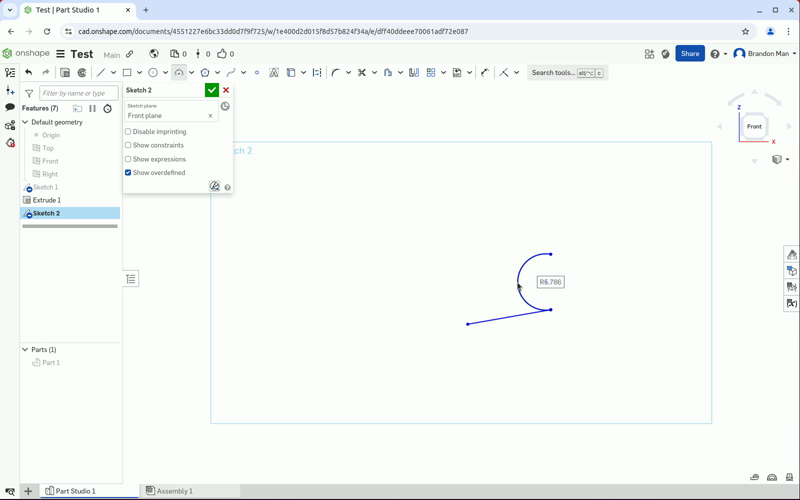
key(l)
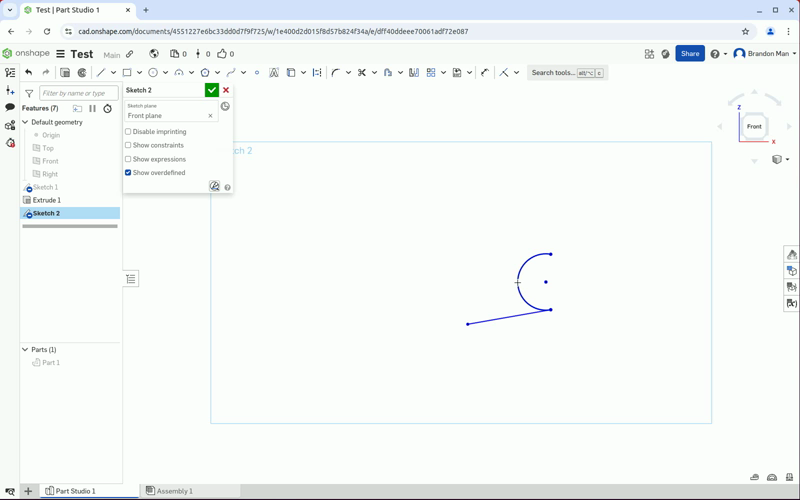
mouse_move(550, 254)
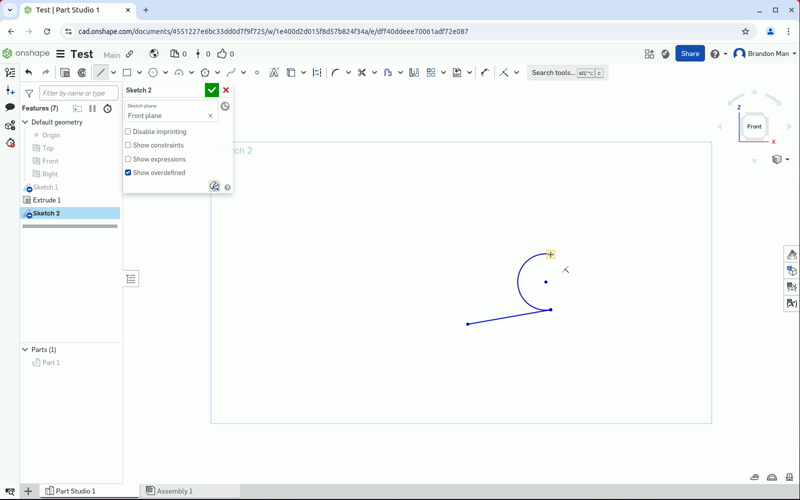
click(550, 254)
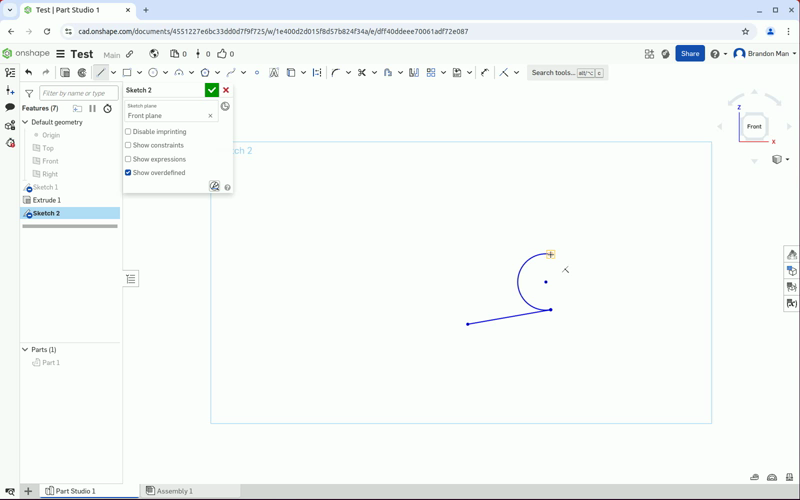
key_down(shift)
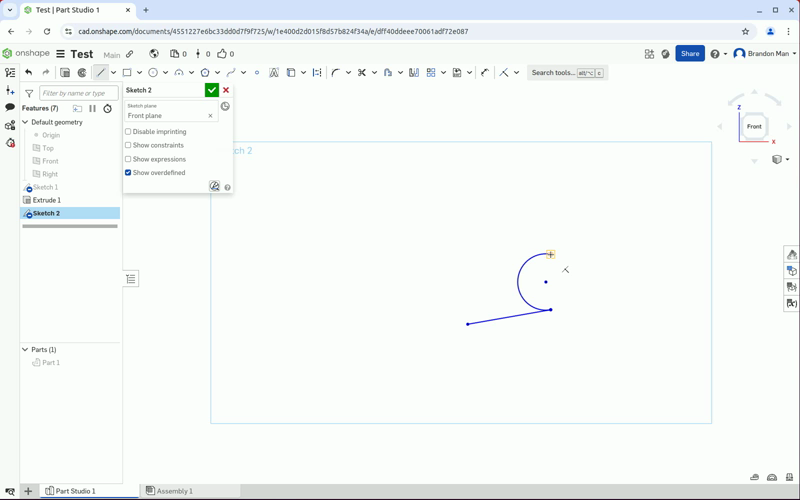
mouse_move(467, 240)
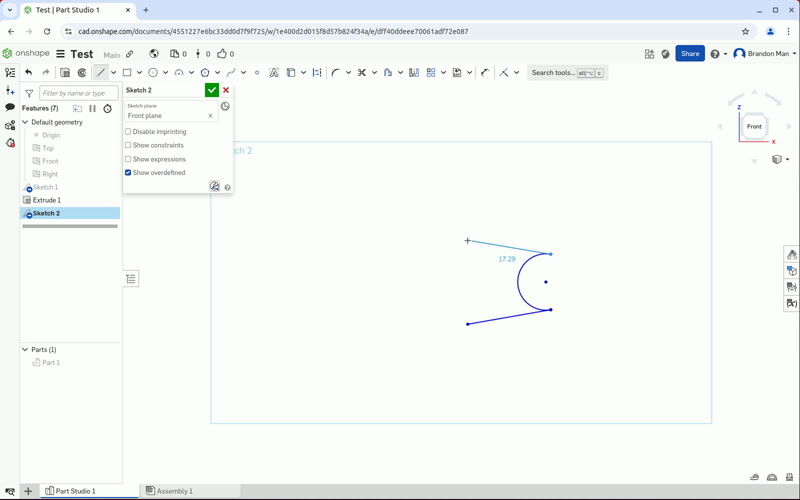
click(467, 240)
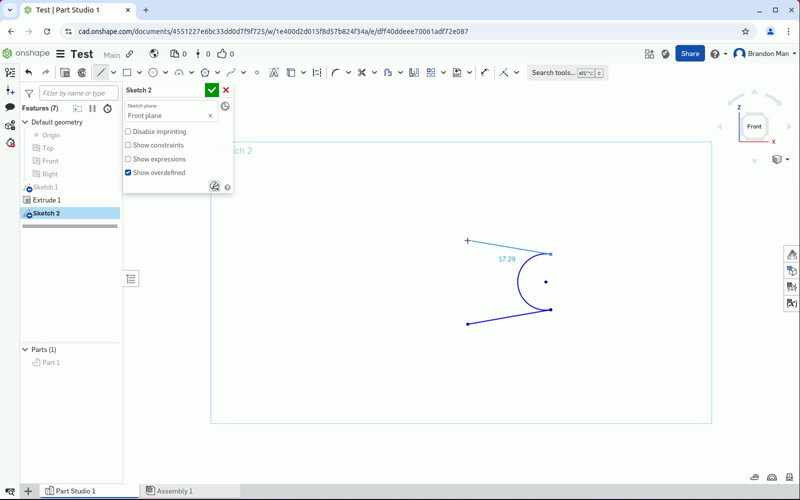
key_up(shift)
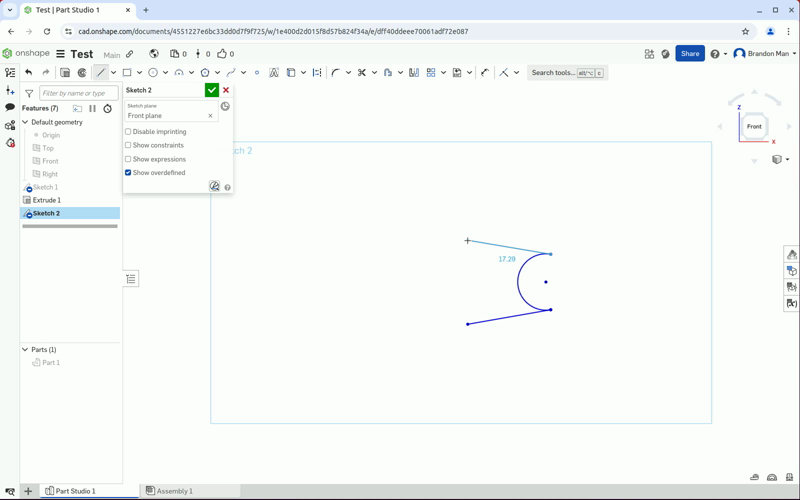
key(esc)
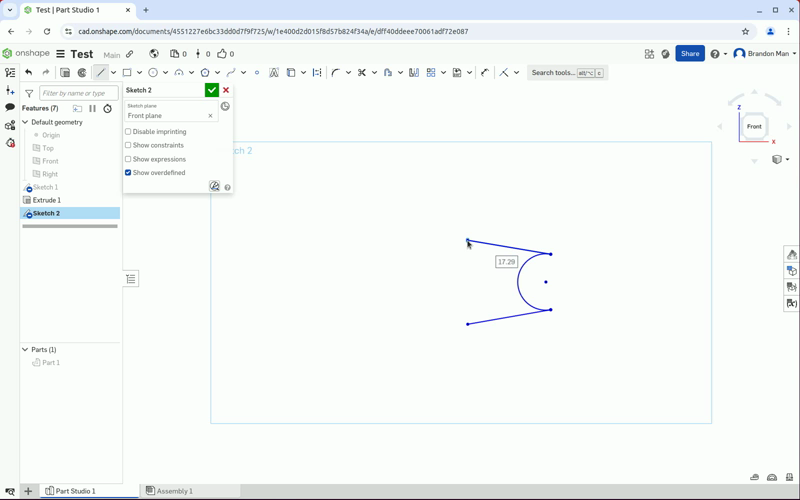
key(a)
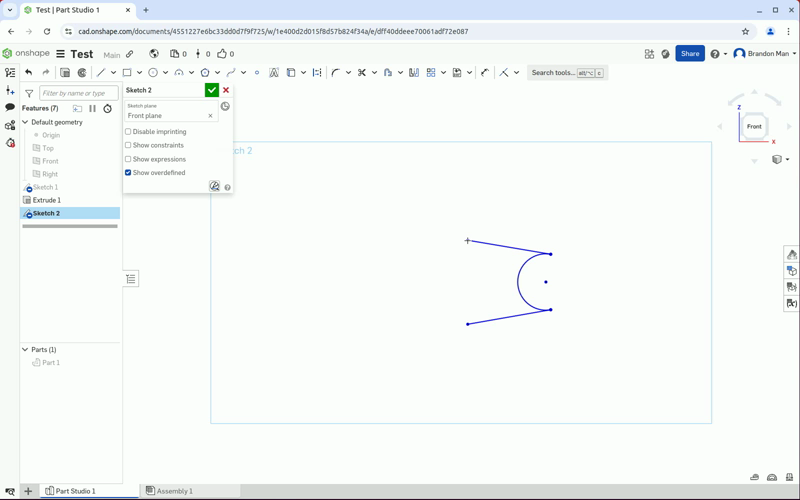
mouse_move(467, 240)
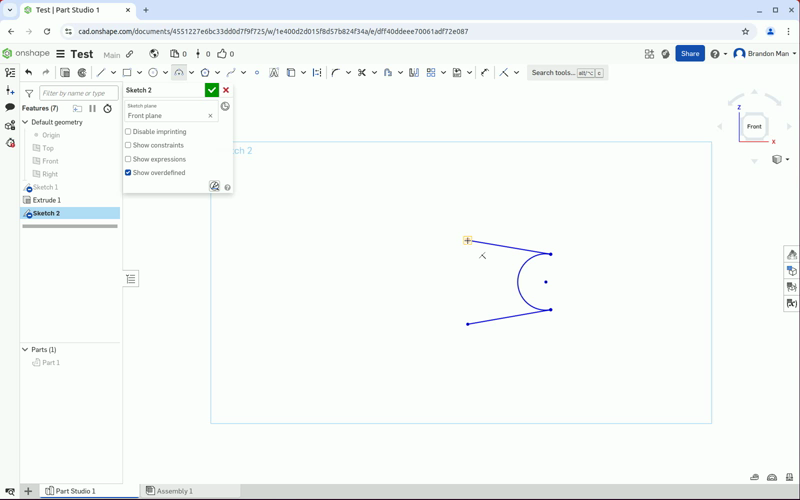
click(467, 240)
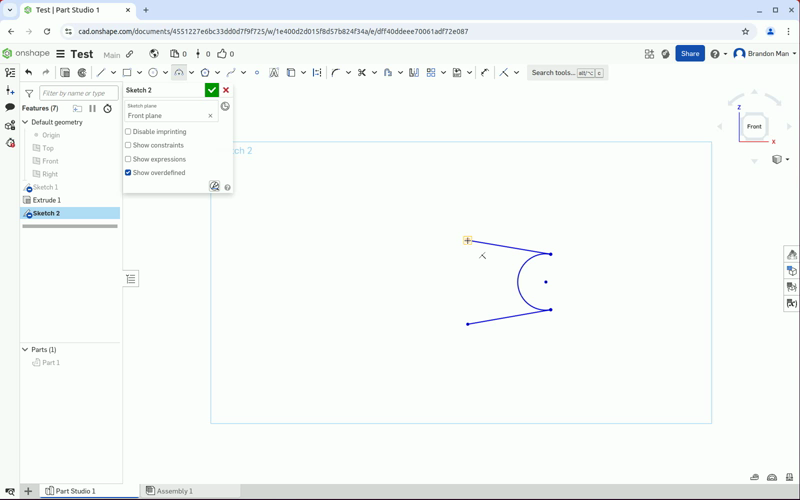
mouse_move(467, 324)
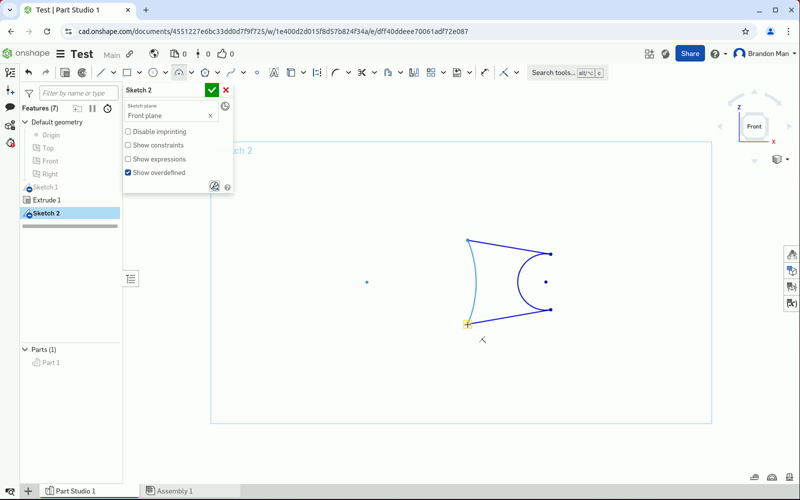
click(467, 324)
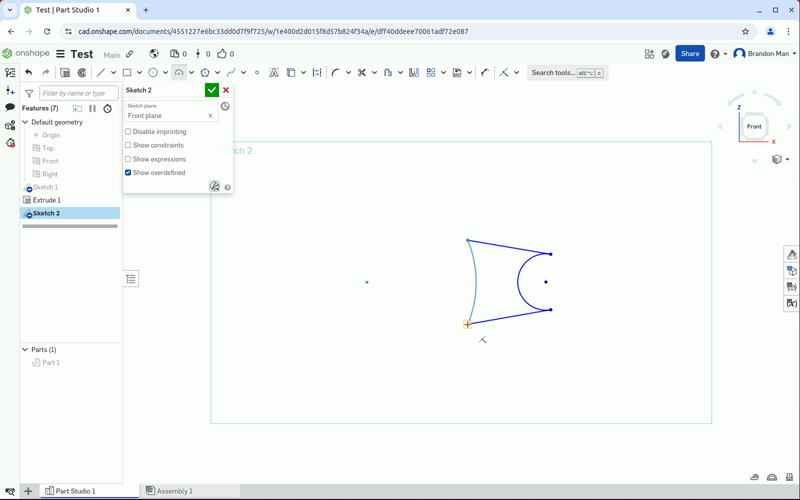
key_down(shift)
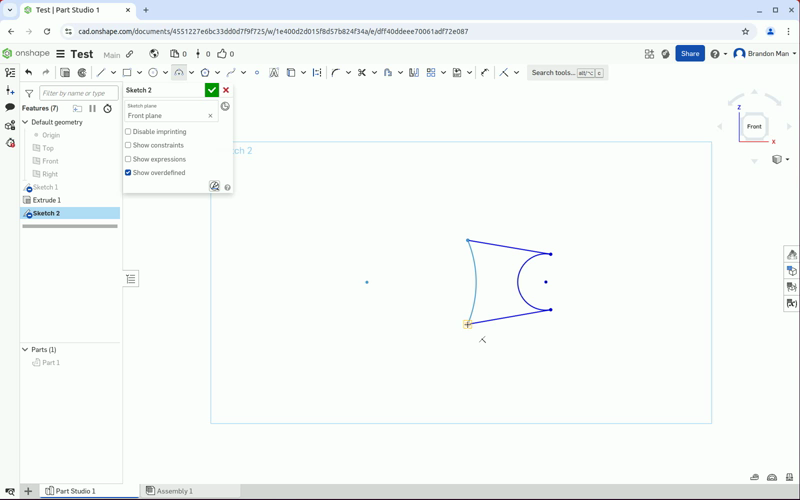
mouse_move(503, 282)
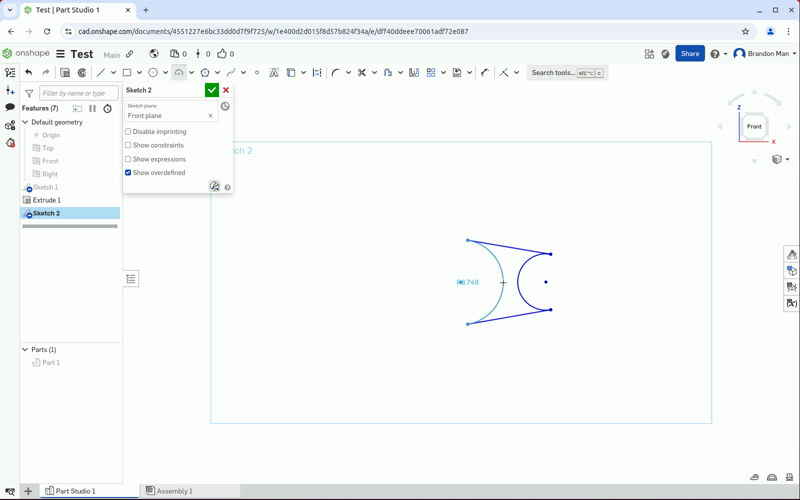
click(503, 282)
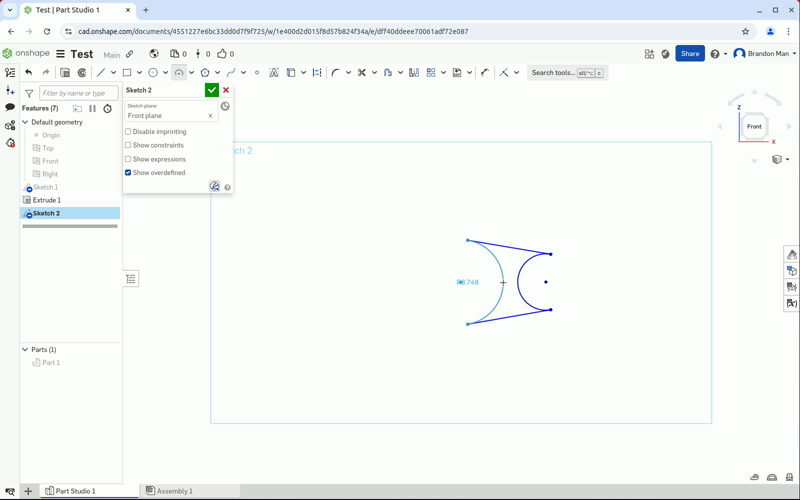
key_up(shift)
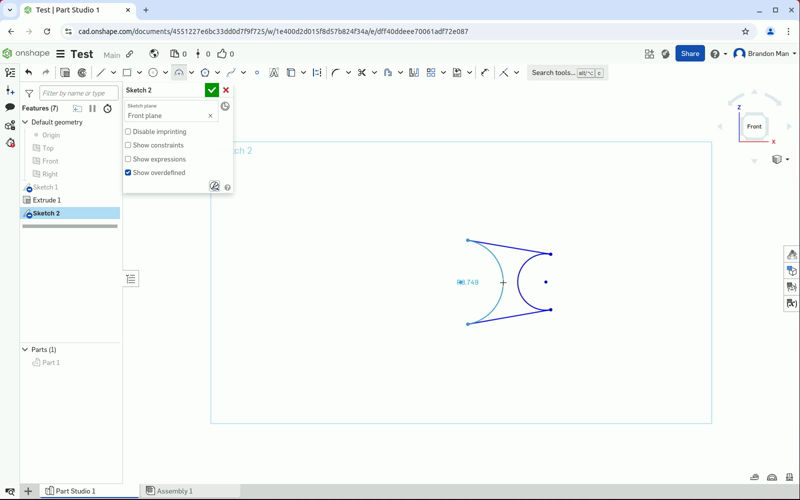
key(esc)
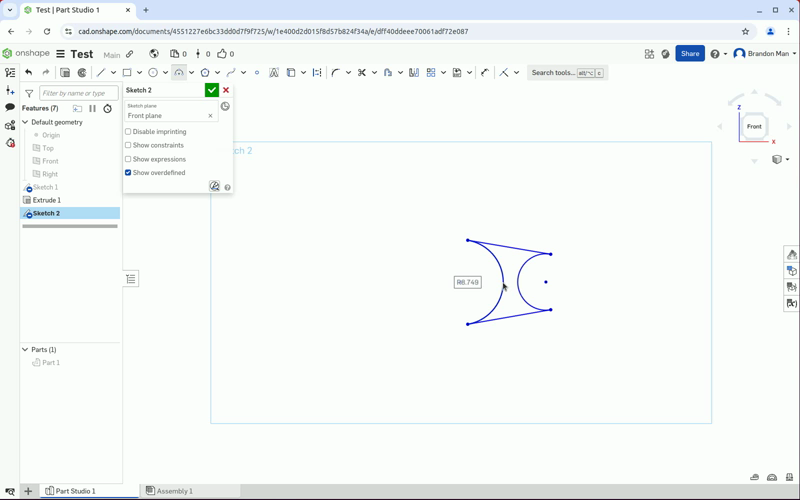
mouse_move(520, 308)
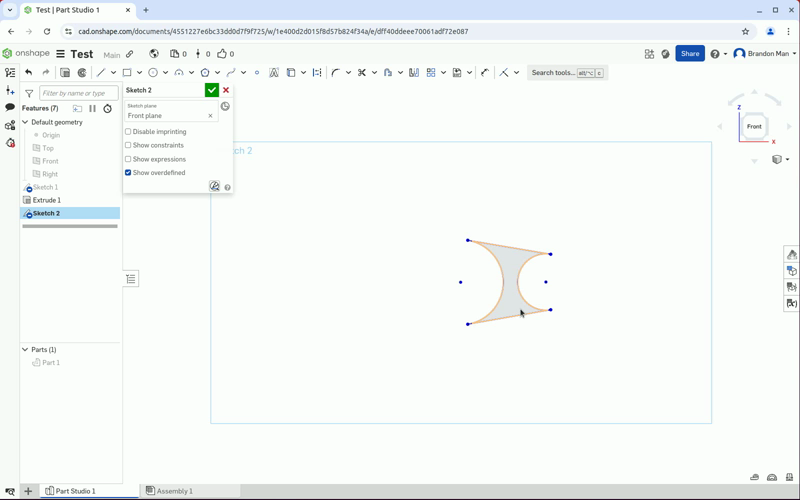
click(520, 308)
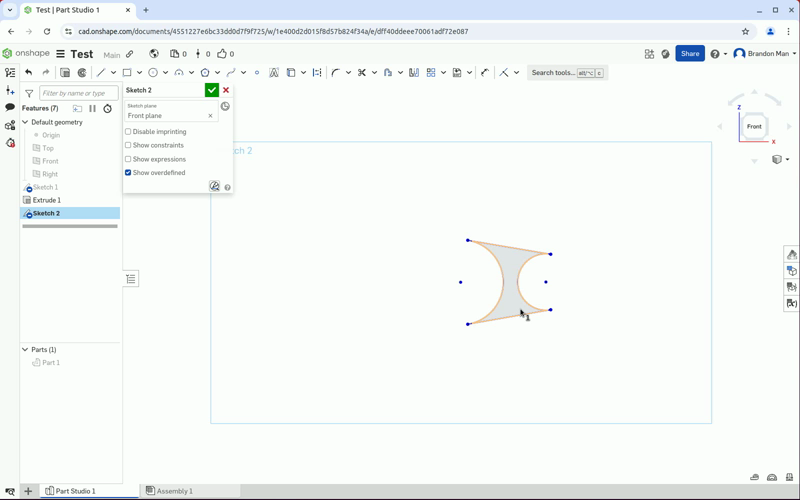
mouse_move(73, 352)
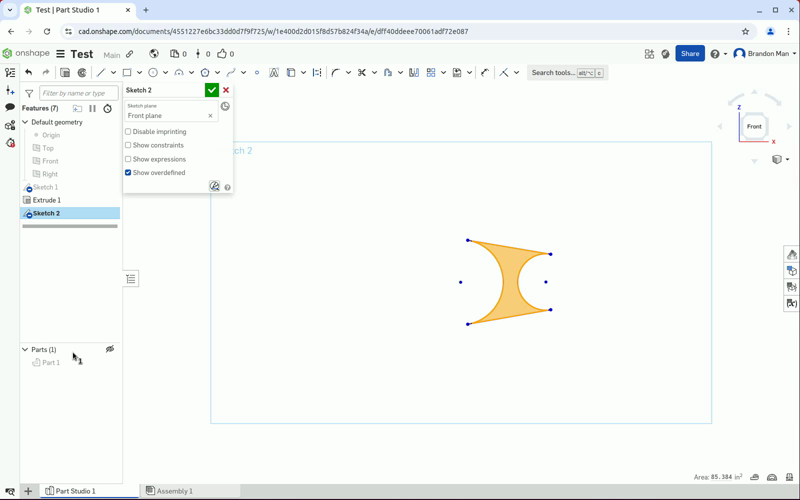
key(shift+y)
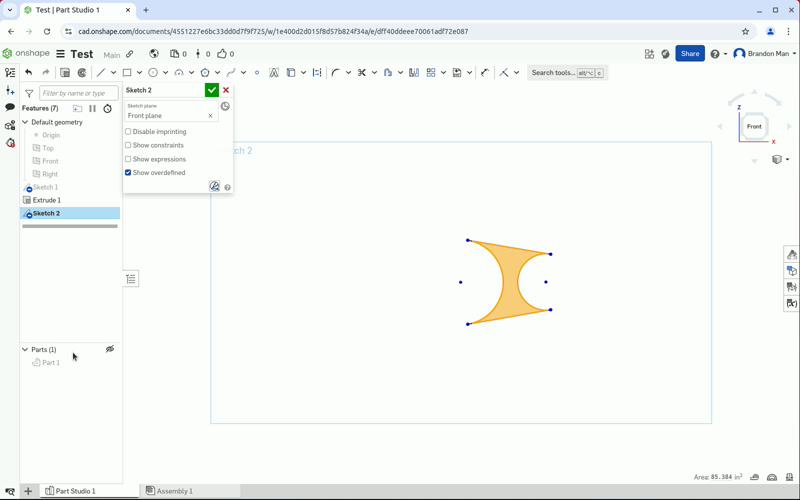
key(shift+e)
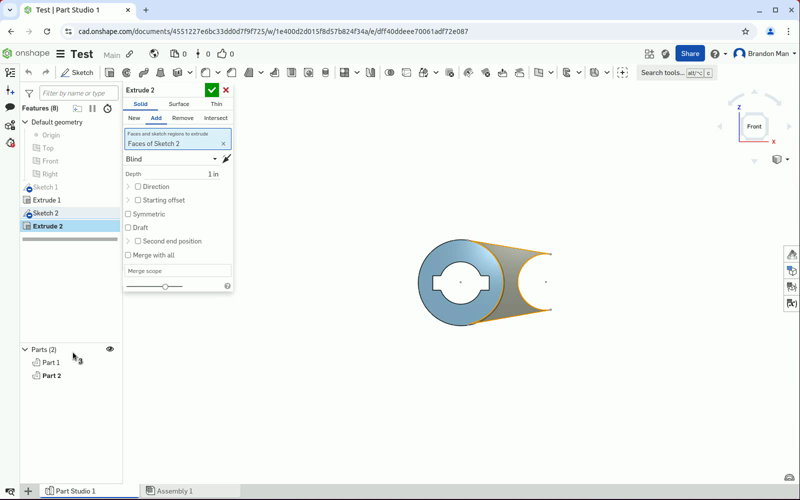
mouse_move(143, 106)
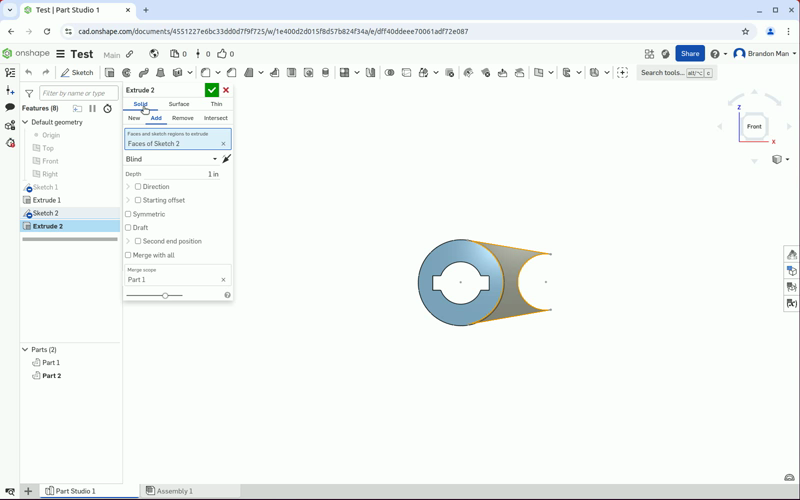
click(143, 106)
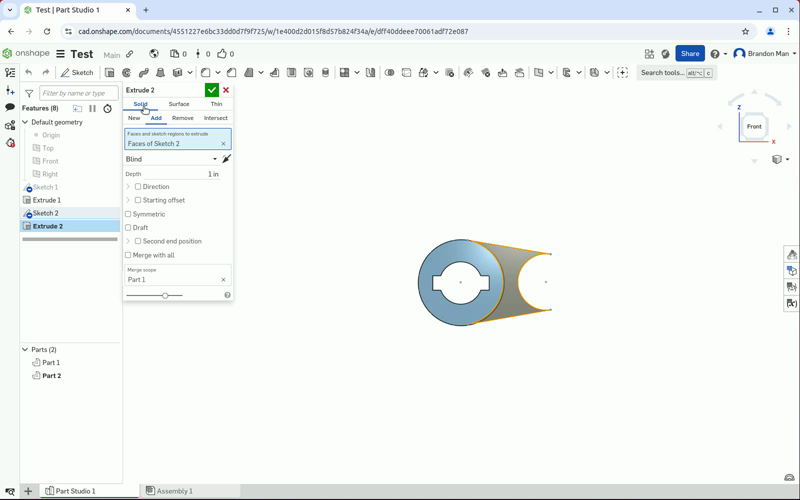
mouse_move(137, 120)
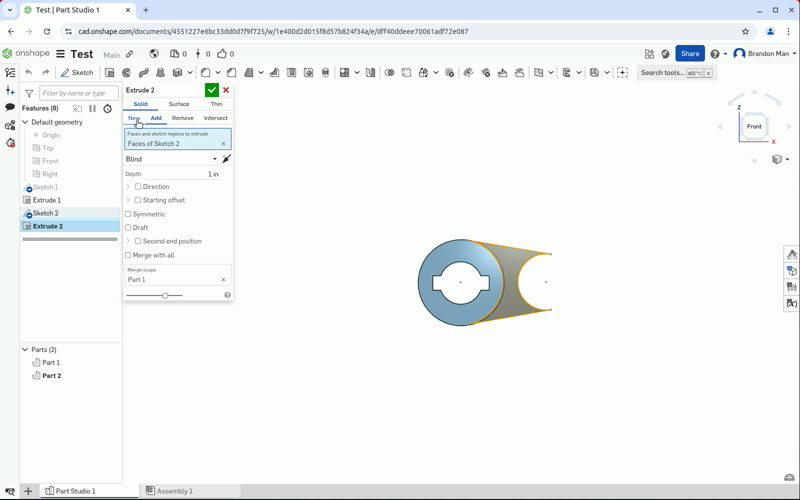
click(137, 120)
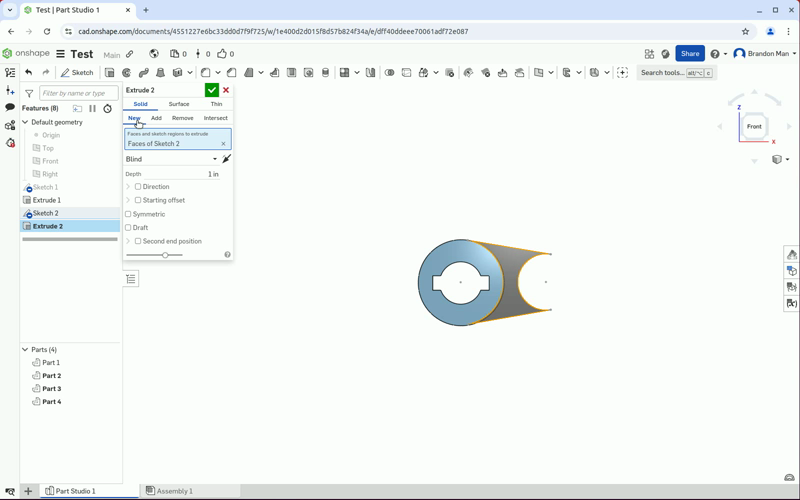
key(tab, 4)
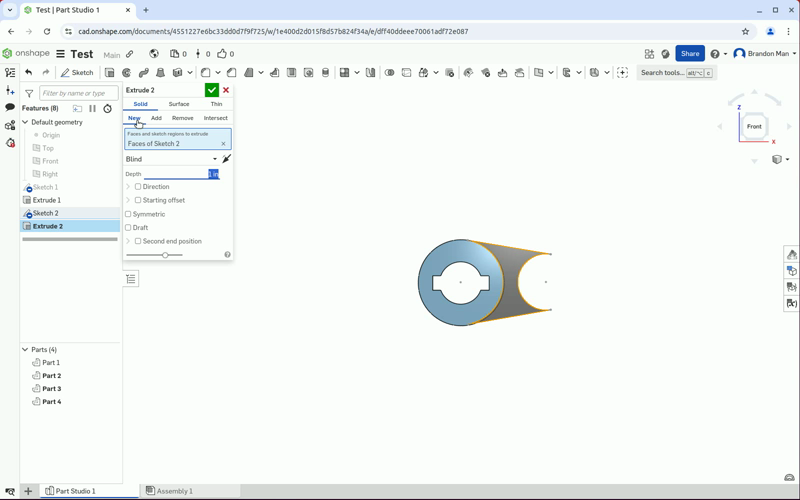
text(7.703)
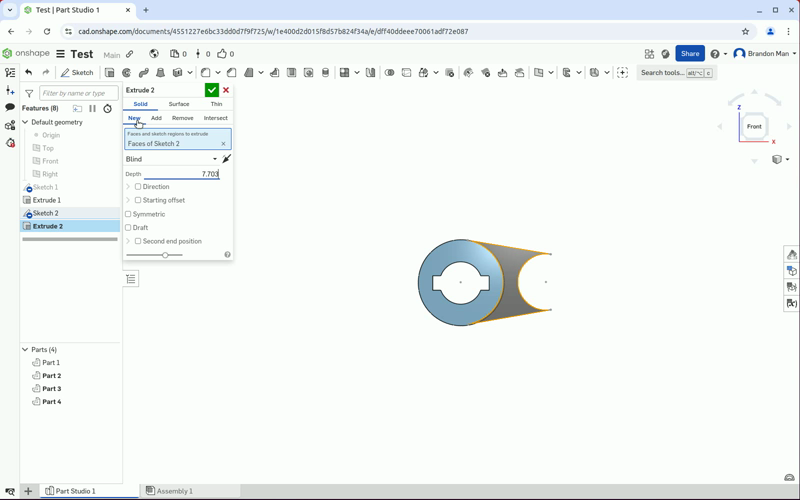
key(enter)
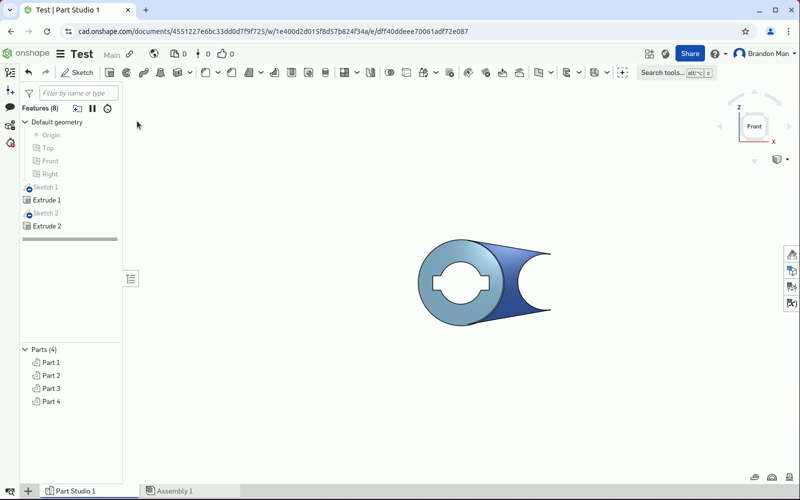
key(shift+h)
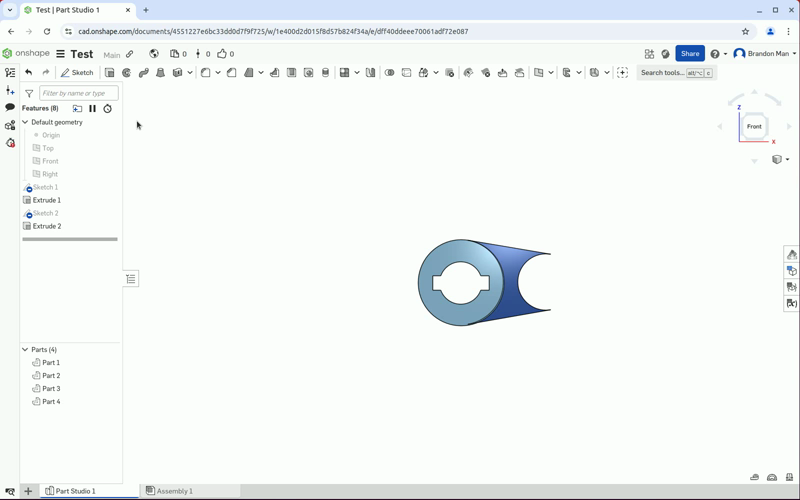
key(shift+h)
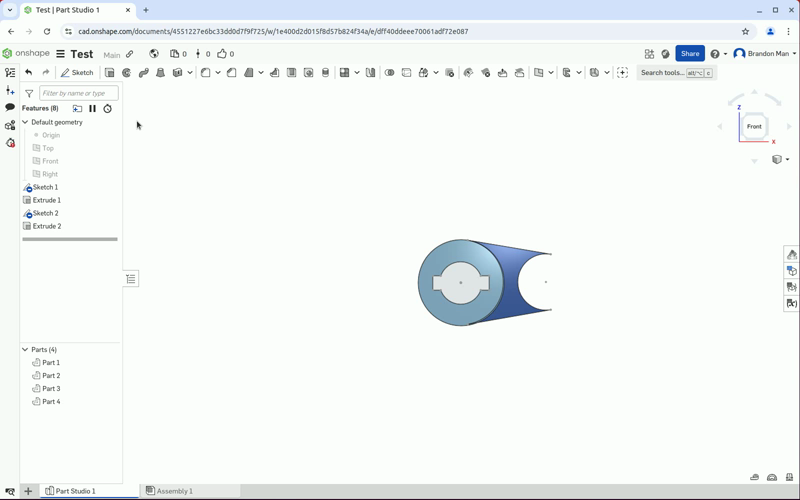
mouse_move(73, 189)
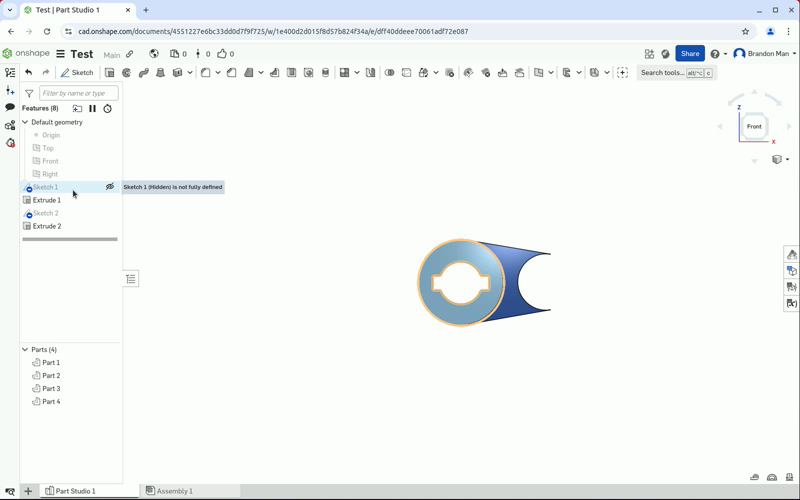
click(73, 189)
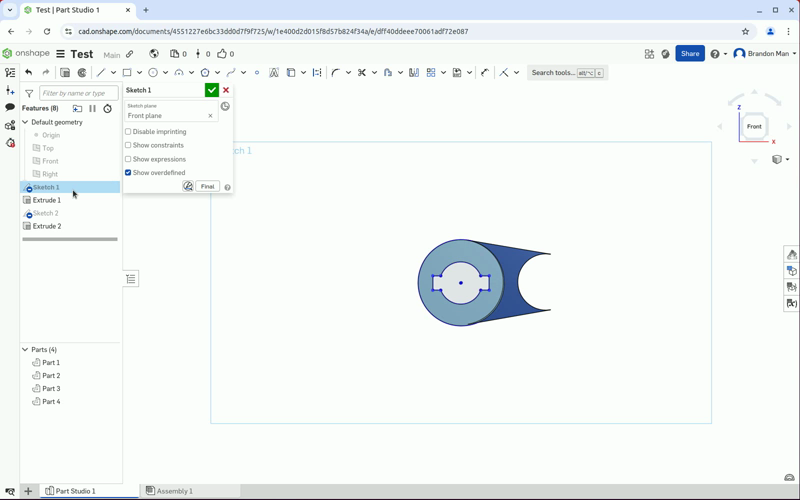
mouse_move(229, 92)
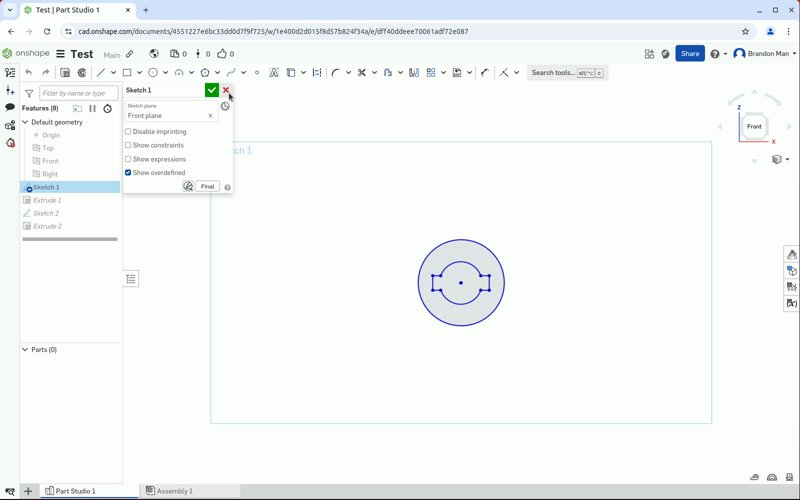
click(229, 92)
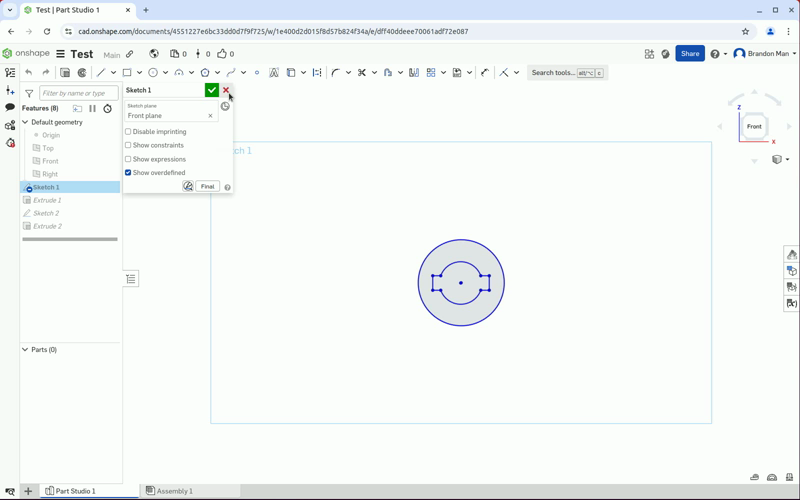
key(shift+s)
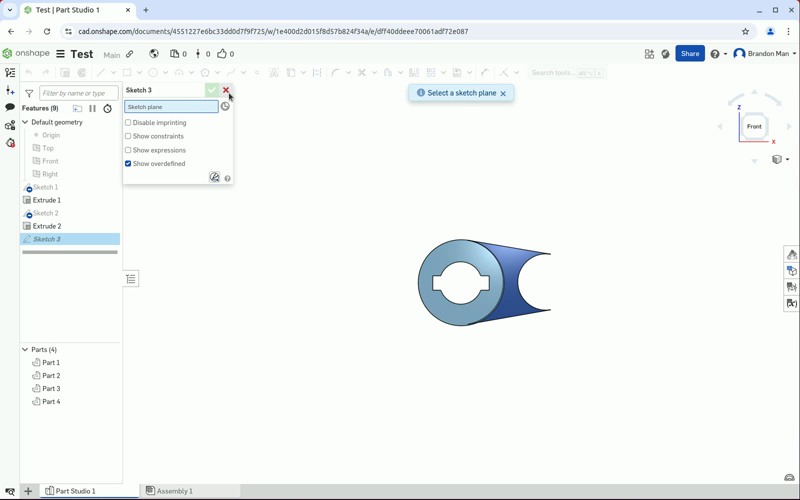
mouse_move(73, 163)
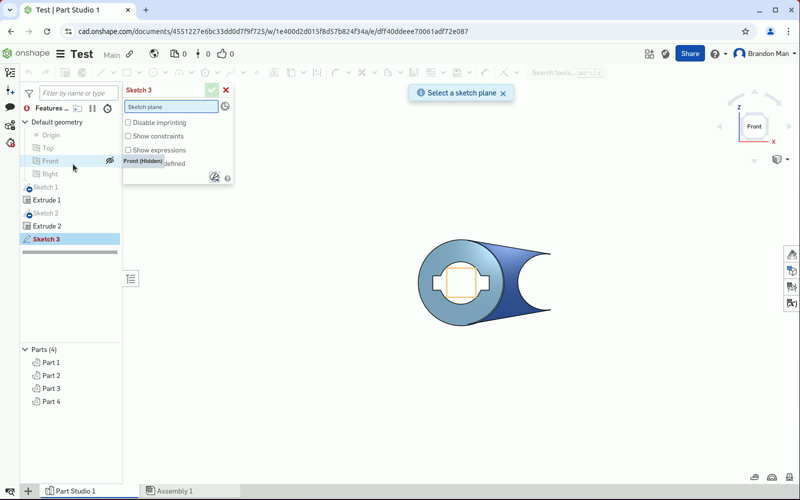
click(73, 163)
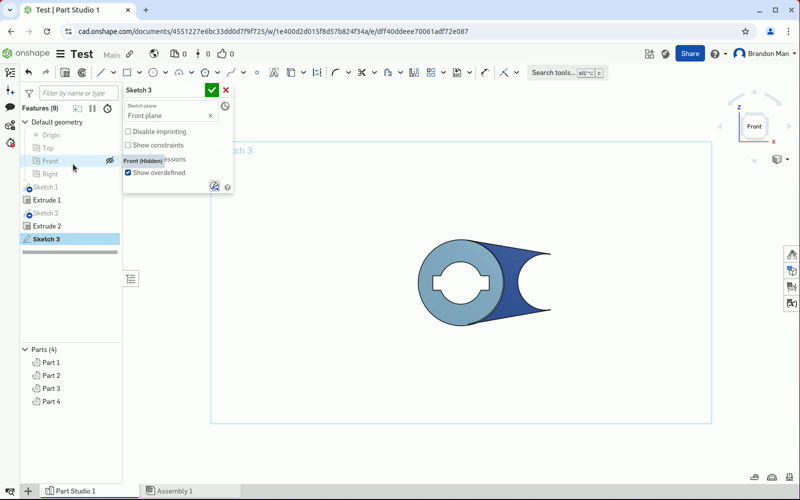
mouse_move(73, 352)
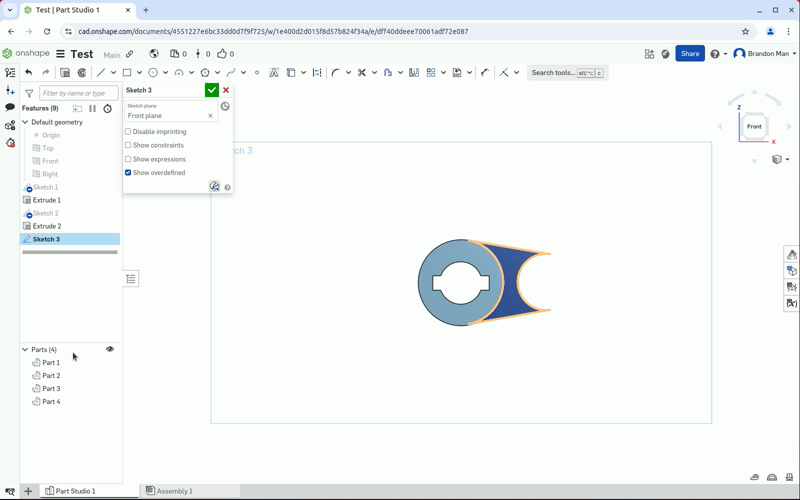
key(y)
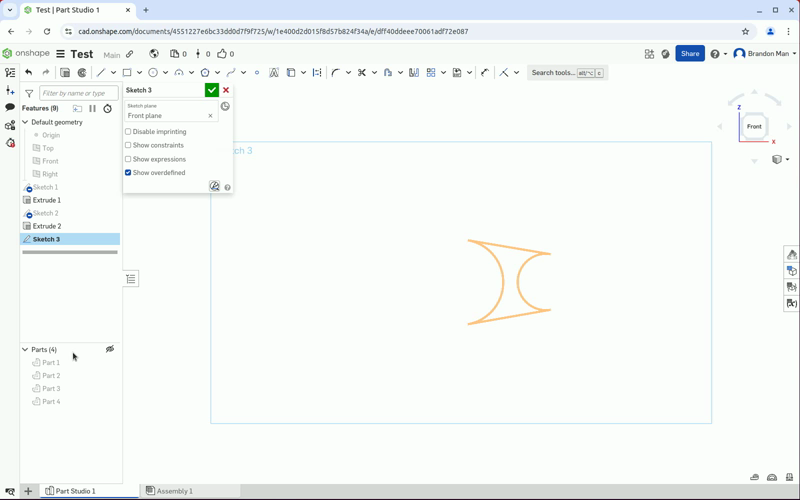
key(c)
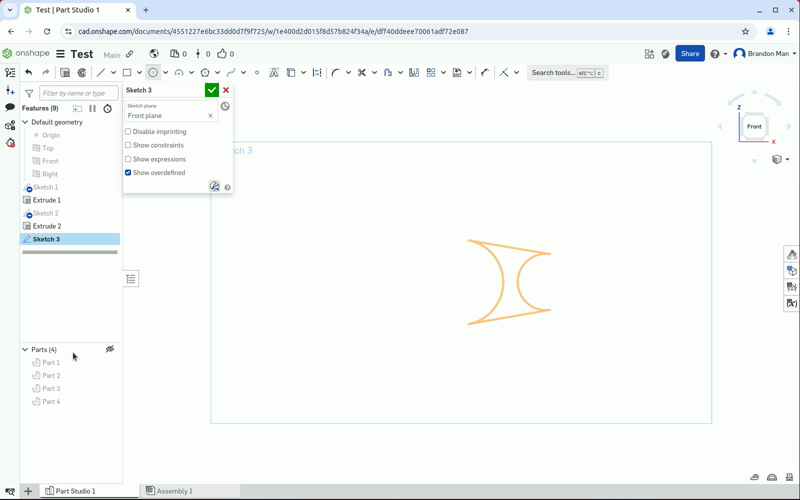
key_down(shift)
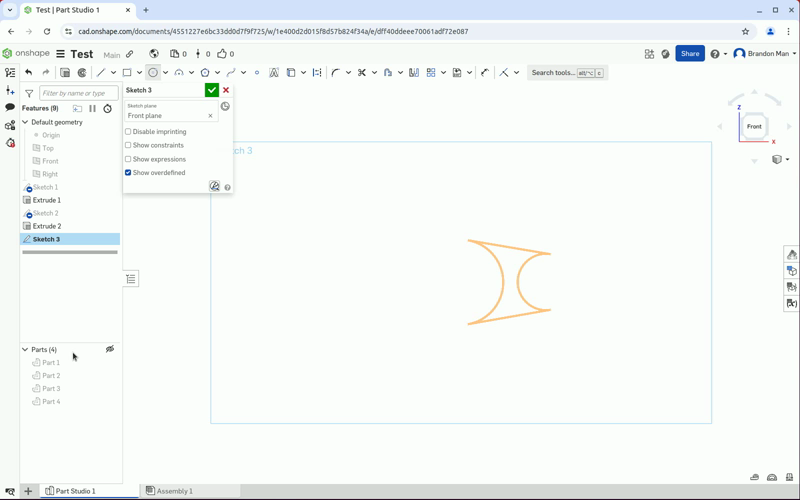
mouse_move(545, 282)
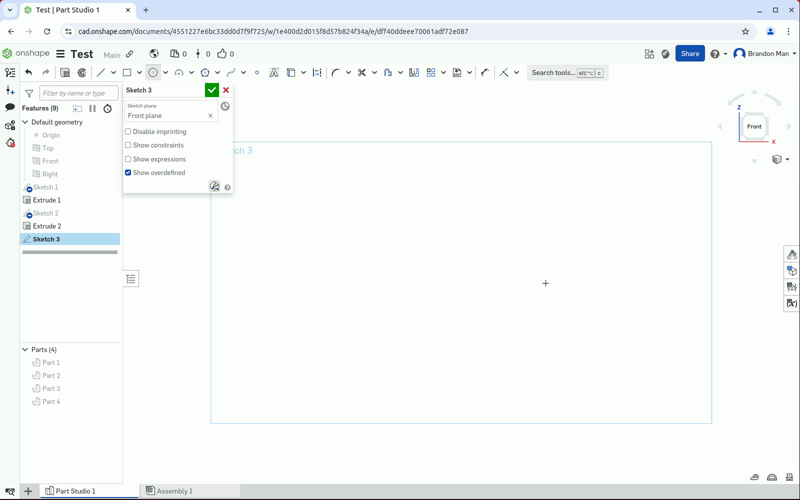
click(545, 282)
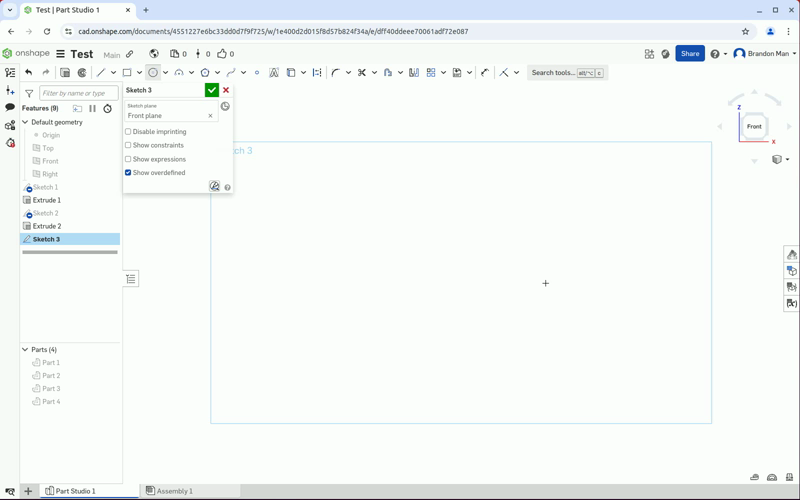
key_up(shift)
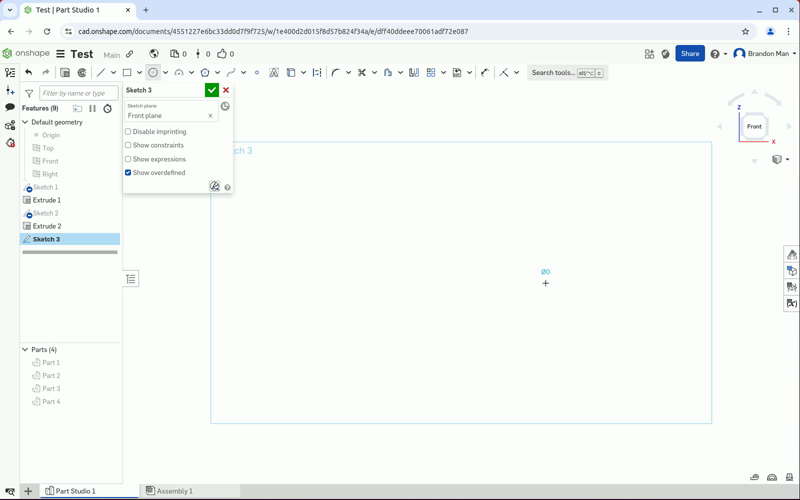
mouse_move(573, 282)
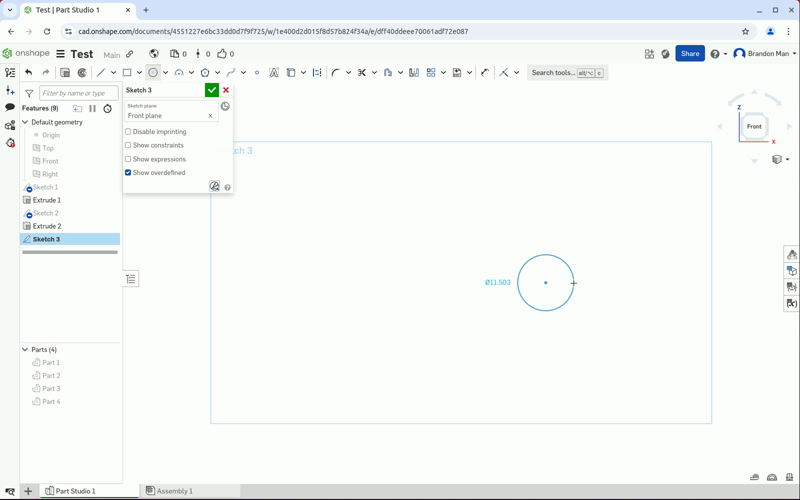
click(573, 282)
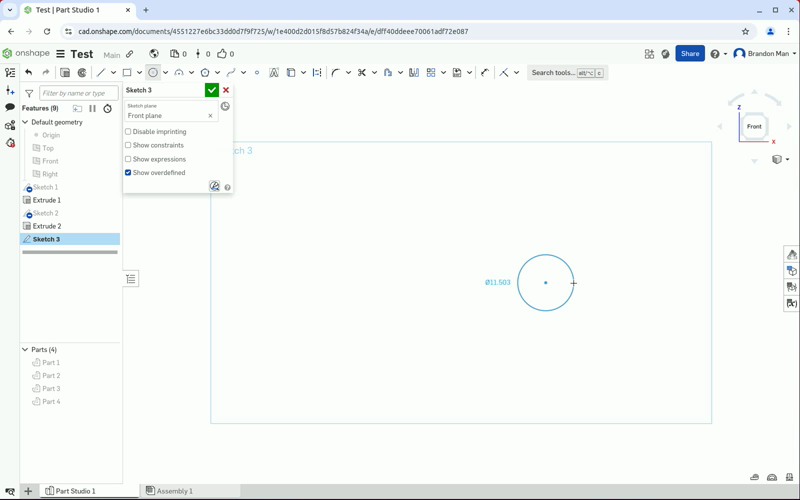
key(esc)
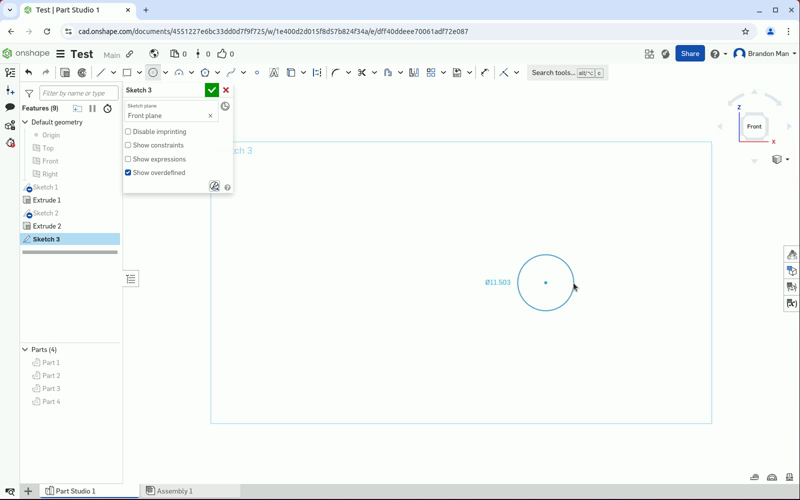
key(c)
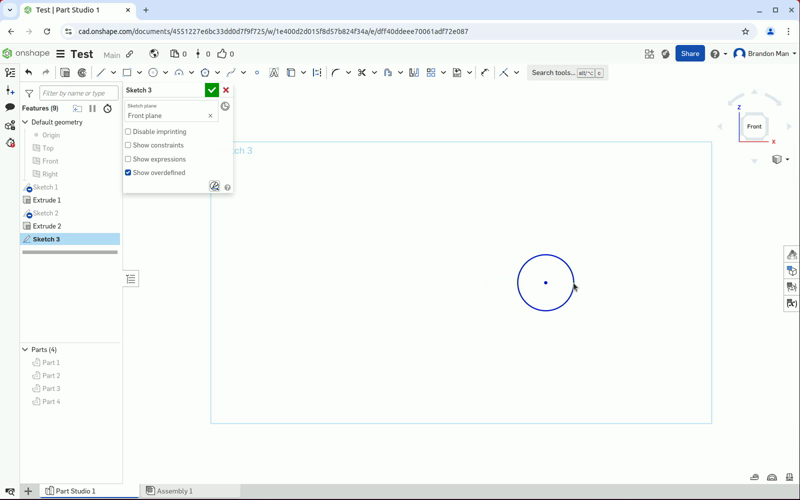
key_down(shift)
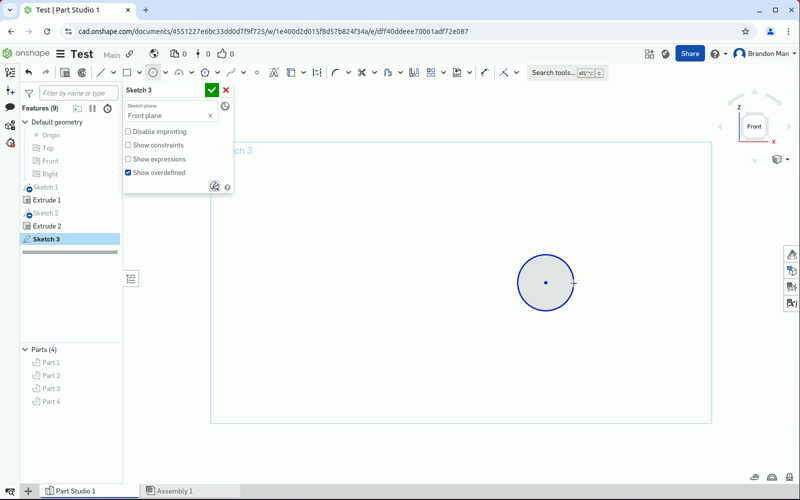
mouse_move(545, 282)
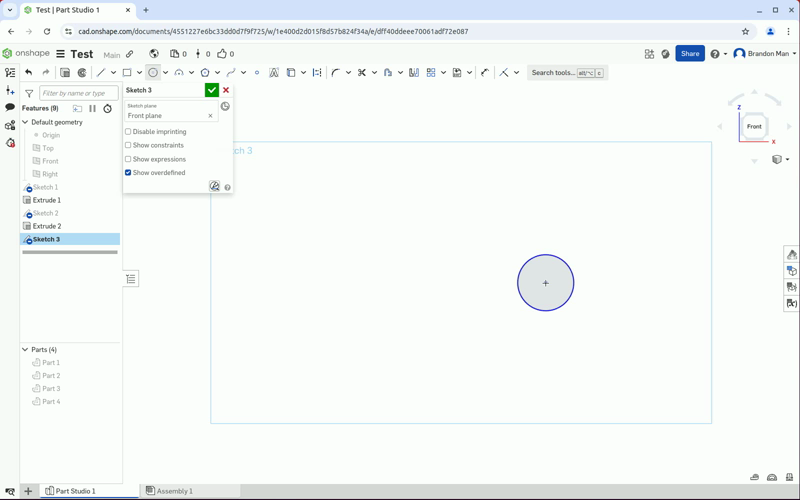
click(545, 282)
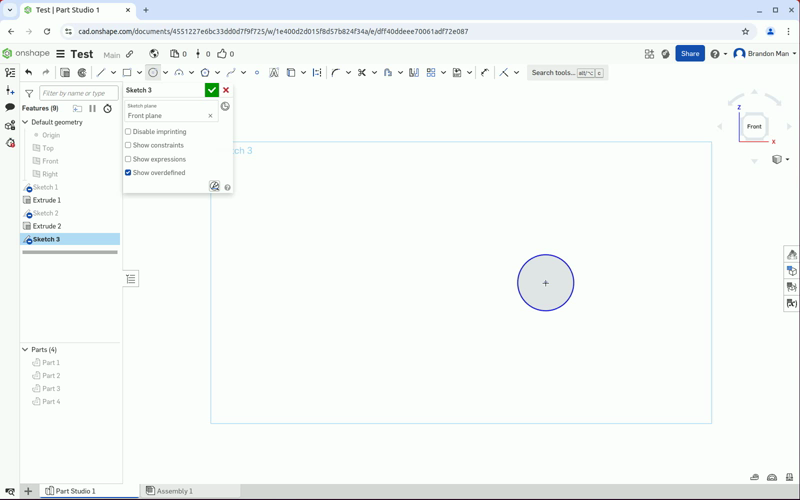
key_up(shift)
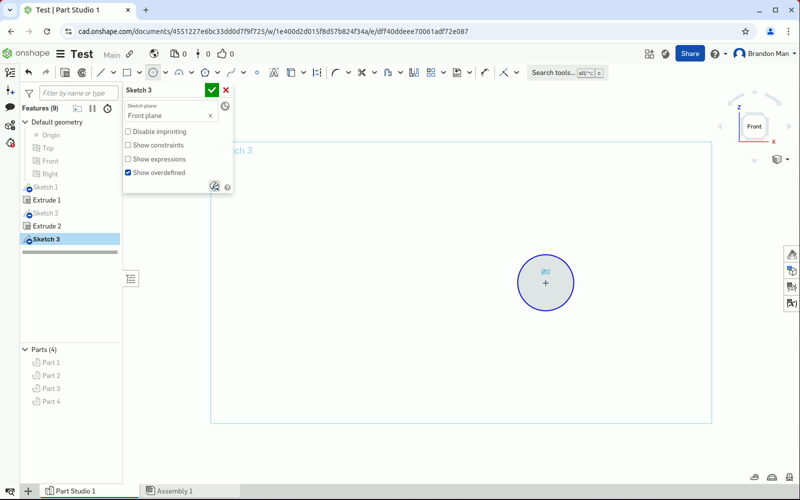
mouse_move(567, 282)
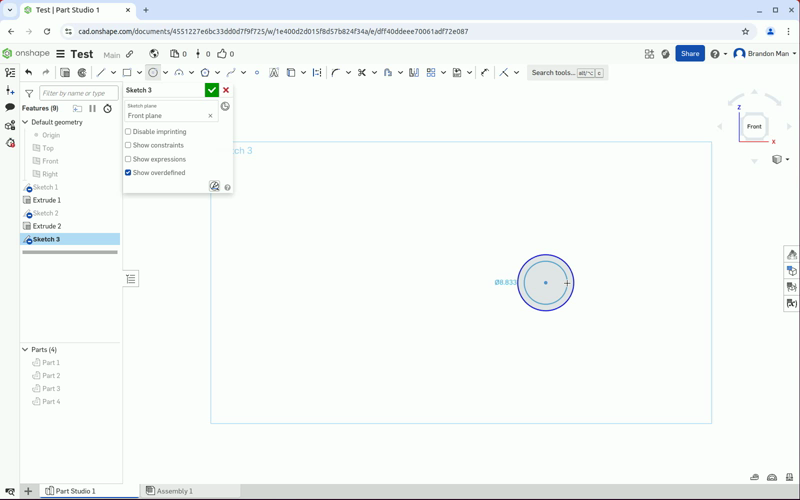
click(567, 282)
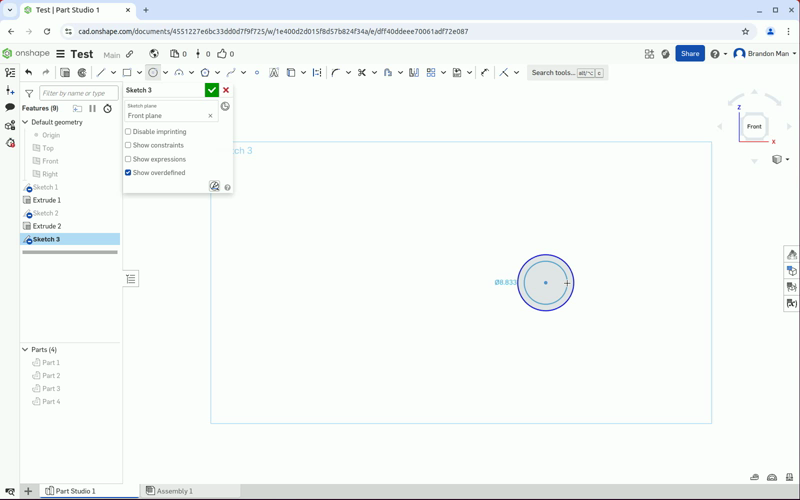
key(esc)
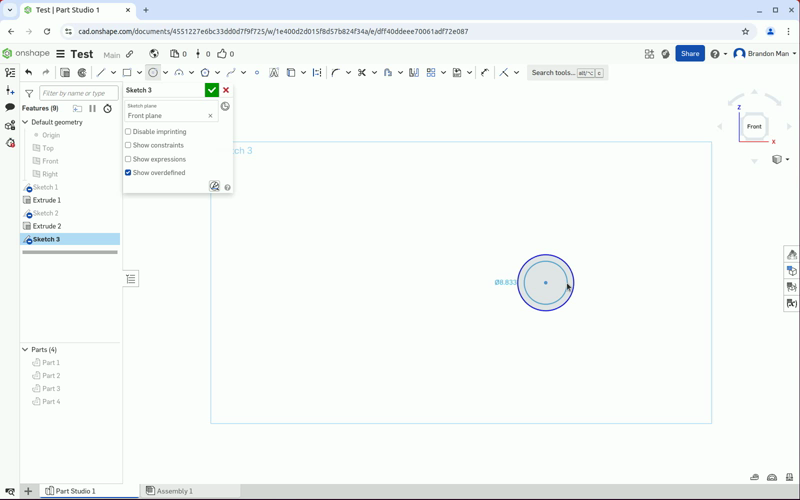
mouse_move(564, 264)
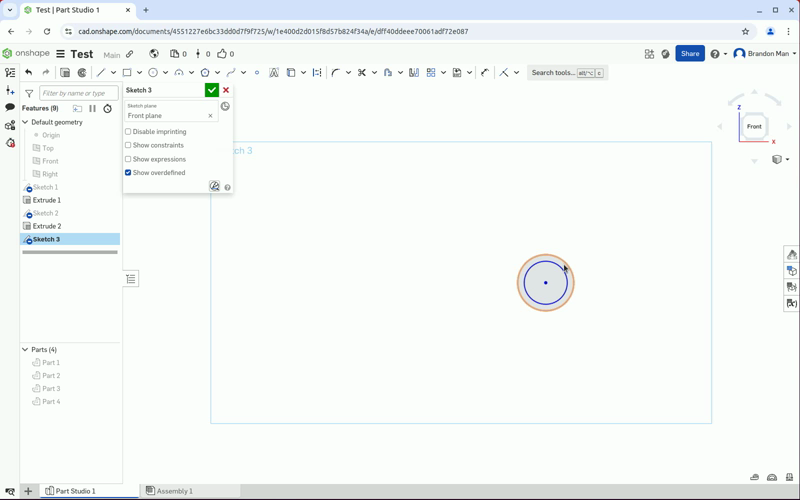
scroll(6)
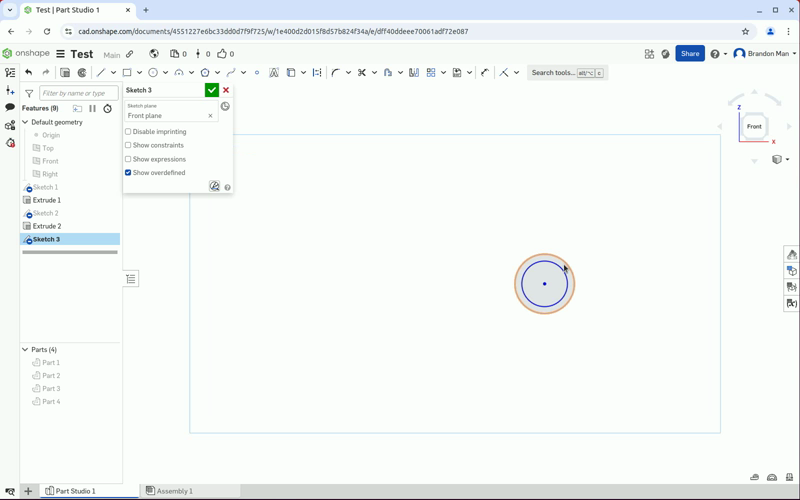
scroll(6)
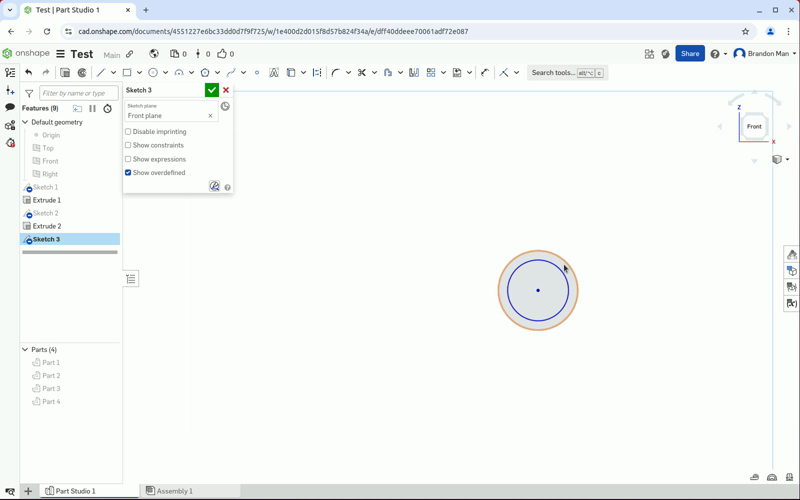
scroll(6)
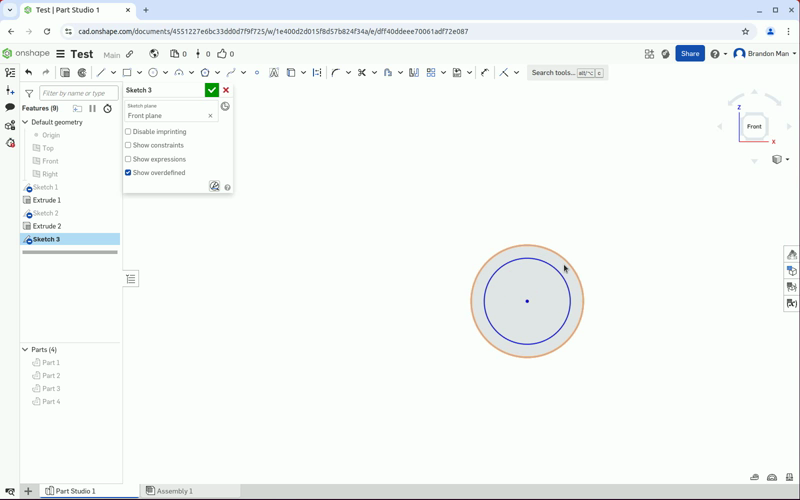
scroll(6)
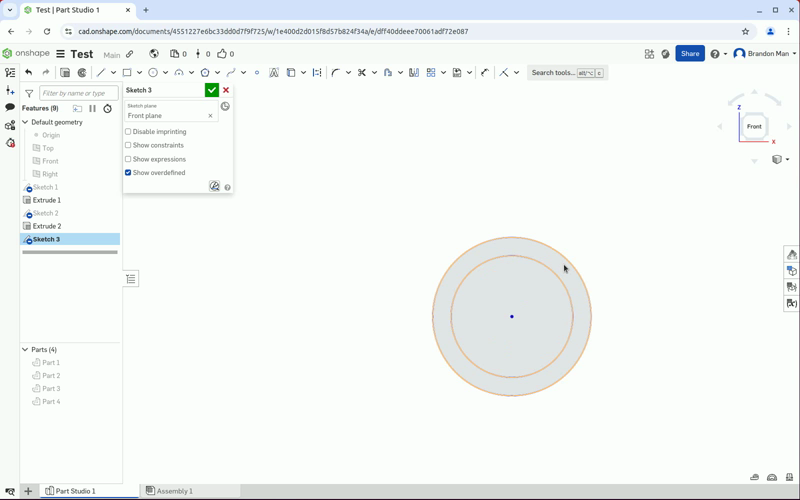
scroll(6)
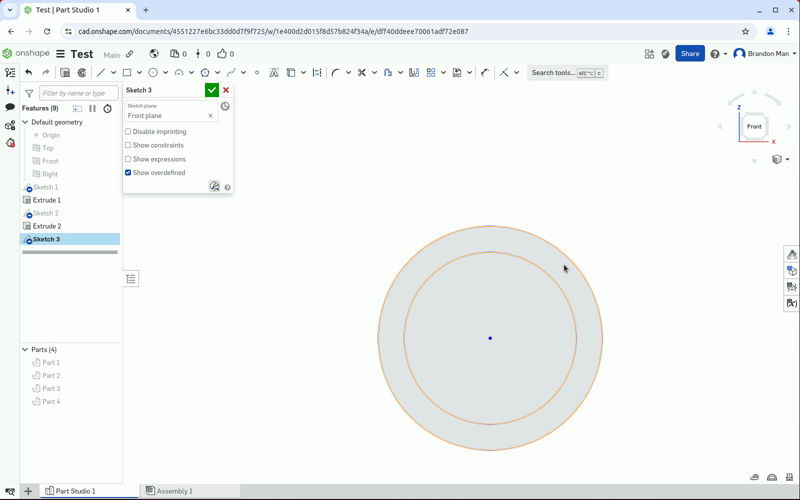
scroll(6)
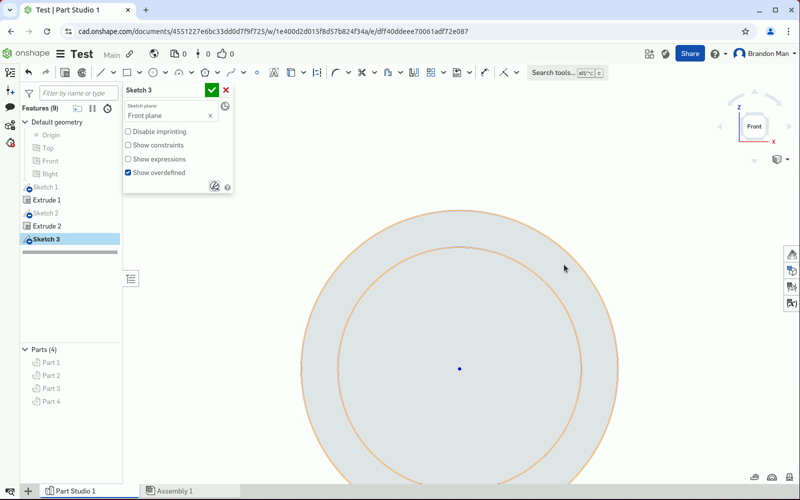
scroll(6)
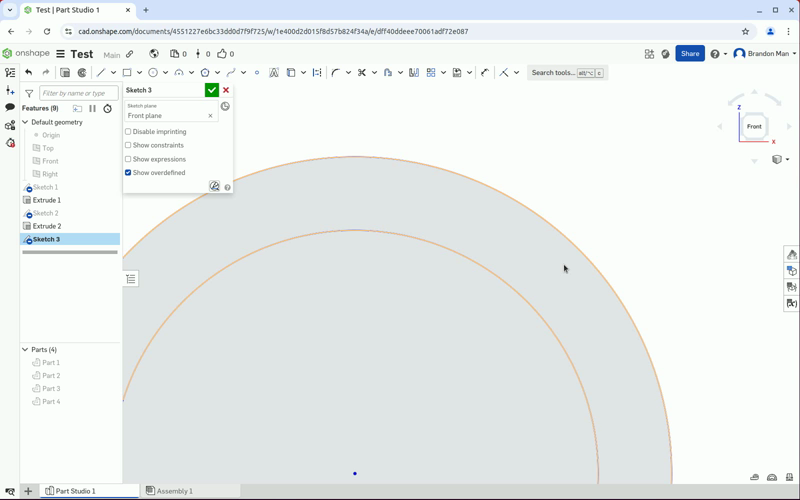
click(564, 264)
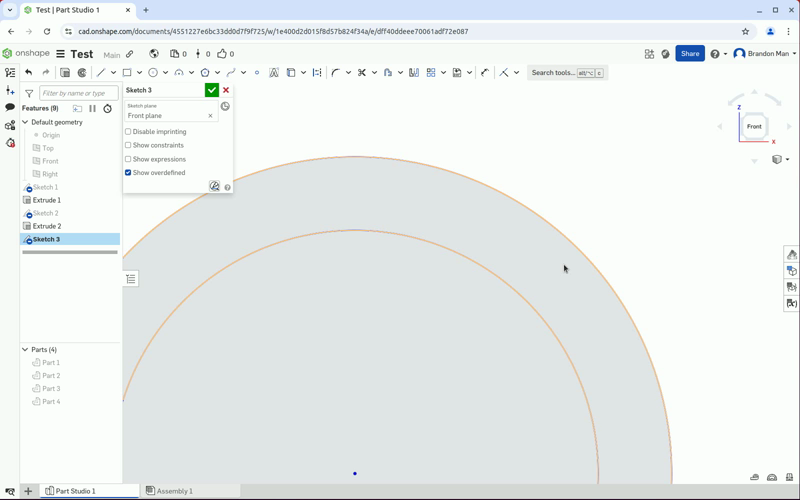
scroll(-6)
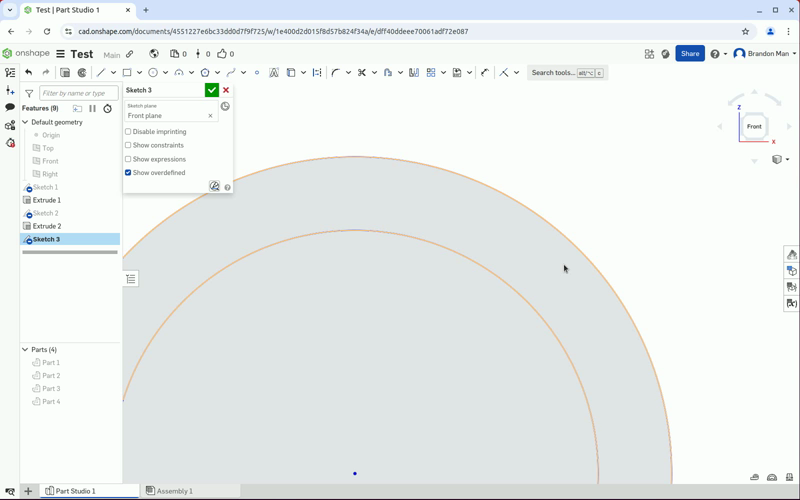
scroll(-6)
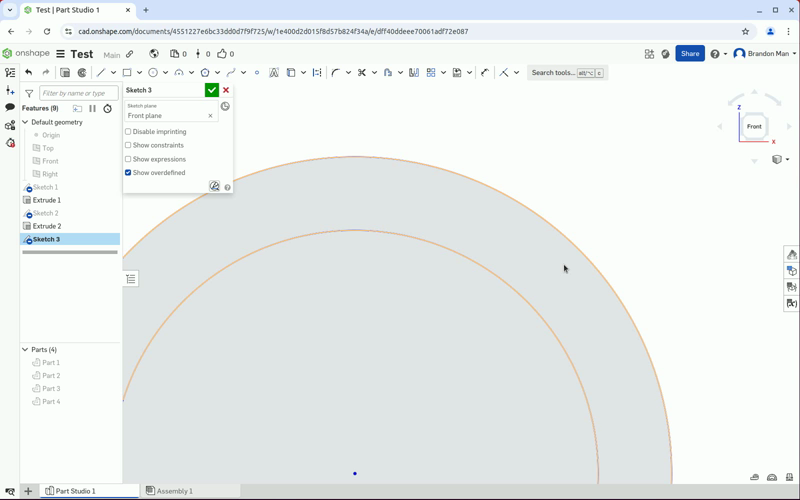
scroll(-6)
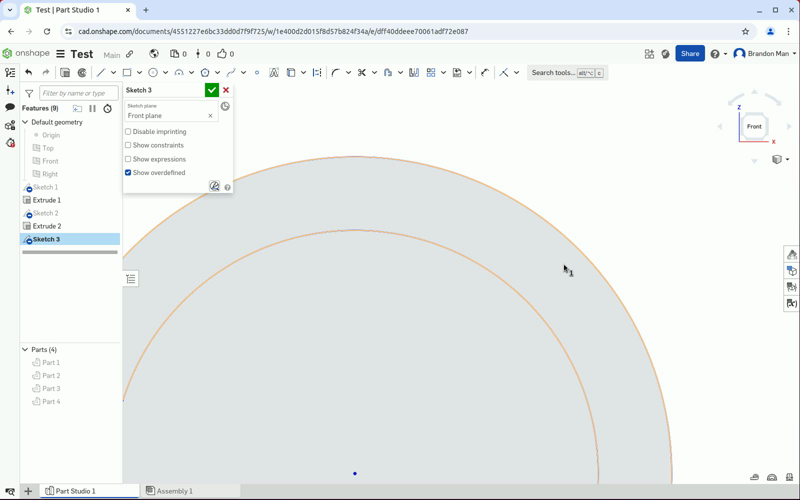
scroll(-6)
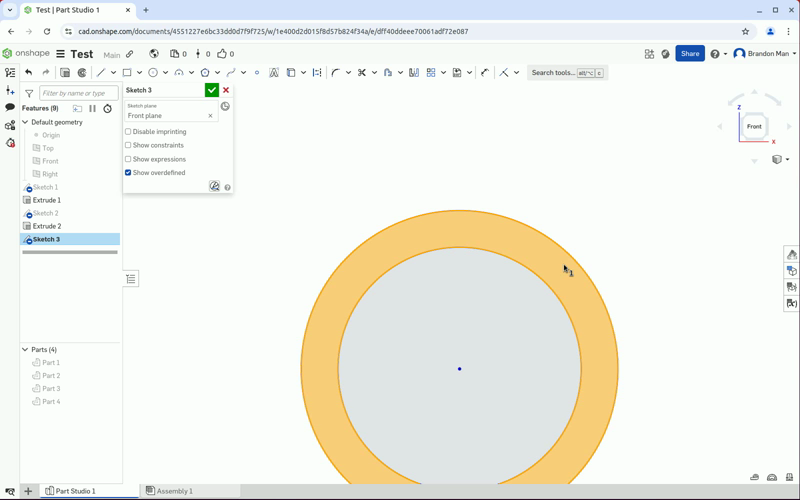
scroll(-6)
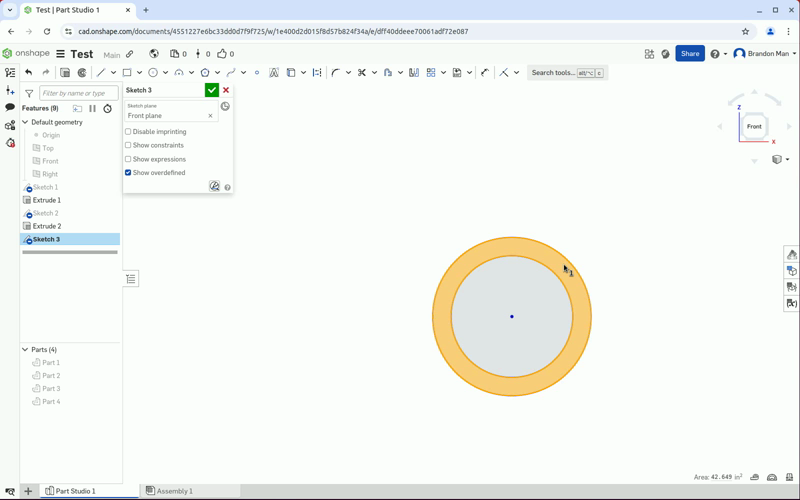
scroll(-6)
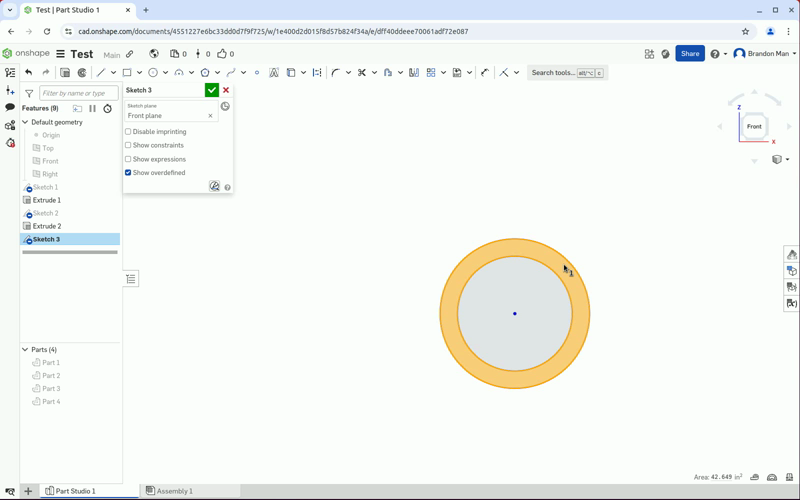
scroll(-6)
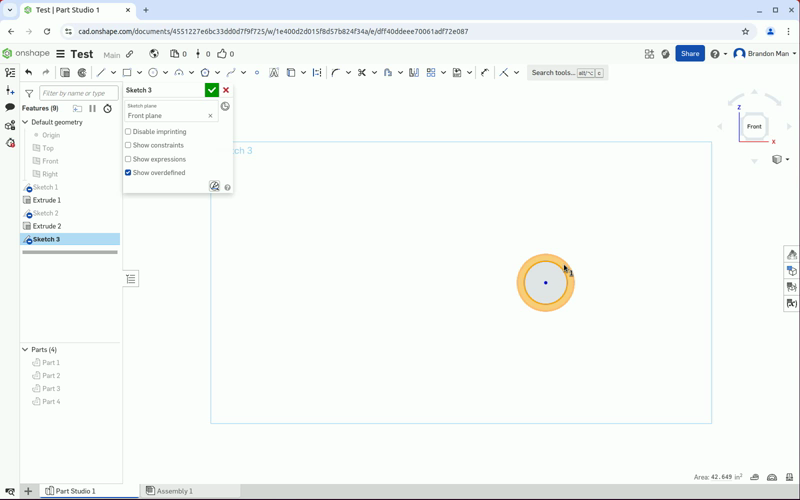
mouse_move(73, 352)
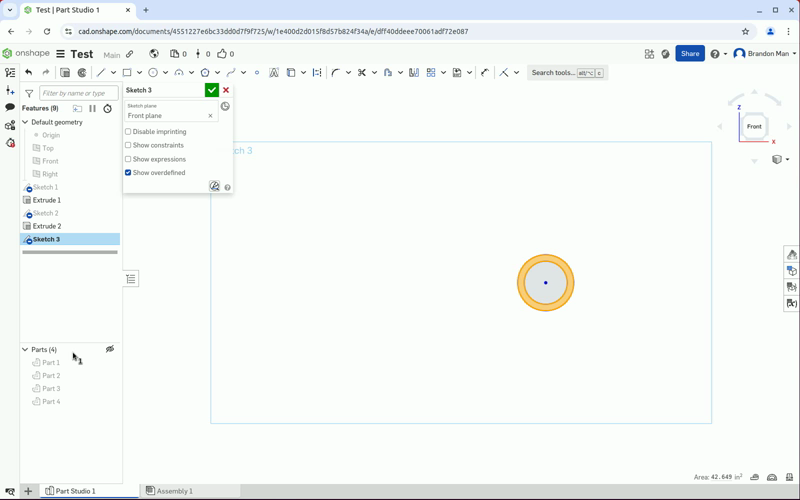
key(shift+y)
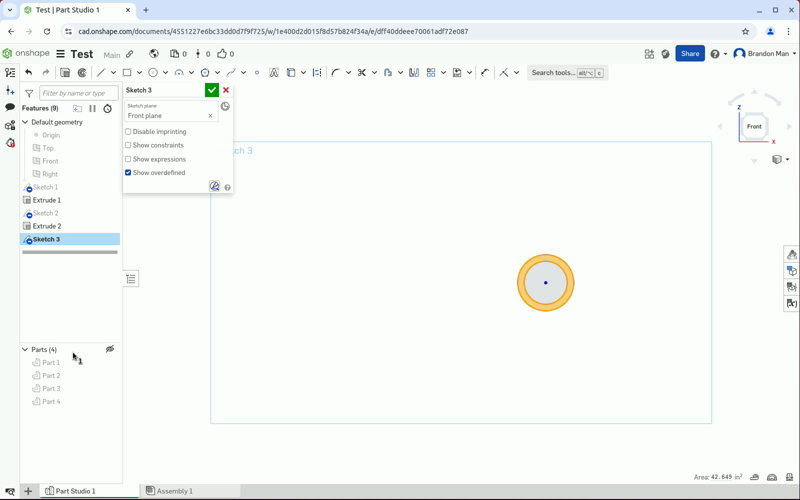
key(shift+e)
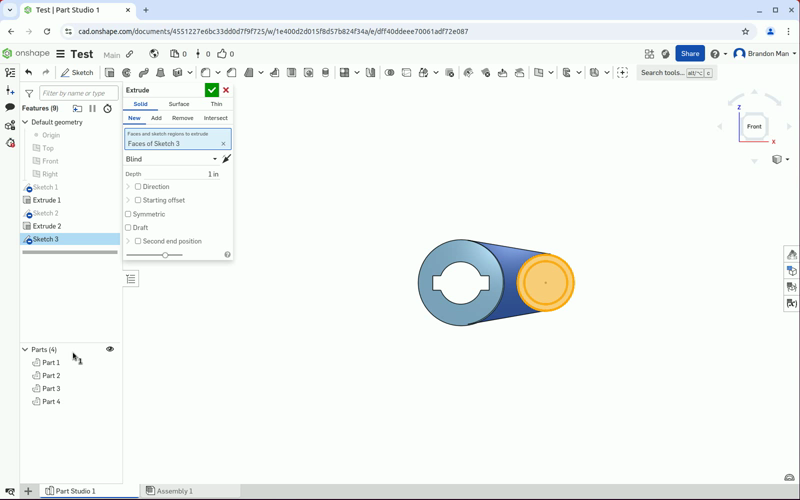
mouse_move(143, 106)
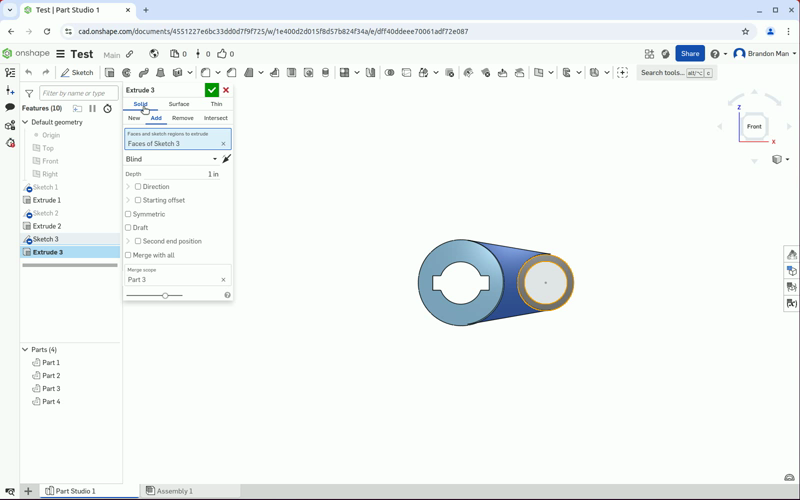
click(143, 106)
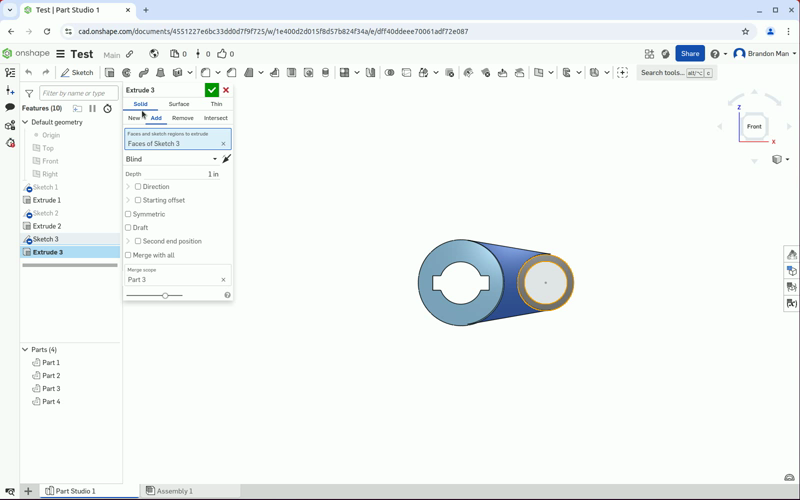
mouse_move(137, 120)
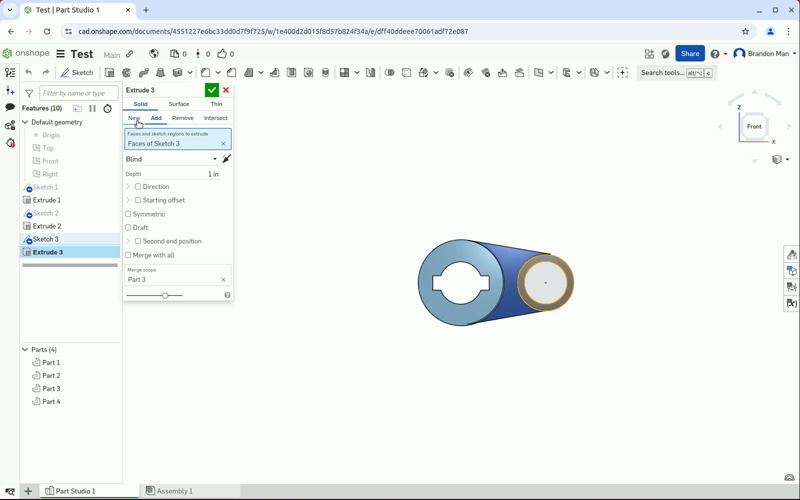
click(137, 120)
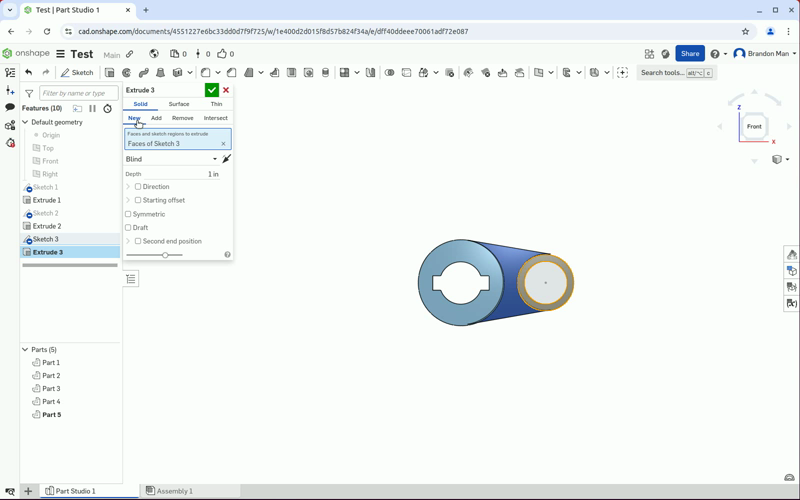
key(tab, 4)
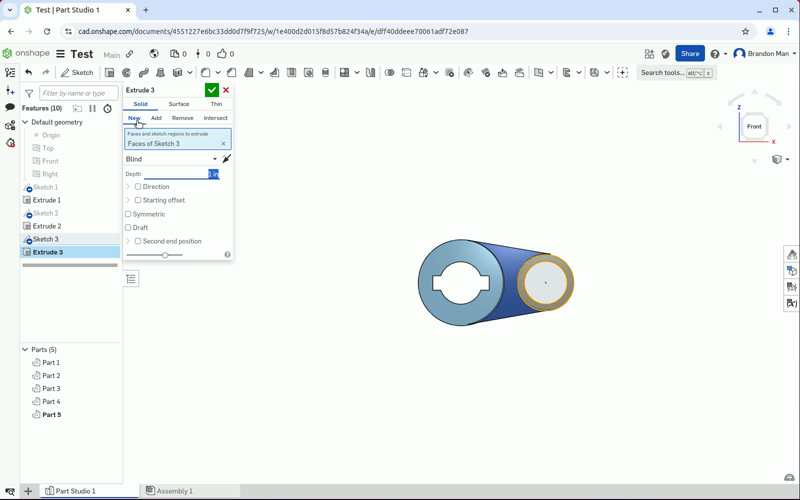
text(7.703)
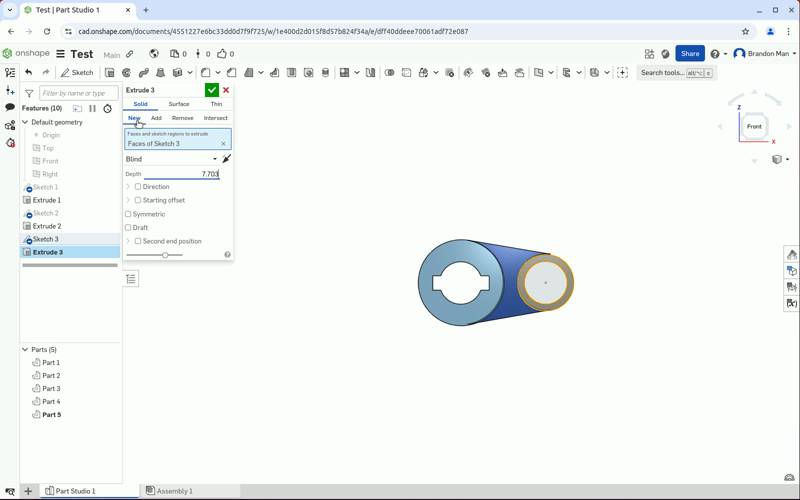
key(enter)
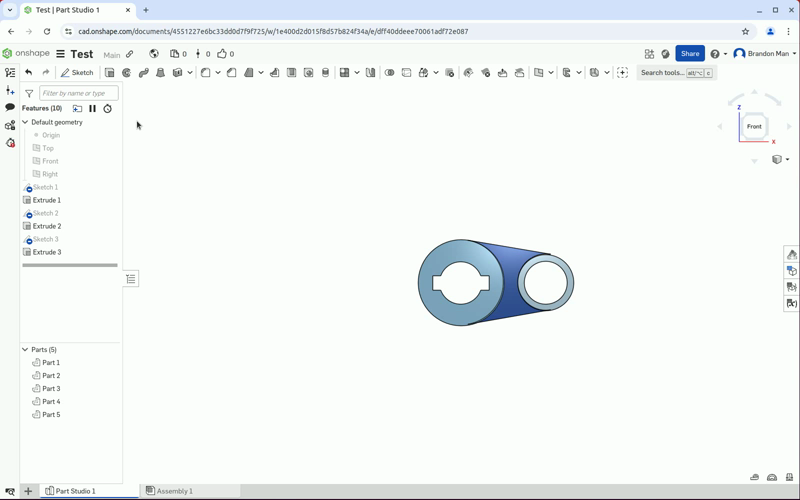
key(shift+h)
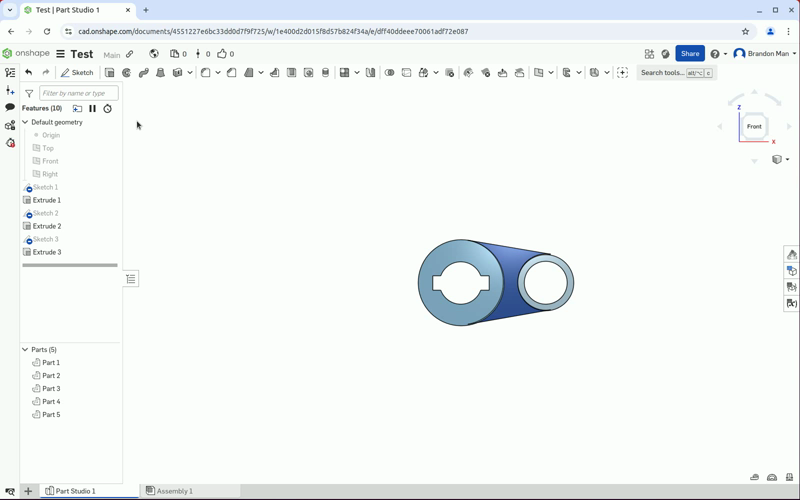
key(shift+h)
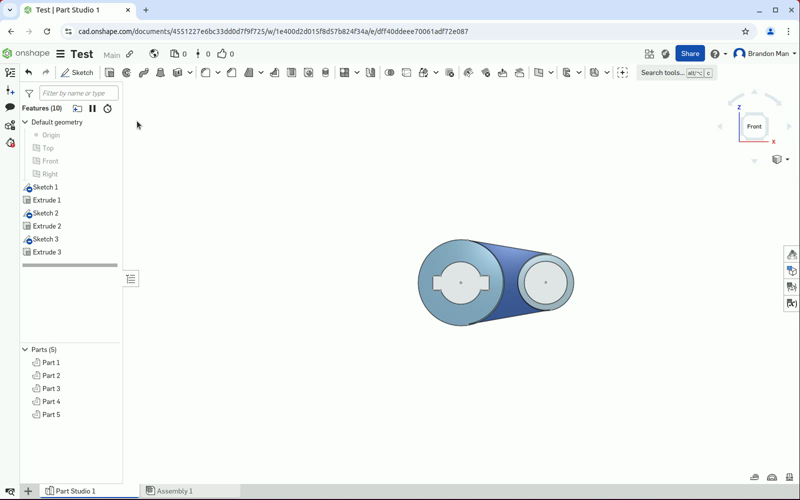
mouse_move(73, 189)
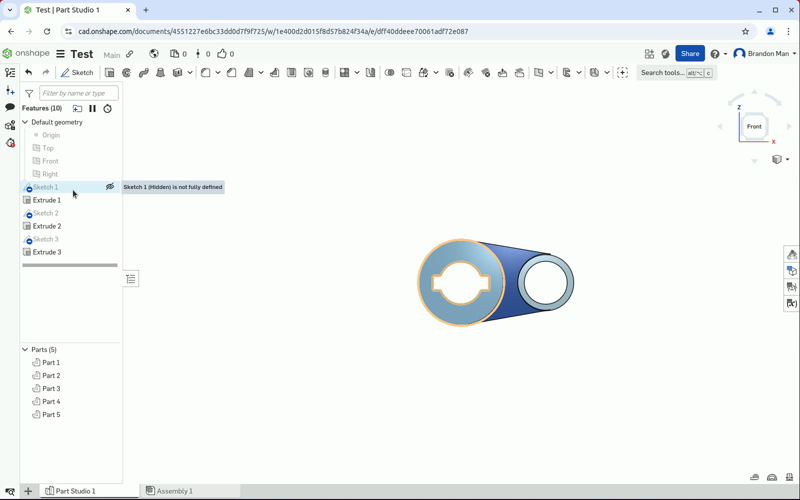
click(73, 189)
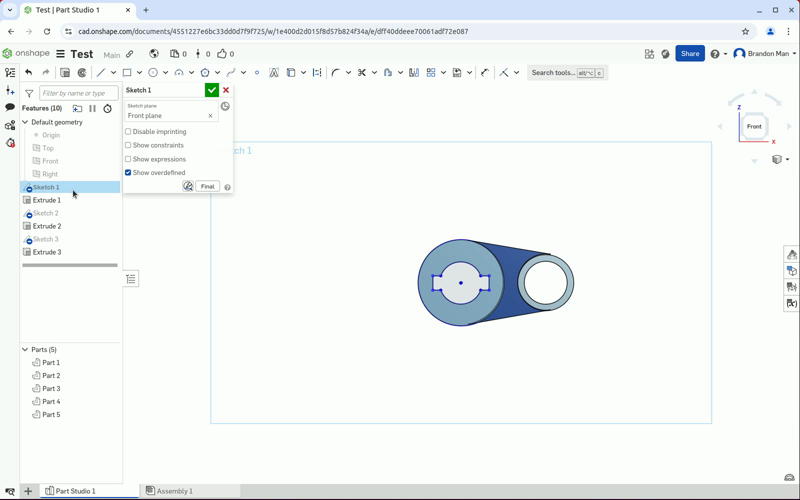
mouse_move(229, 92)
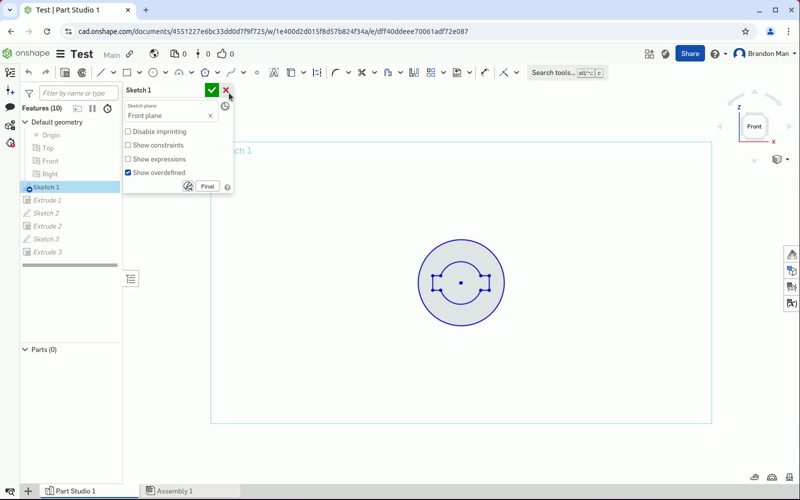
click(229, 92)
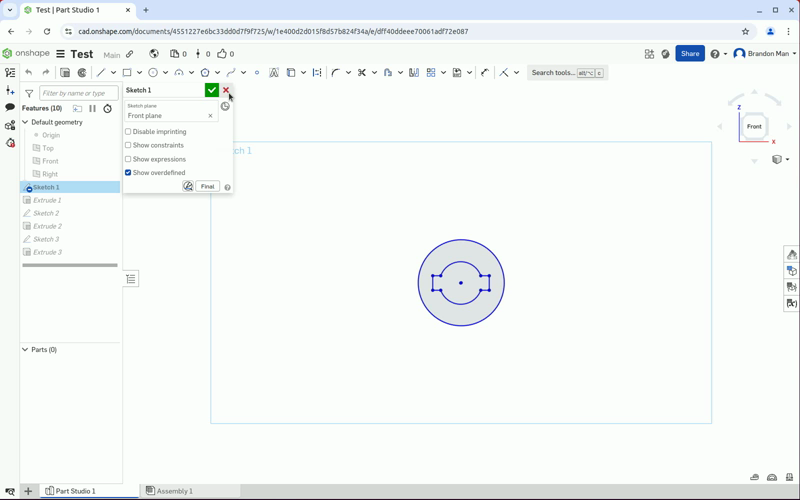
key(shift+s)
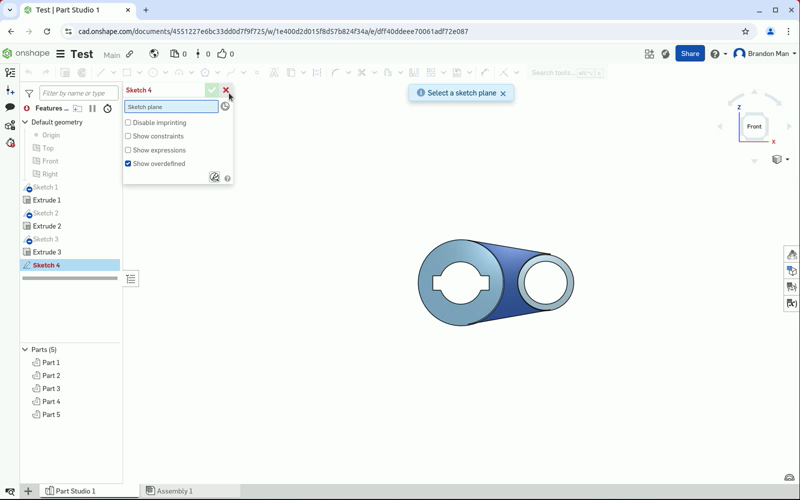
mouse_move(73, 163)
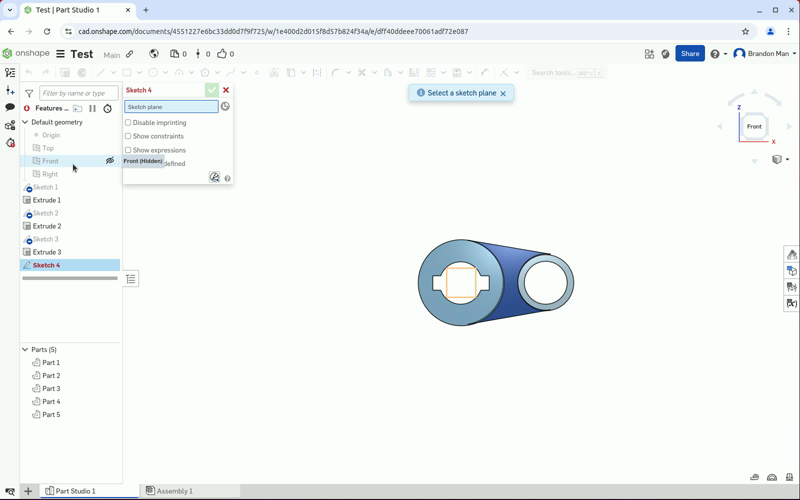
click(73, 163)
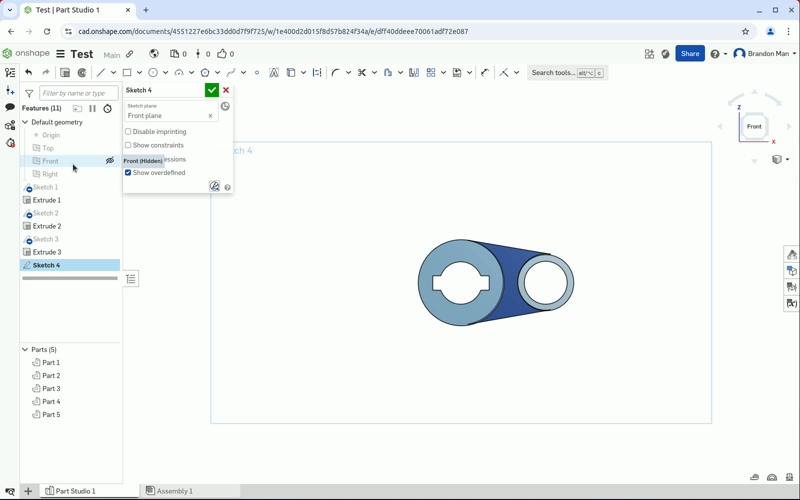
mouse_move(73, 352)
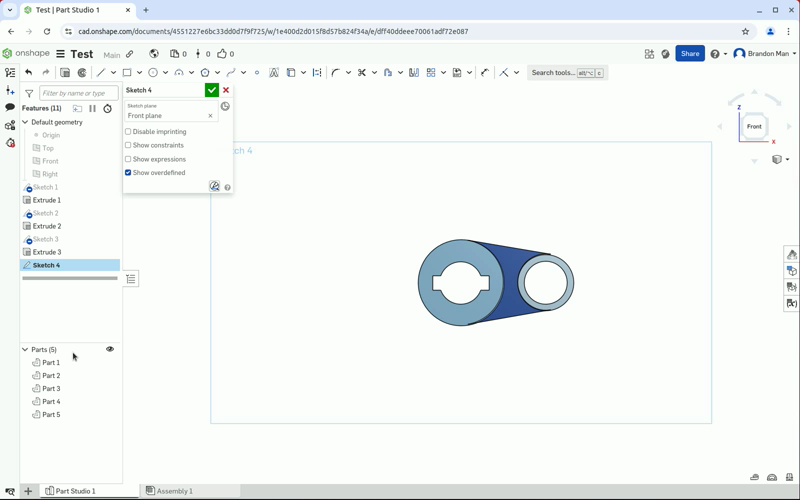
key(y)
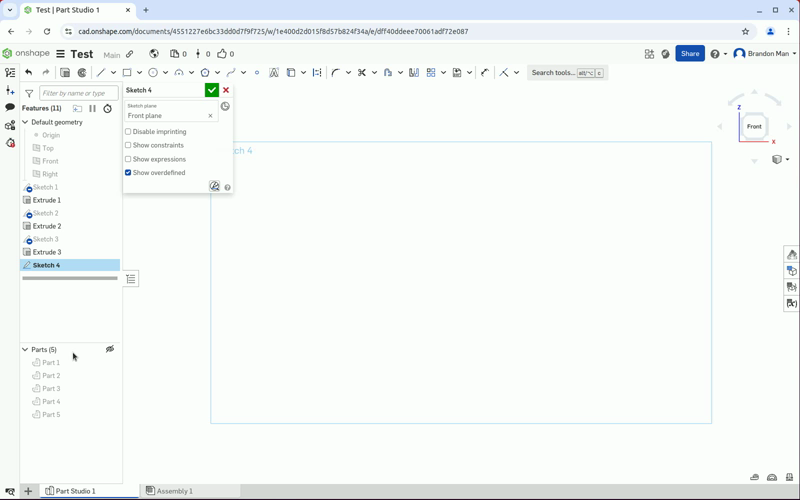
key(l)
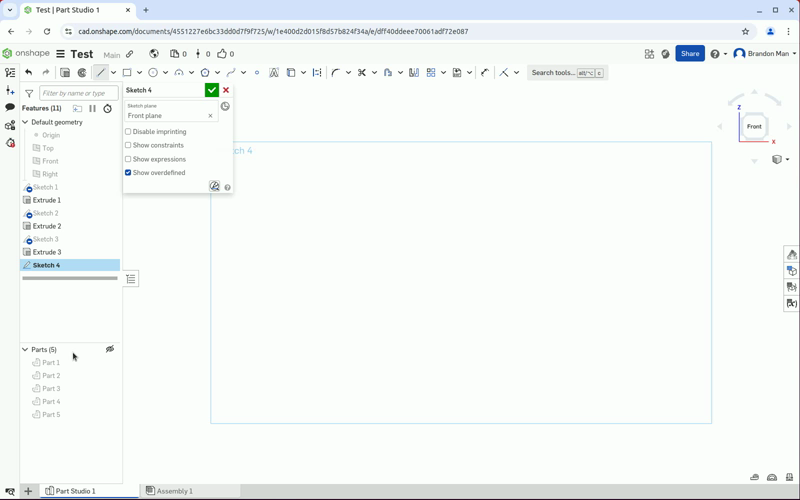
key_down(shift)
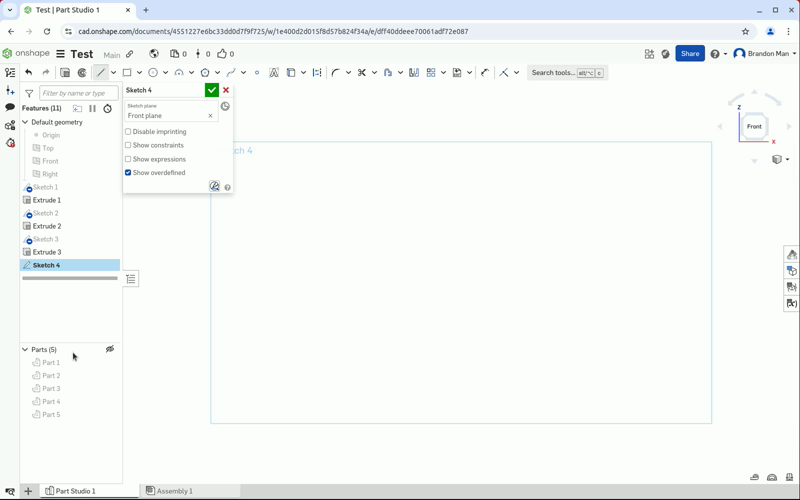
mouse_move(432, 290)
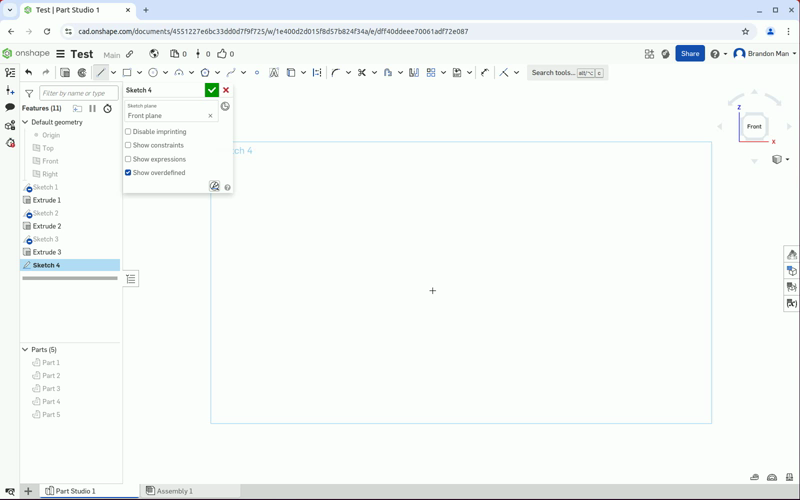
click(432, 290)
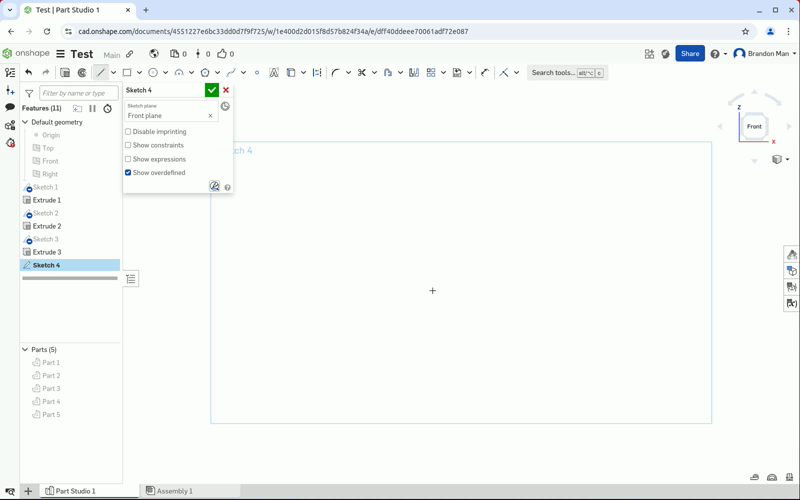
key_up(shift)
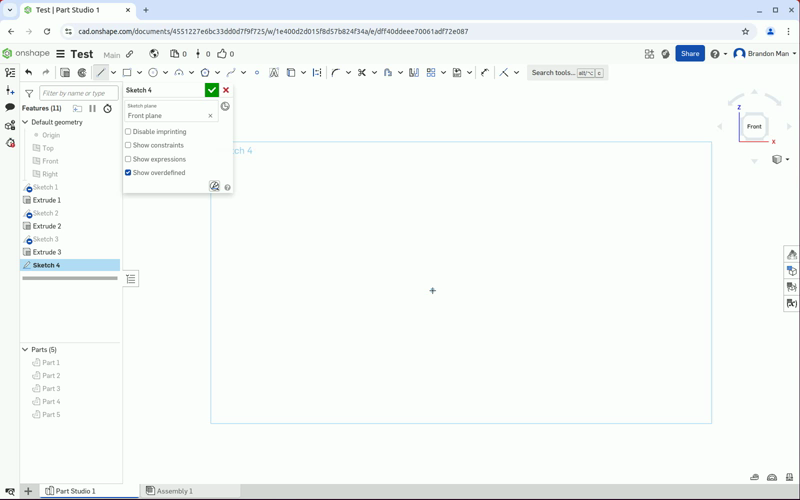
key_down(shift)
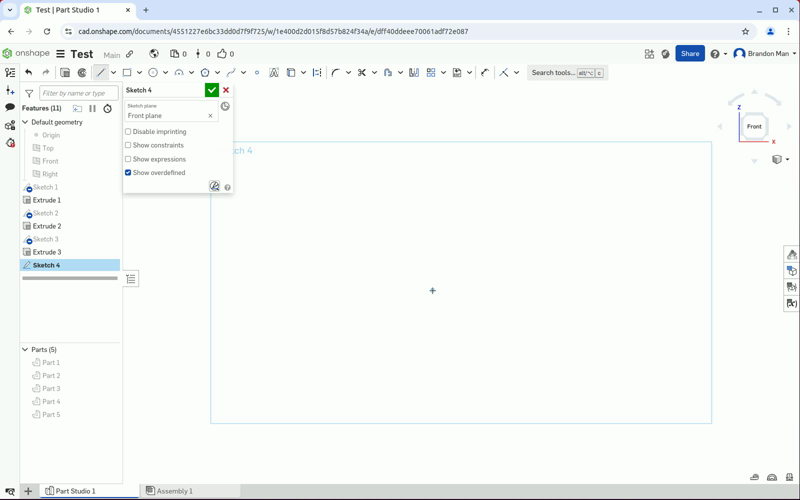
mouse_move(462, 290)
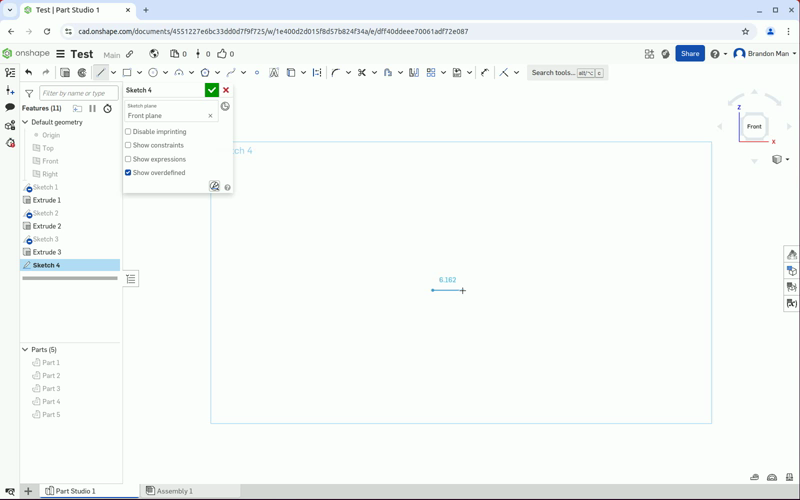
mouse_move(441, 290)
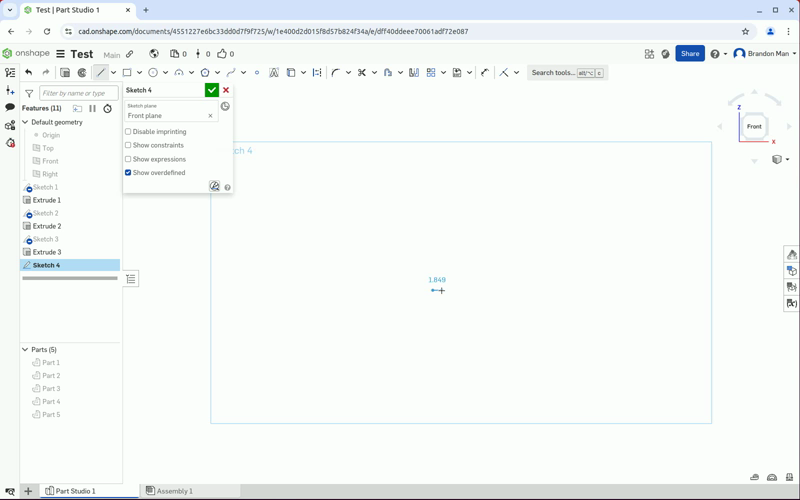
click(441, 290)
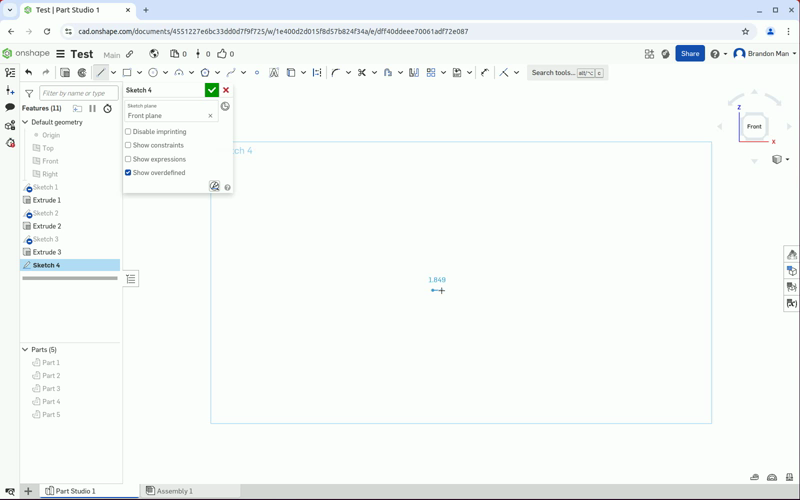
key_up(shift)
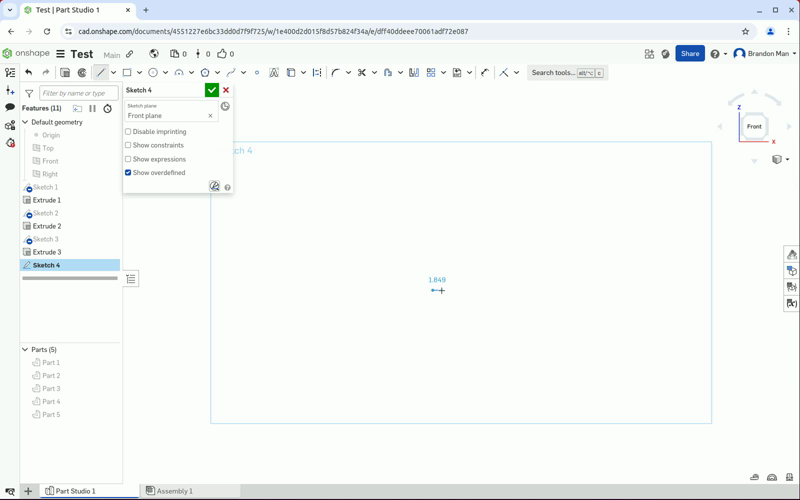
key(esc)
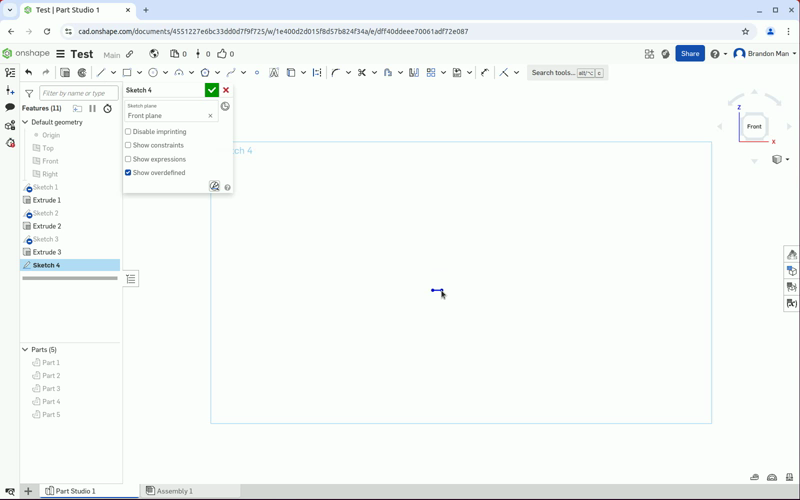
key(a)
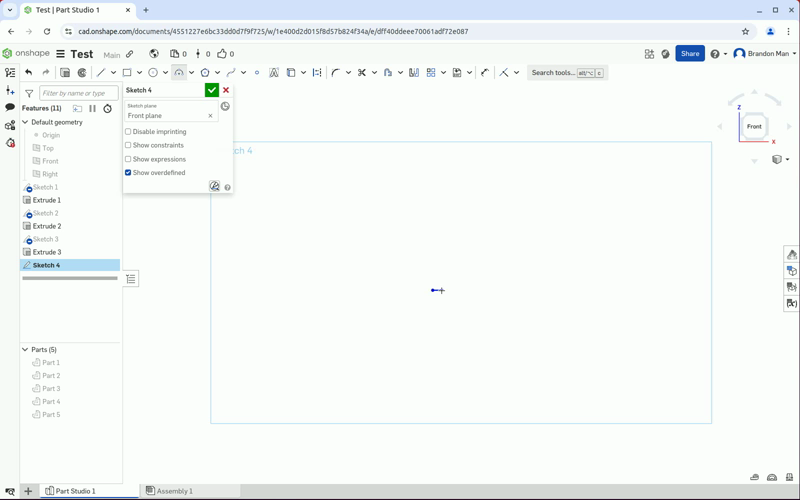
mouse_move(441, 290)
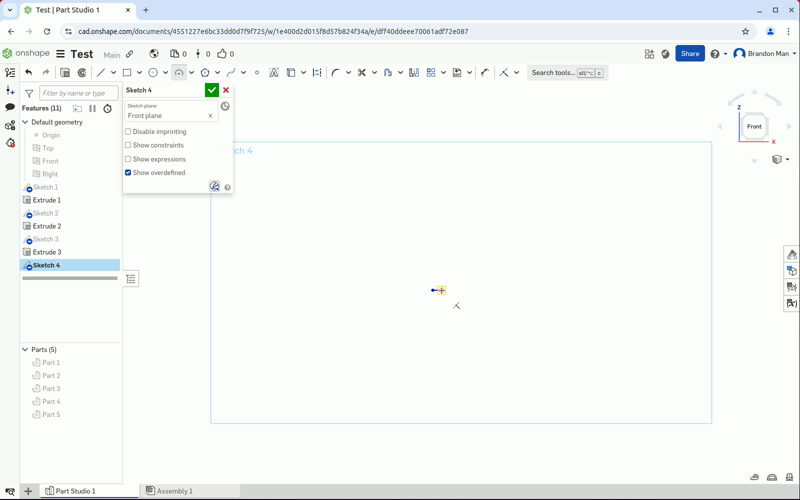
click(441, 290)
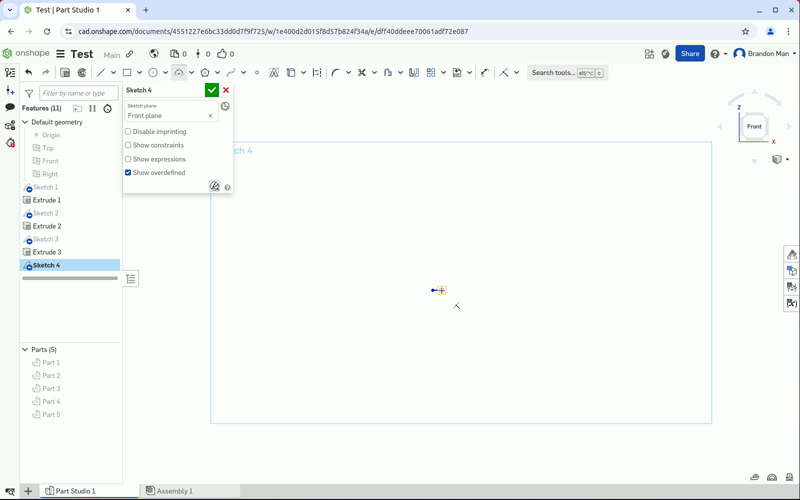
key_down(shift)
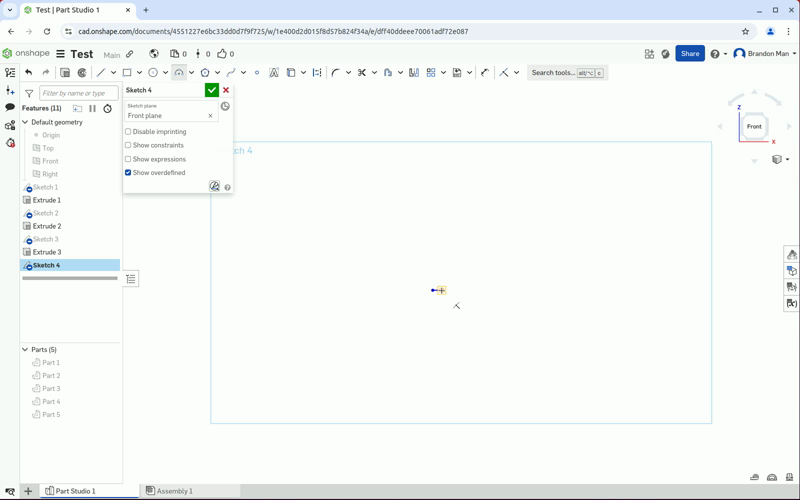
mouse_move(441, 274)
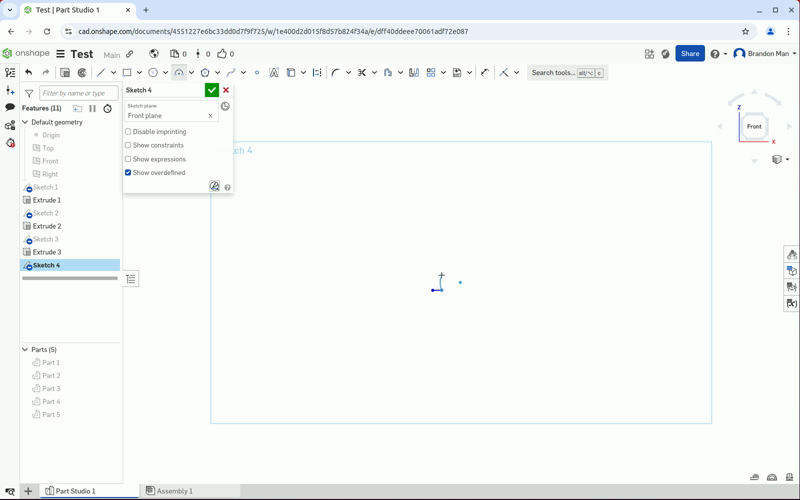
click(441, 274)
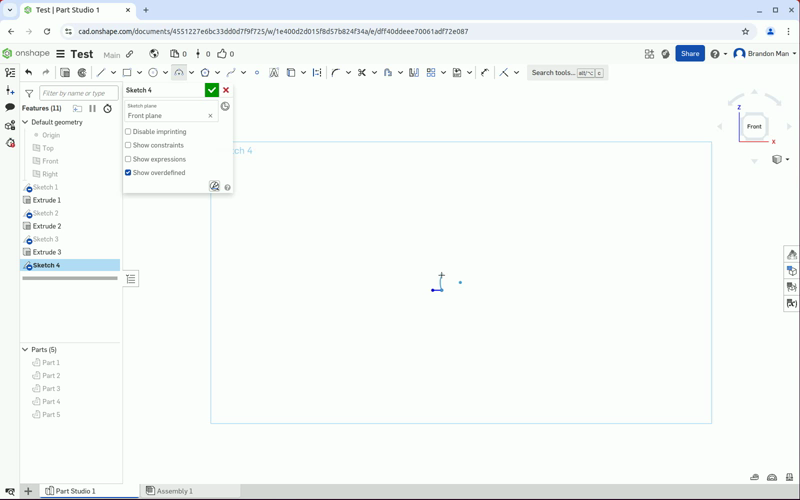
mouse_move(440, 282)
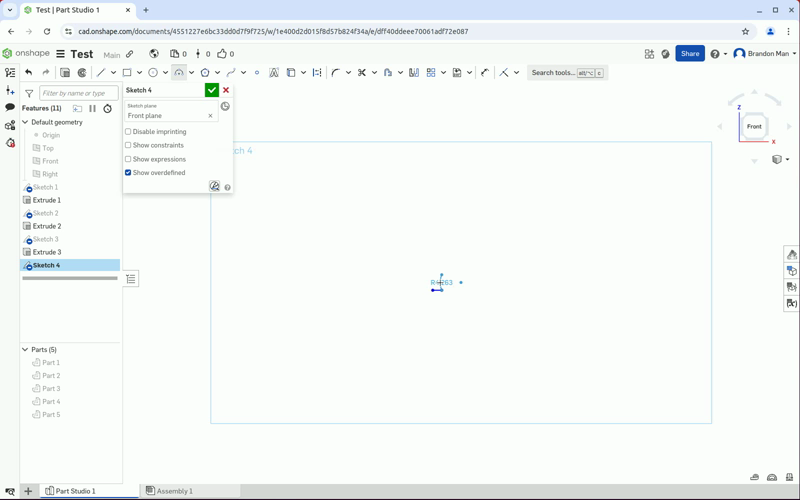
click(440, 282)
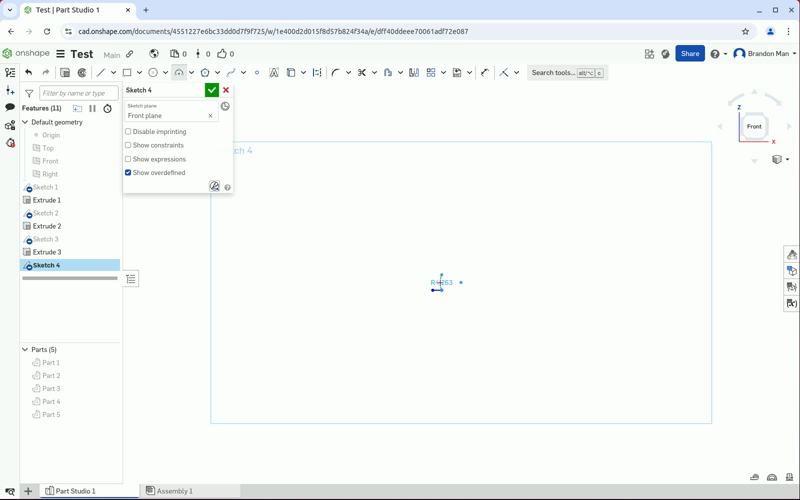
key_up(shift)
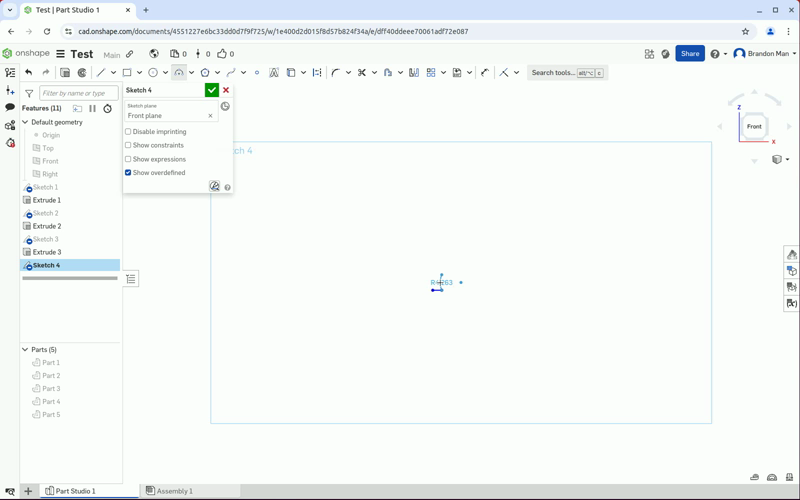
key(esc)
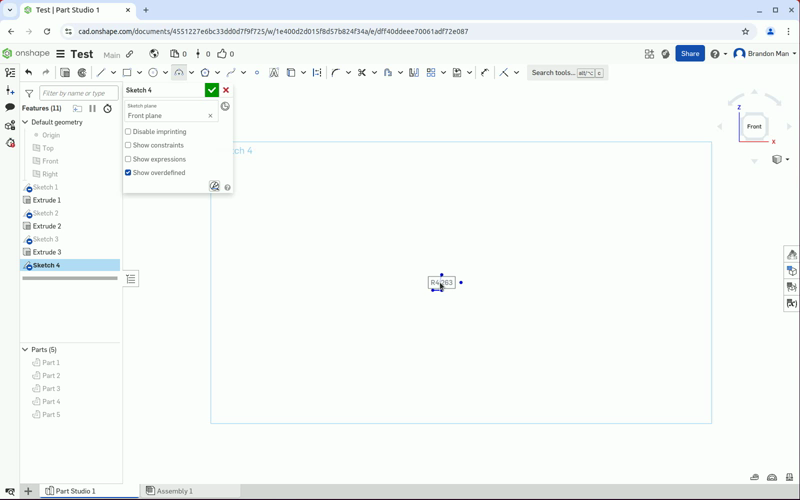
key(l)
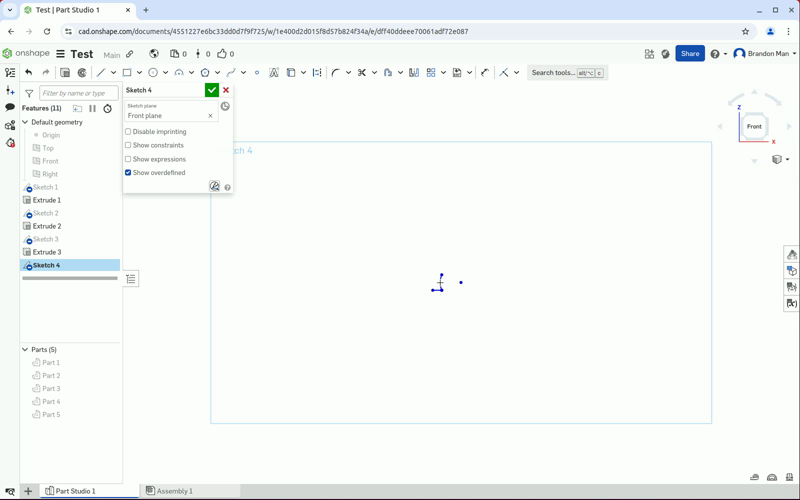
mouse_move(441, 274)
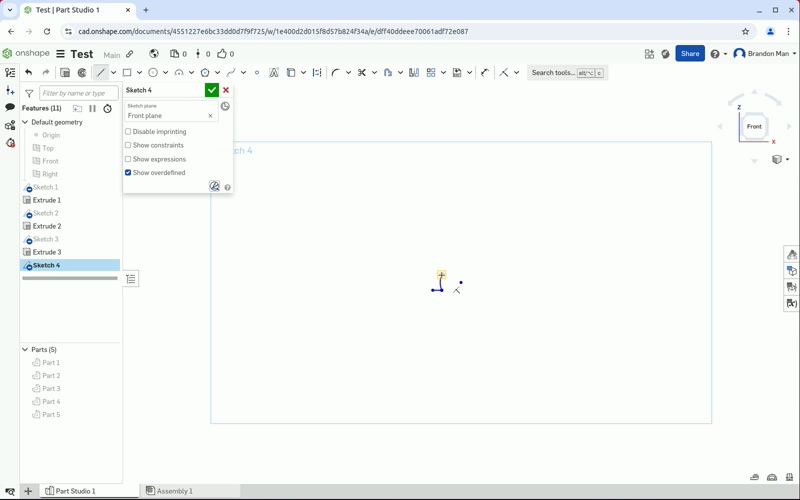
click(441, 274)
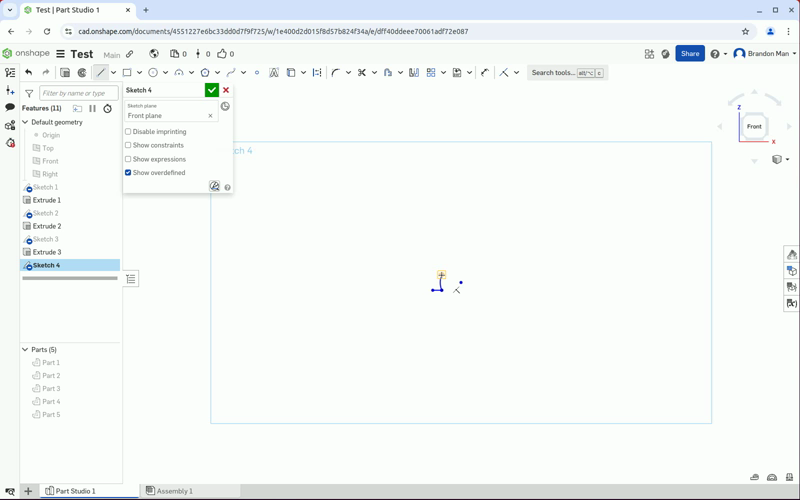
key_down(shift)
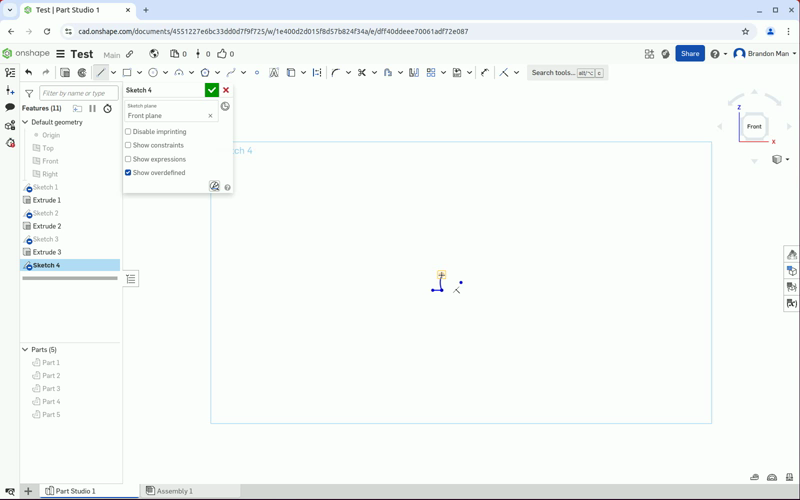
mouse_move(471, 274)
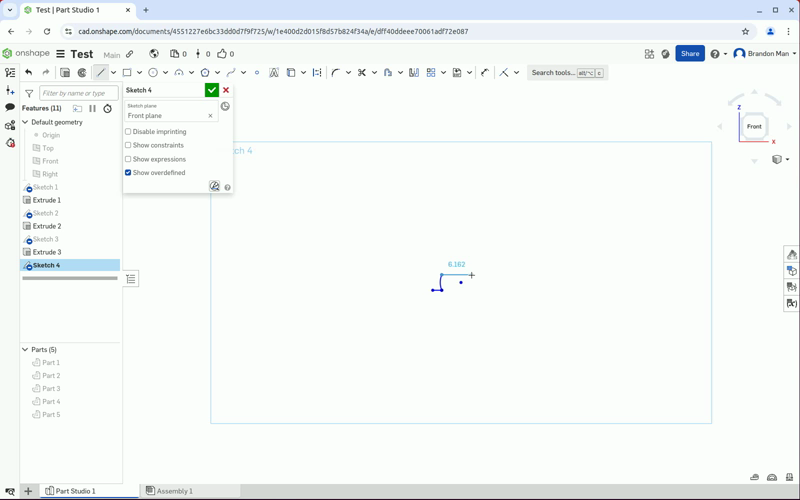
mouse_move(432, 274)
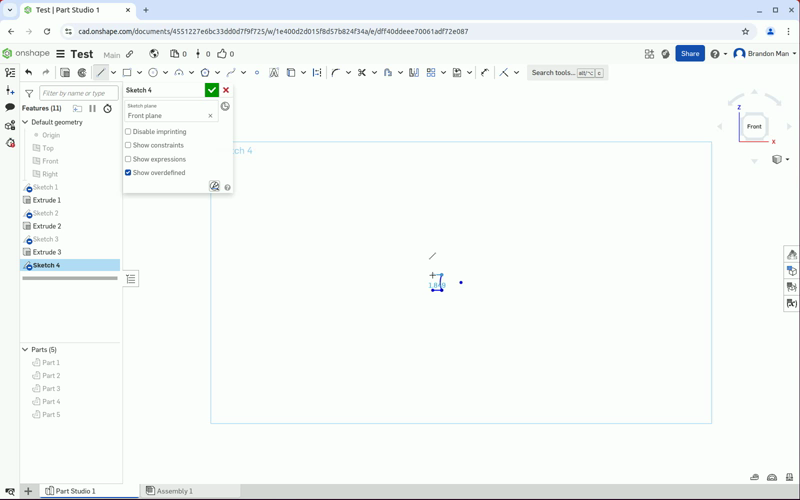
click(432, 274)
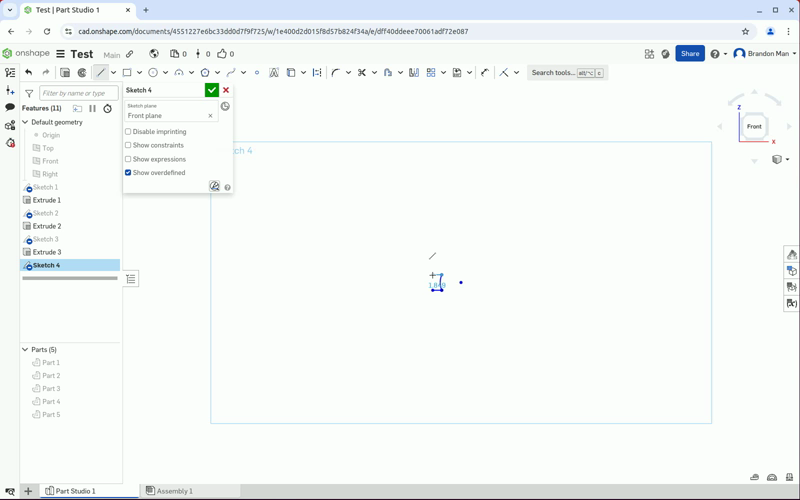
key_up(shift)
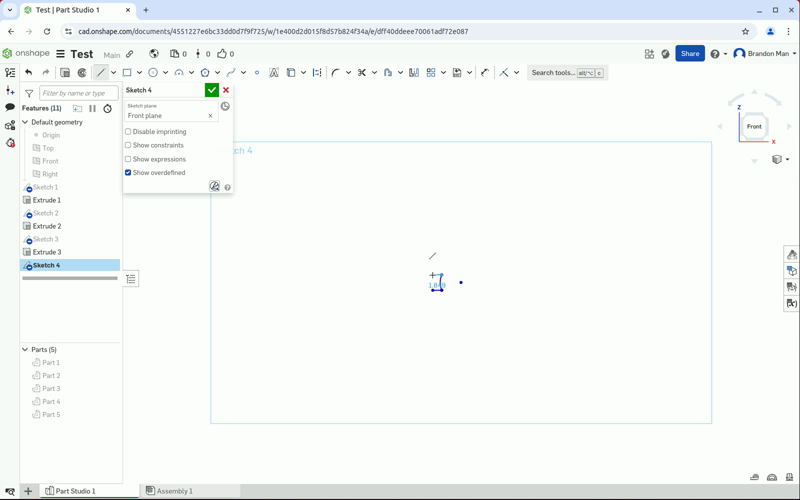
mouse_move(462, 274)
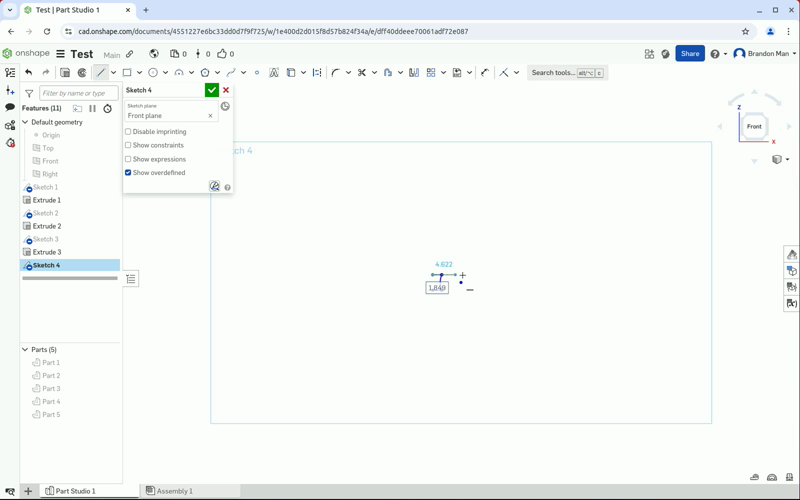
key_down(shift)
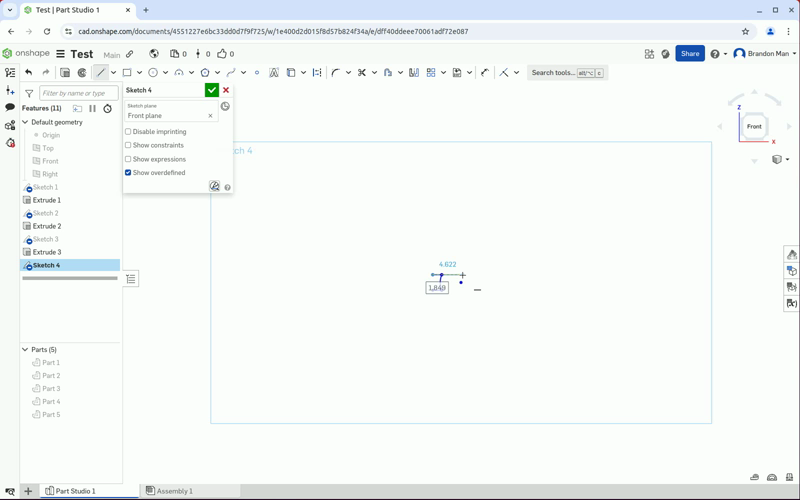
mouse_move(432, 290)
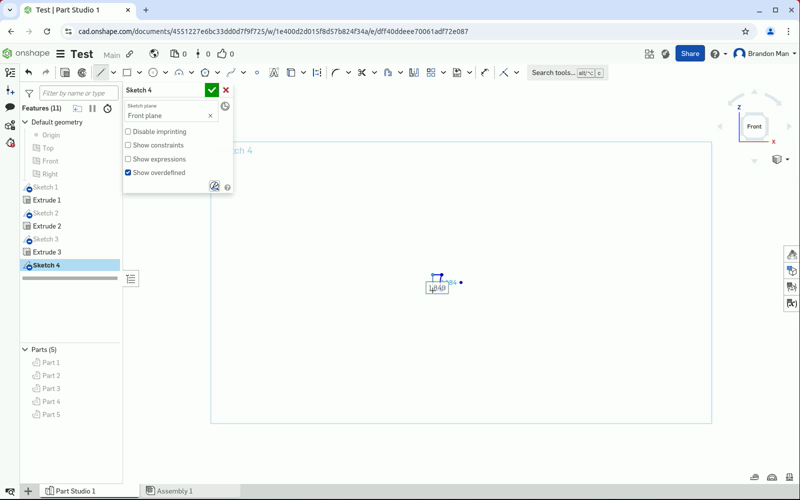
key_up(shift)
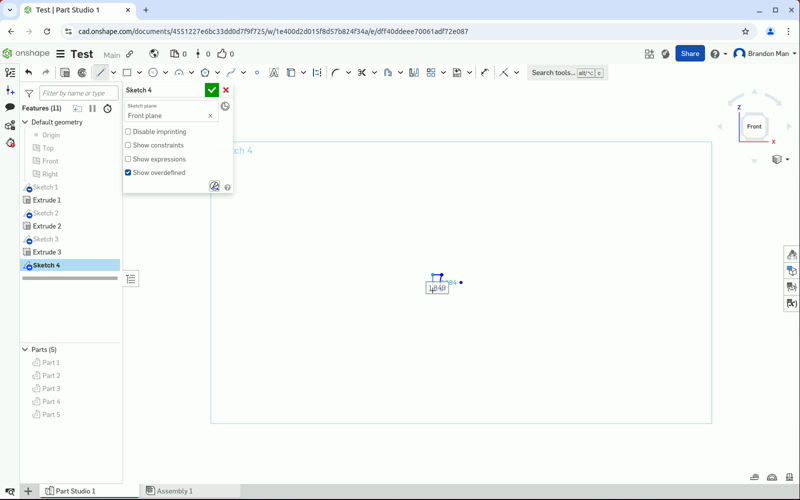
click(432, 290)
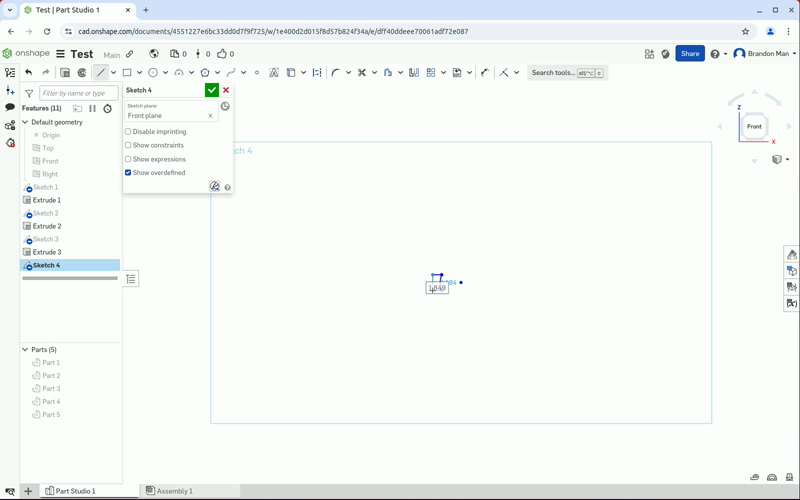
key(esc)
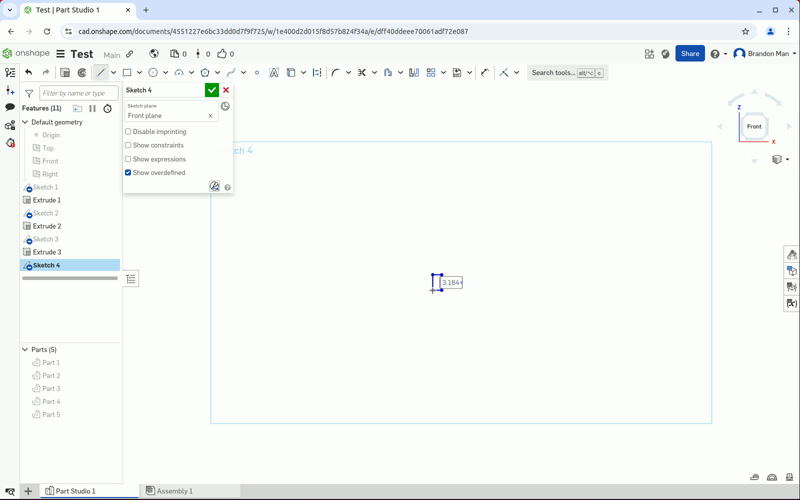
mouse_move(439, 285)
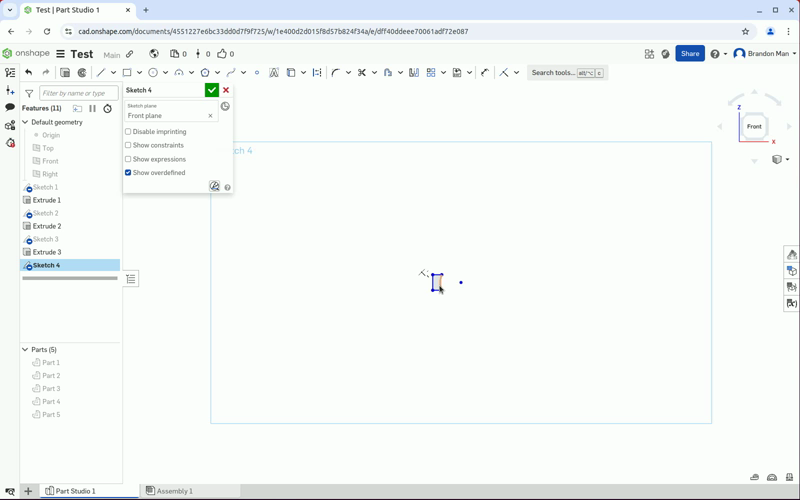
scroll(6)
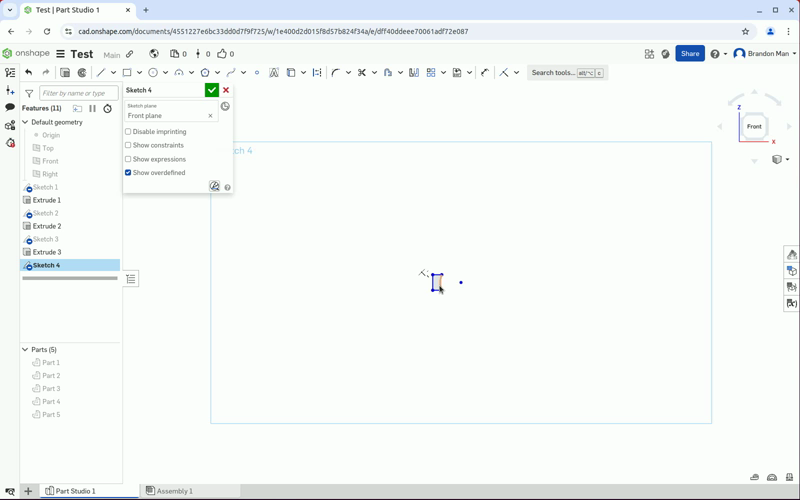
scroll(6)
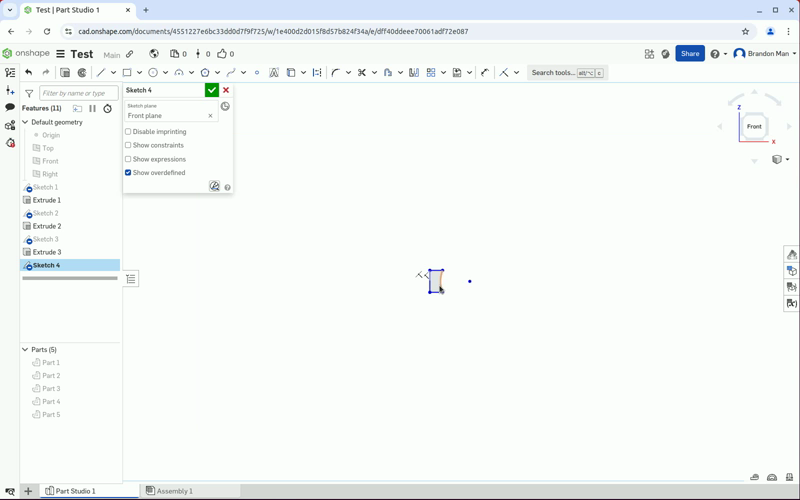
scroll(6)
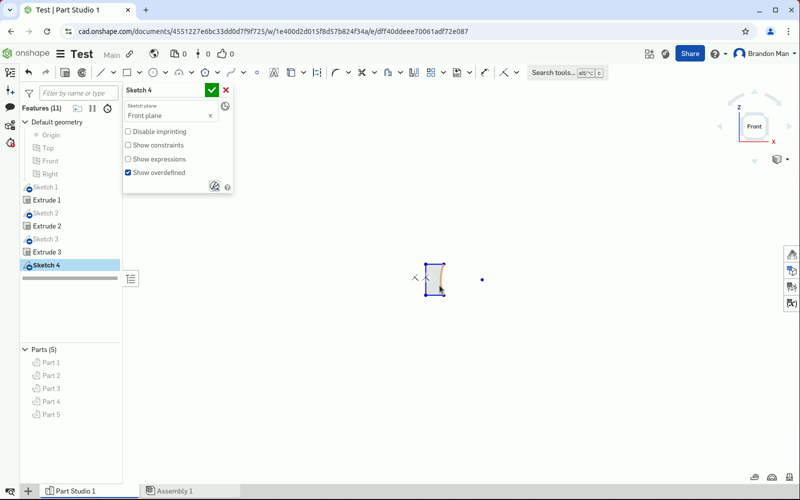
scroll(6)
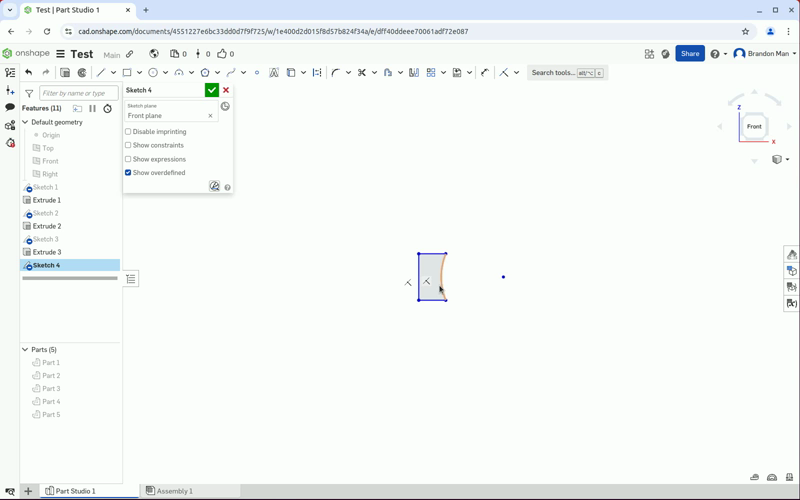
scroll(6)
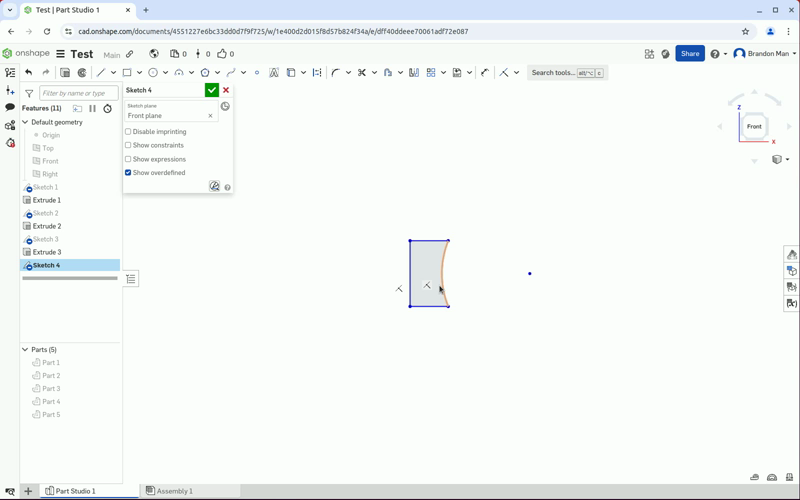
scroll(6)
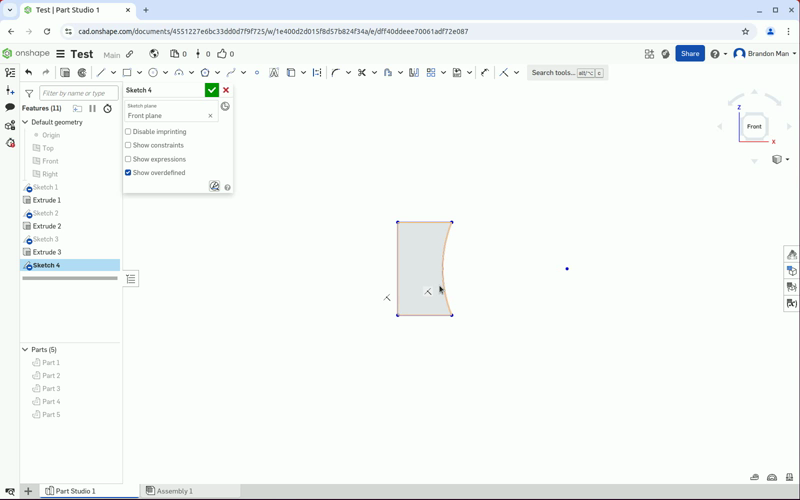
scroll(6)
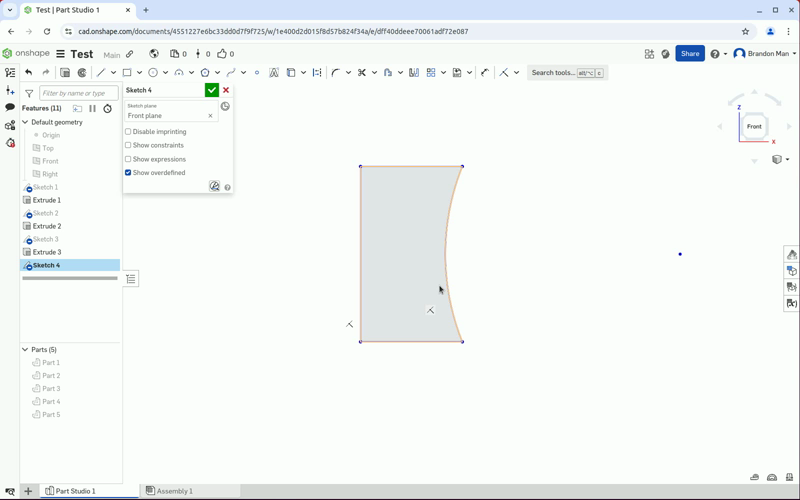
click(439, 285)
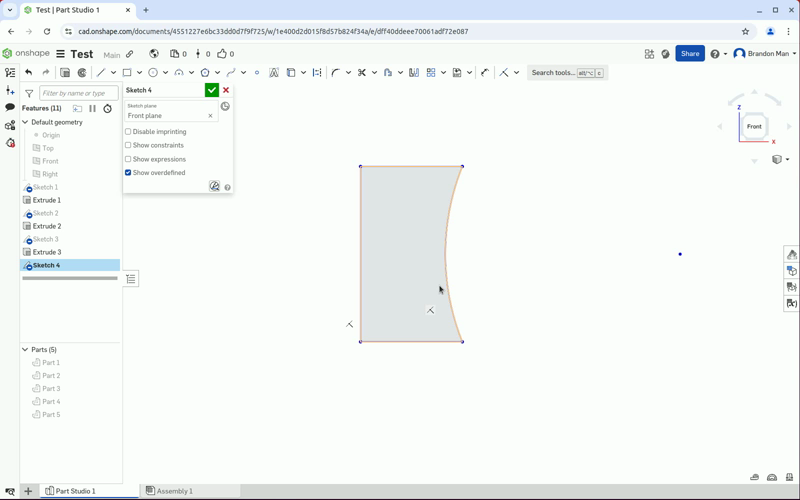
scroll(-6)
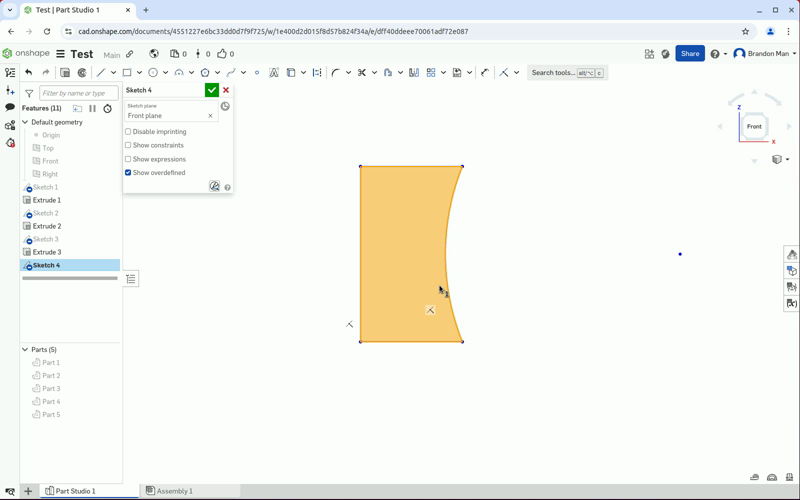
scroll(-6)
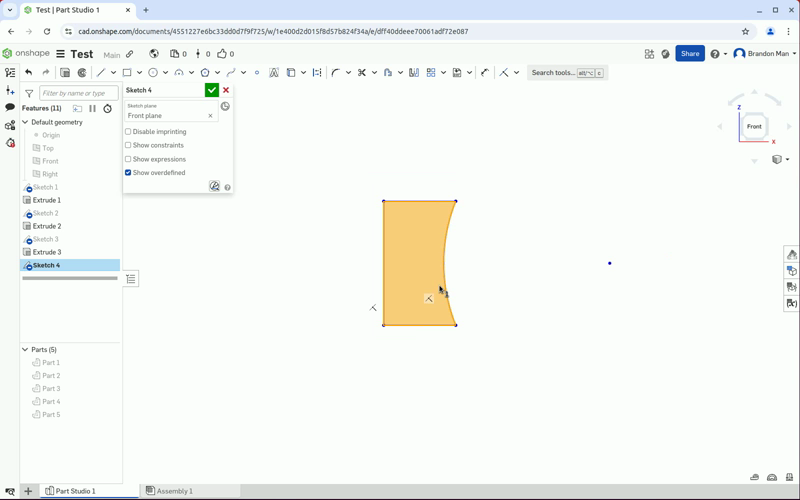
scroll(-6)
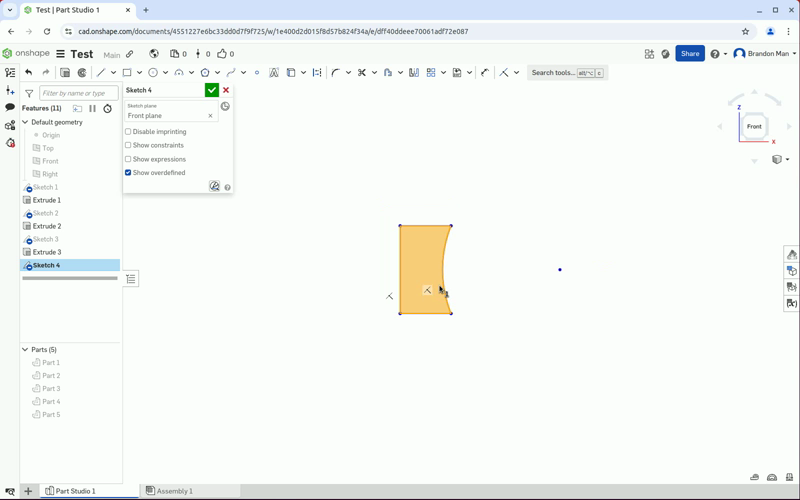
scroll(-6)
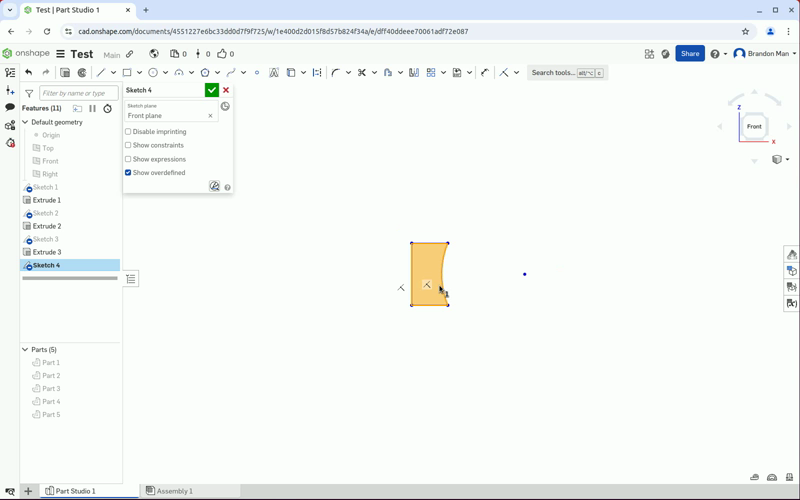
scroll(-6)
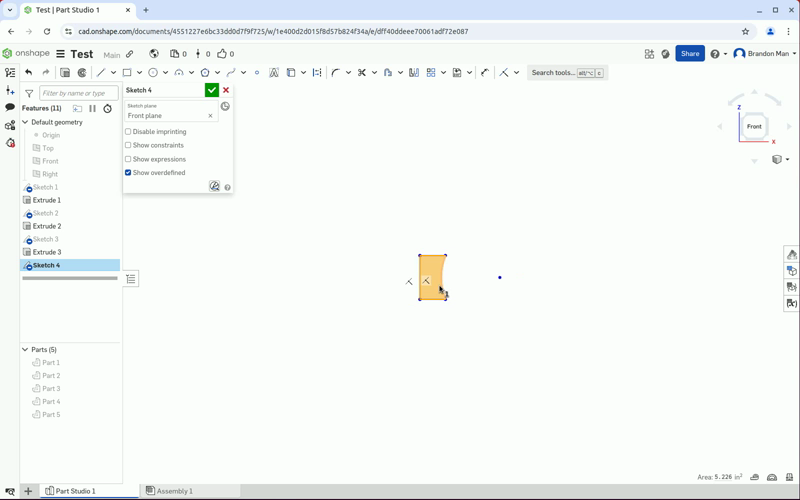
scroll(-6)
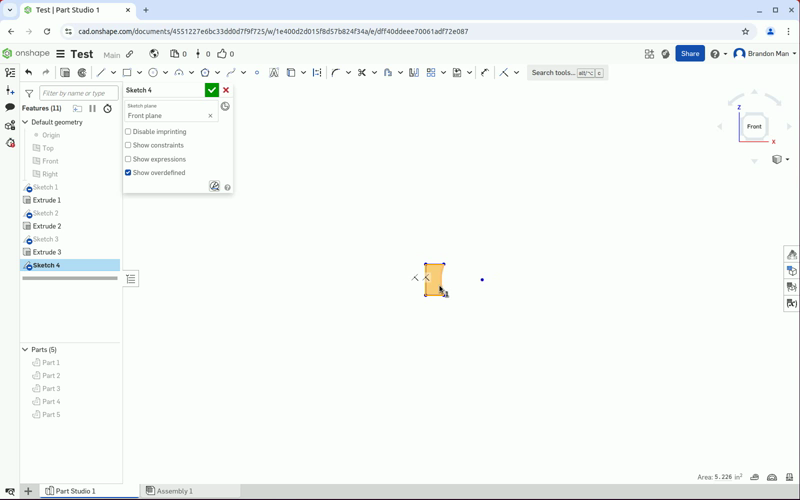
scroll(-6)
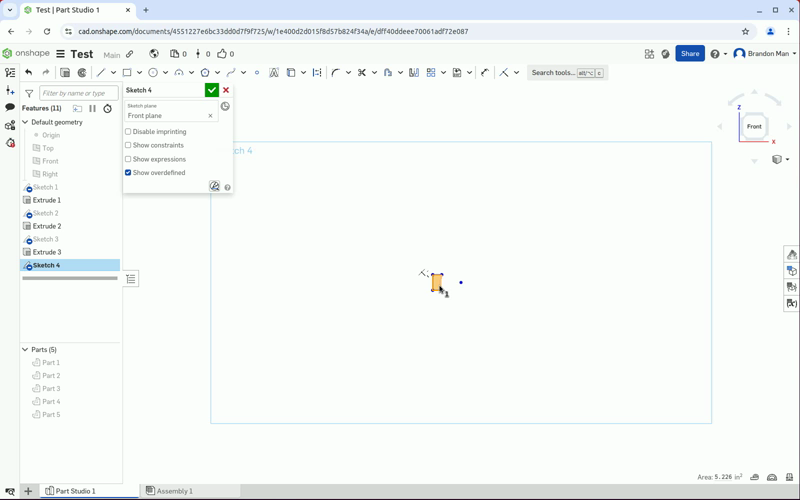
mouse_move(73, 352)
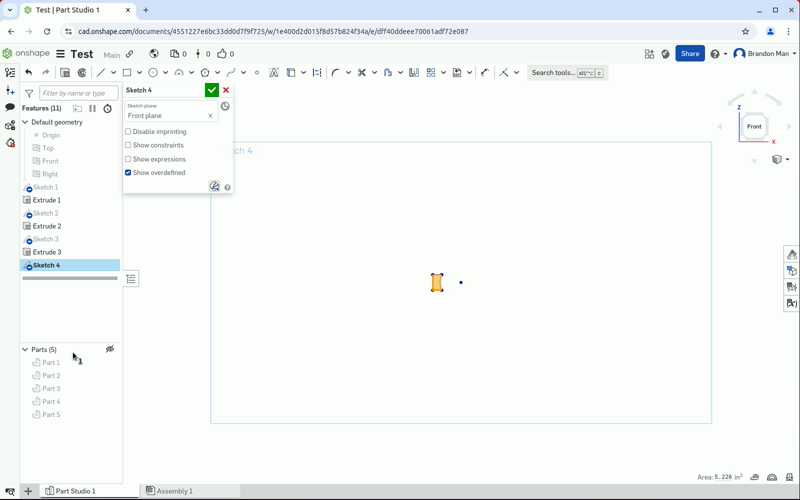
key(shift+y)
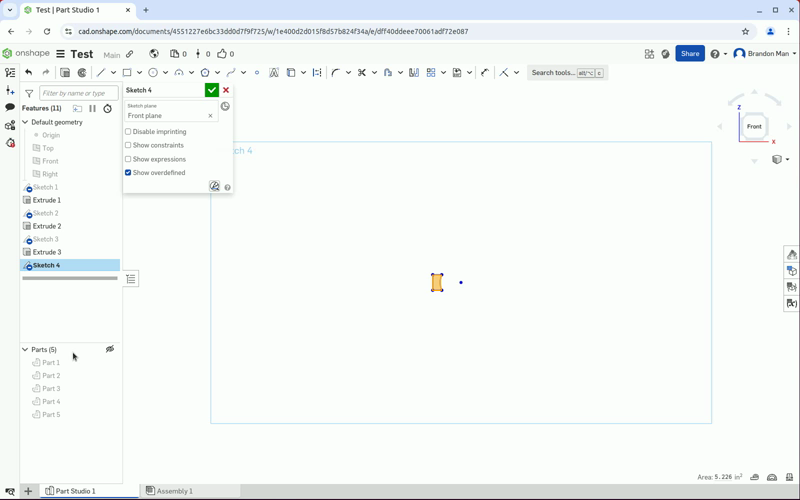
key(shift+e)
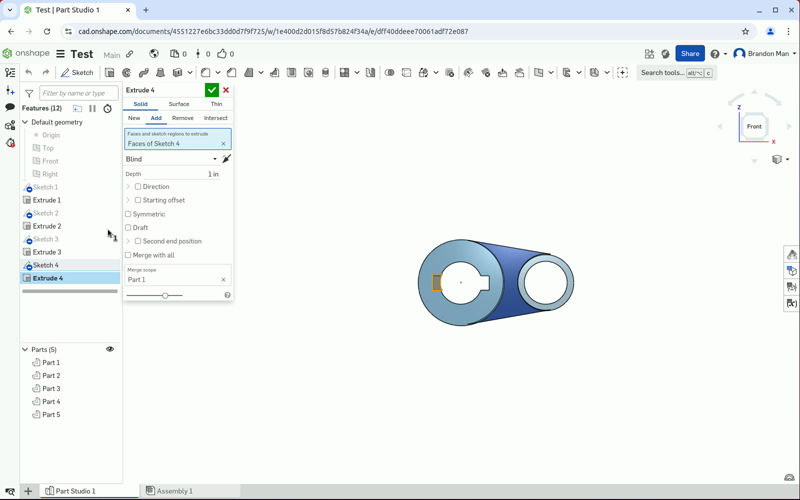
mouse_move(143, 106)
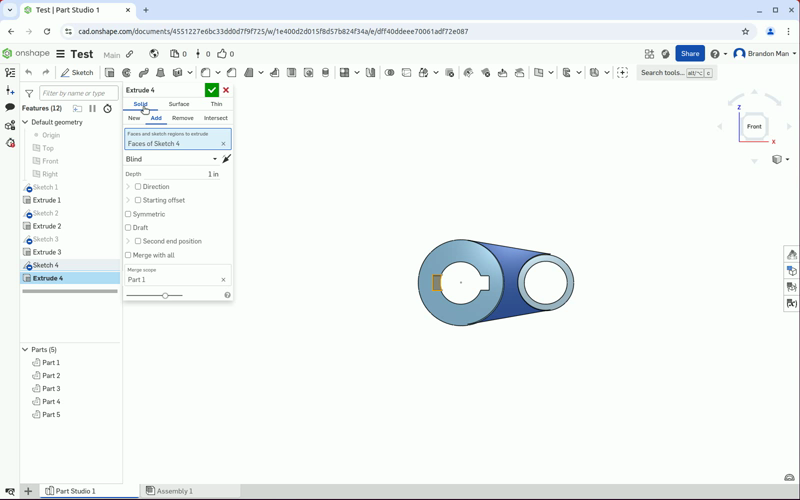
click(143, 106)
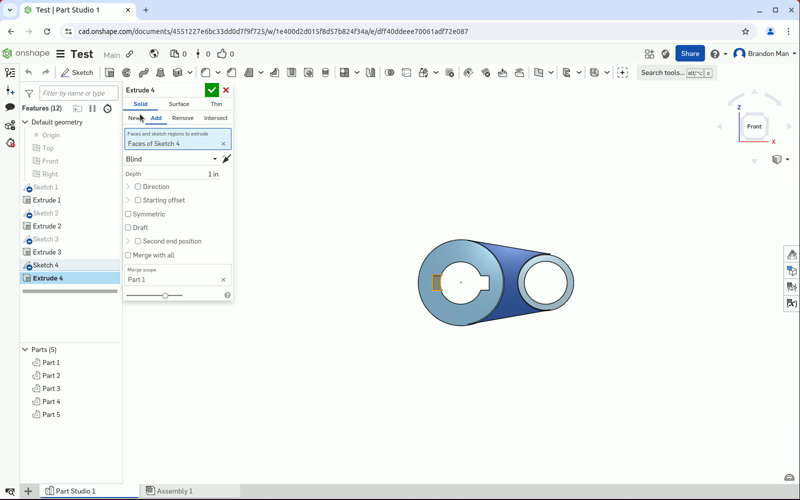
mouse_move(137, 120)
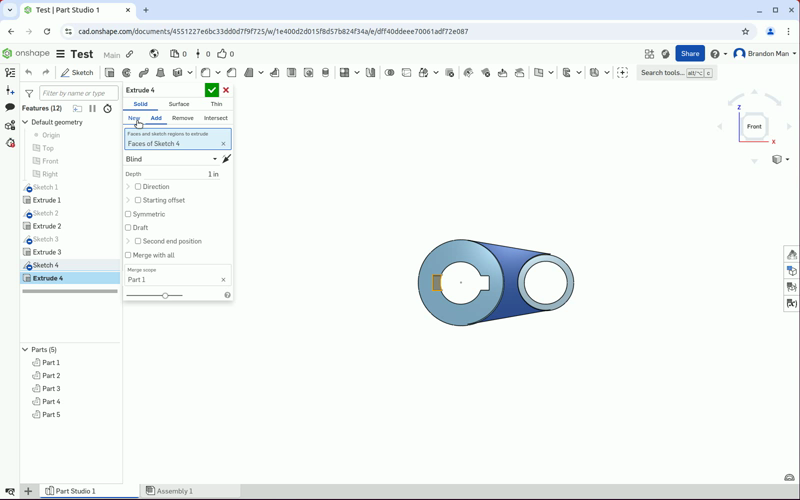
click(137, 120)
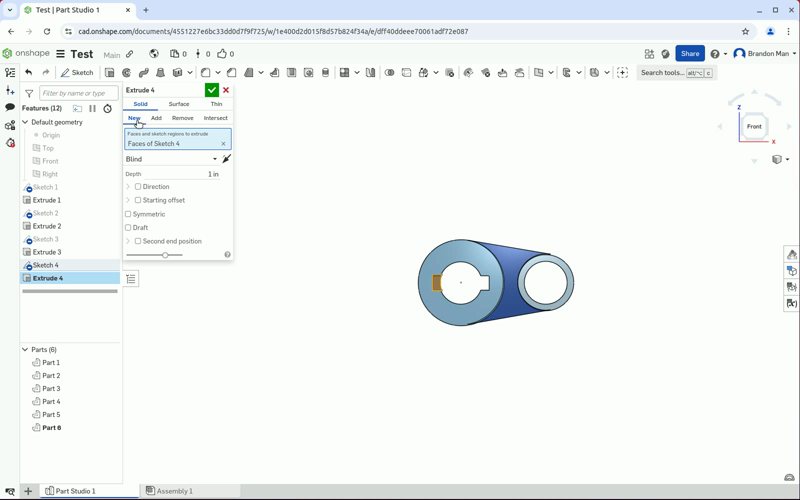
key(tab, 4)
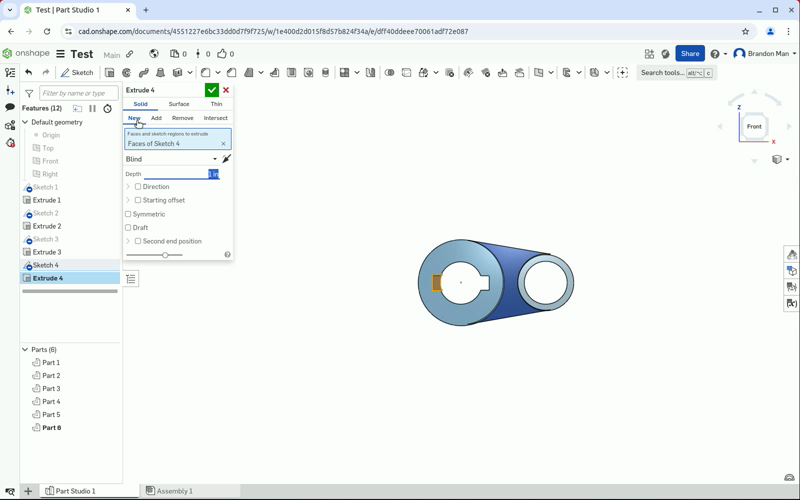
text(7.703)
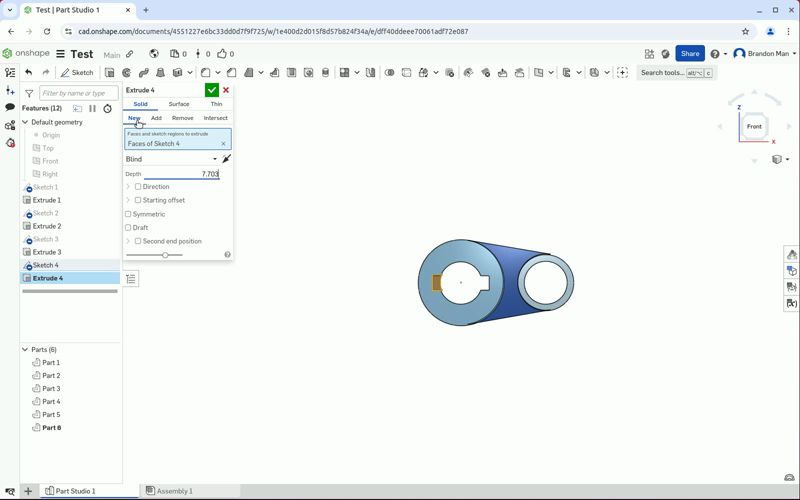
key(enter)
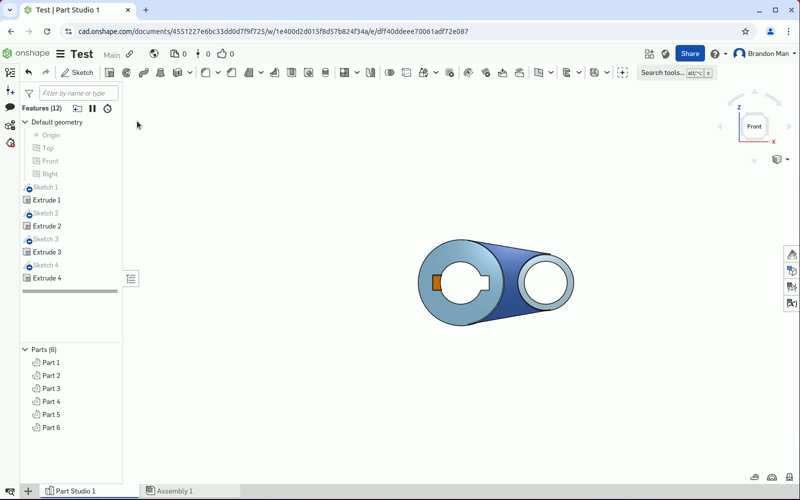
key(shift+h)
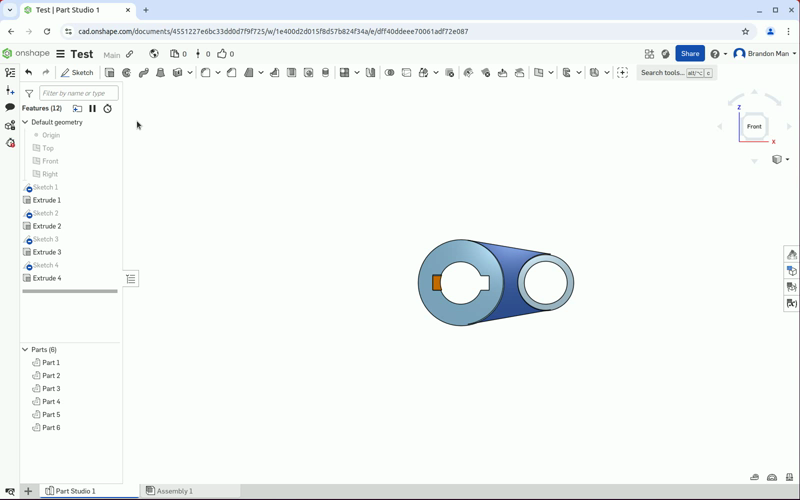
key(shift+h)
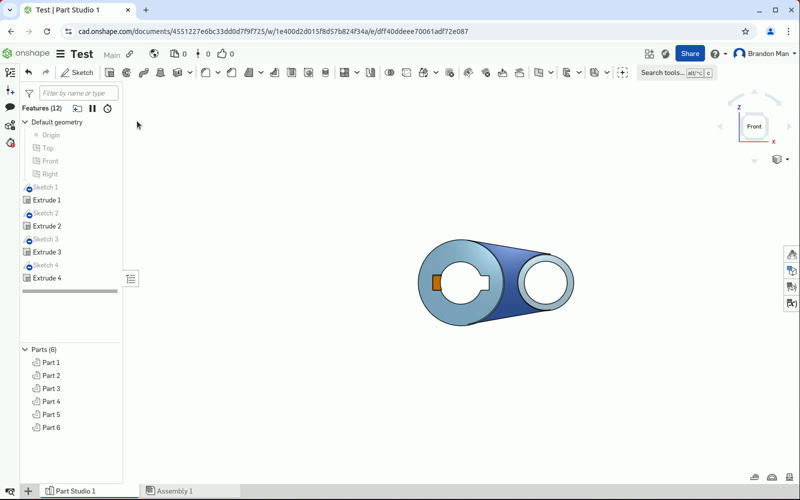
mouse_move(73, 189)
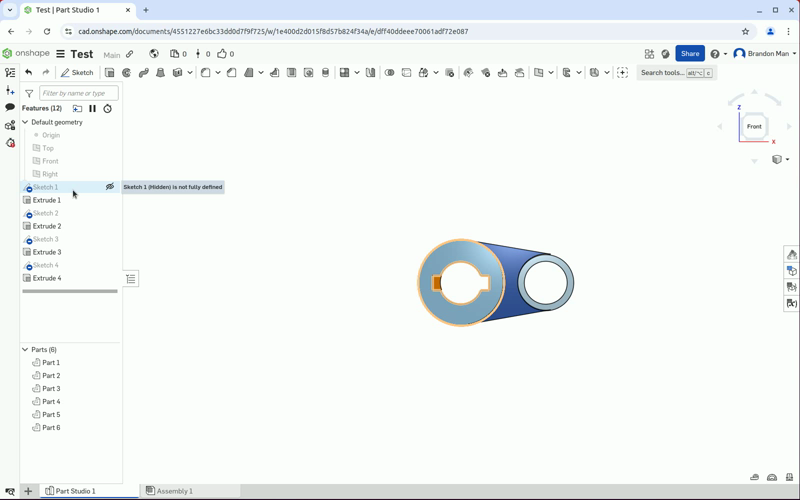
click(73, 189)
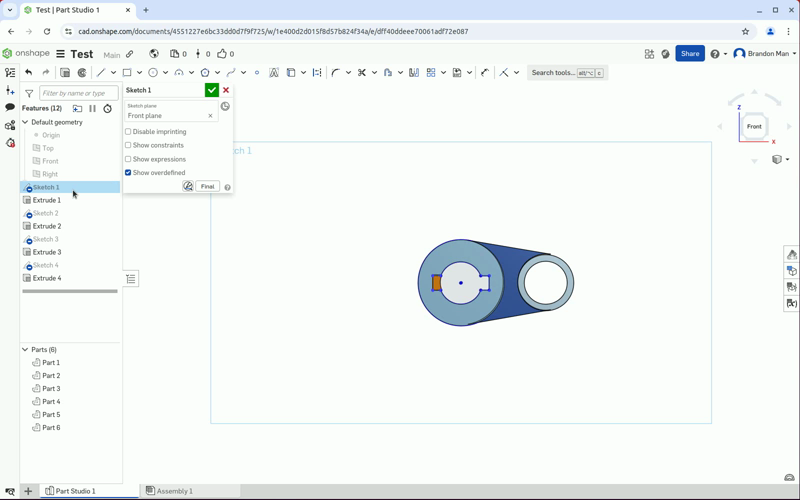
mouse_move(229, 92)
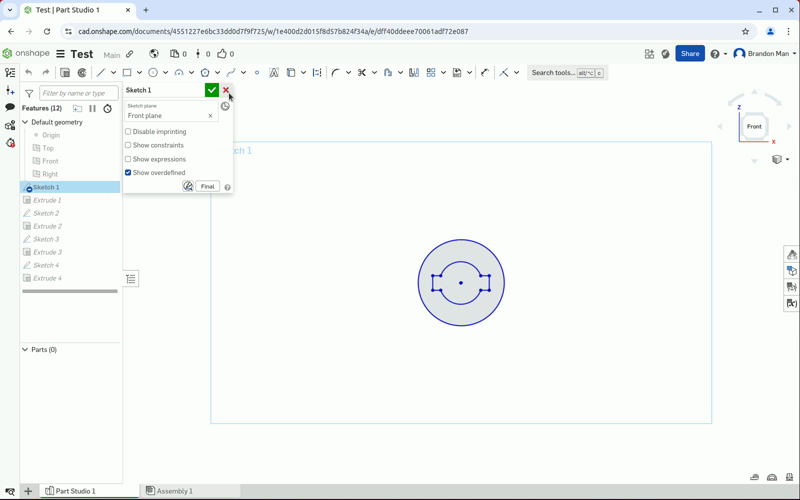
click(229, 92)
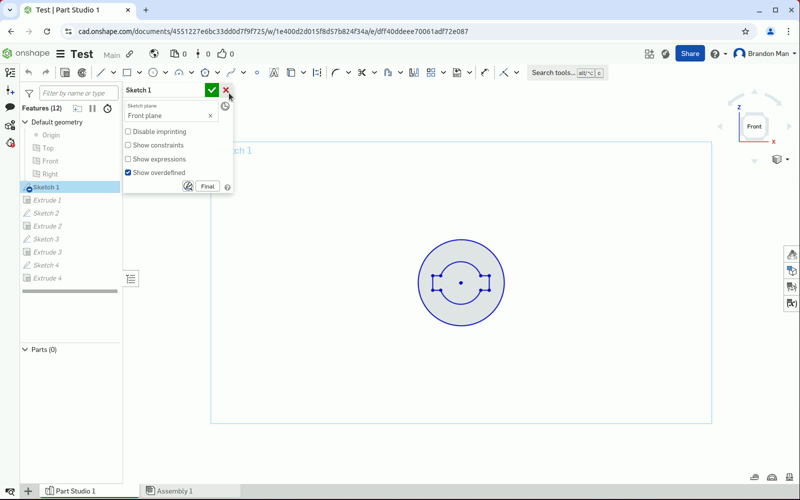
key(shift+s)
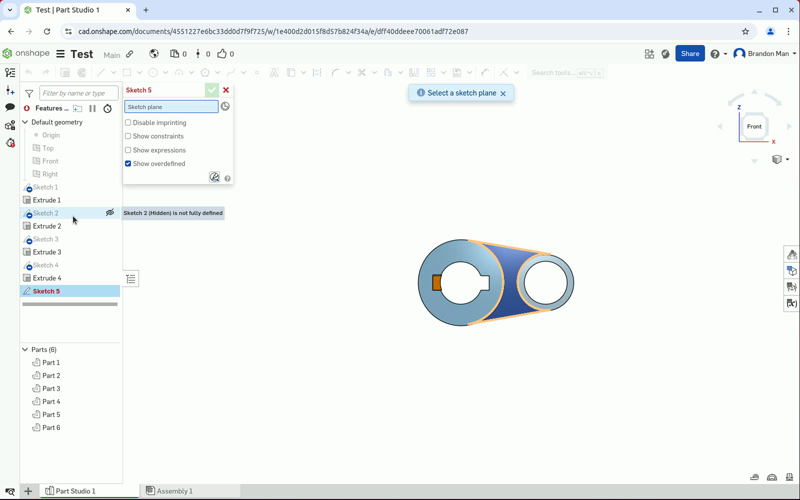
scroll(3)
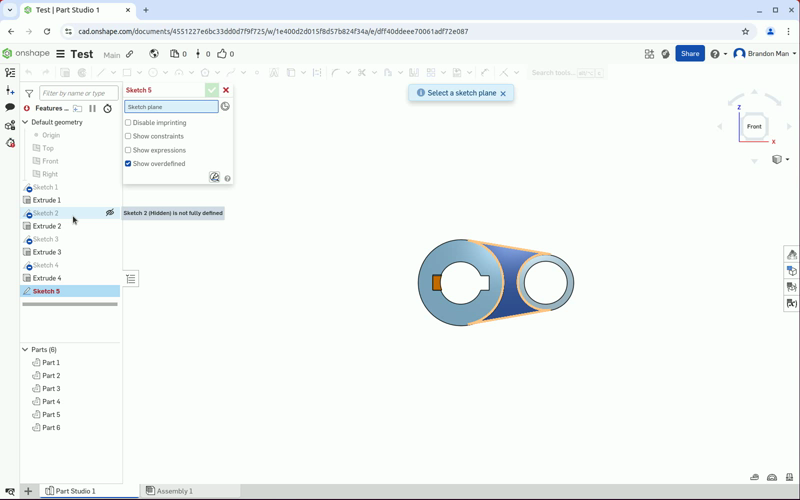
mouse_move(73, 163)
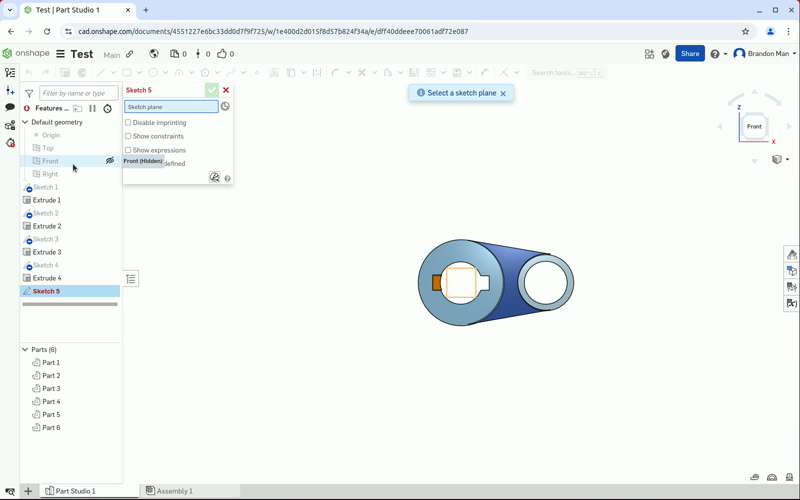
click(73, 163)
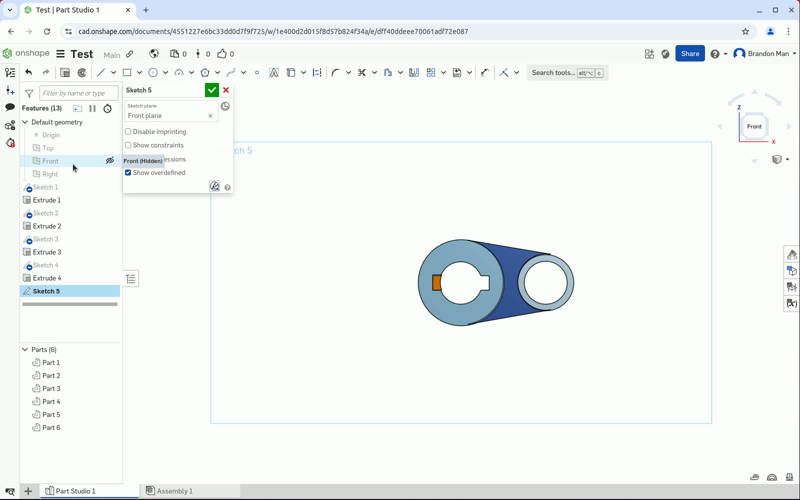
mouse_move(73, 352)
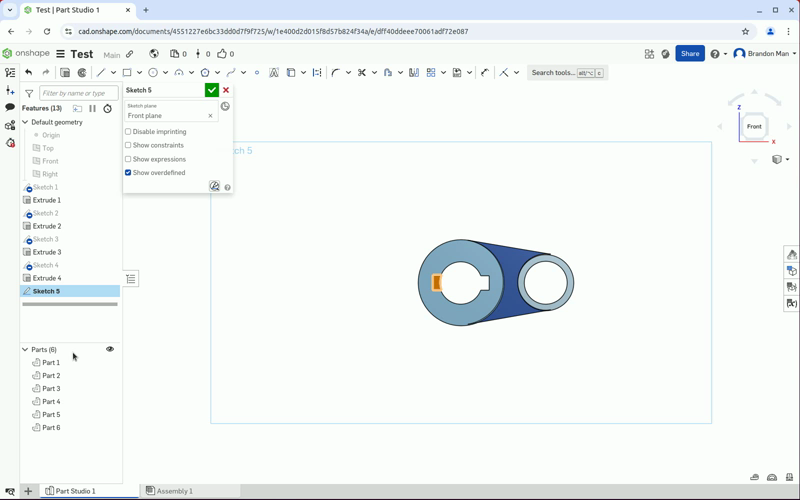
key(y)
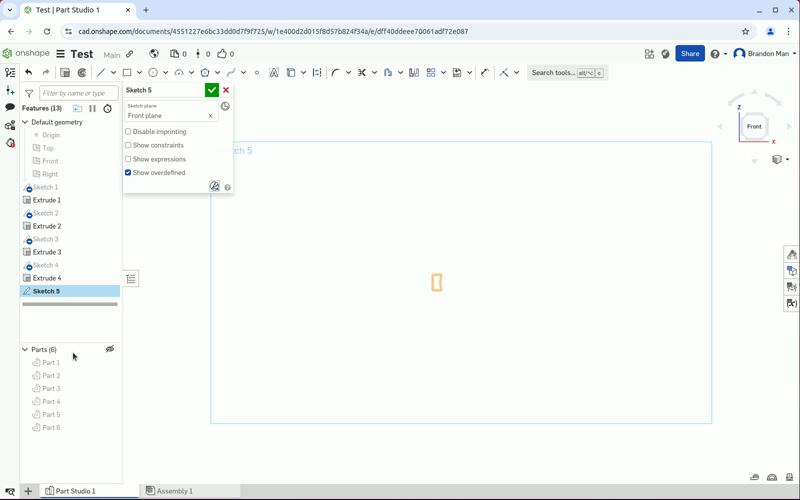
key(c)
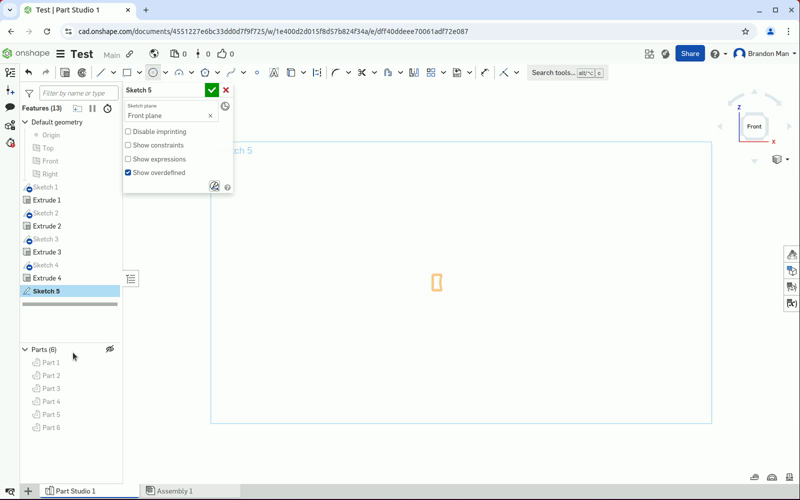
key_down(shift)
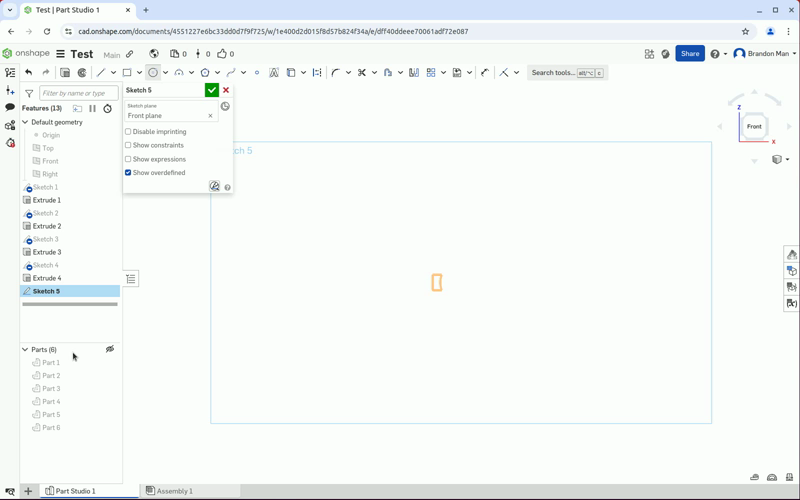
mouse_move(461, 282)
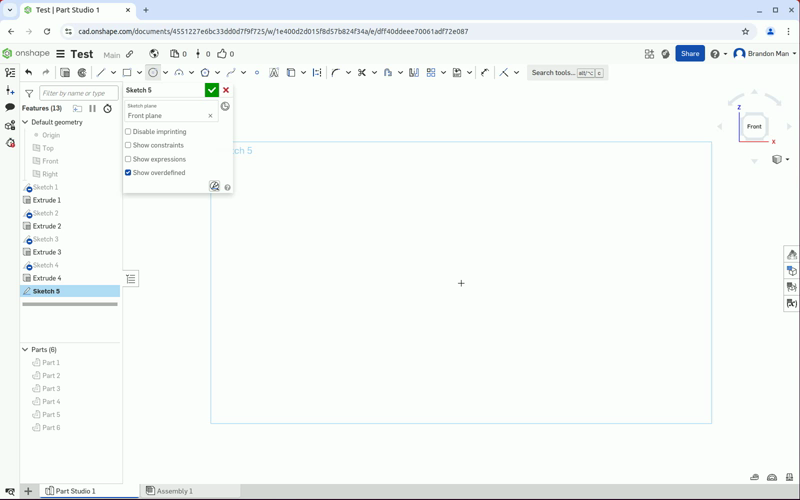
click(461, 282)
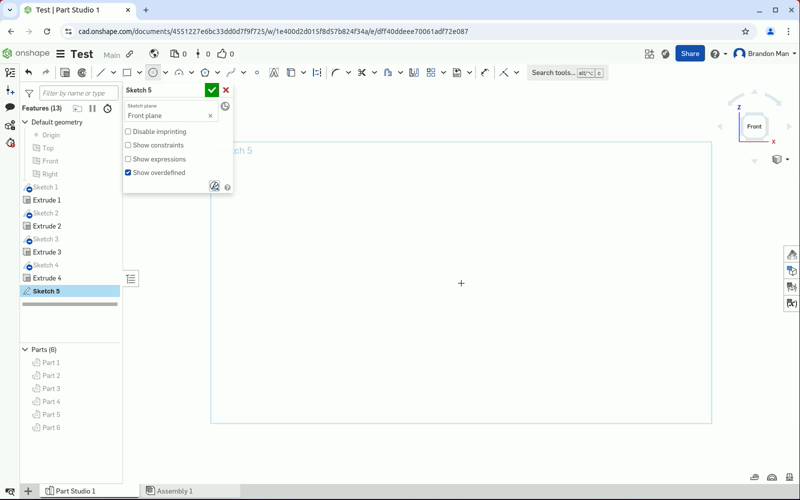
key_up(shift)
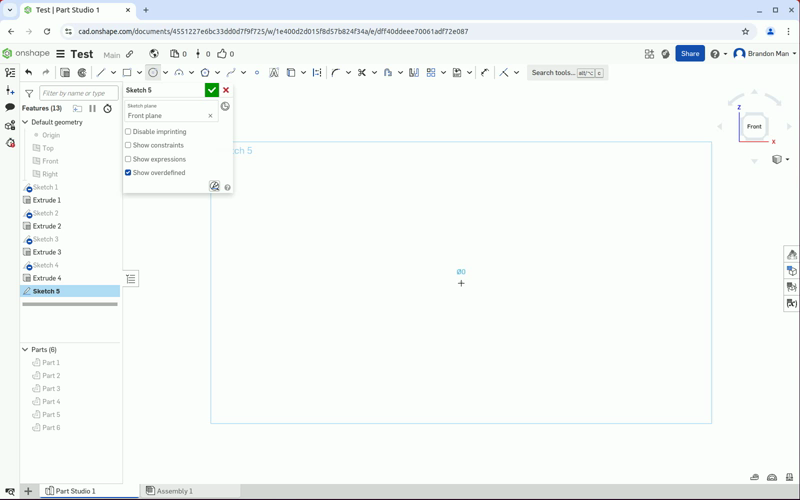
mouse_move(504, 282)
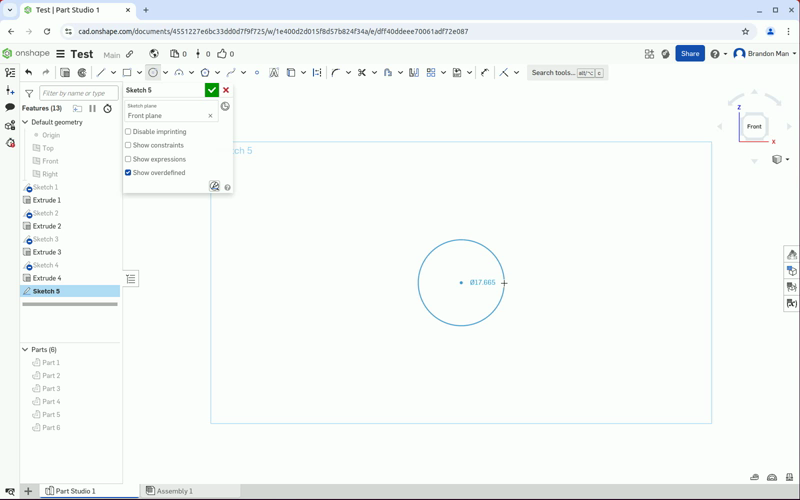
click(504, 282)
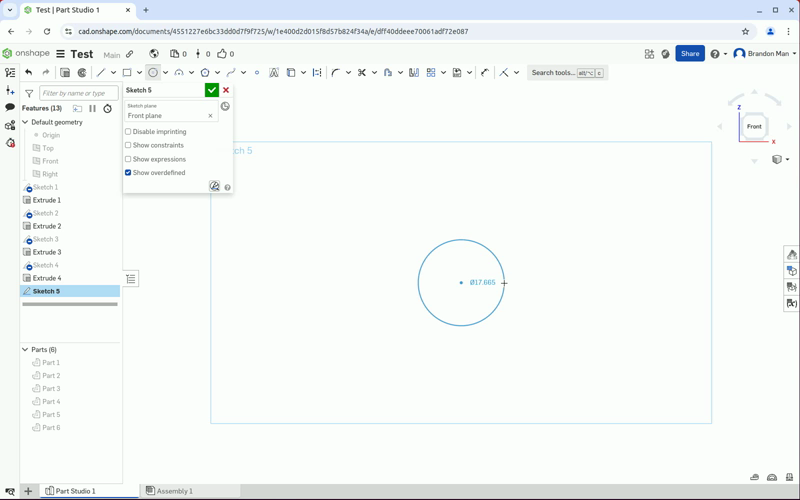
key(esc)
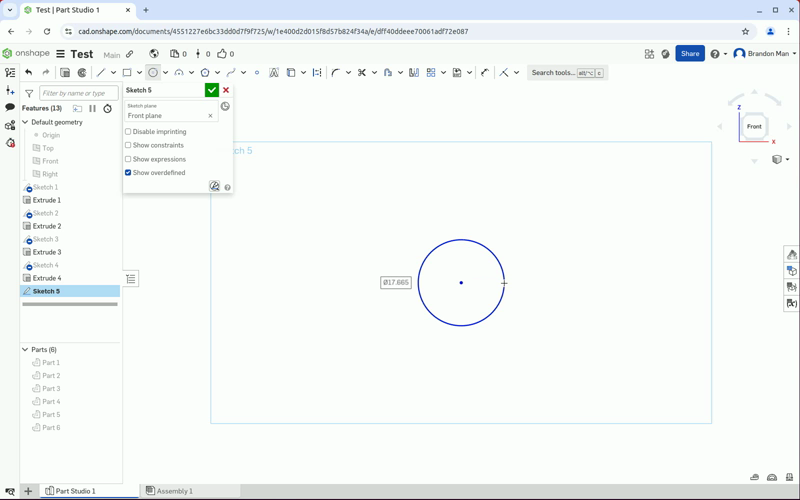
key(l)
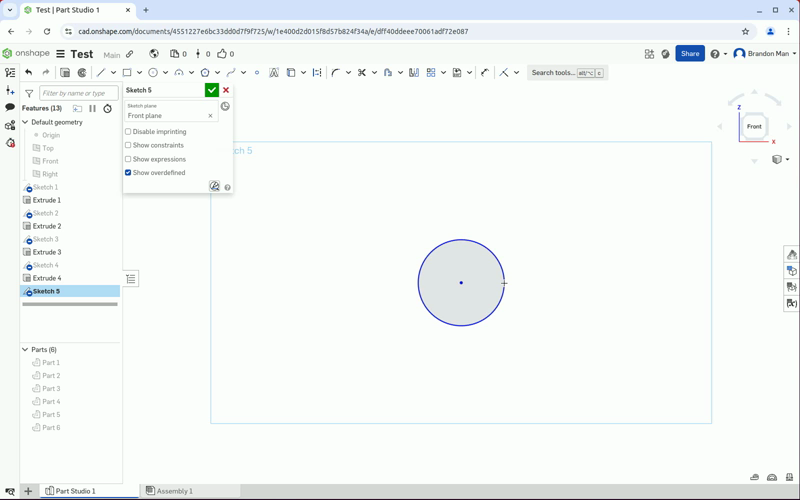
key_down(shift)
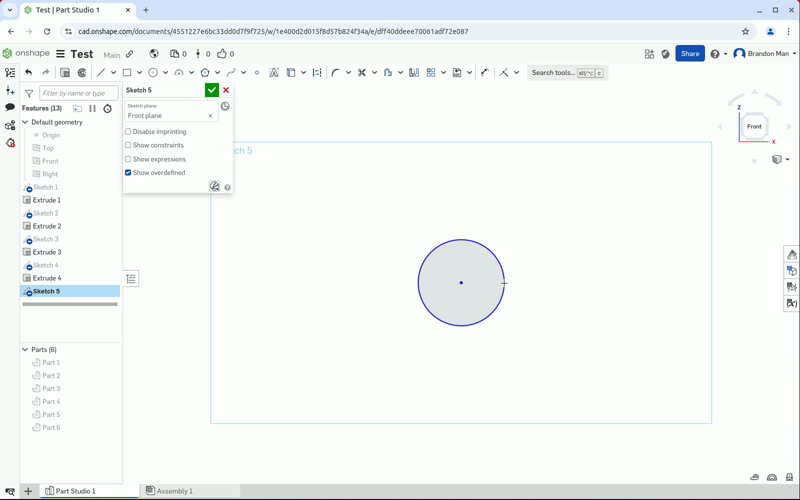
mouse_move(432, 290)
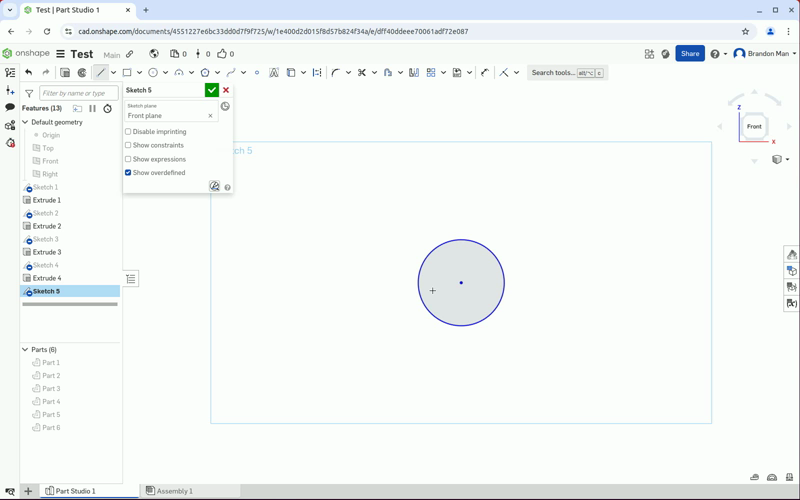
click(432, 290)
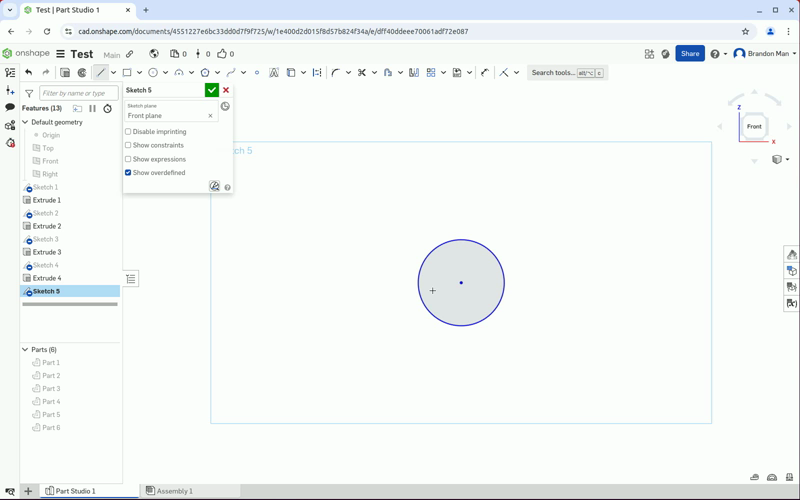
key_up(shift)
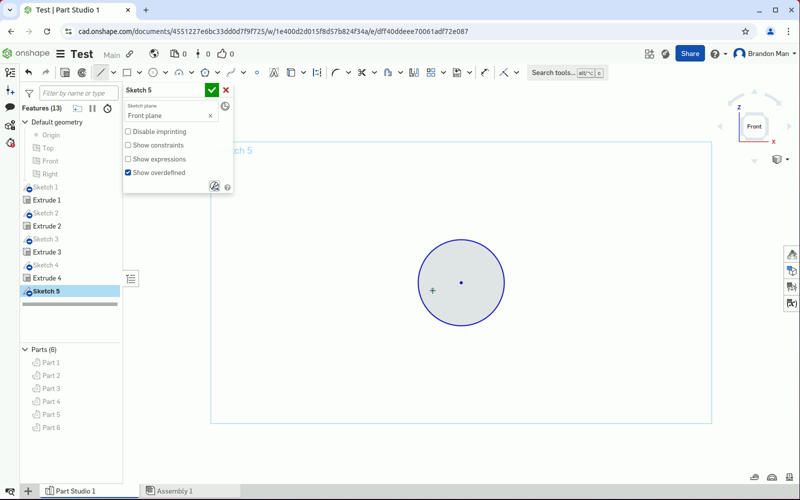
key_down(shift)
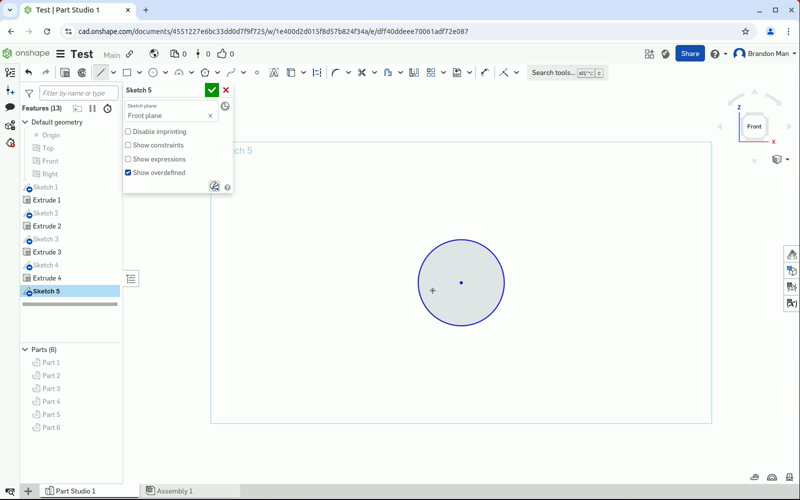
mouse_move(462, 290)
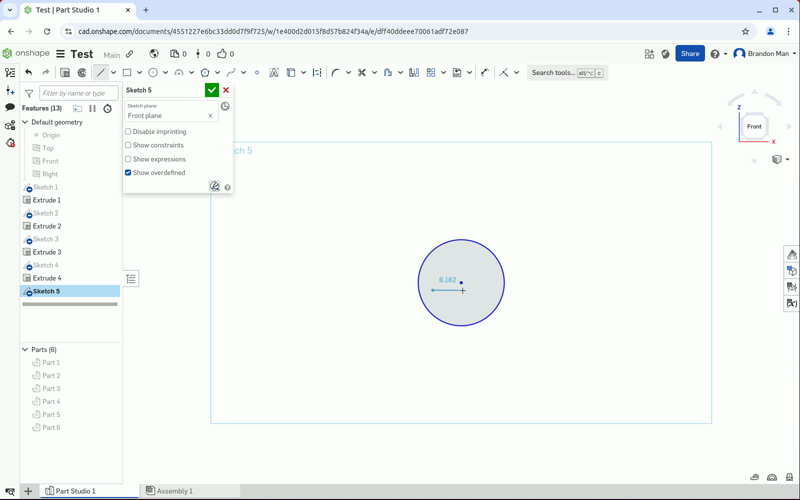
mouse_move(440, 290)
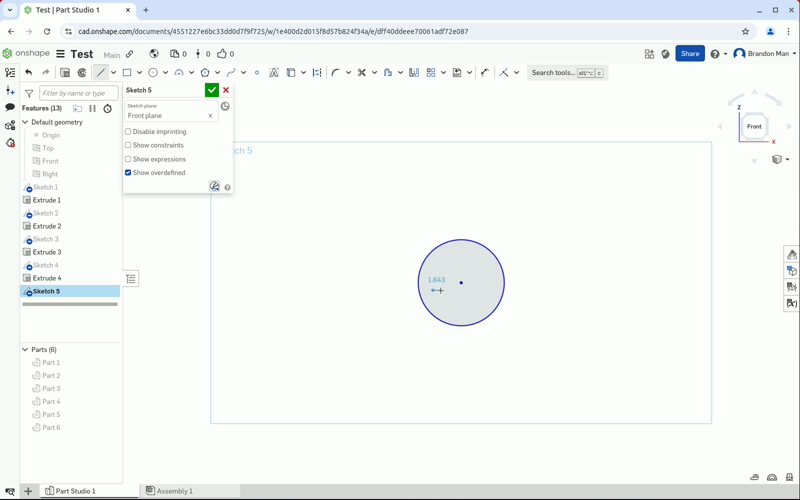
click(440, 290)
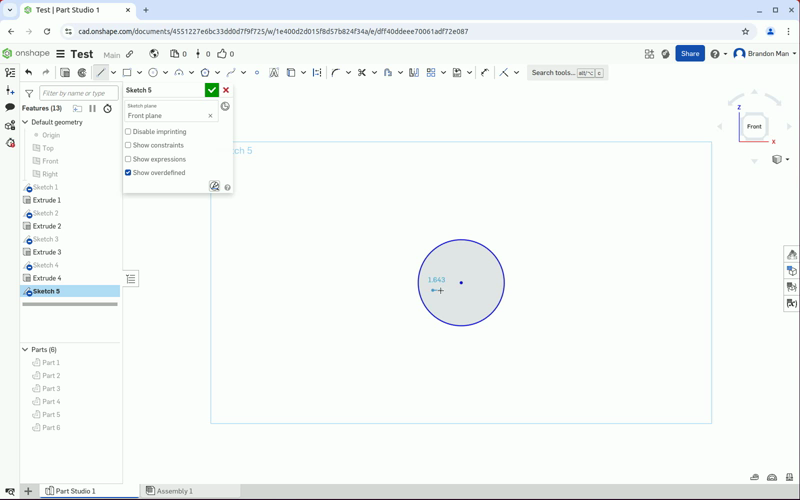
key_up(shift)
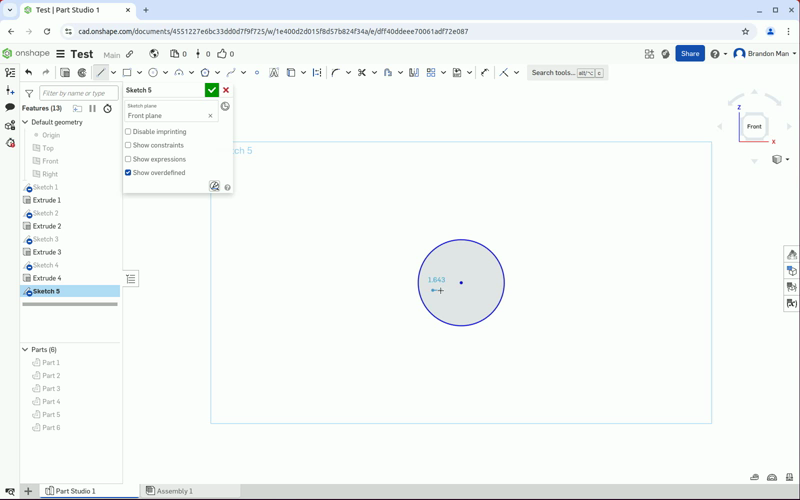
key(esc)
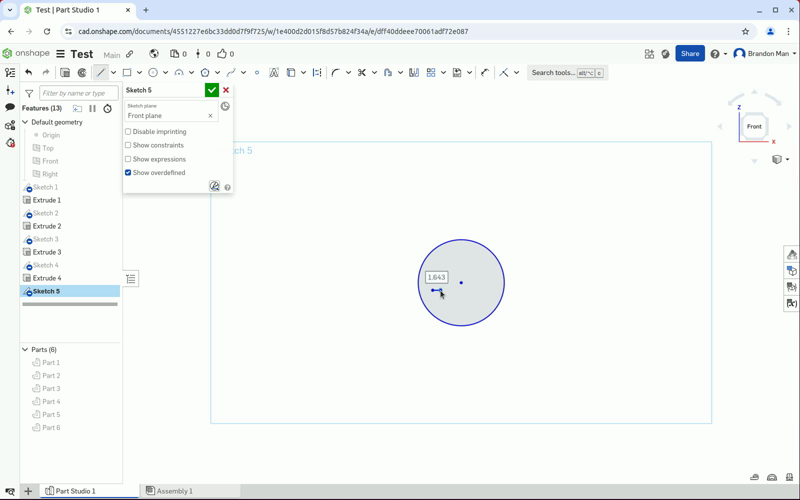
key(a)
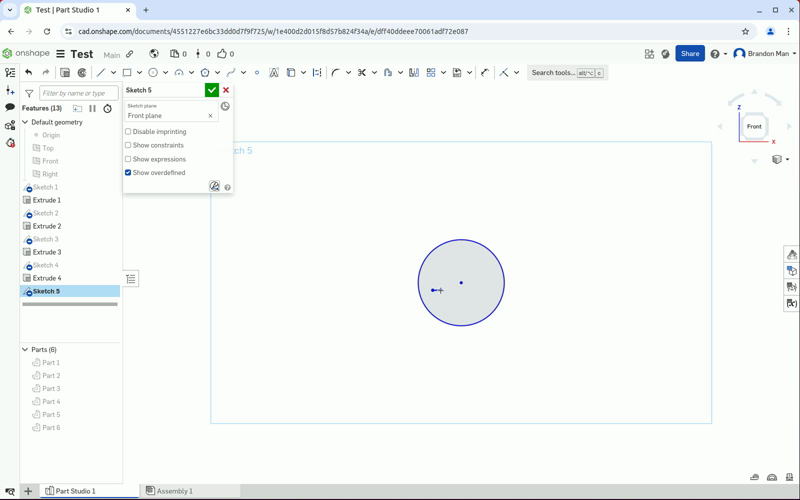
mouse_move(440, 290)
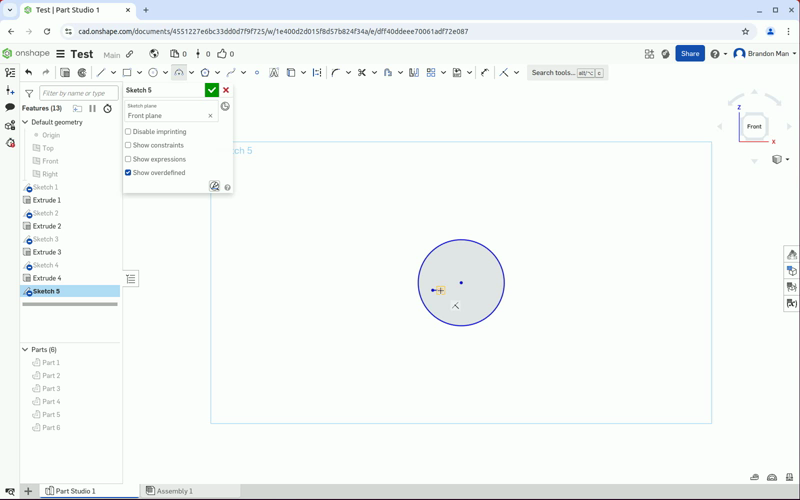
click(440, 290)
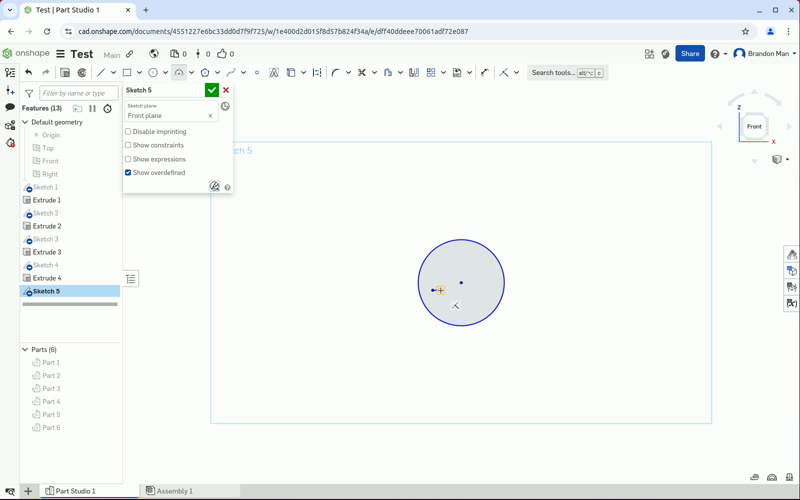
key_down(shift)
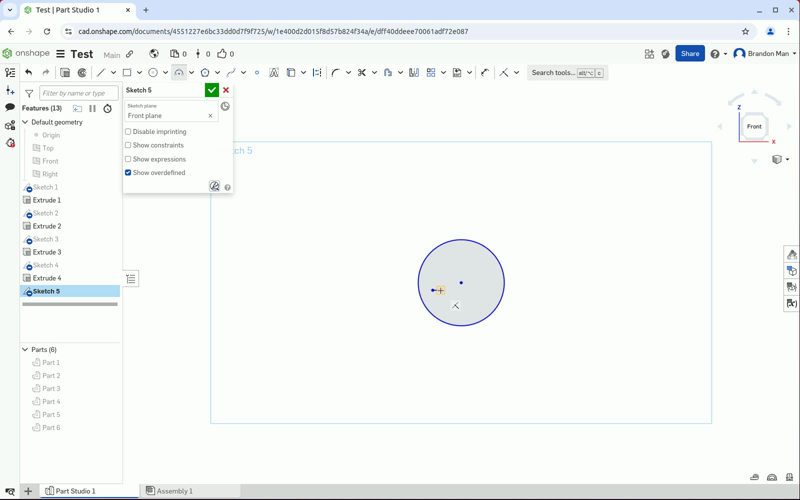
mouse_move(480, 290)
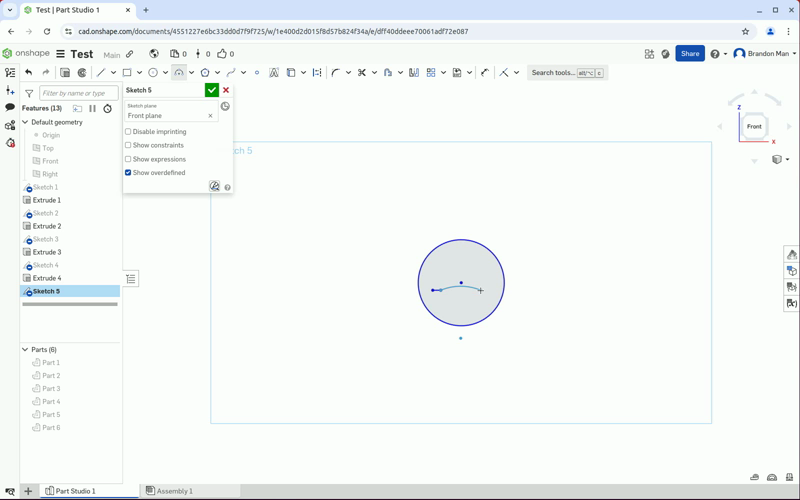
click(480, 290)
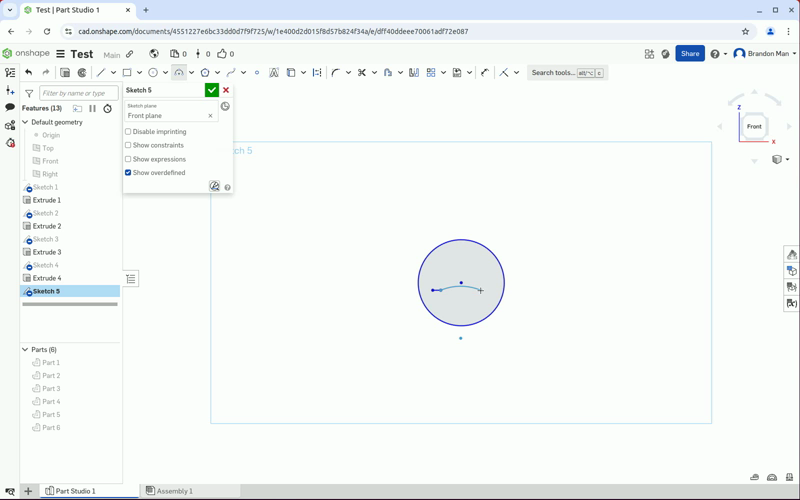
mouse_move(461, 304)
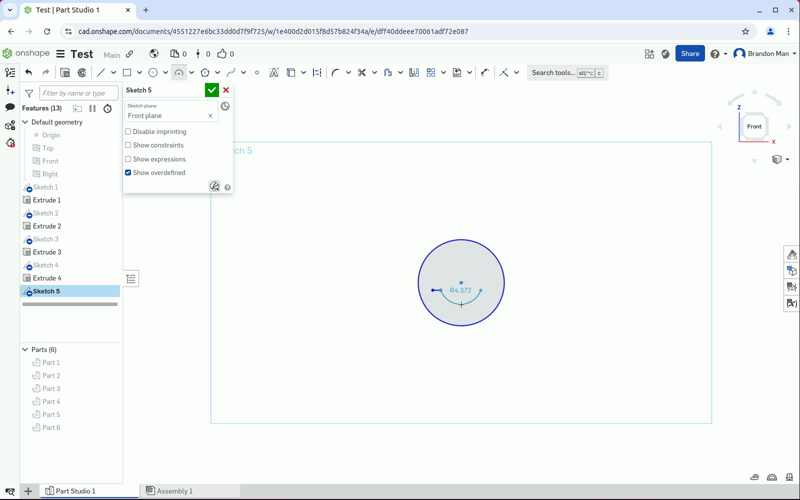
click(461, 304)
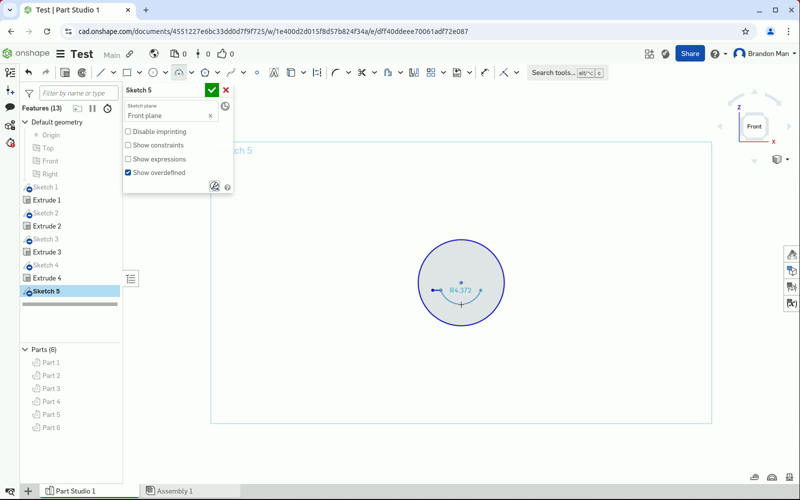
key_up(shift)
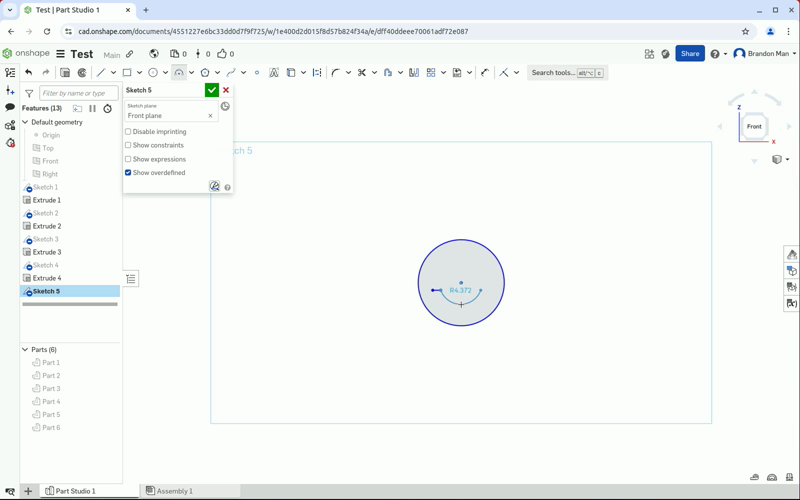
key(esc)
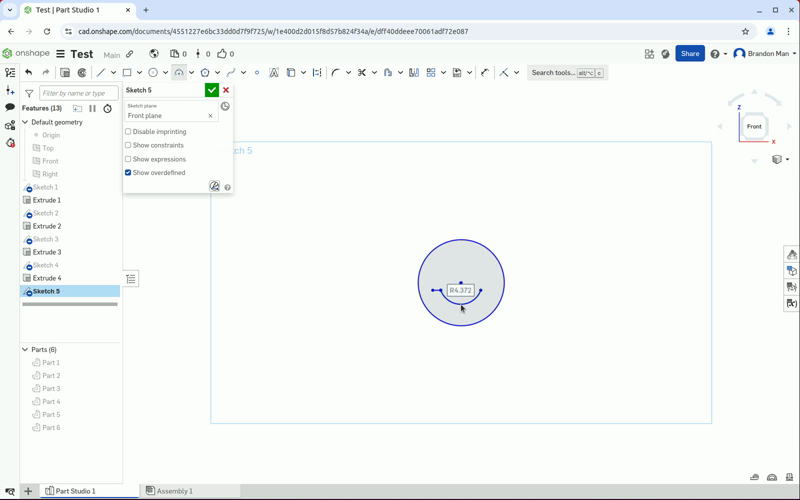
key(l)
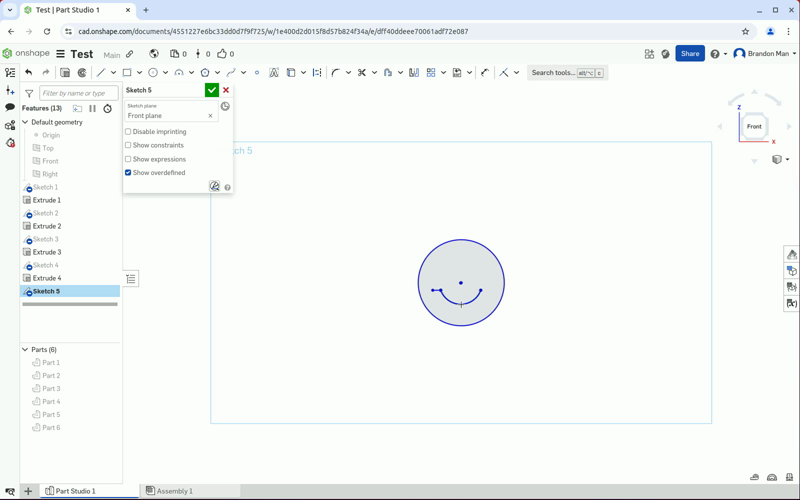
mouse_move(480, 290)
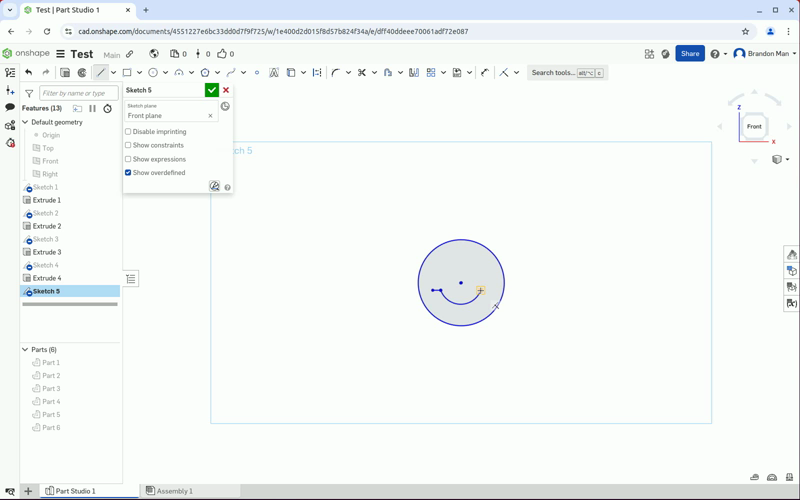
click(480, 290)
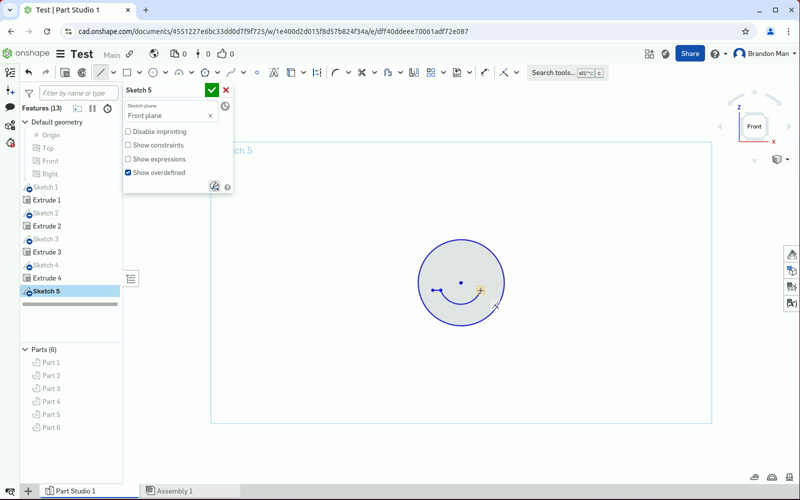
key_down(shift)
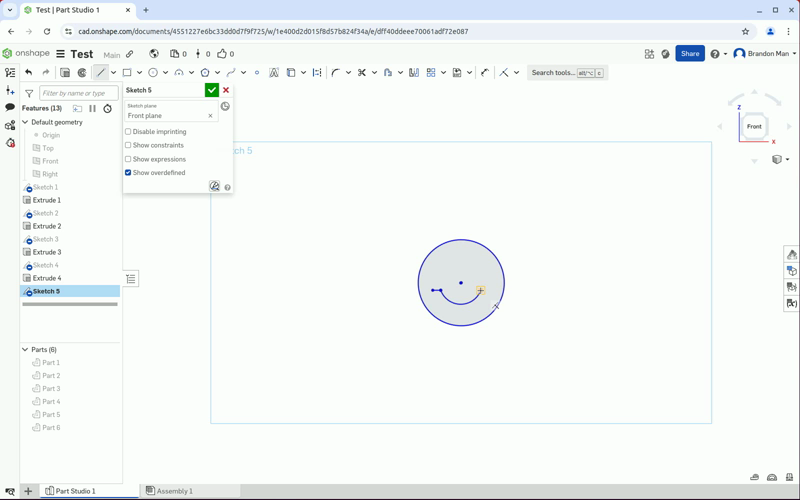
mouse_move(510, 290)
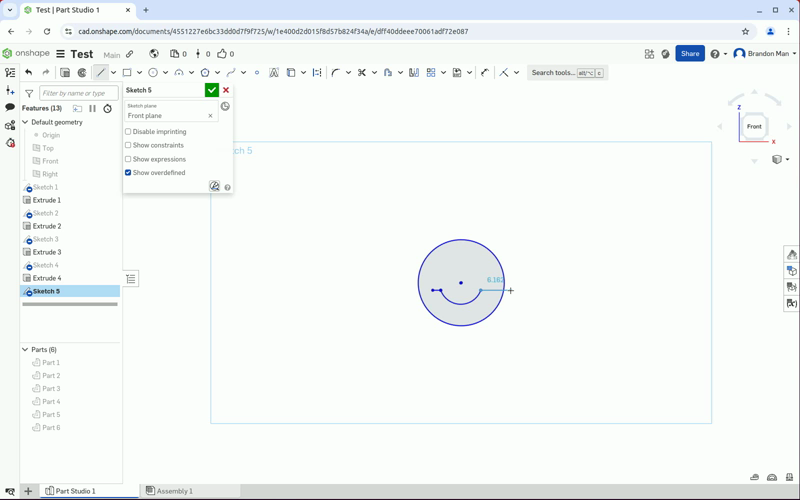
mouse_move(489, 290)
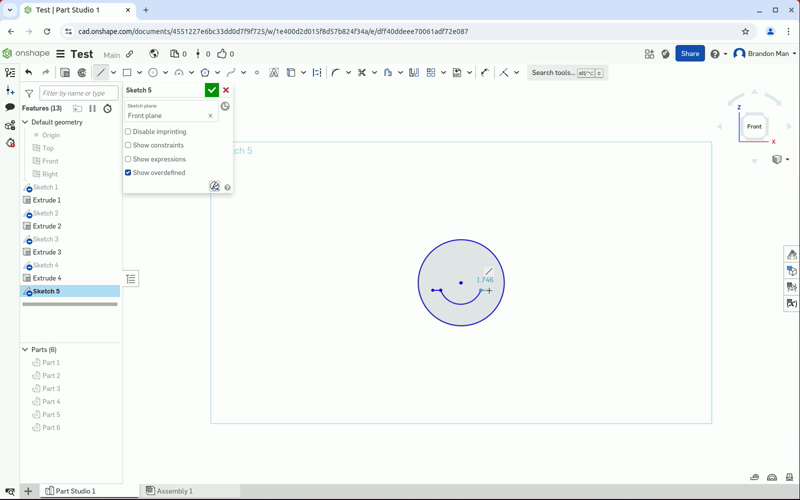
click(489, 290)
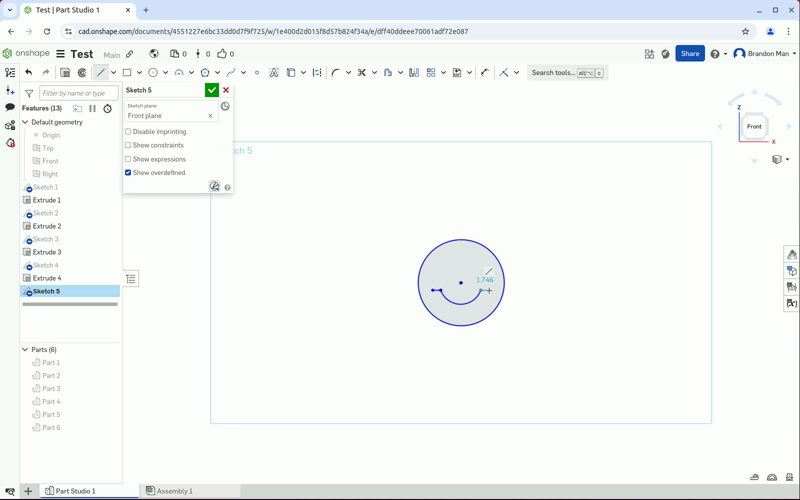
key_up(shift)
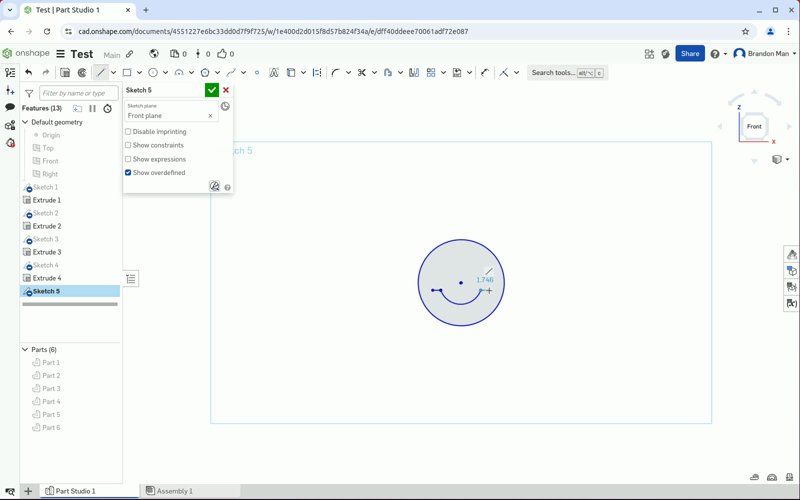
key_down(shift)
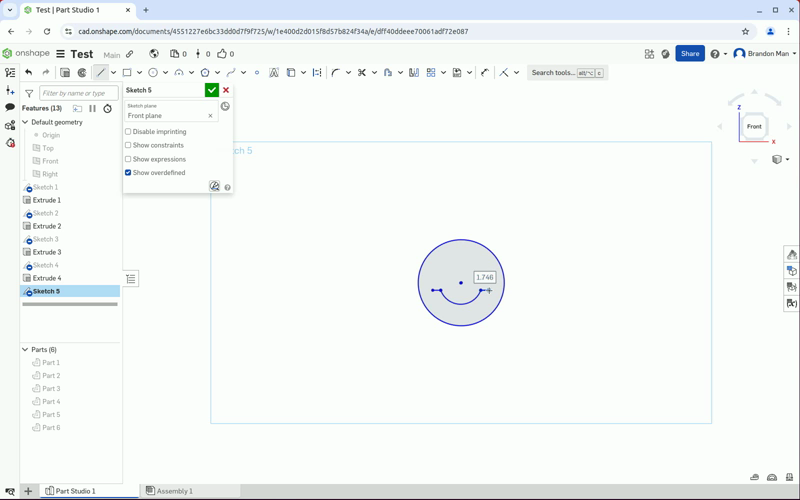
mouse_move(519, 290)
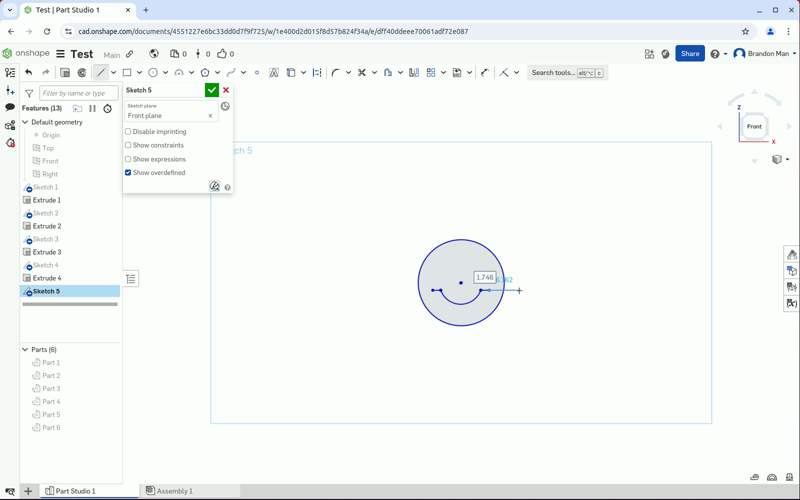
mouse_move(489, 275)
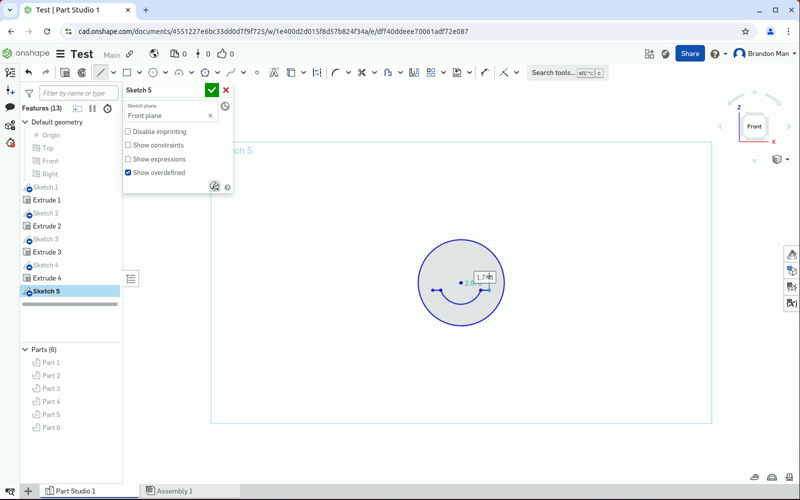
click(489, 275)
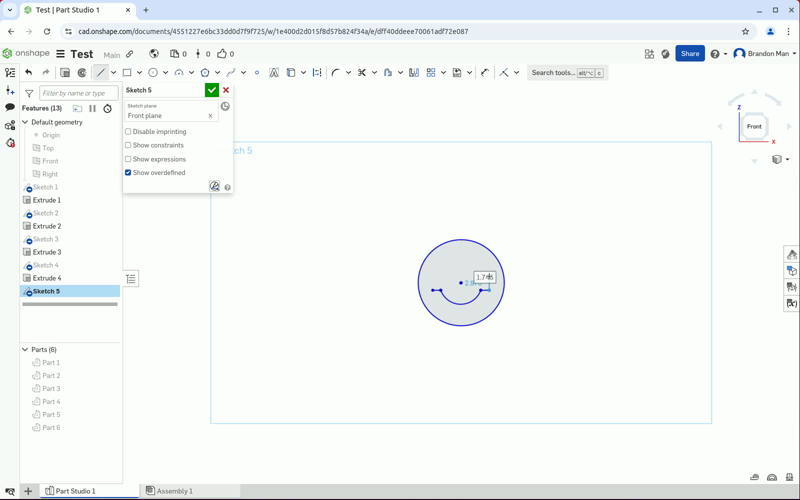
key_up(shift)
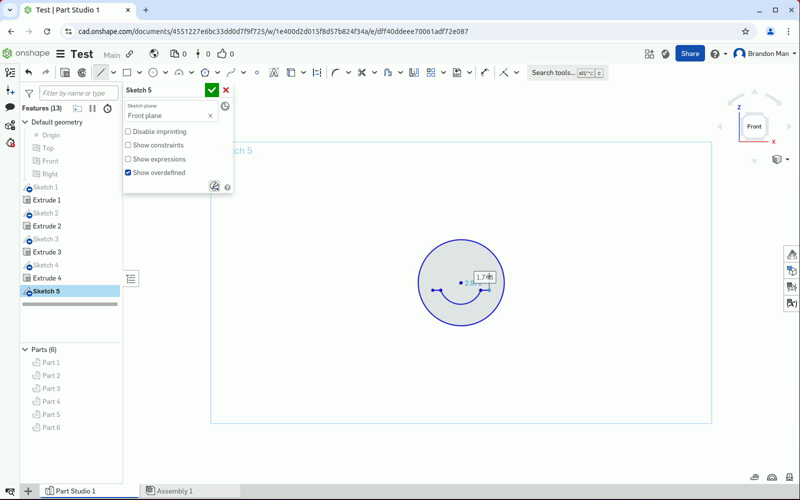
key_down(shift)
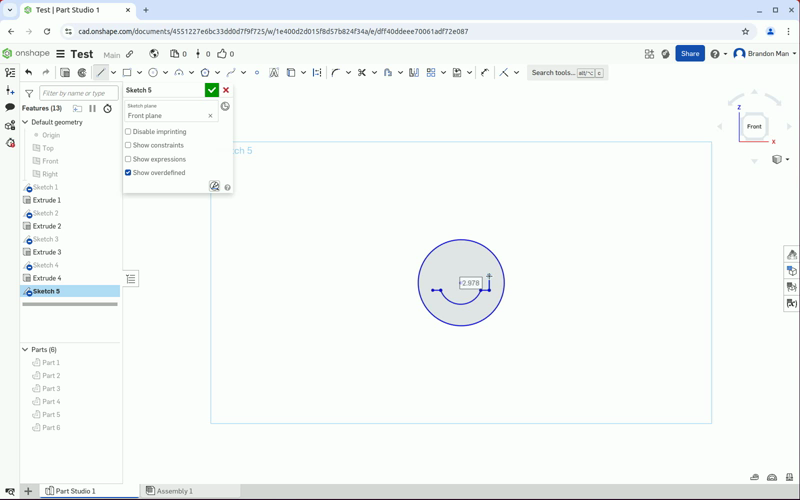
mouse_move(519, 275)
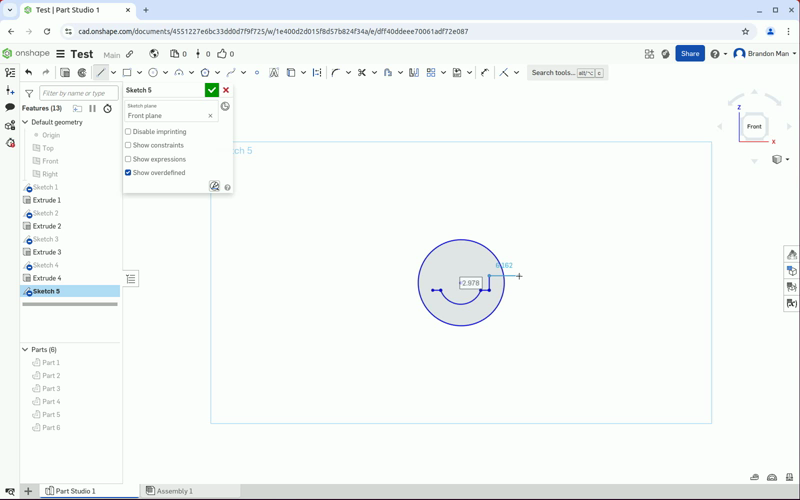
mouse_move(480, 275)
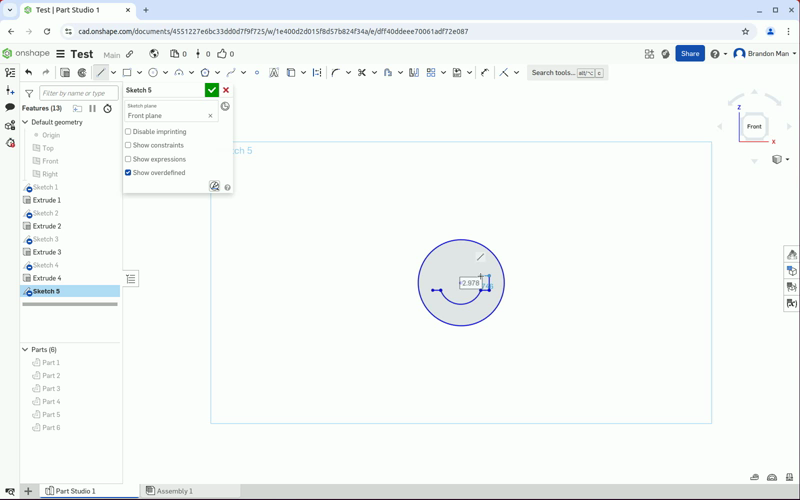
click(480, 275)
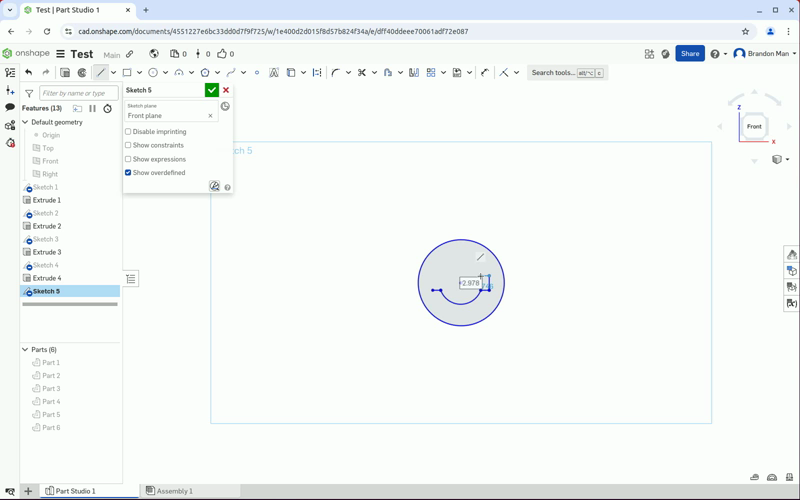
key_up(shift)
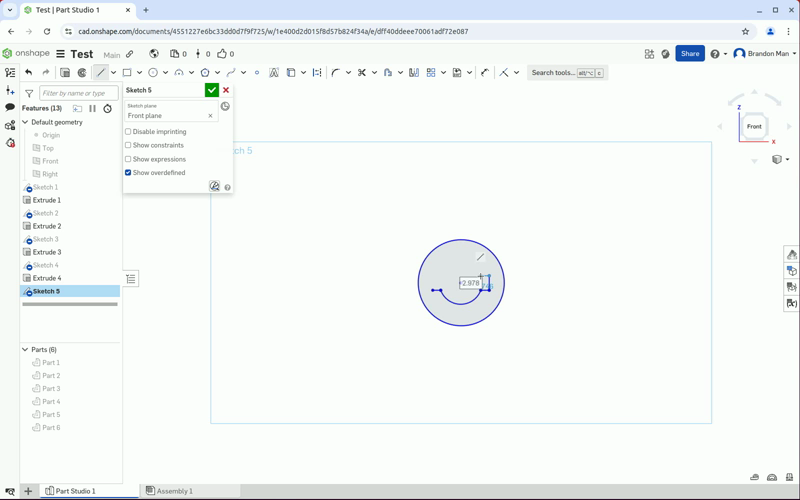
key(esc)
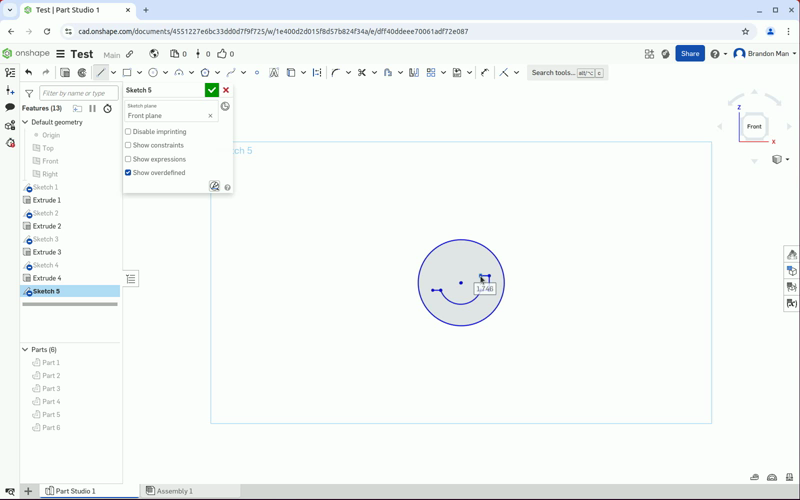
key(a)
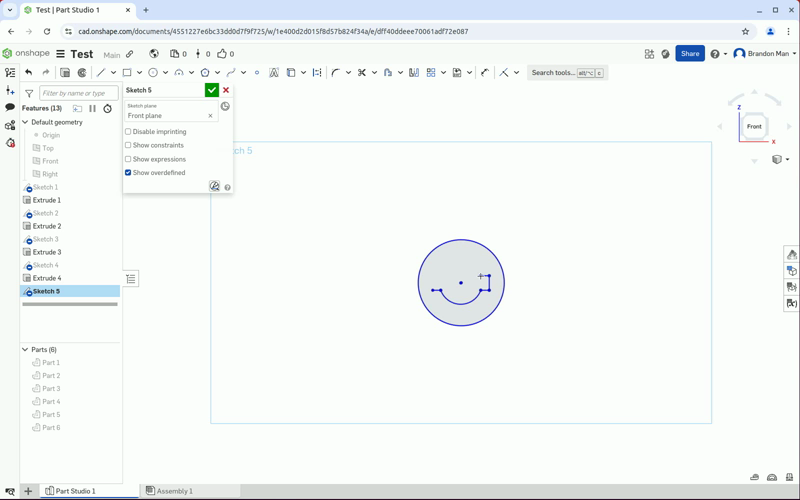
mouse_move(480, 275)
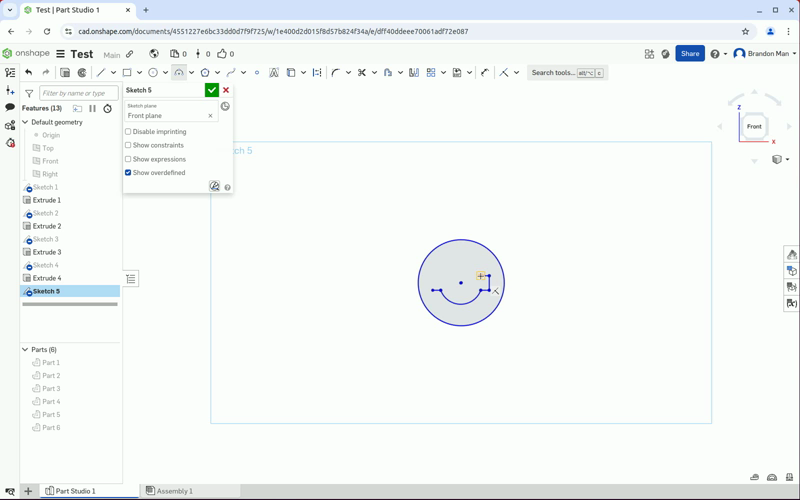
click(480, 275)
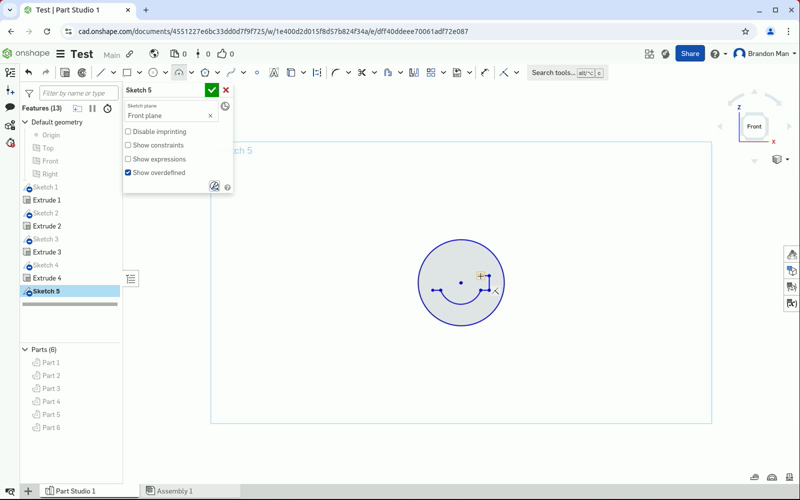
key_down(shift)
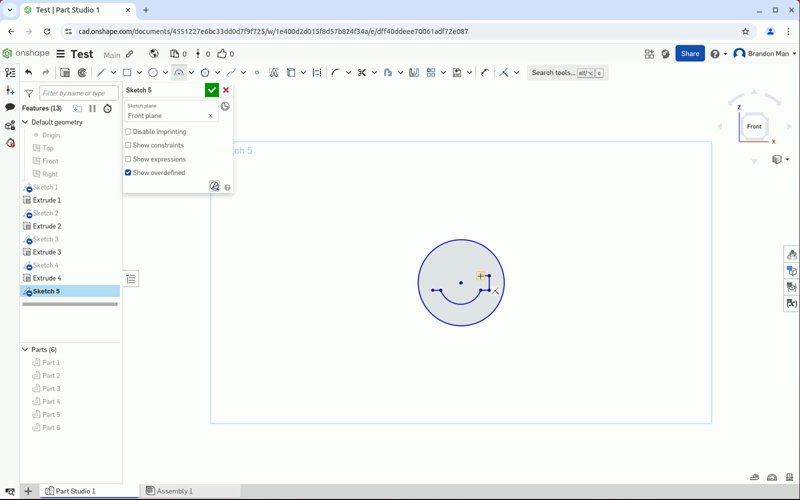
mouse_move(440, 275)
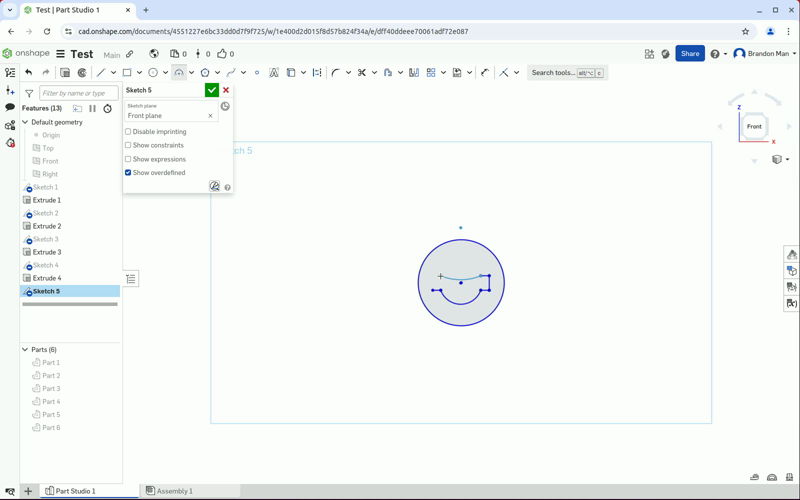
click(440, 275)
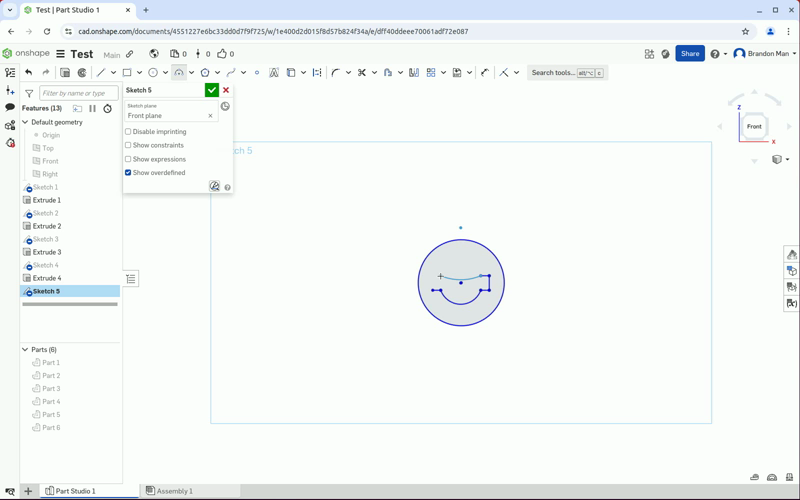
mouse_move(461, 261)
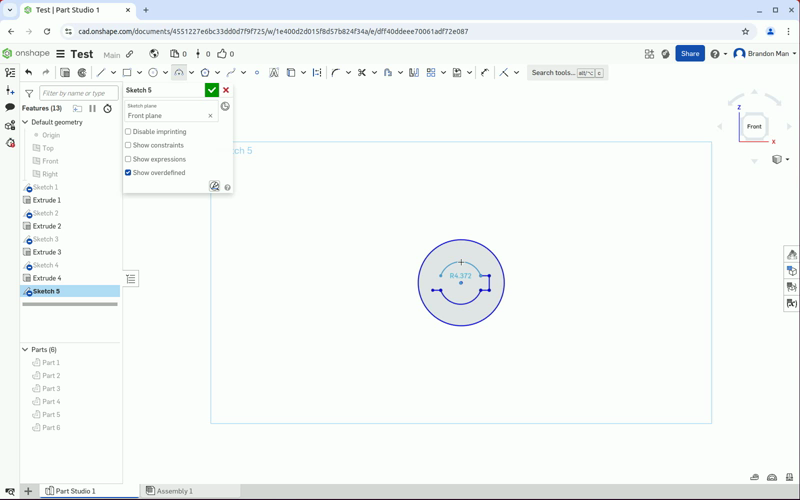
click(461, 261)
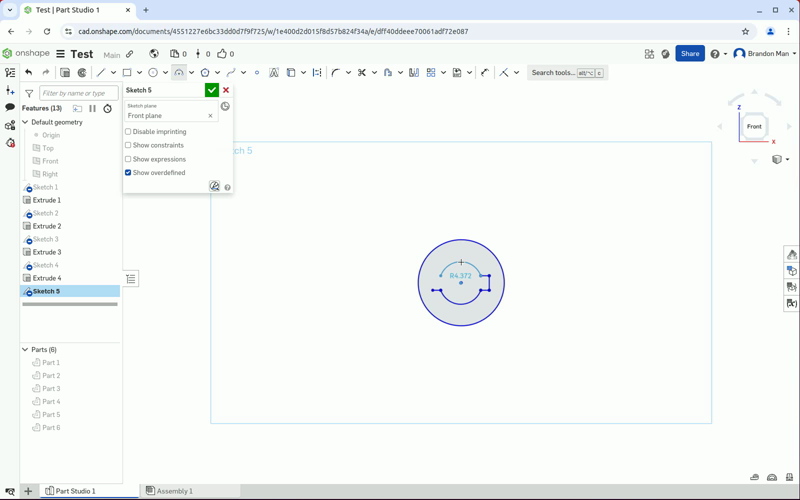
key_up(shift)
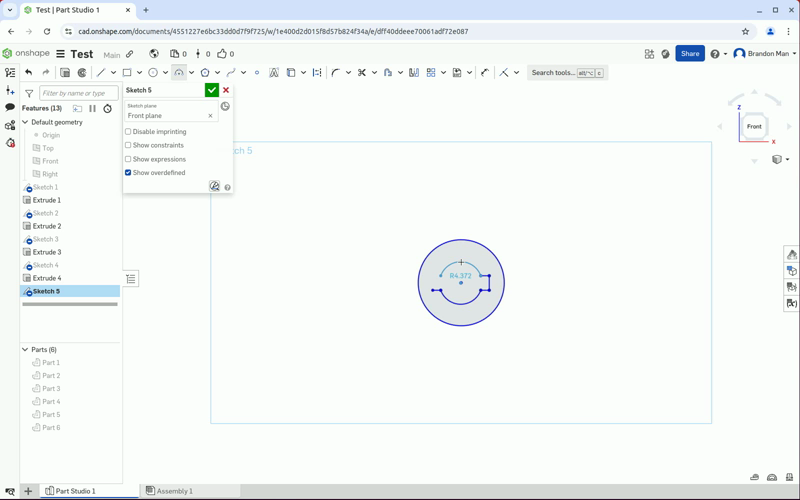
key(esc)
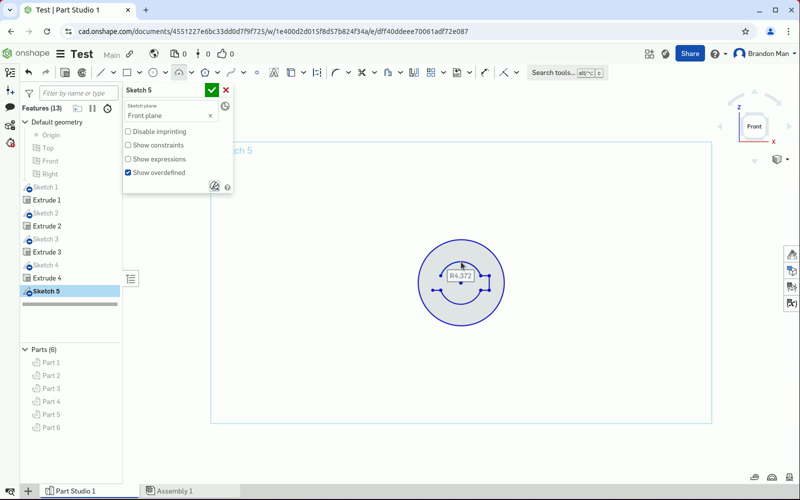
key(l)
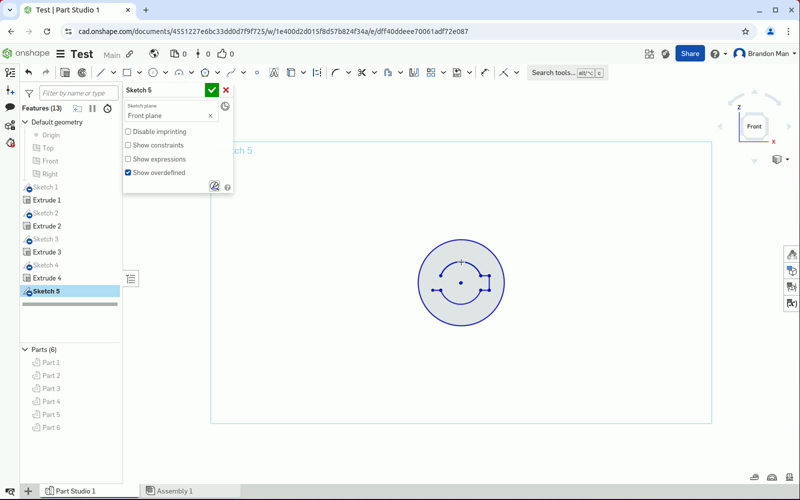
mouse_move(440, 275)
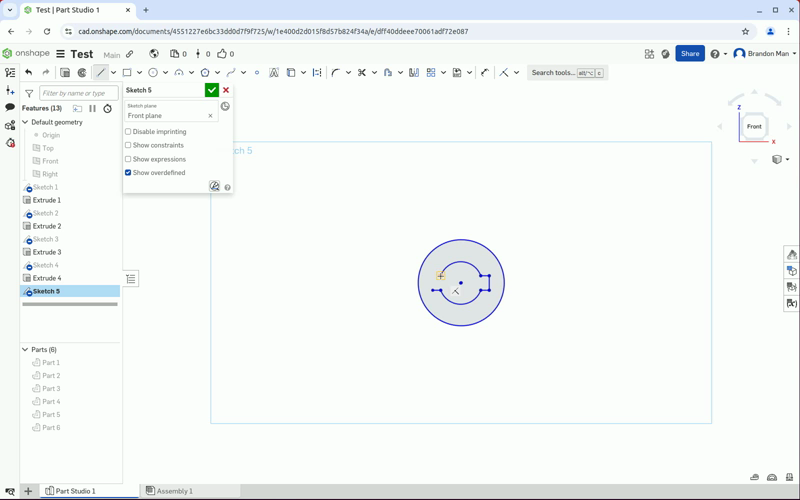
click(440, 275)
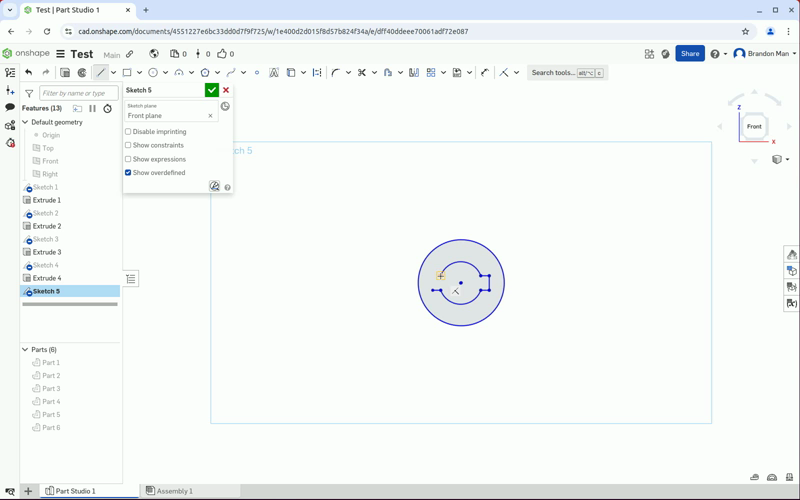
key_down(shift)
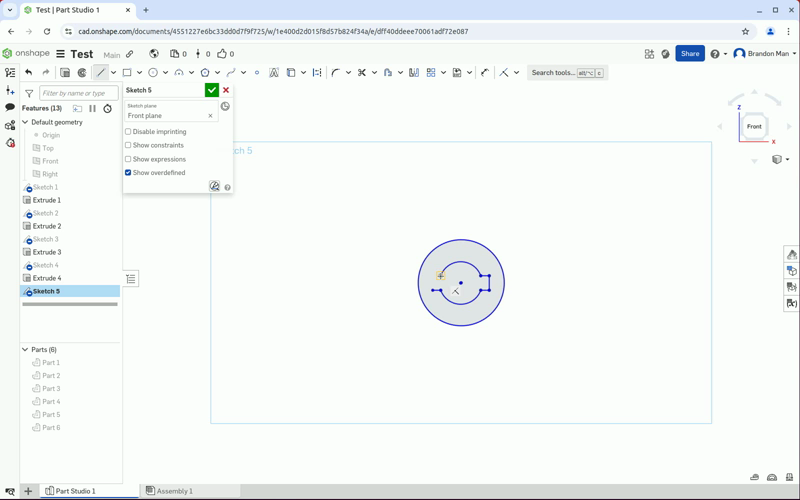
mouse_move(470, 275)
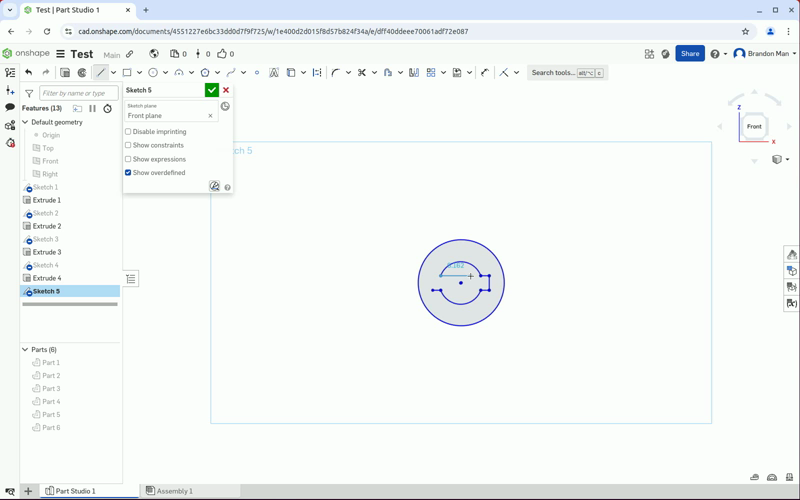
mouse_move(432, 275)
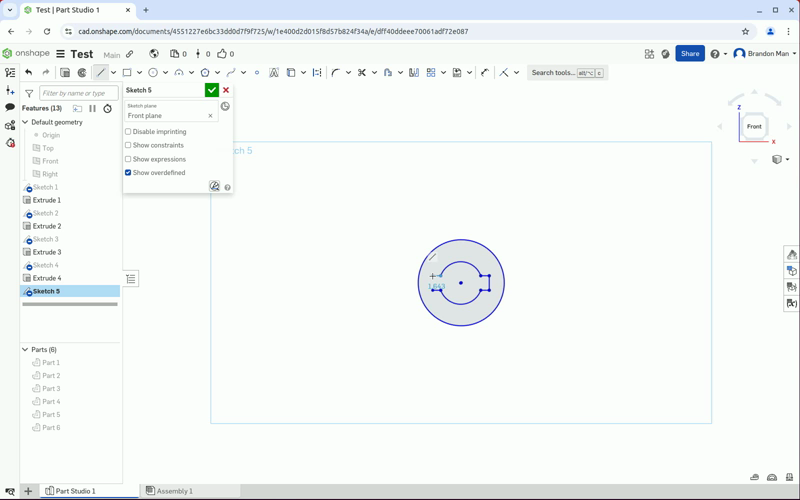
click(432, 275)
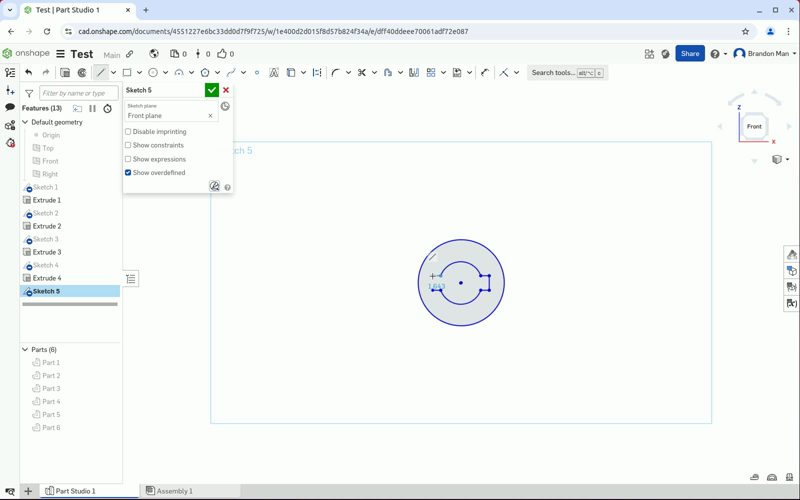
key_up(shift)
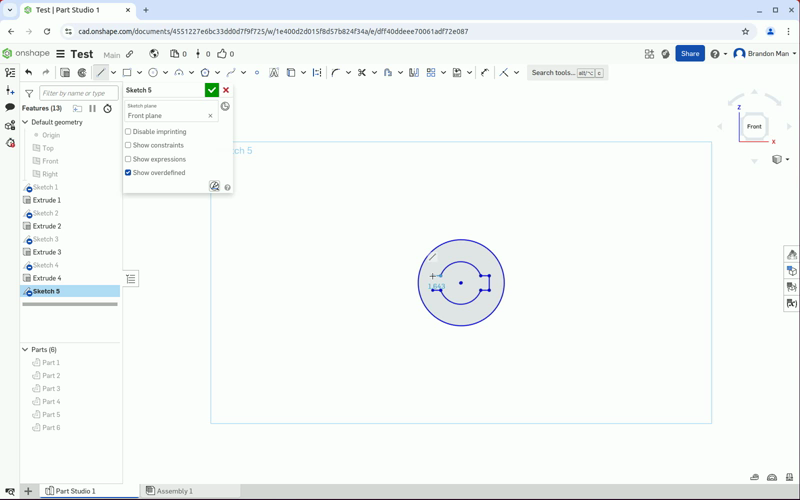
mouse_move(462, 275)
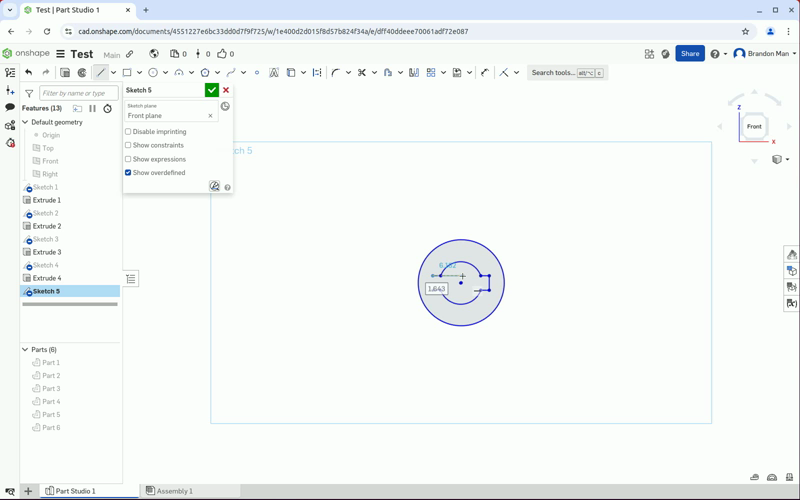
key_down(shift)
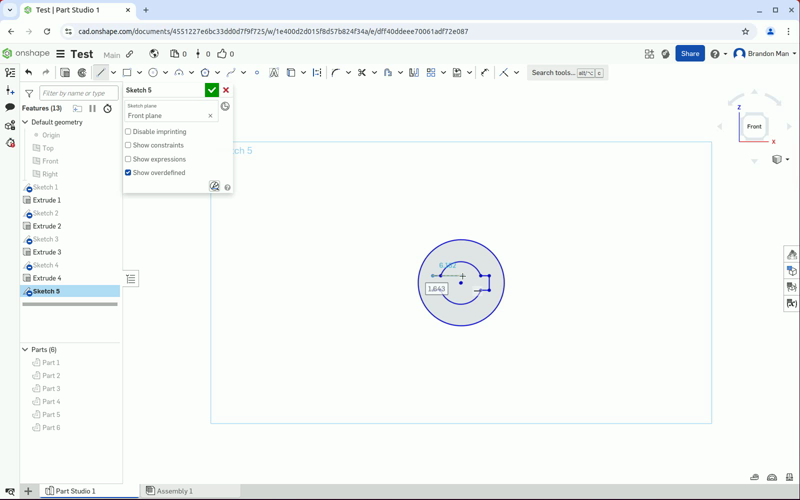
mouse_move(432, 290)
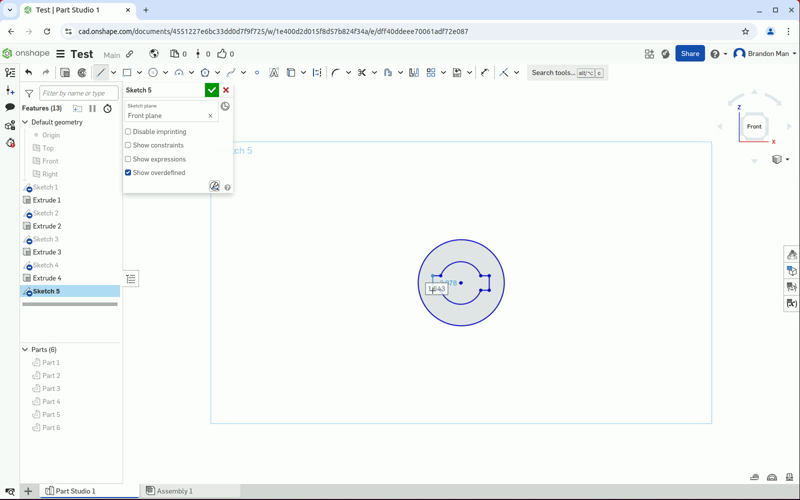
key_up(shift)
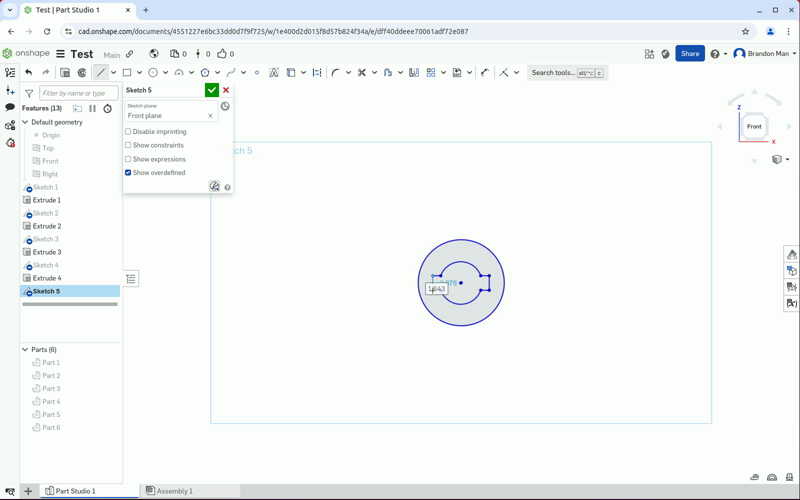
click(432, 290)
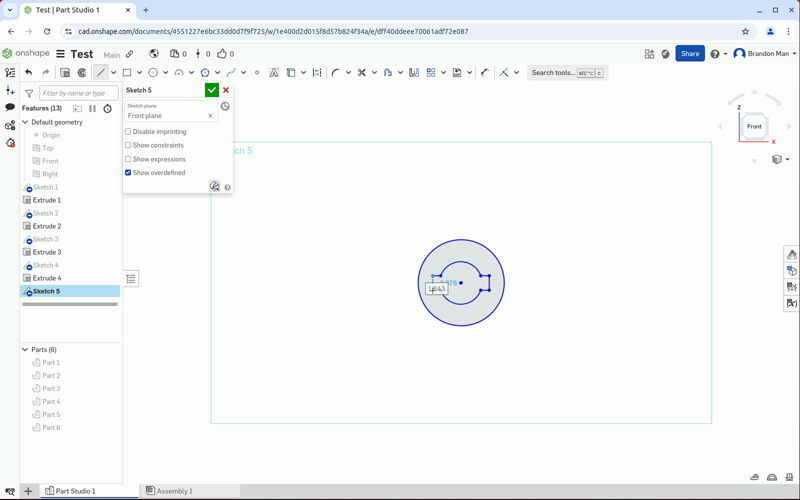
key(esc)
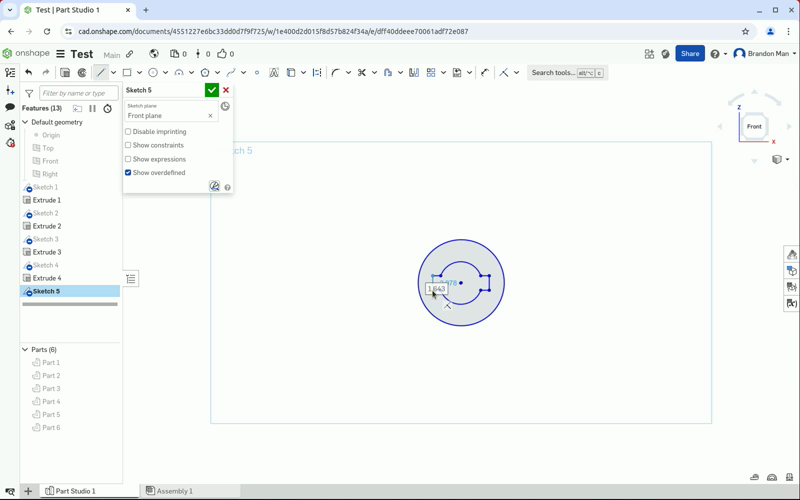
mouse_move(486, 261)
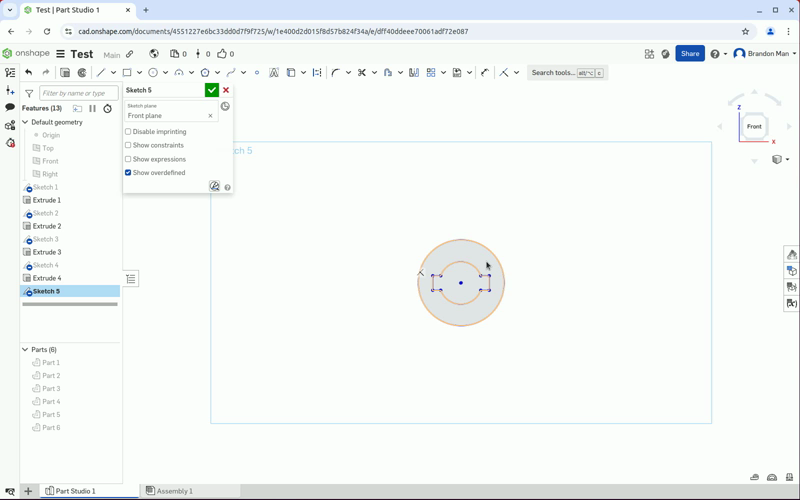
click(486, 261)
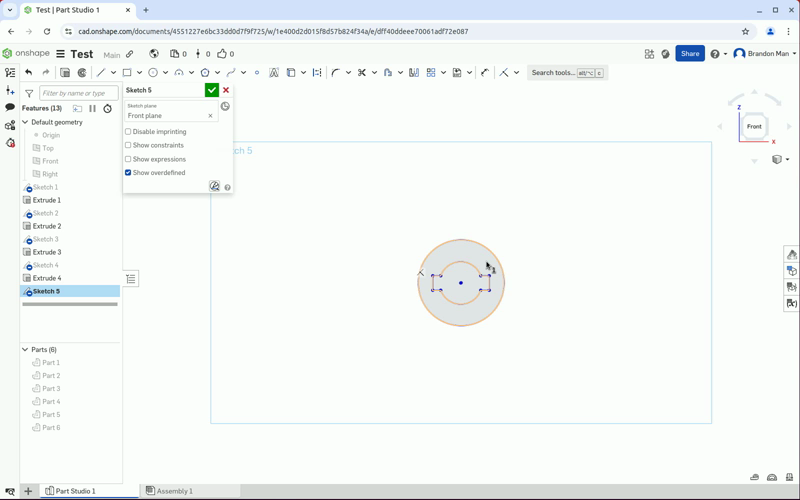
mouse_move(73, 352)
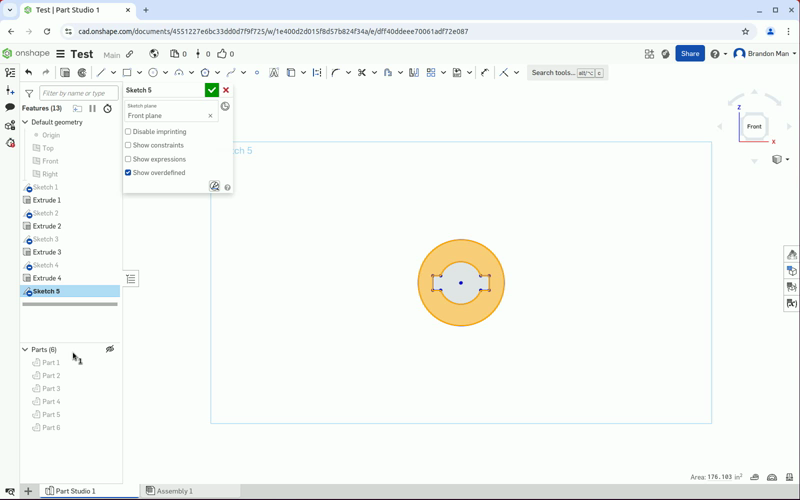
key(shift+y)
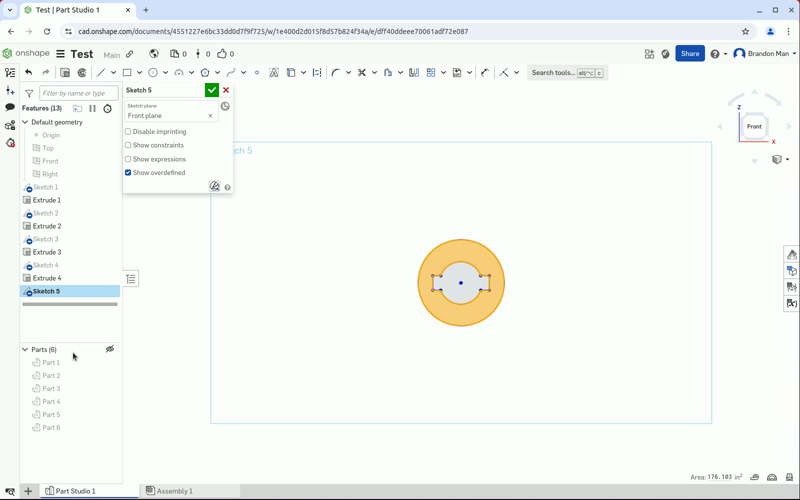
key(shift+e)
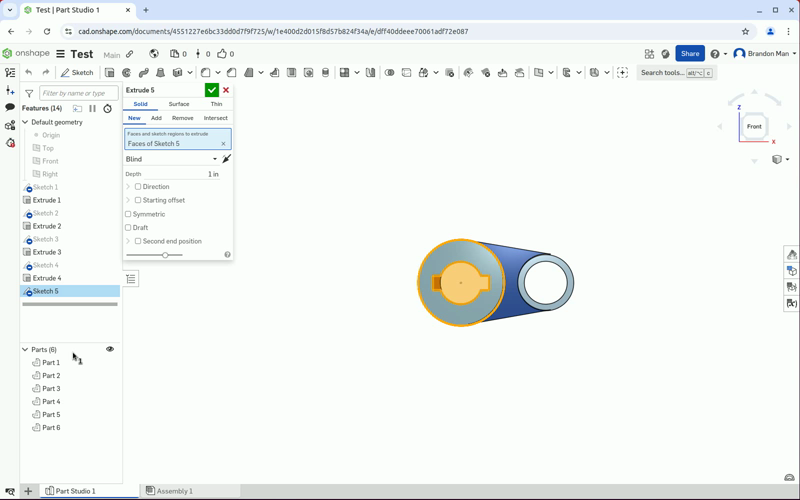
mouse_move(143, 106)
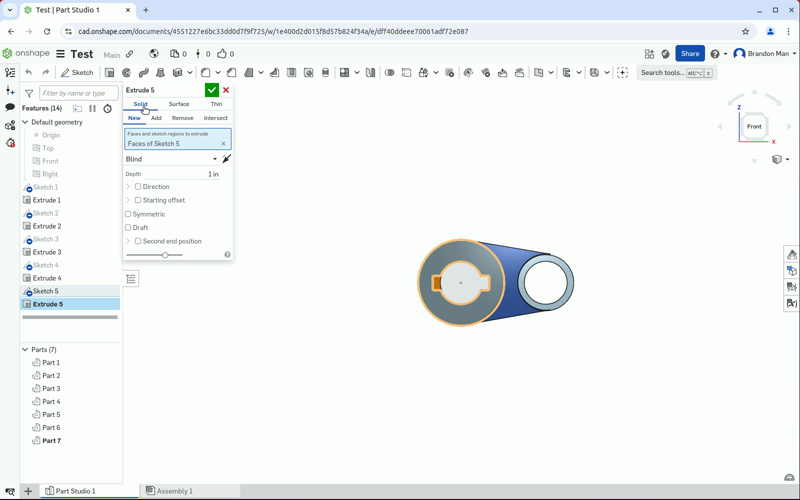
click(143, 106)
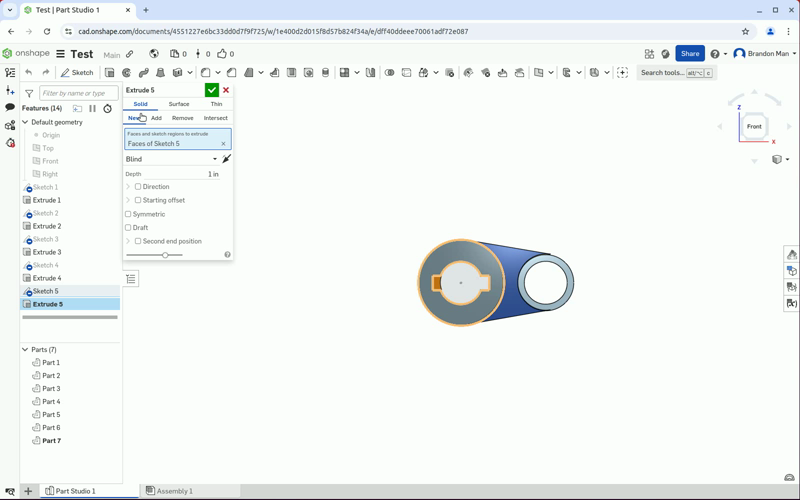
mouse_move(137, 120)
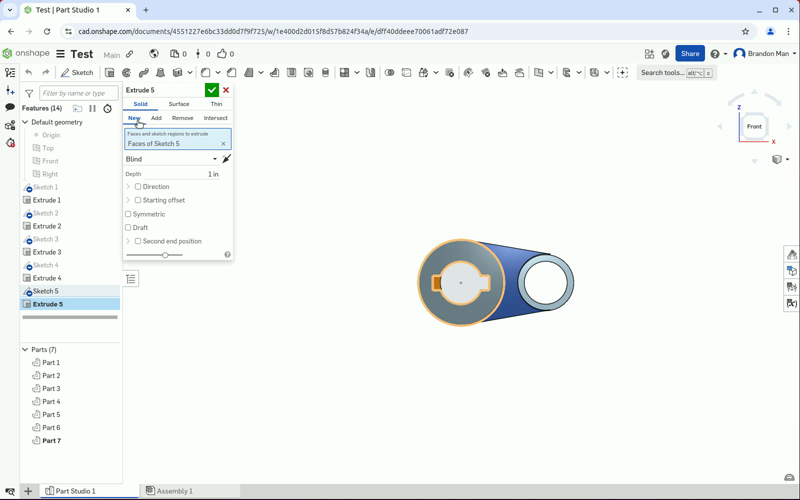
click(137, 120)
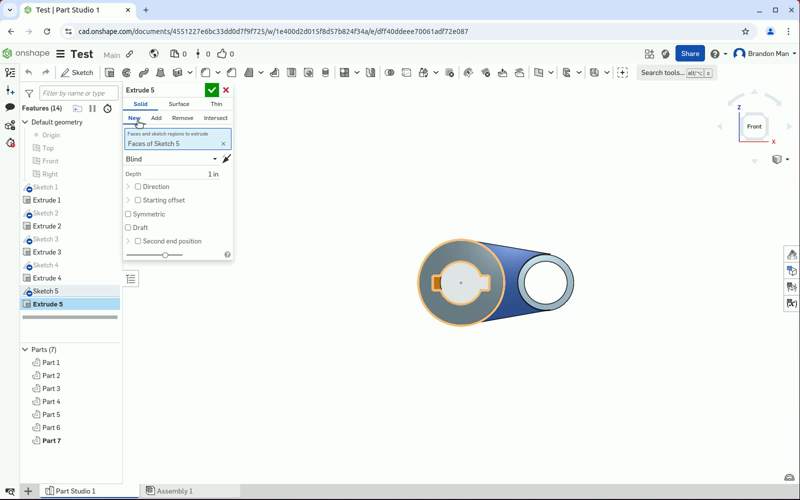
key(tab, 4)
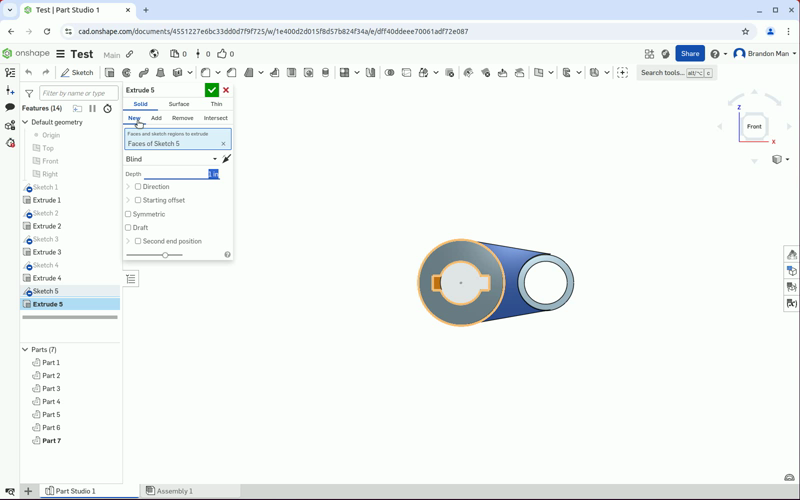
text(15.405)
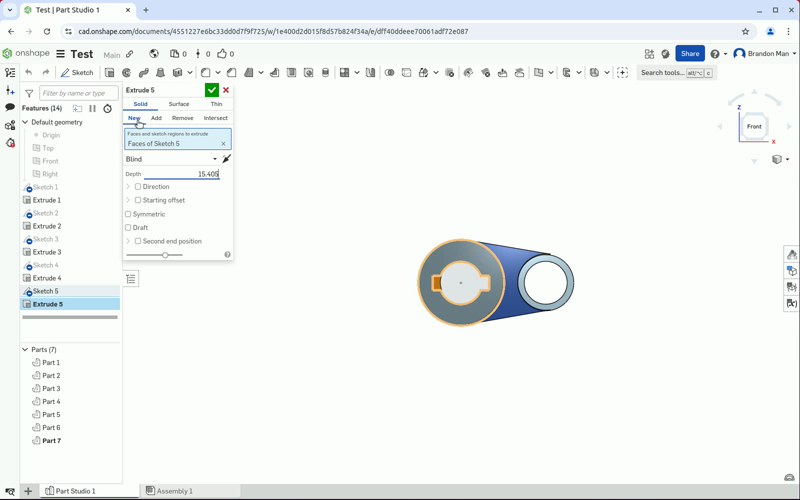
key(enter)
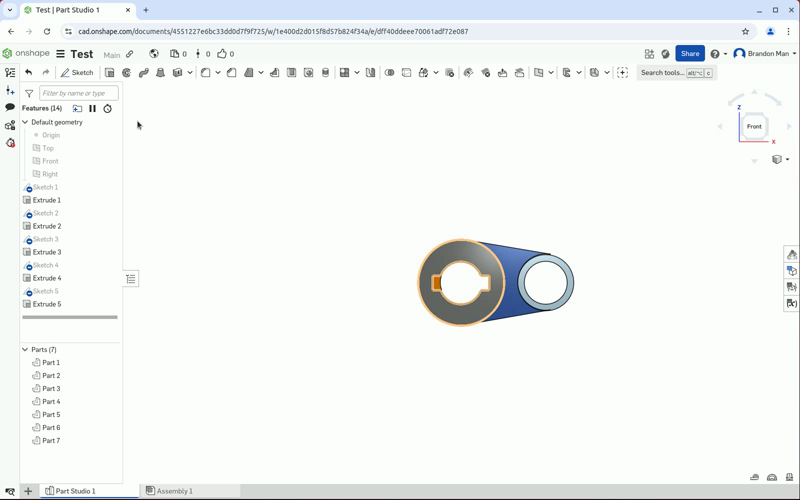
key(shift+h)
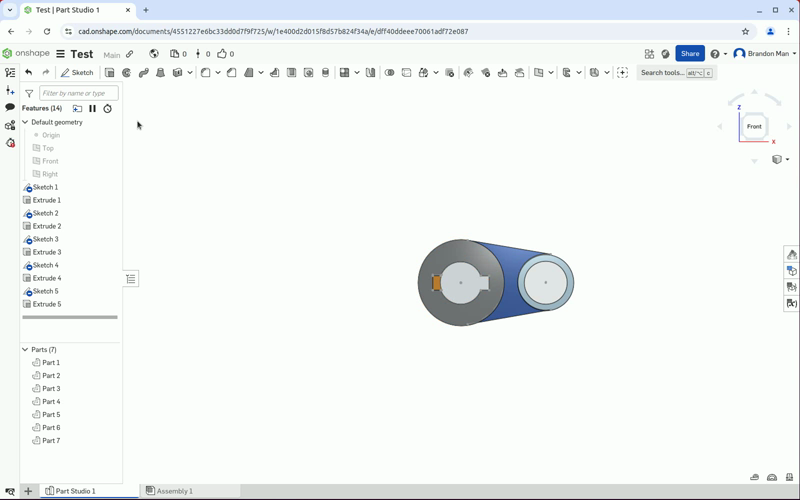
key(shift+h)
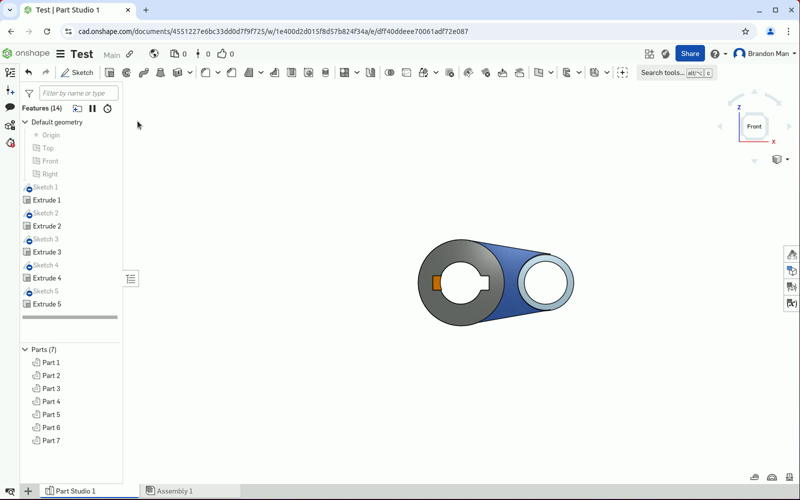
mouse_move(73, 189)
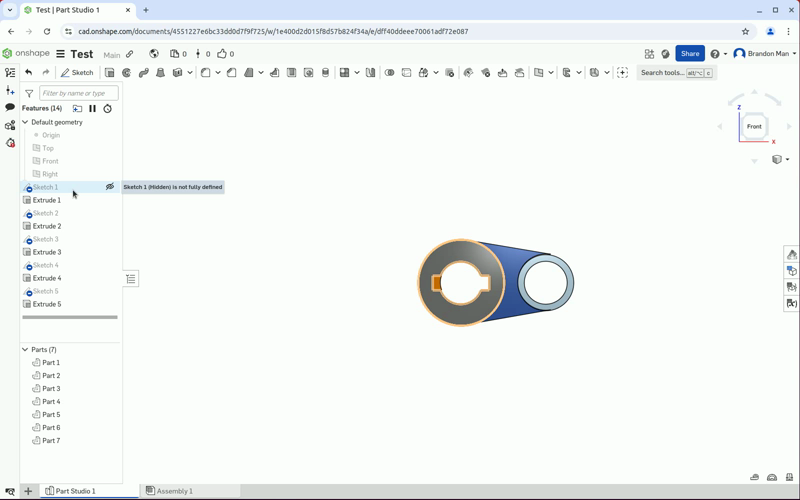
click(73, 189)
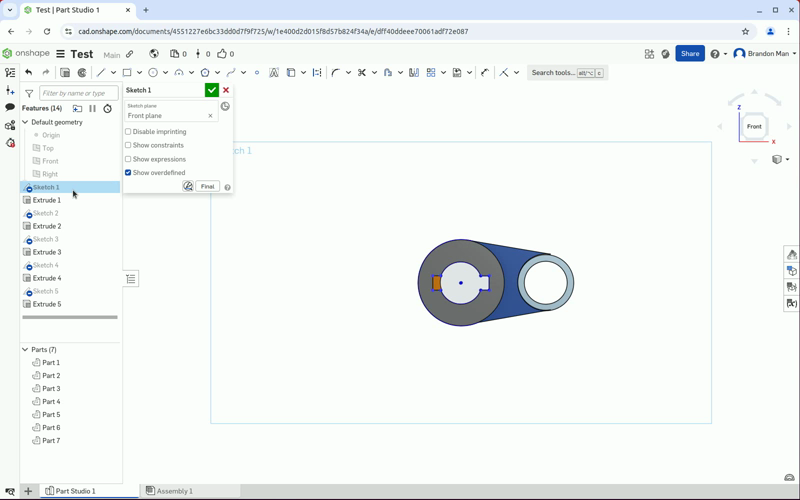
mouse_move(229, 92)
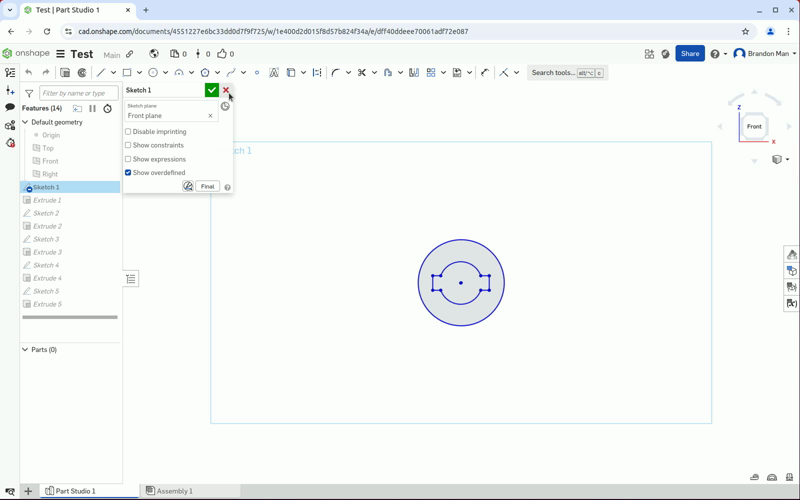
click(229, 92)
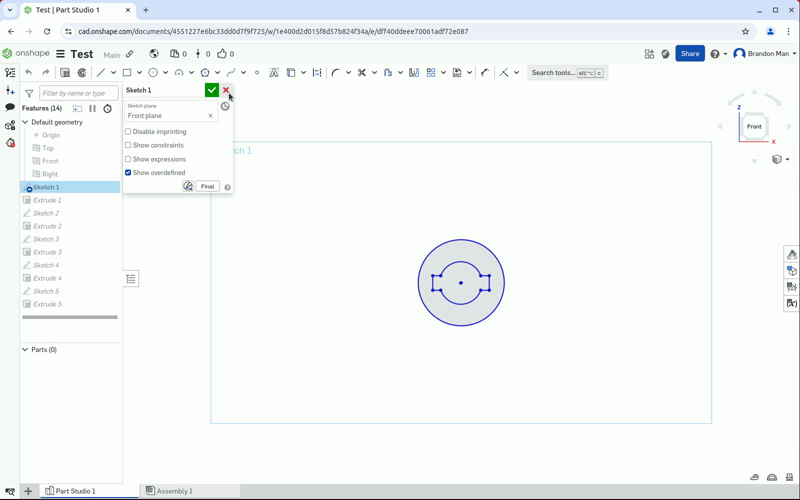
key(shift+s)
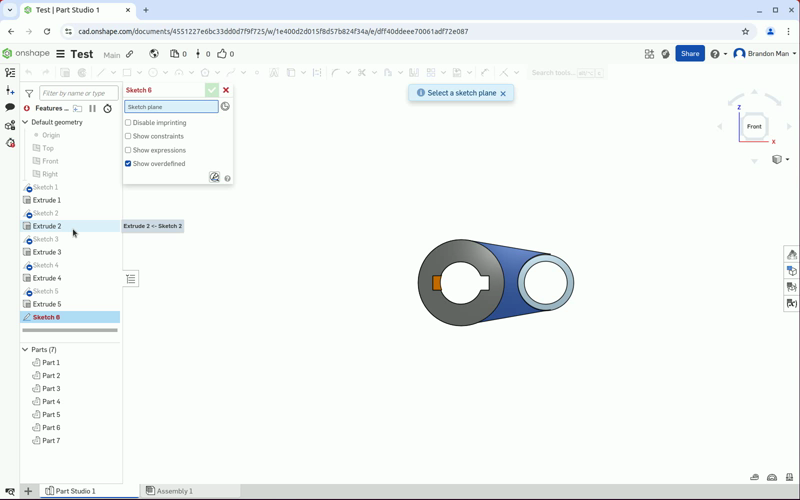
scroll(3)
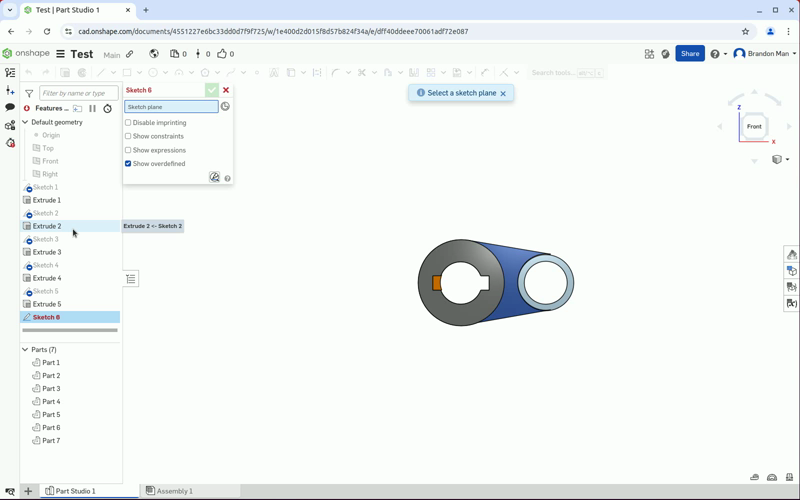
mouse_move(73, 163)
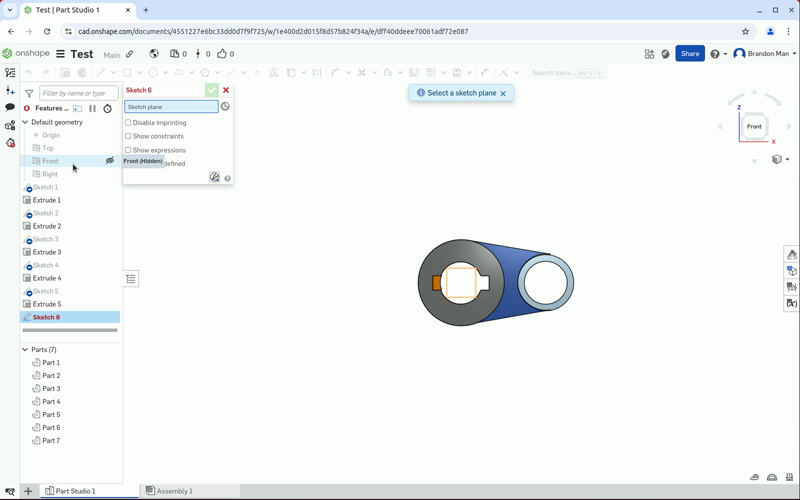
click(73, 163)
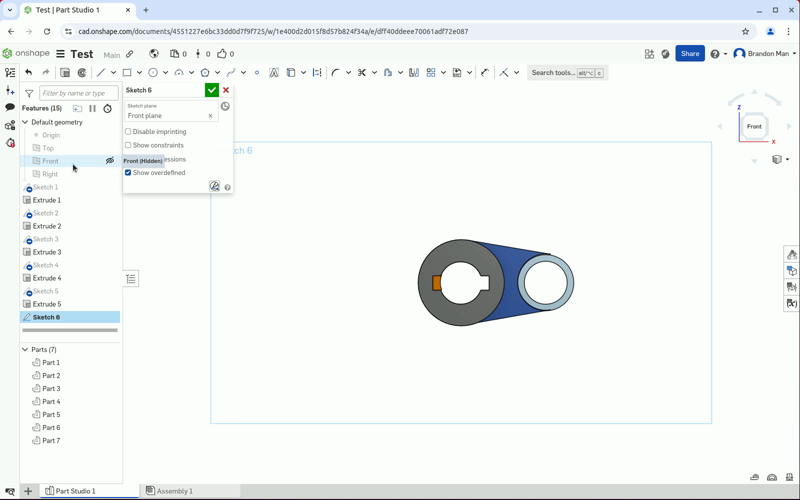
mouse_move(73, 352)
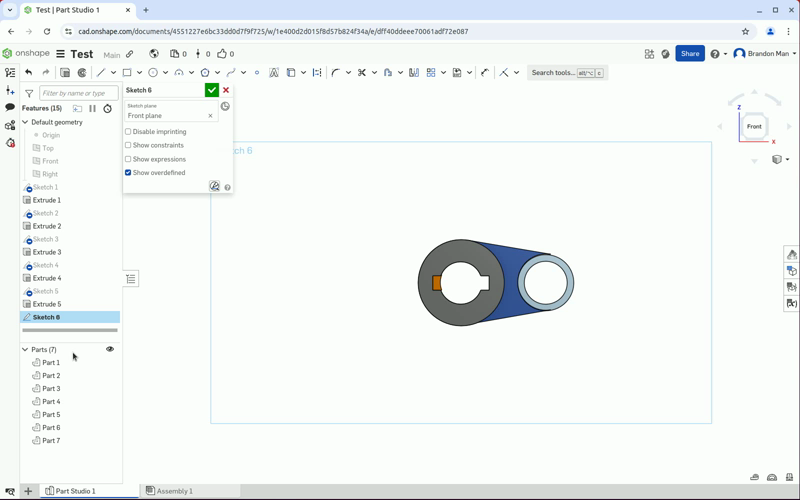
key(y)
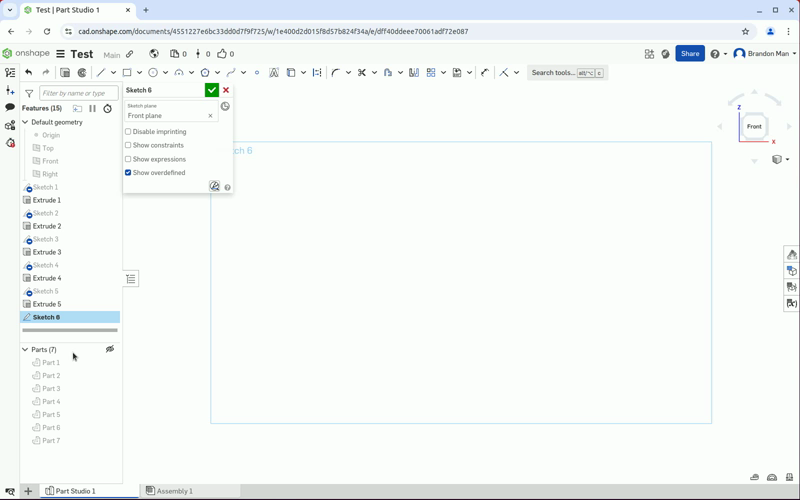
key(l)
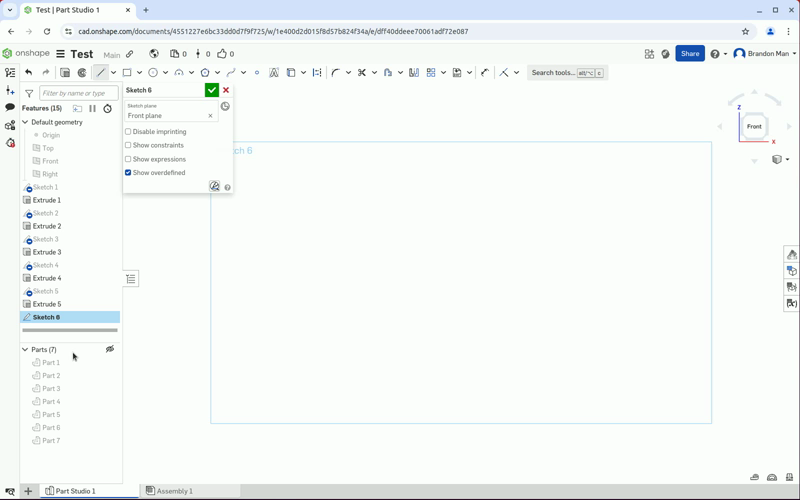
key_down(shift)
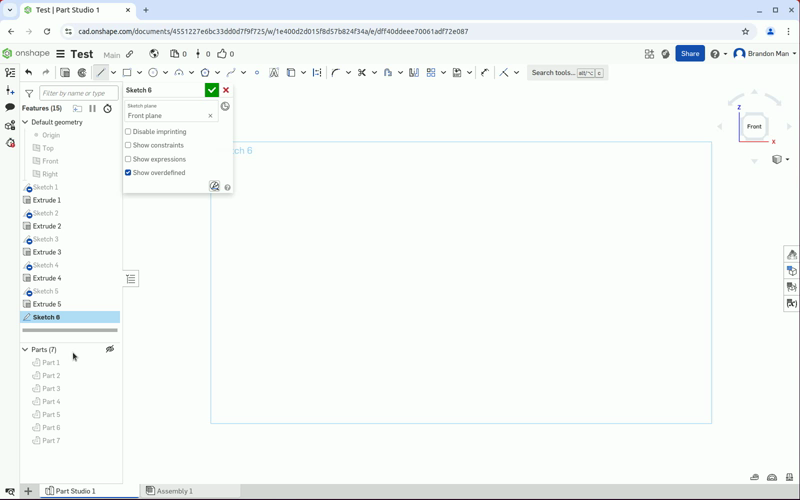
mouse_move(432, 290)
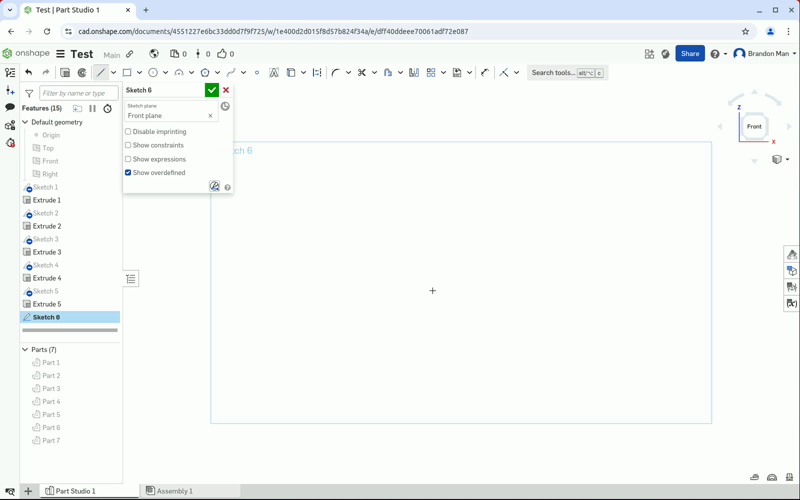
click(432, 290)
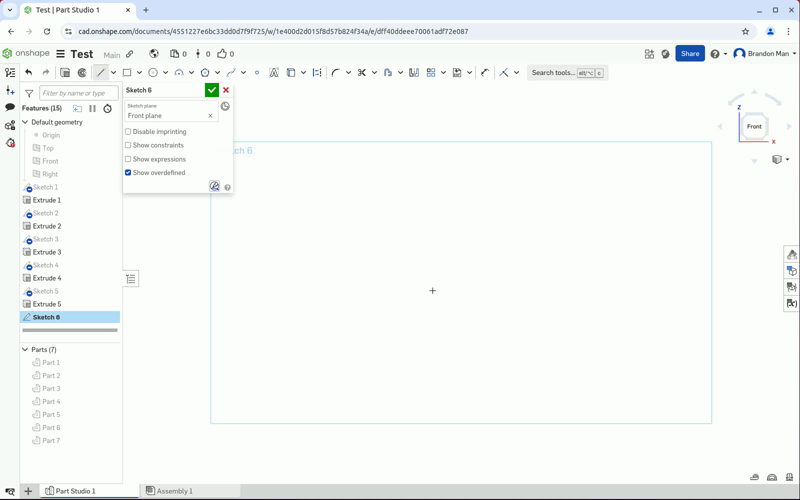
key_up(shift)
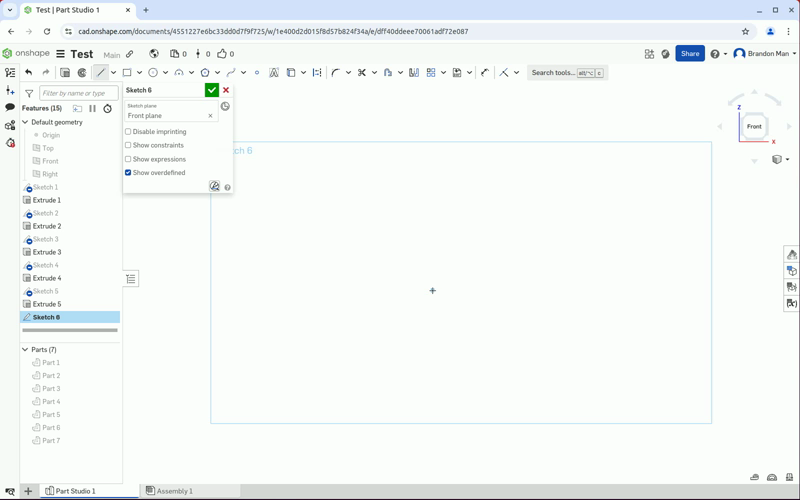
key_down(shift)
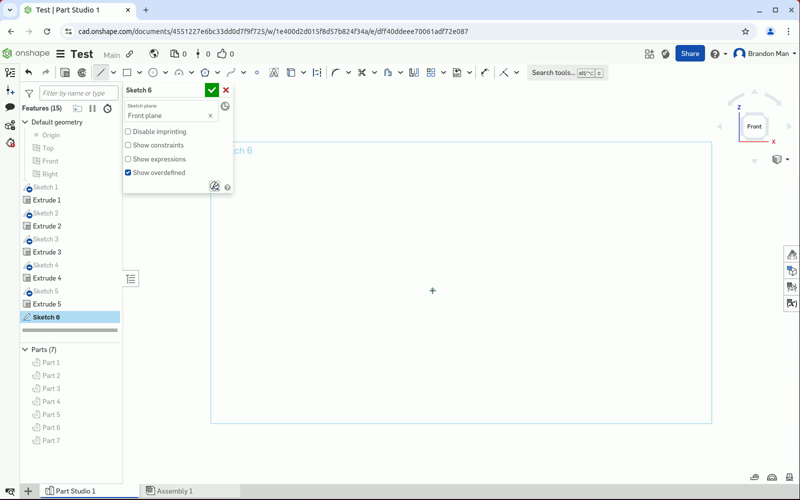
mouse_move(462, 290)
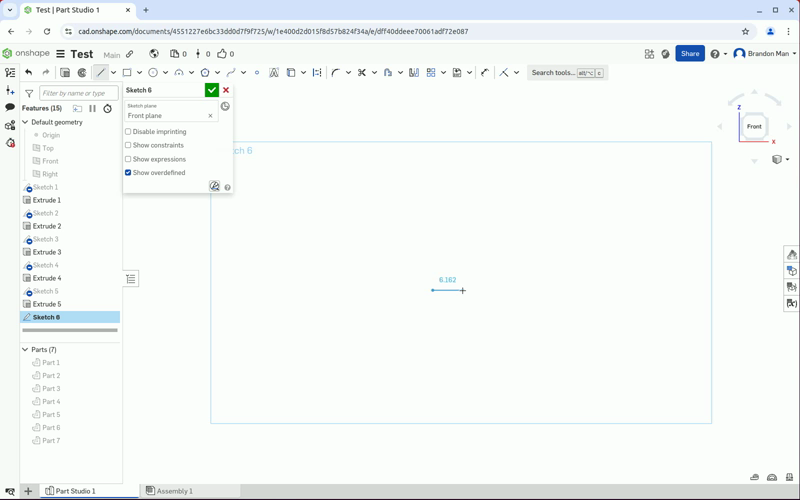
mouse_move(441, 290)
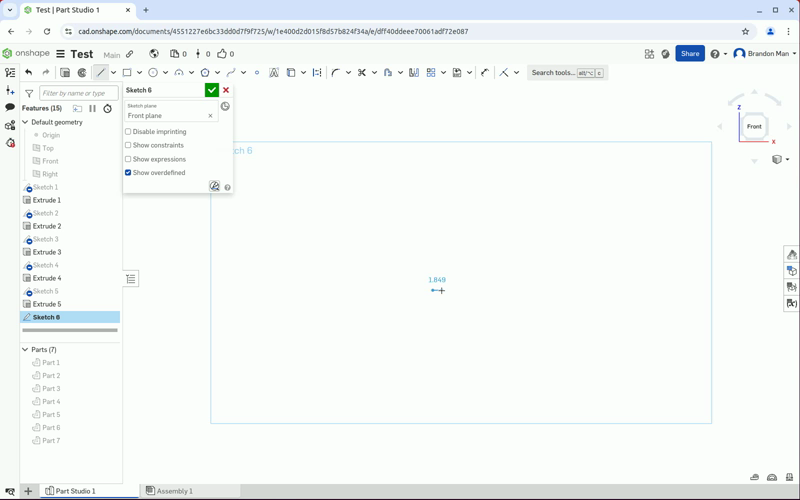
click(441, 290)
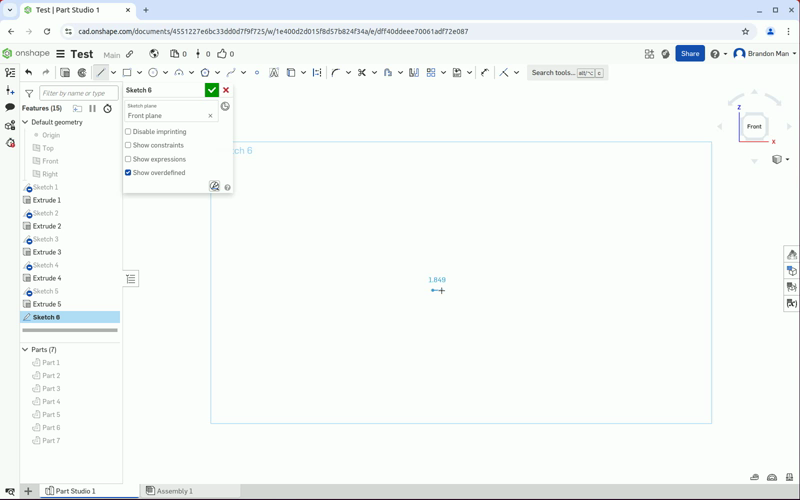
key_up(shift)
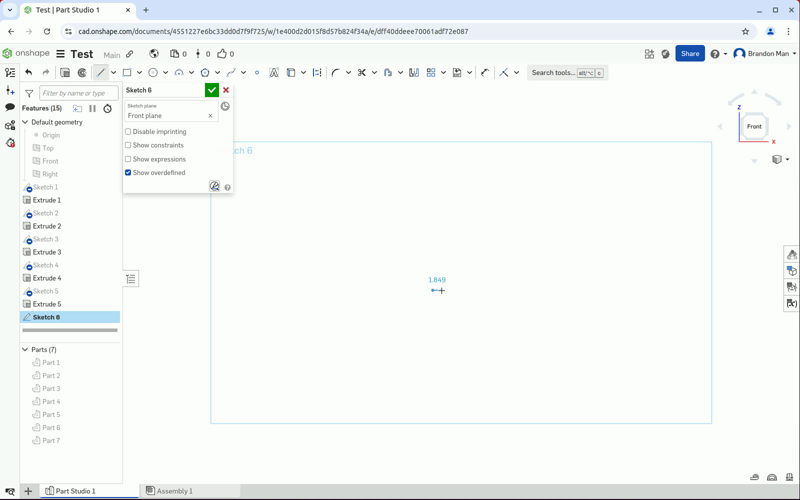
key(esc)
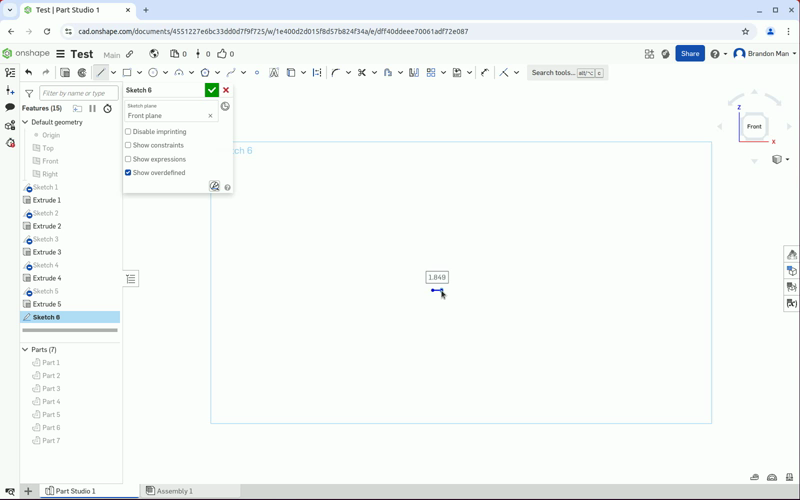
key(a)
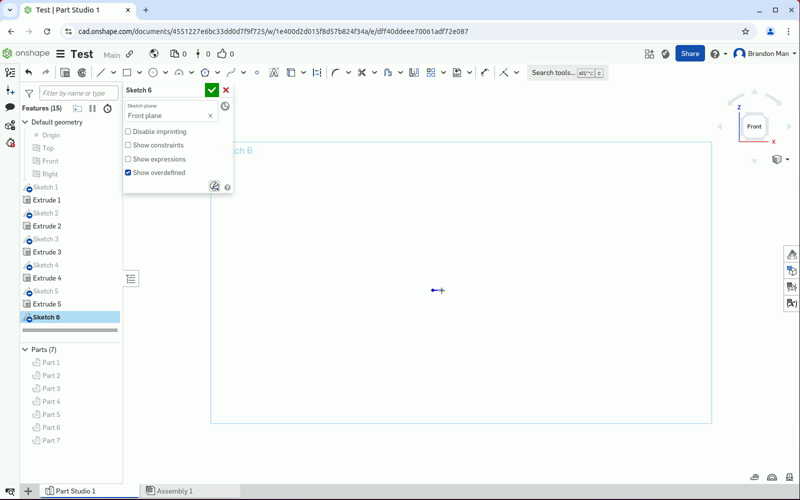
mouse_move(441, 290)
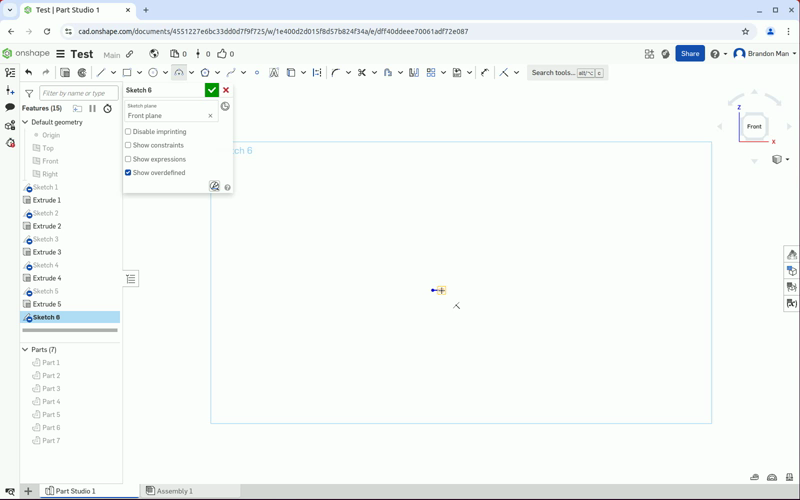
click(441, 290)
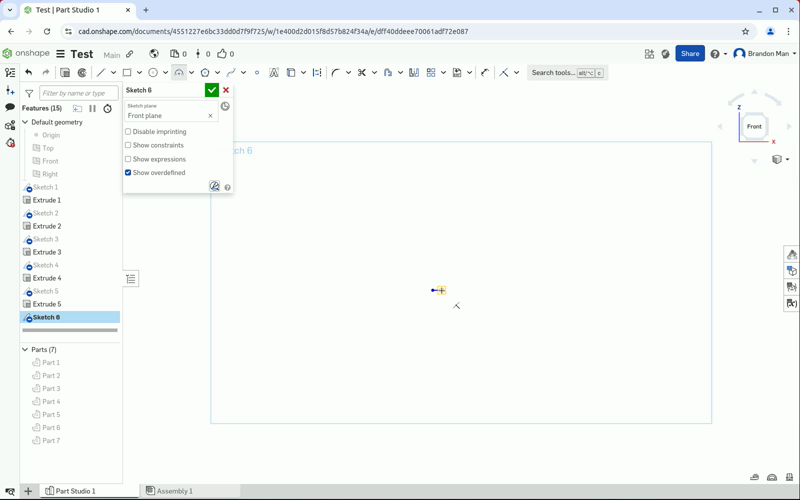
key_down(shift)
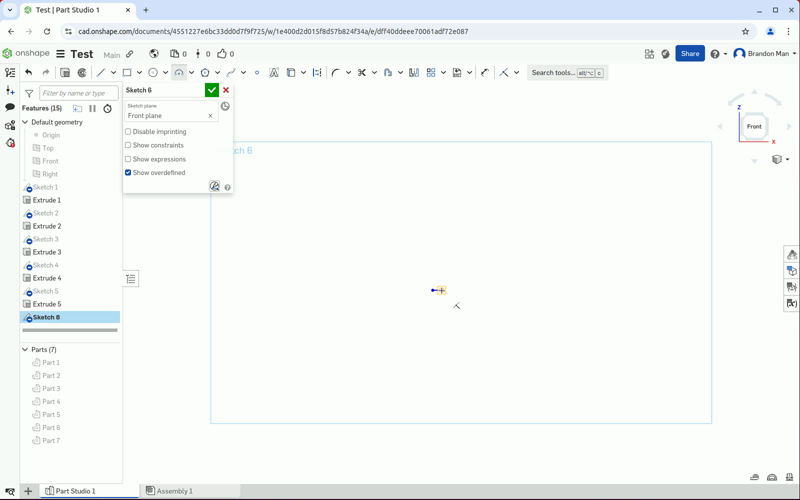
mouse_move(441, 274)
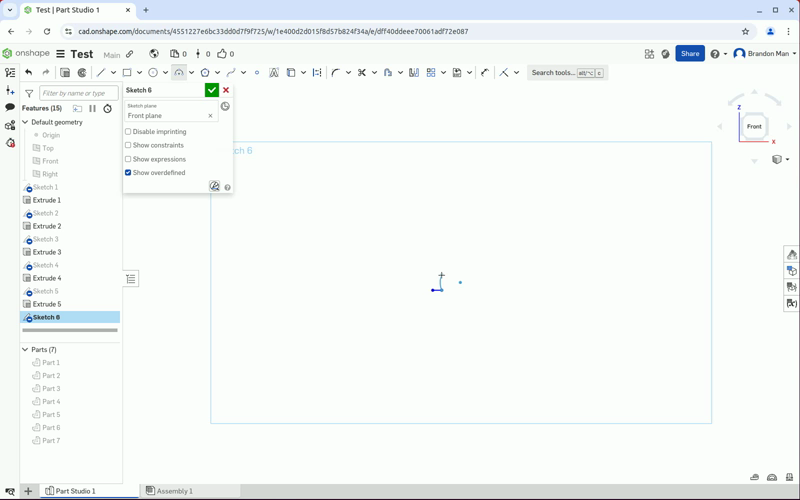
click(441, 274)
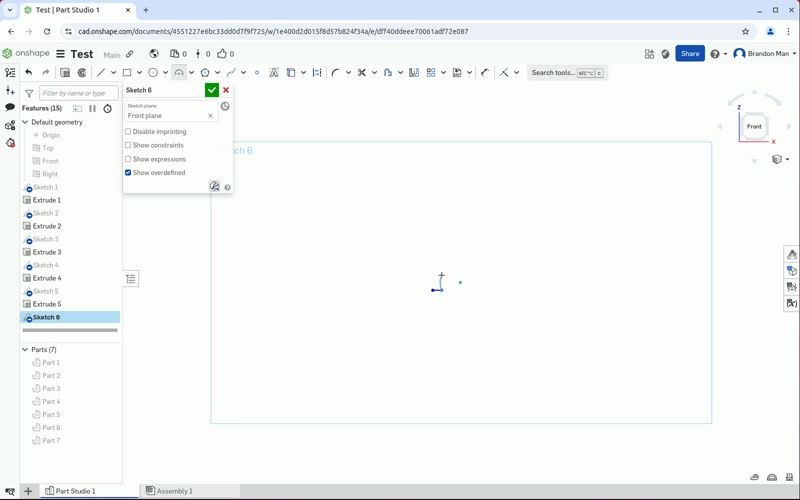
mouse_move(440, 282)
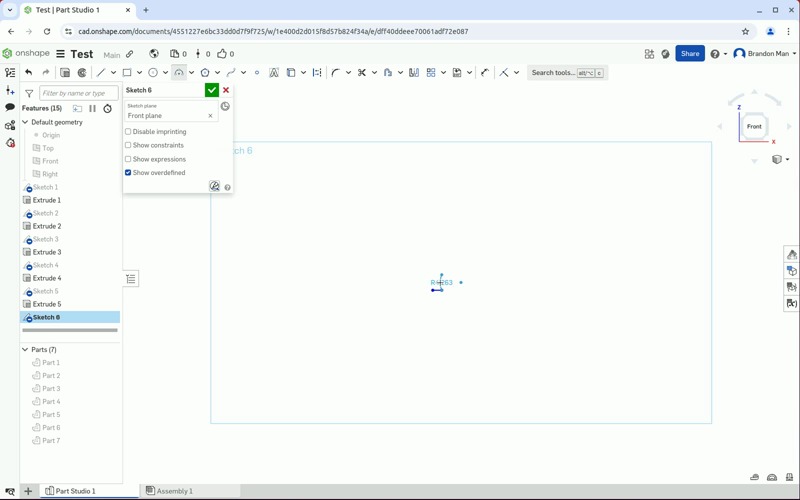
click(440, 282)
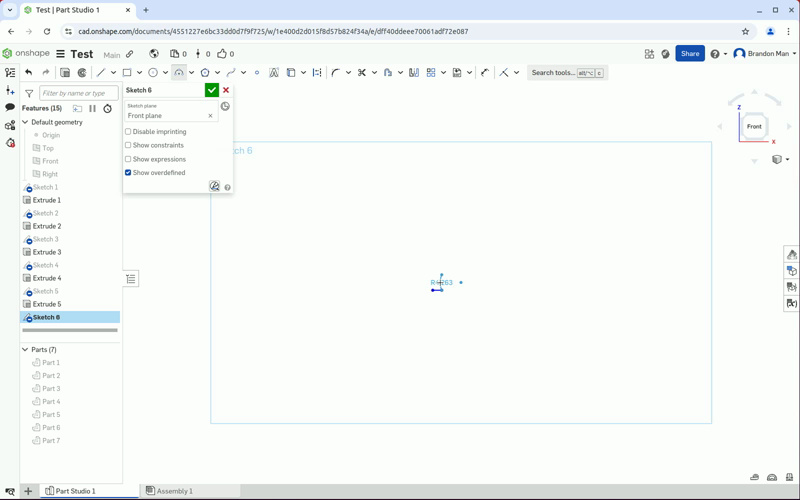
key_up(shift)
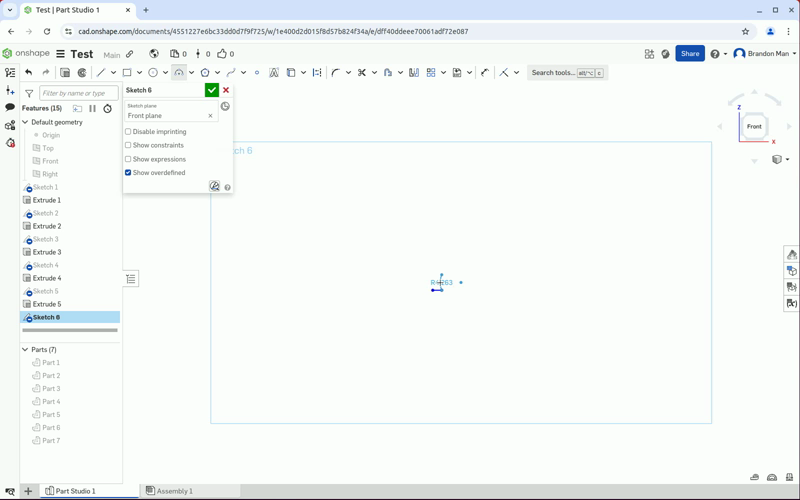
key(esc)
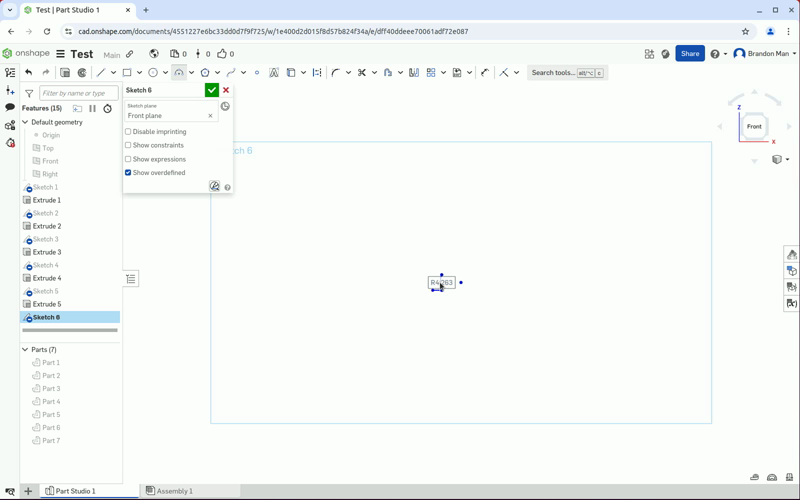
key(l)
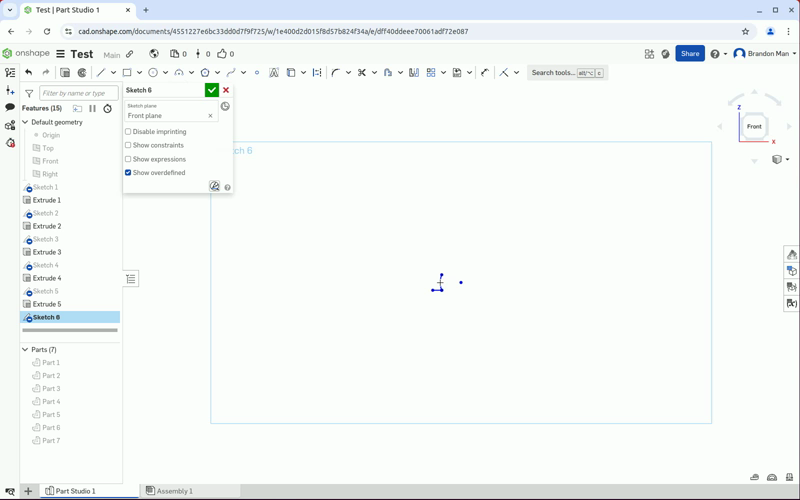
mouse_move(441, 274)
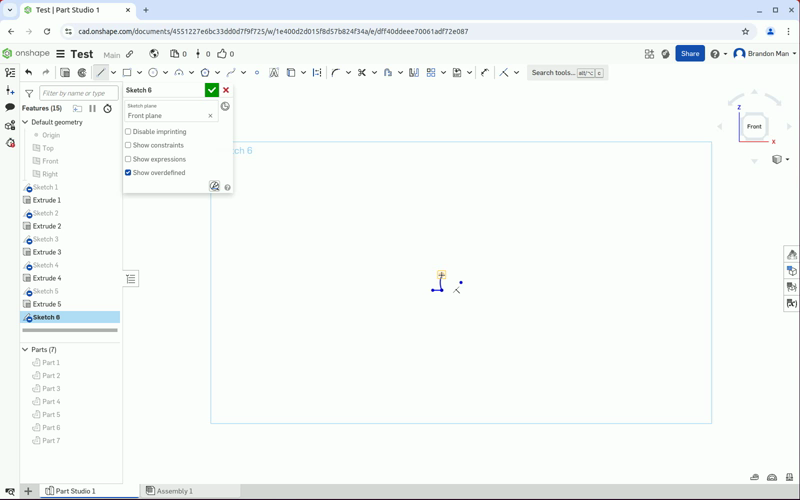
click(441, 274)
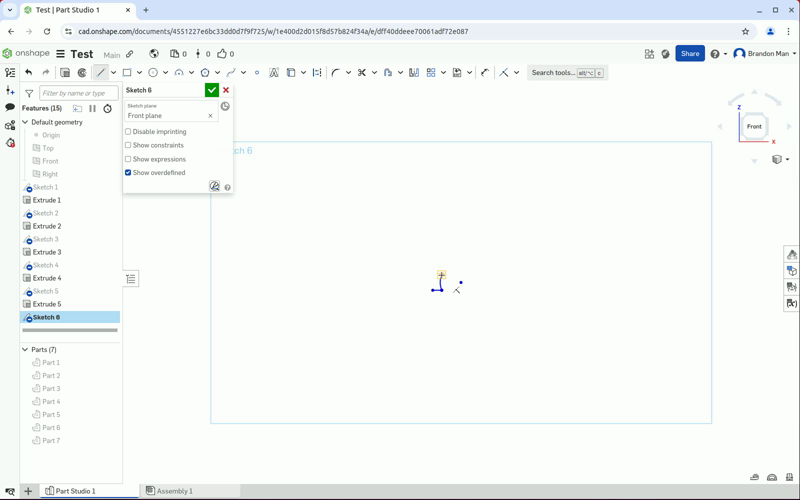
key_down(shift)
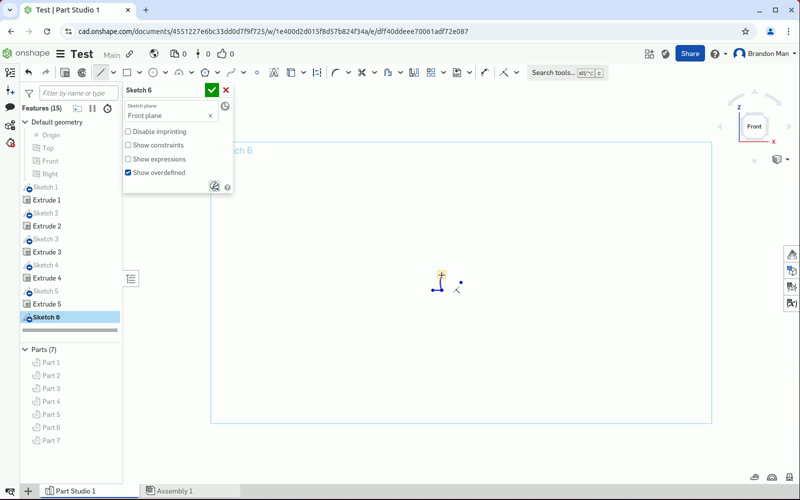
mouse_move(471, 274)
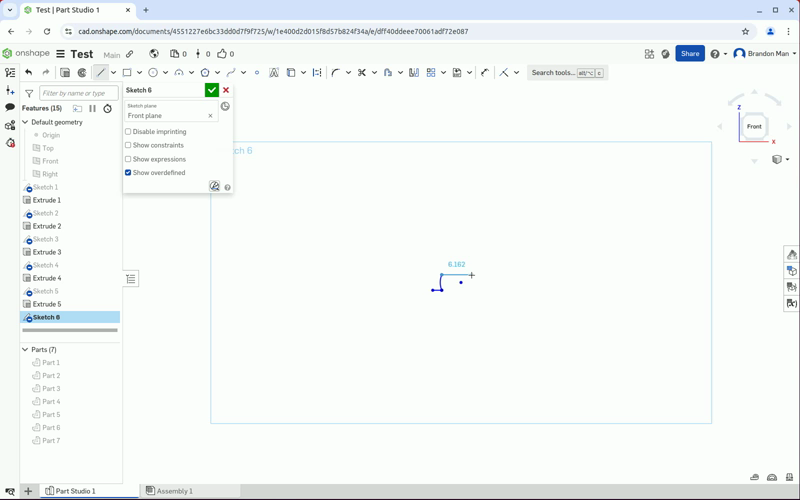
mouse_move(432, 274)
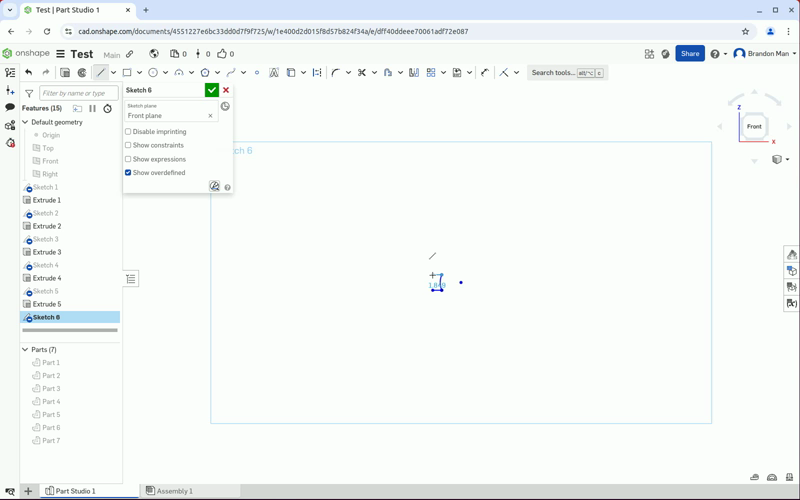
click(432, 274)
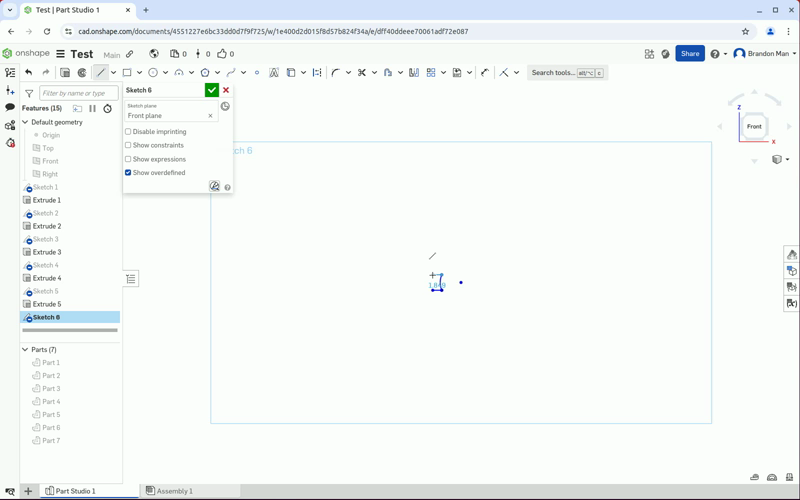
key_up(shift)
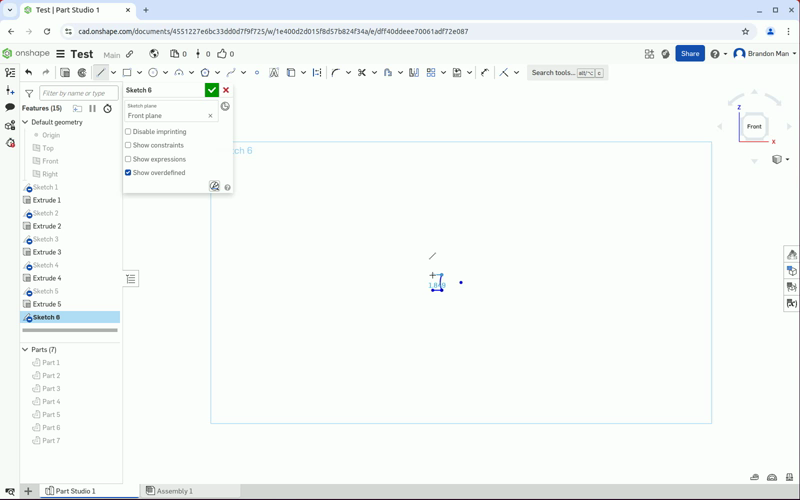
mouse_move(462, 274)
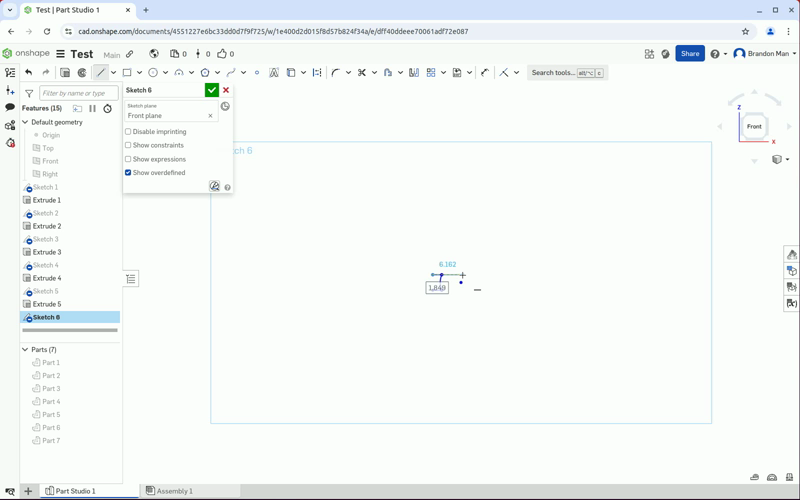
key_down(shift)
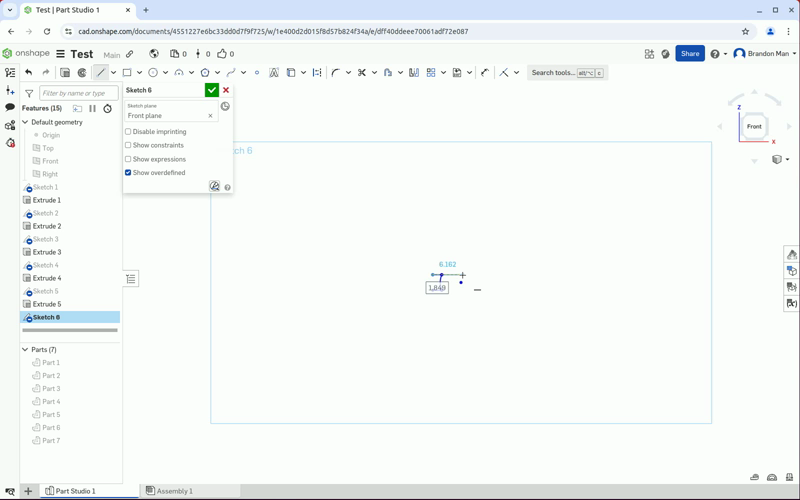
mouse_move(432, 290)
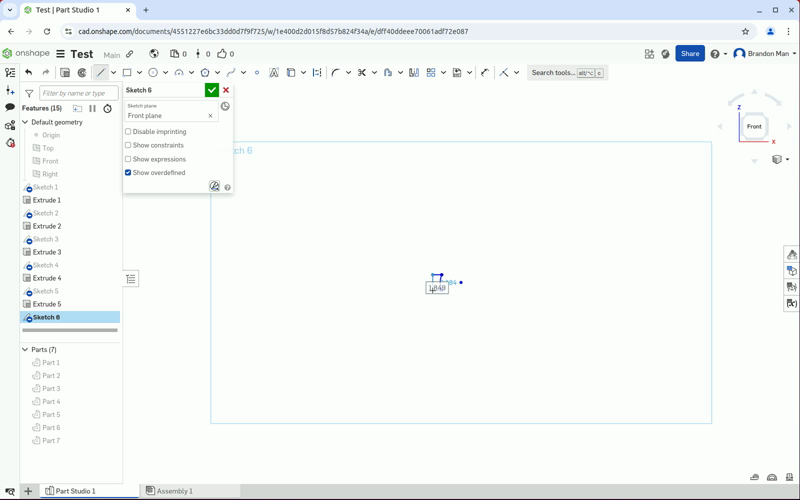
key_up(shift)
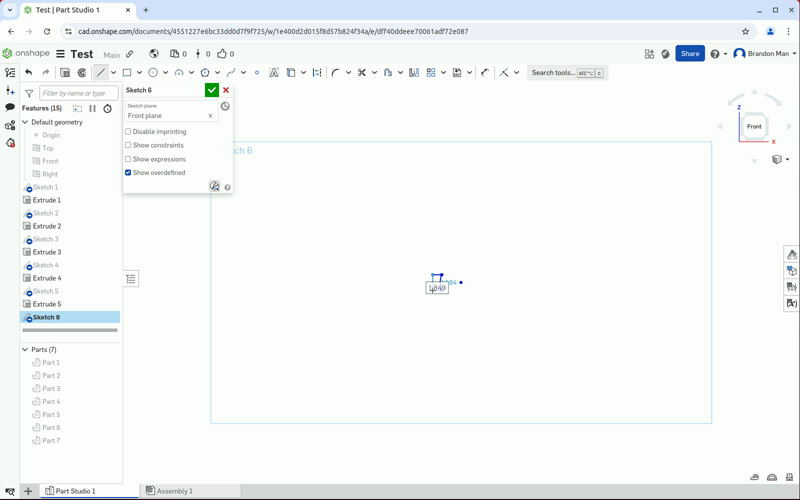
click(432, 290)
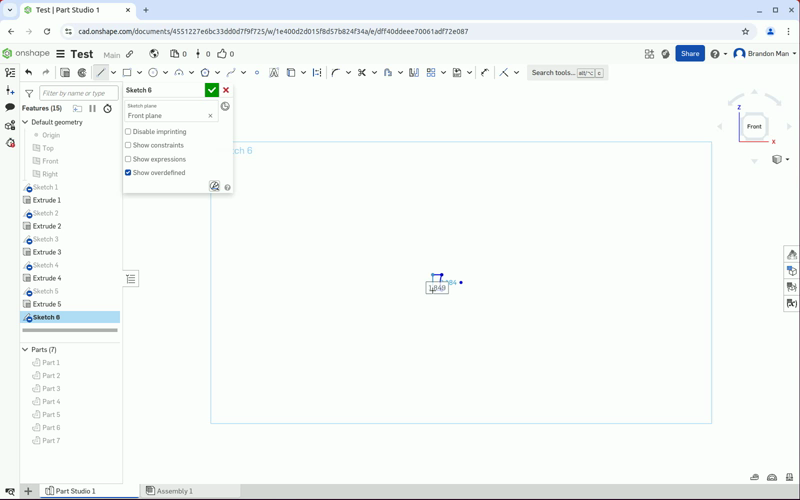
key(esc)
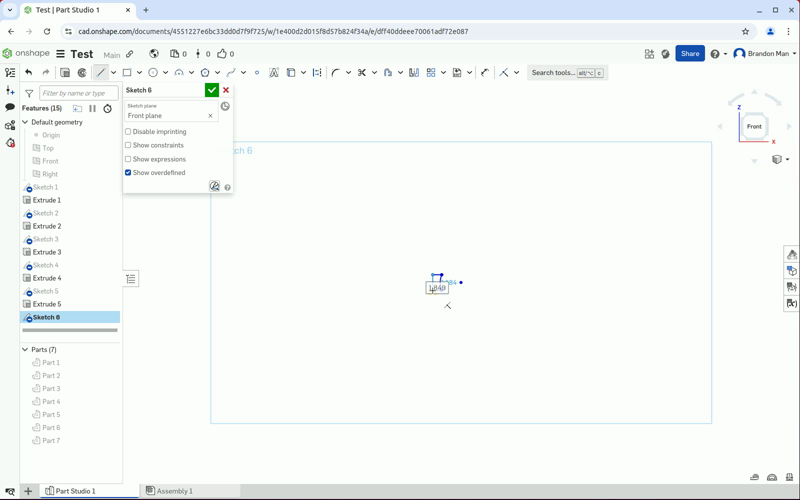
mouse_move(438, 286)
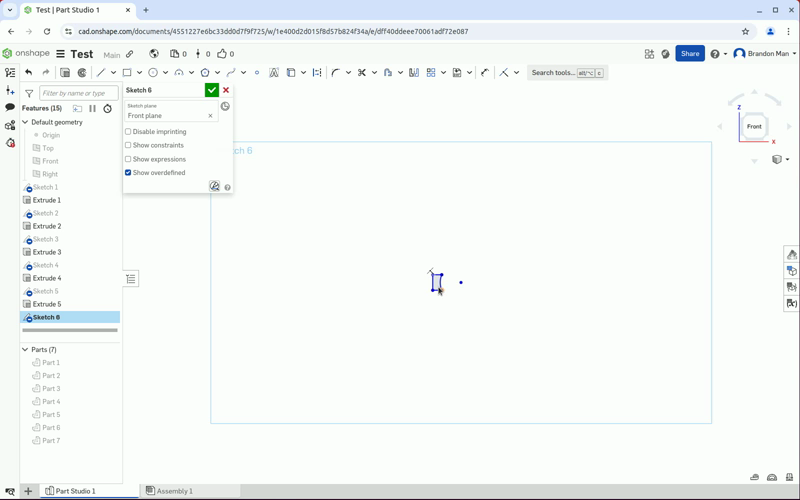
scroll(6)
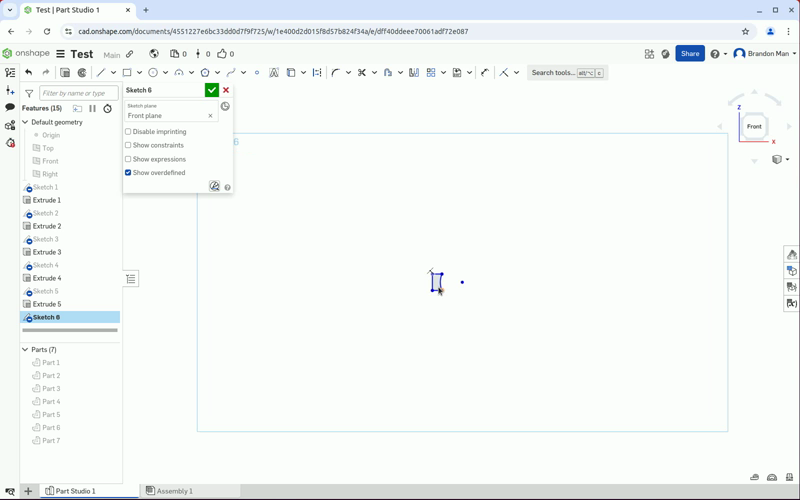
scroll(6)
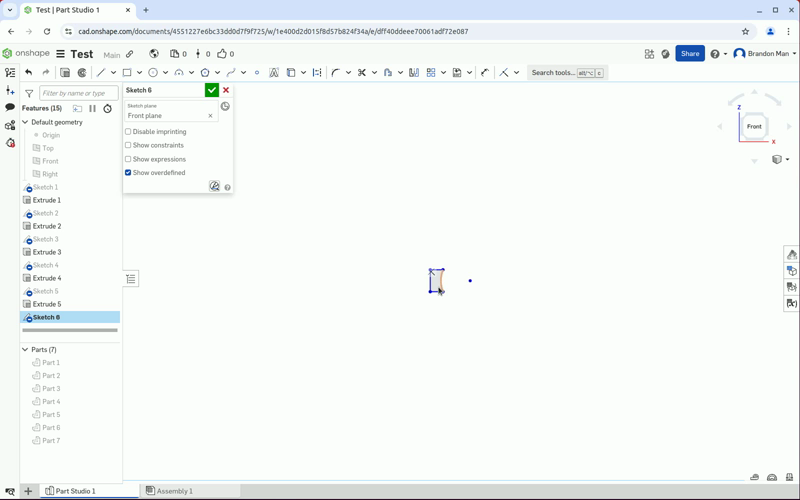
scroll(6)
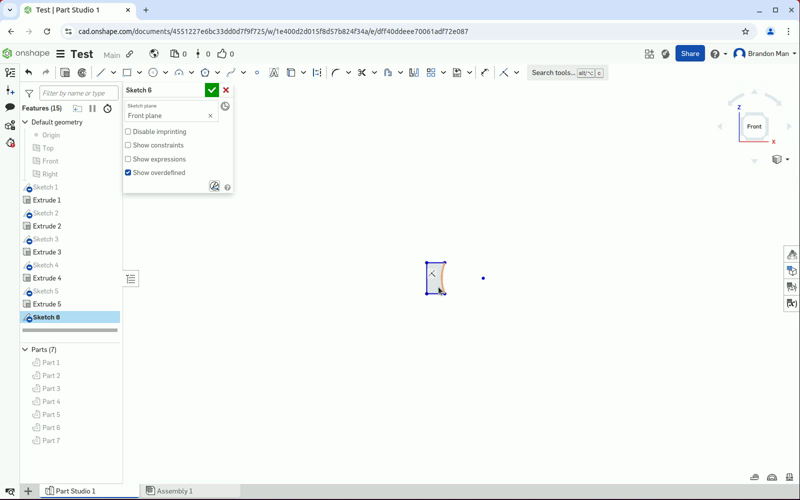
scroll(6)
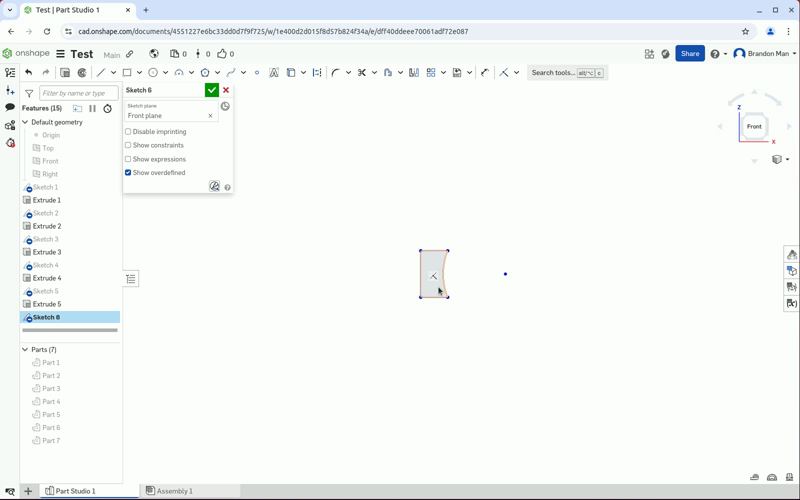
scroll(6)
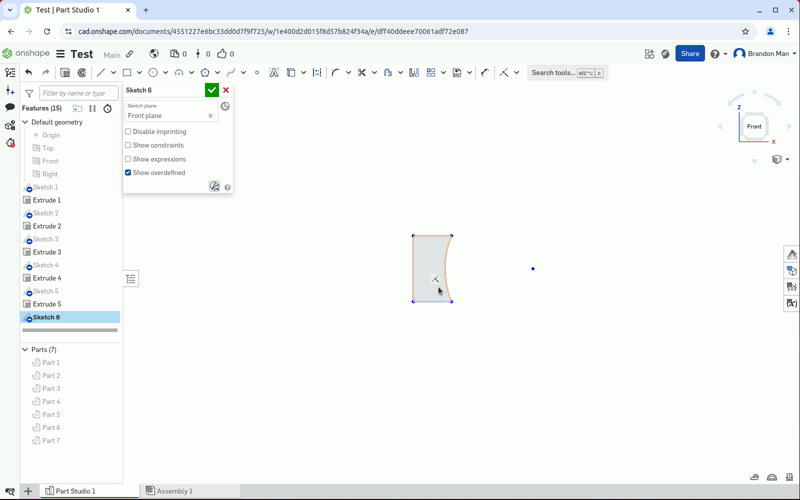
scroll(6)
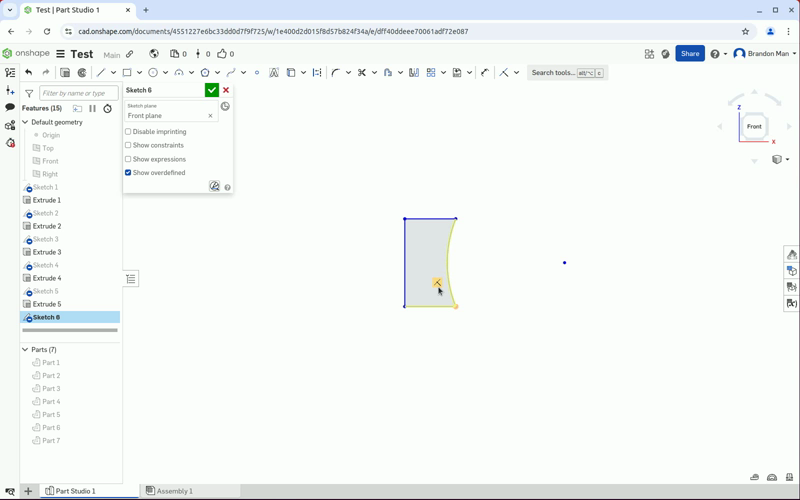
scroll(6)
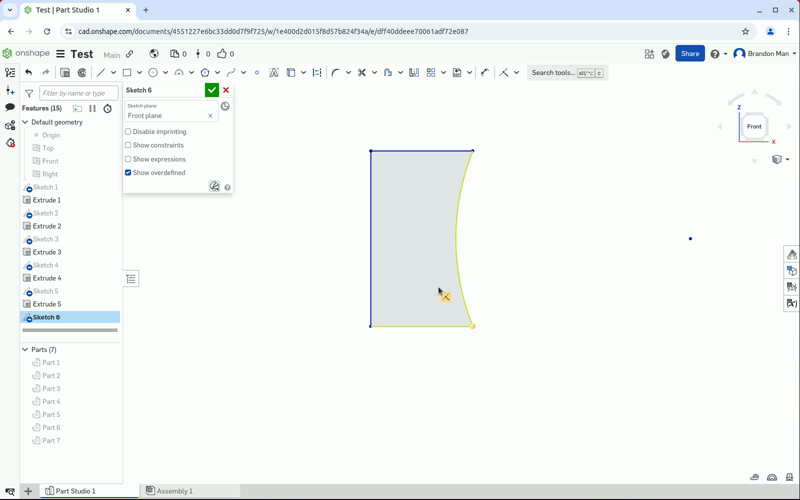
click(438, 286)
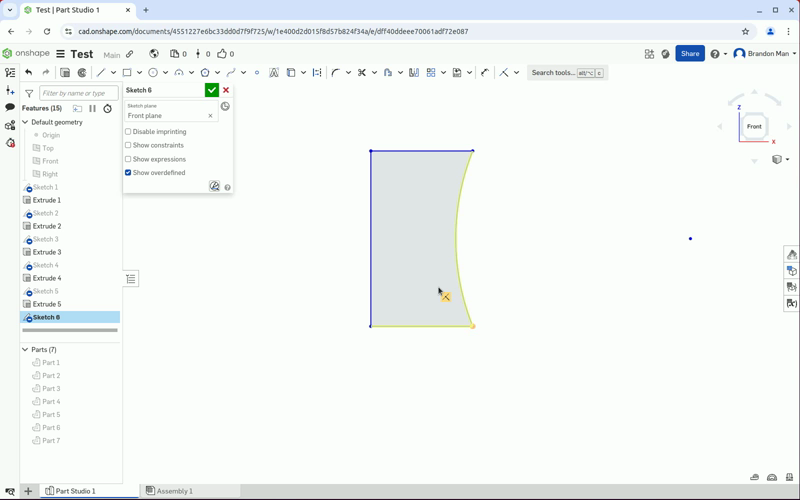
scroll(-6)
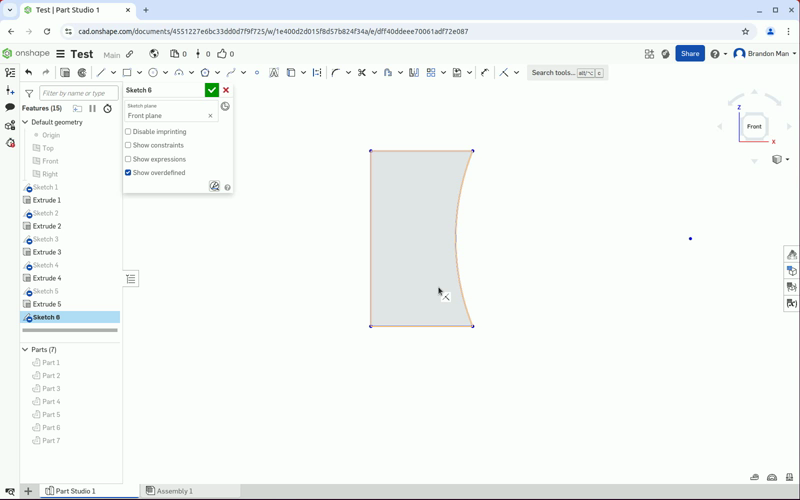
scroll(-6)
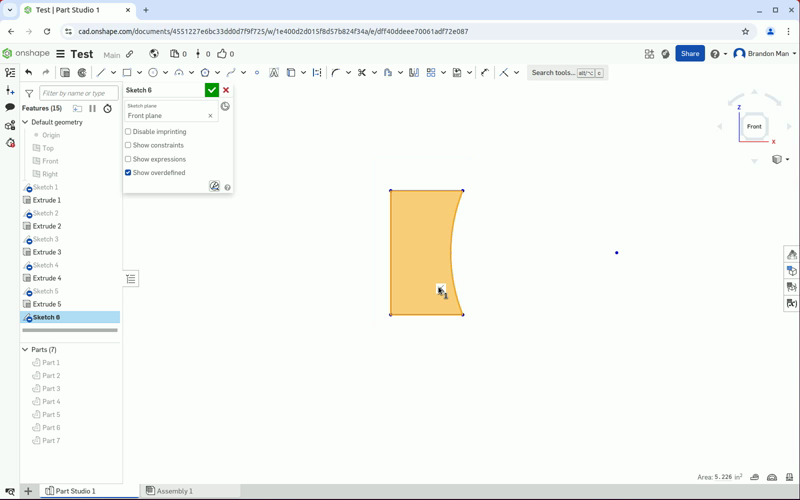
scroll(-6)
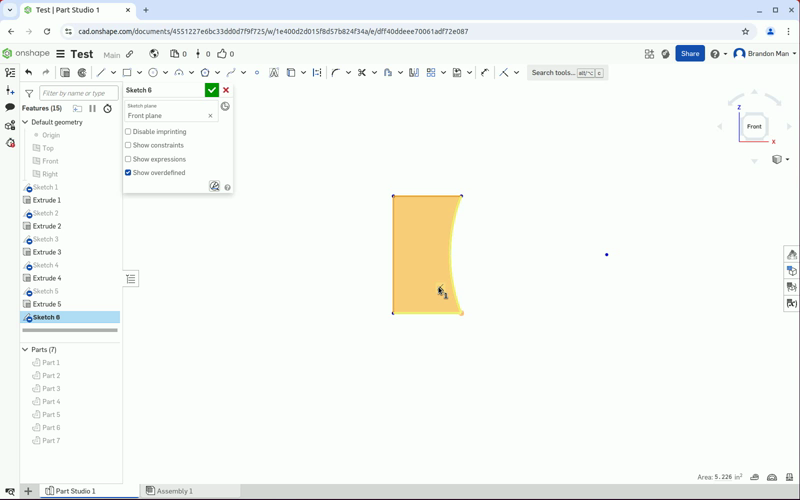
scroll(-6)
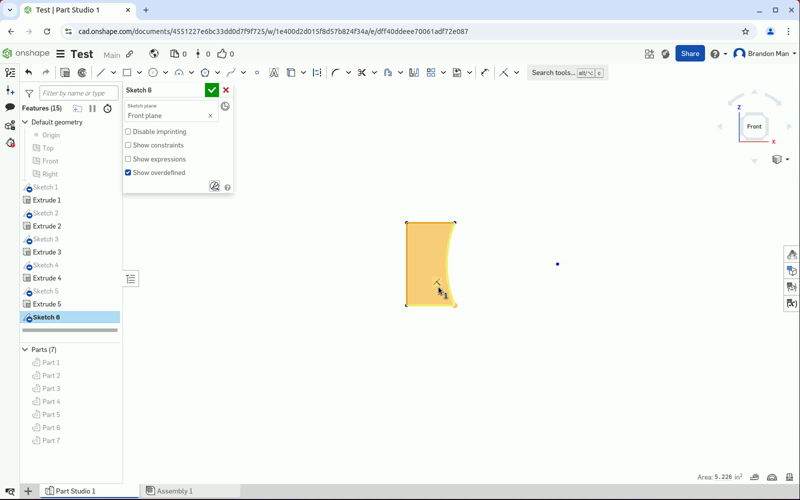
scroll(-6)
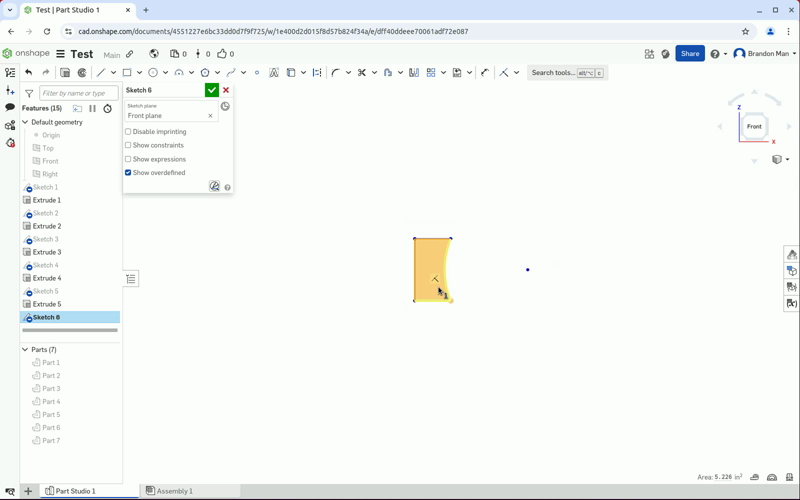
scroll(-6)
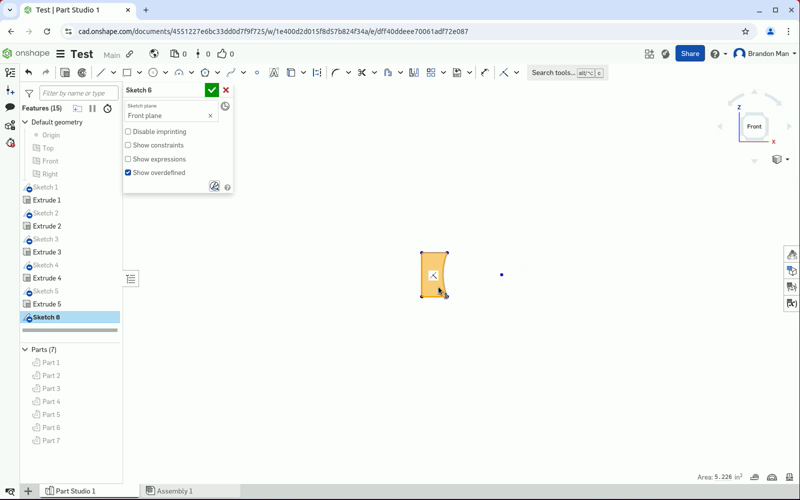
scroll(-6)
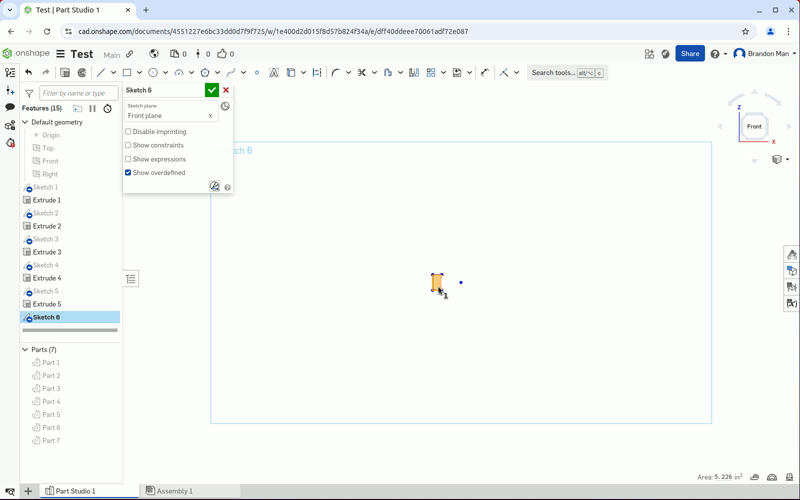
mouse_move(73, 352)
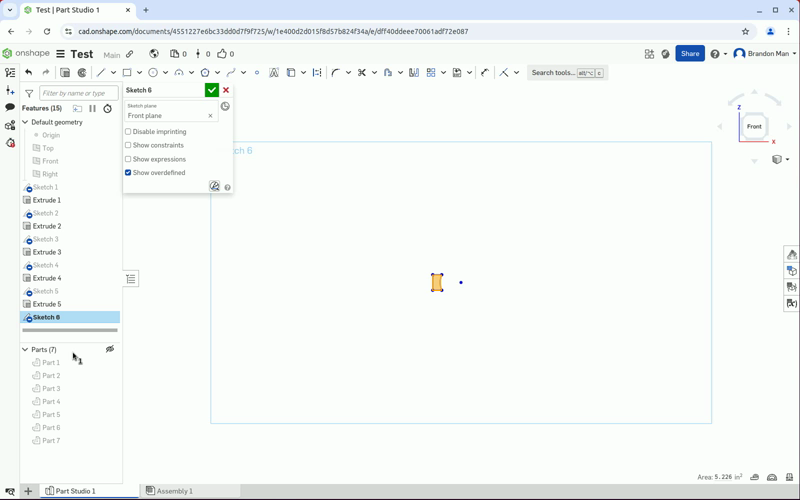
key(shift+y)
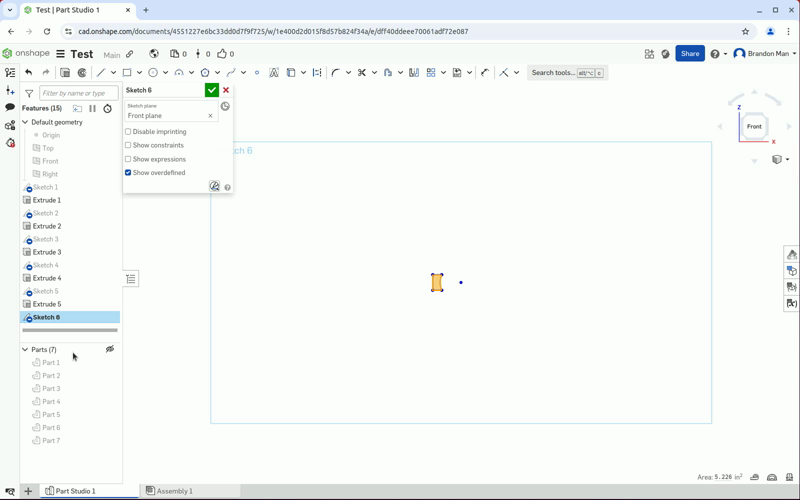
key(shift+e)
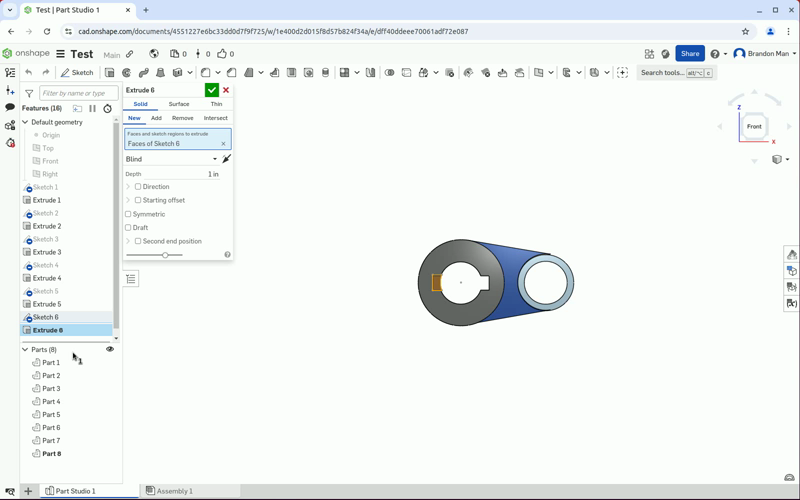
mouse_move(143, 106)
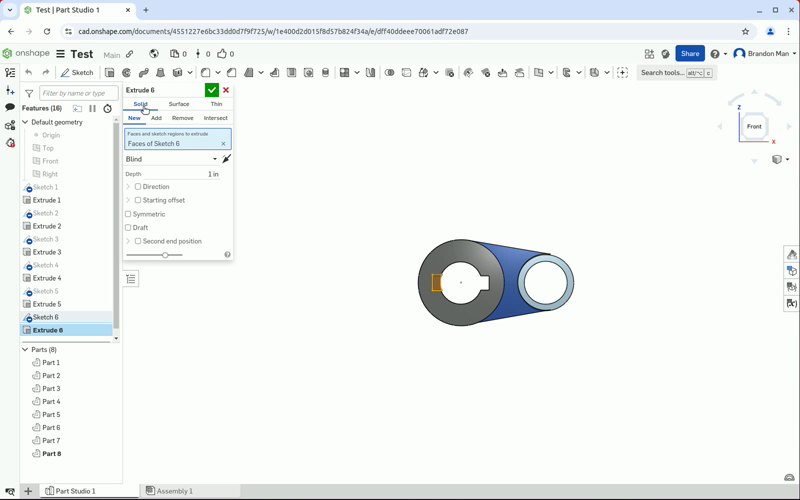
click(143, 106)
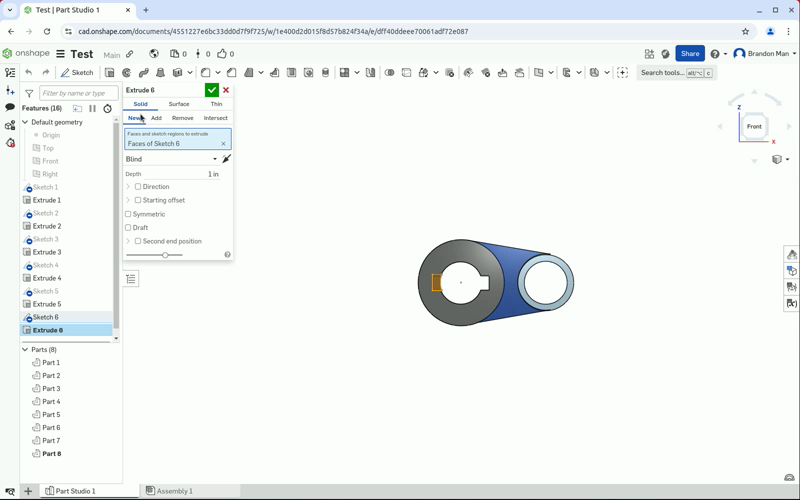
mouse_move(137, 120)
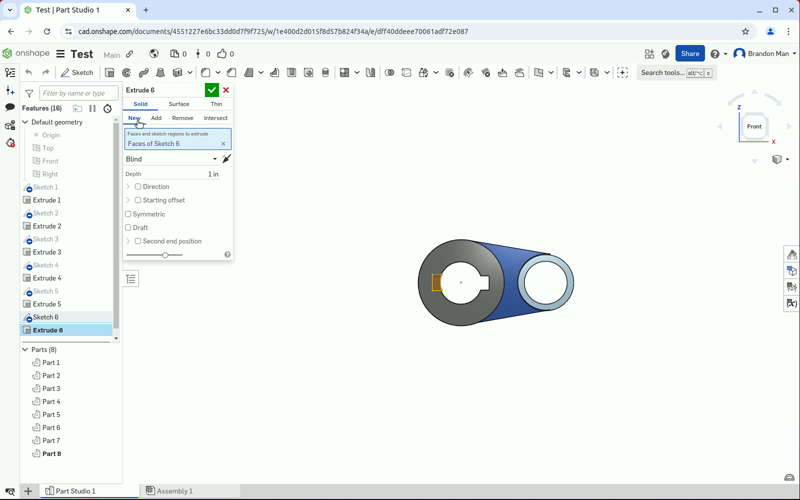
click(137, 120)
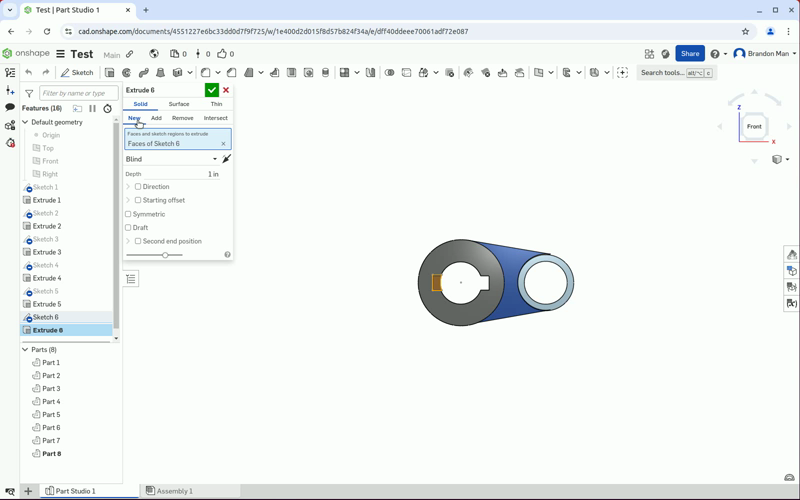
key(tab, 4)
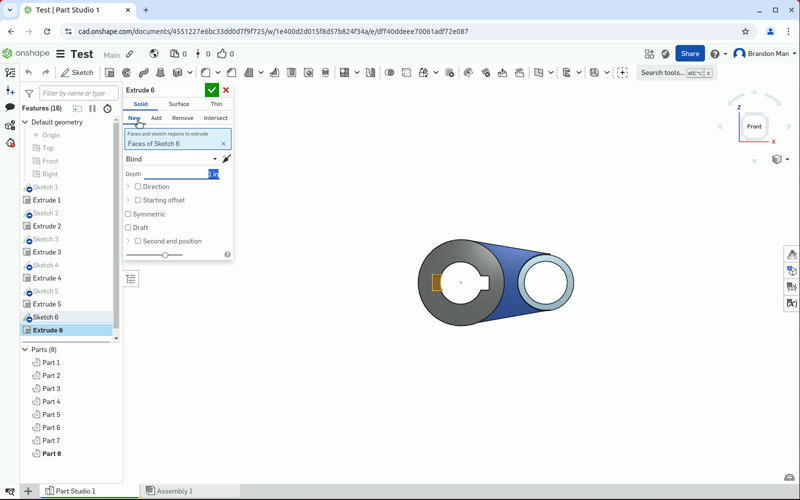
text(15.405)
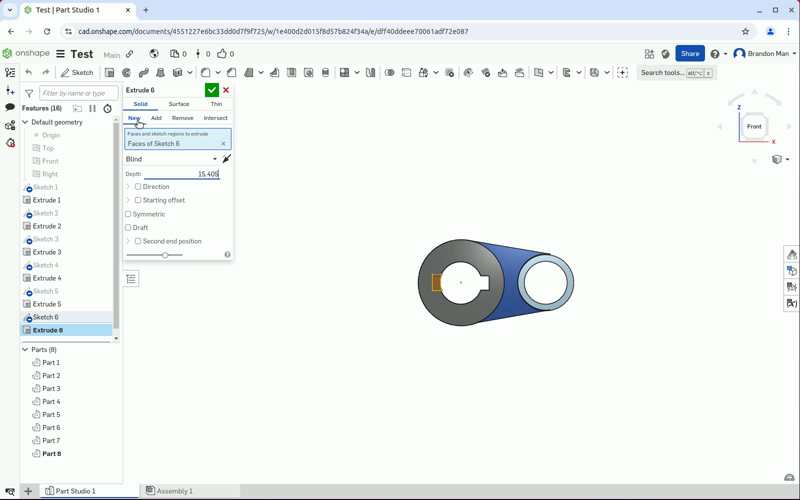
key(enter)
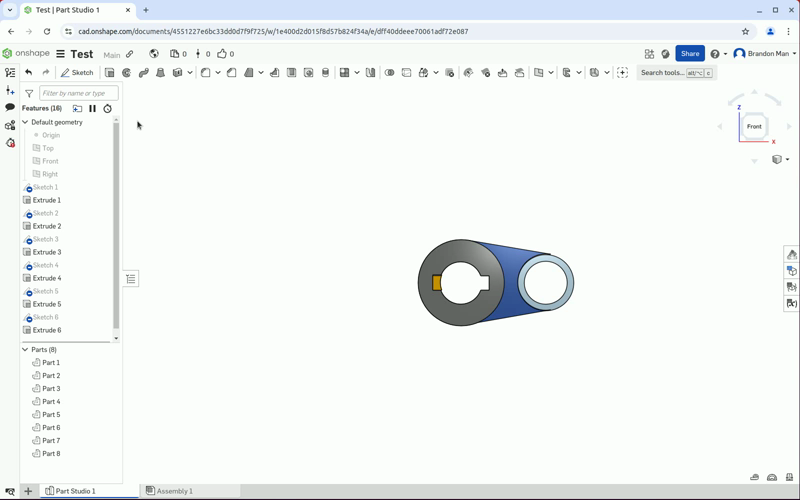
key(shift+h)
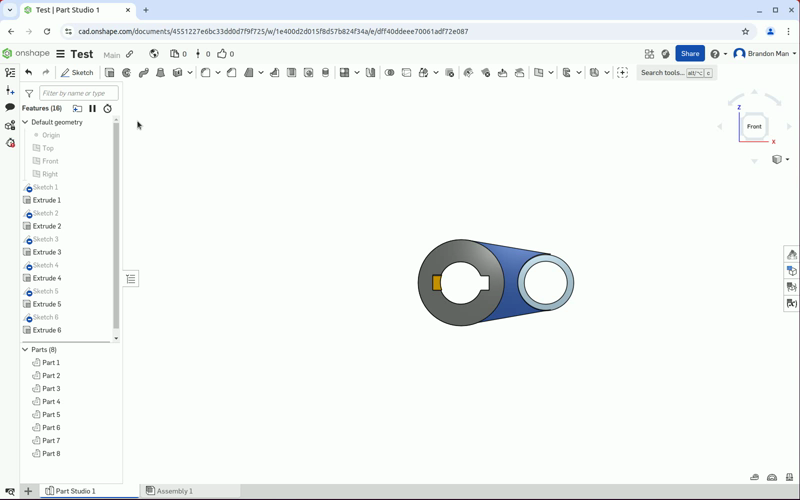
key(shift+h)
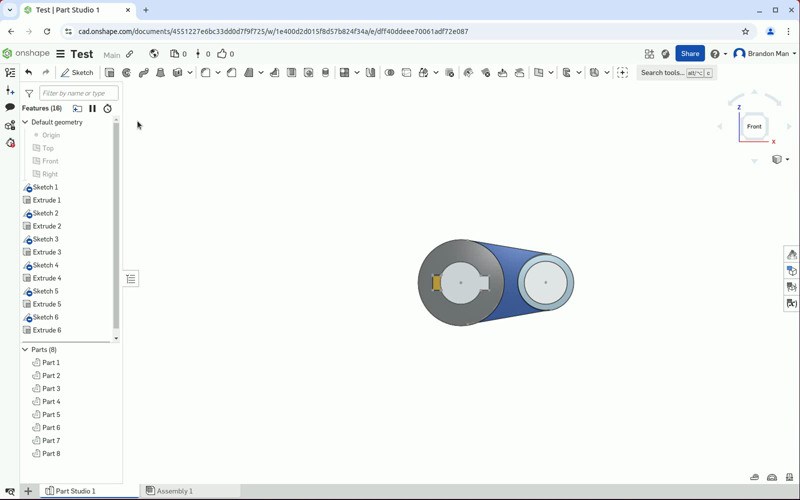
key(shift+7)
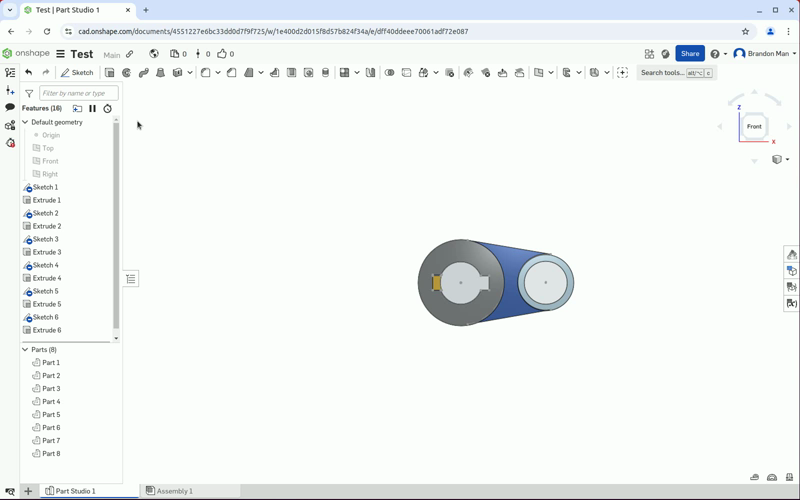
key(left, 2)
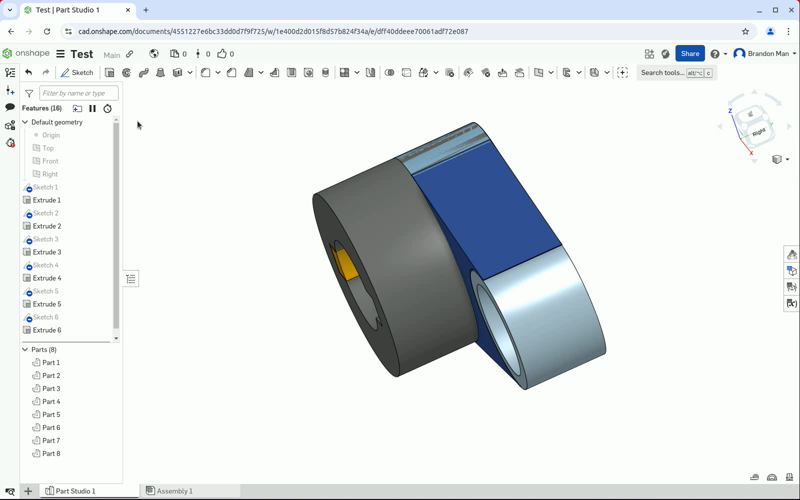
key(down, 2)
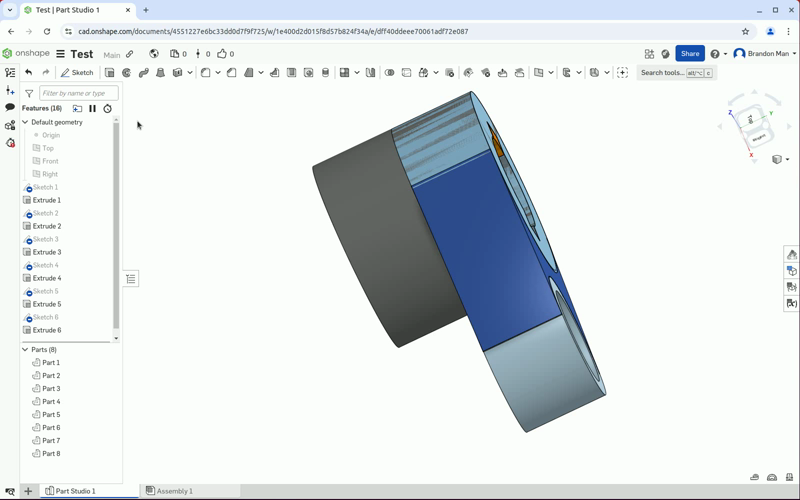
key(up, 2)
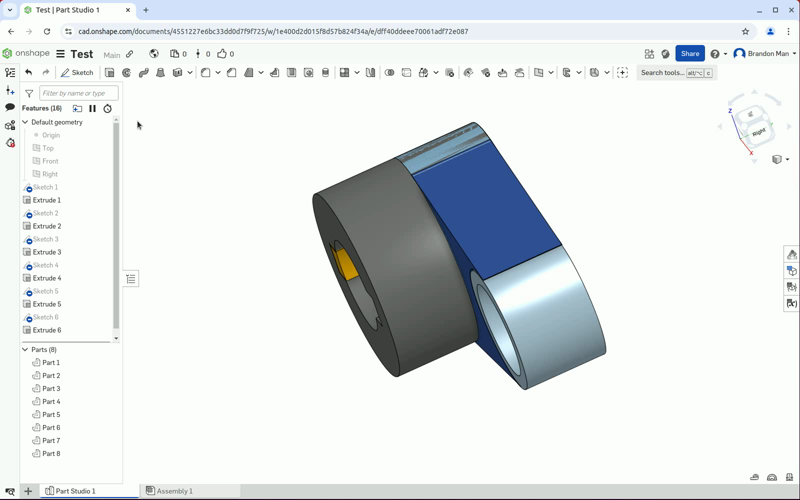
key(right, 2)
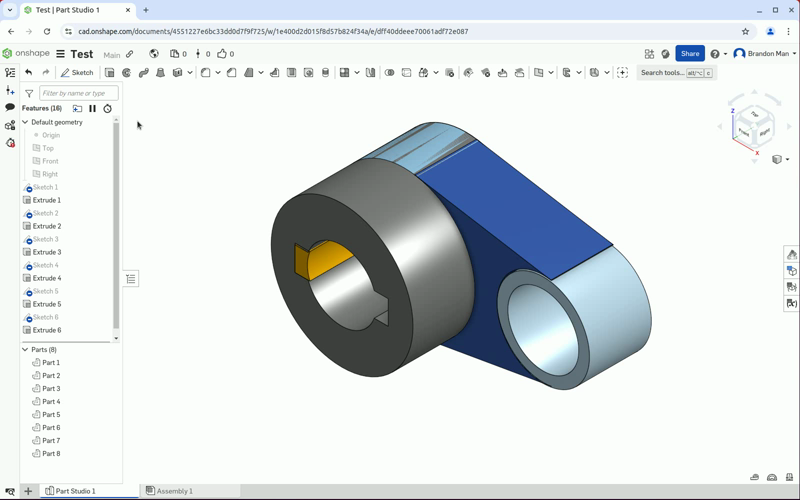
mouse_move(69, 189)
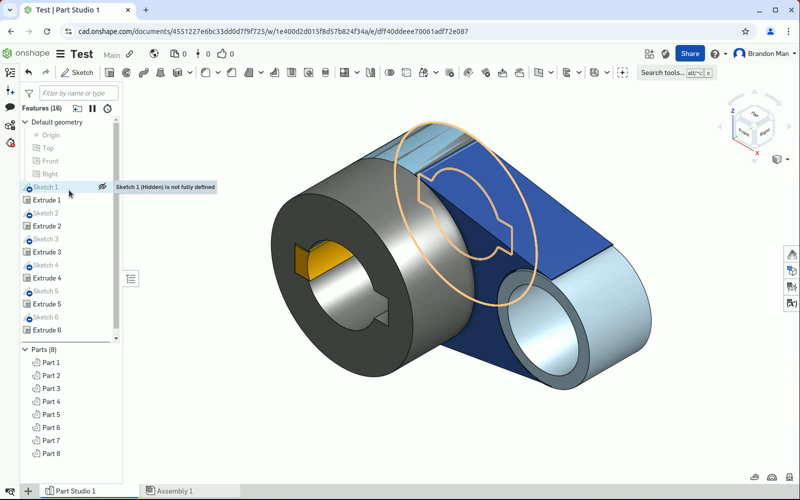
click(69, 189)